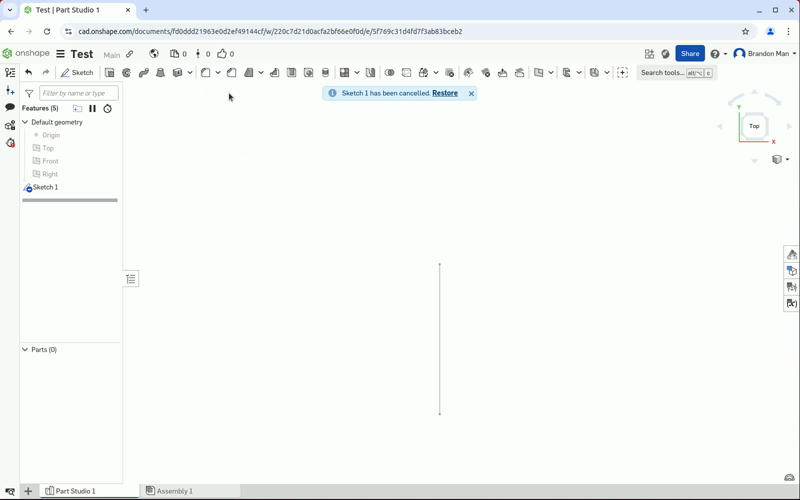
key(shift+h)
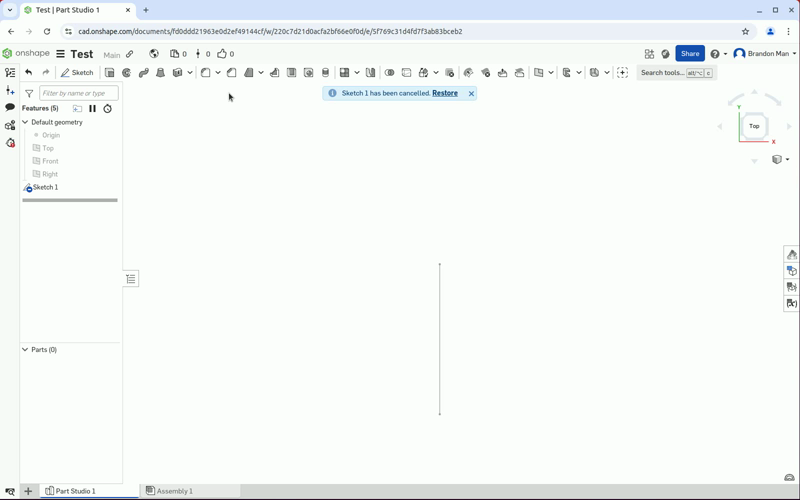
key(shift+s)
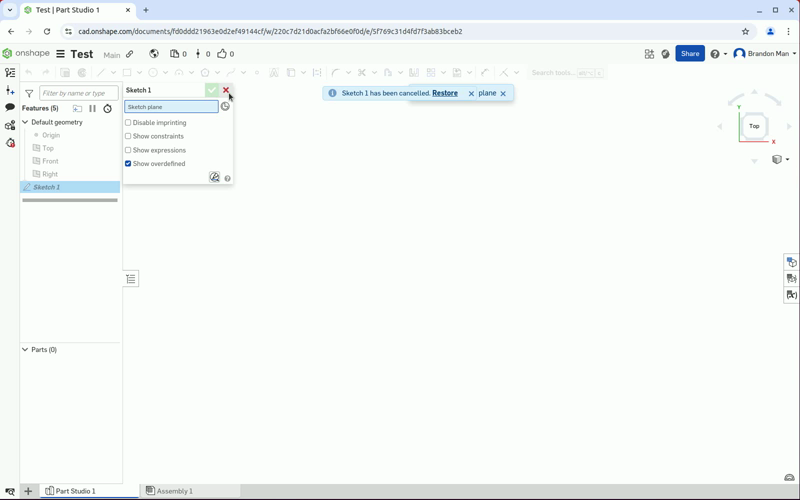
mouse_move(73, 150)
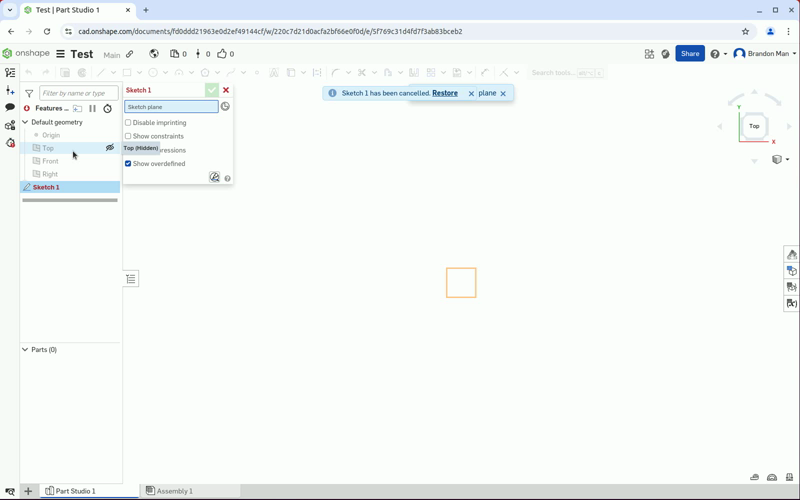
click(73, 150)
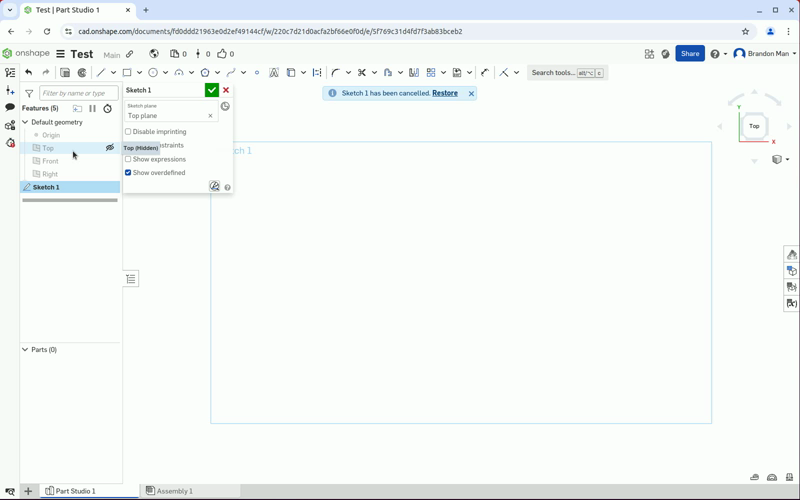
mouse_move(73, 352)
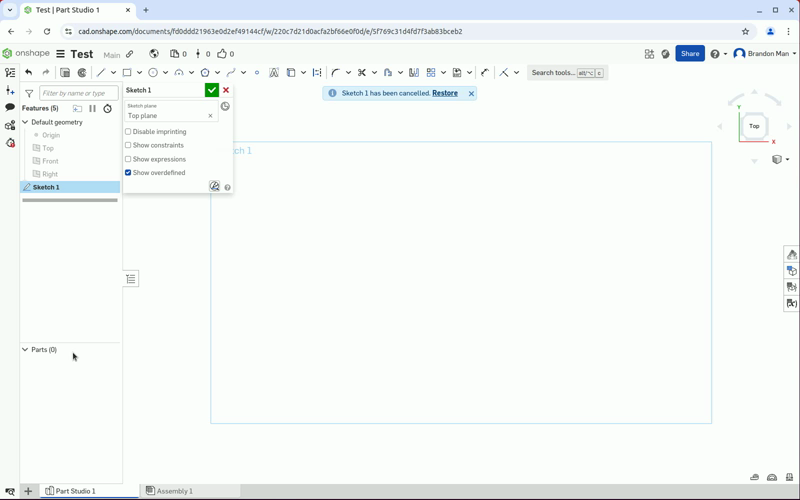
key(y)
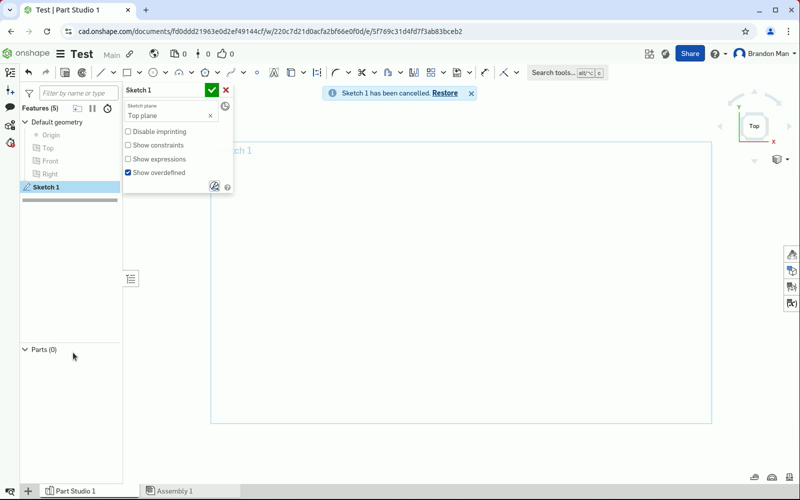
key(c)
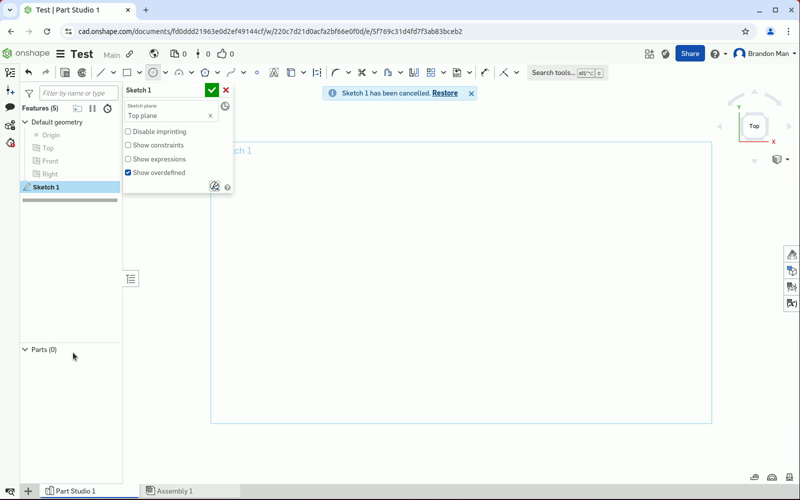
key_down(shift)
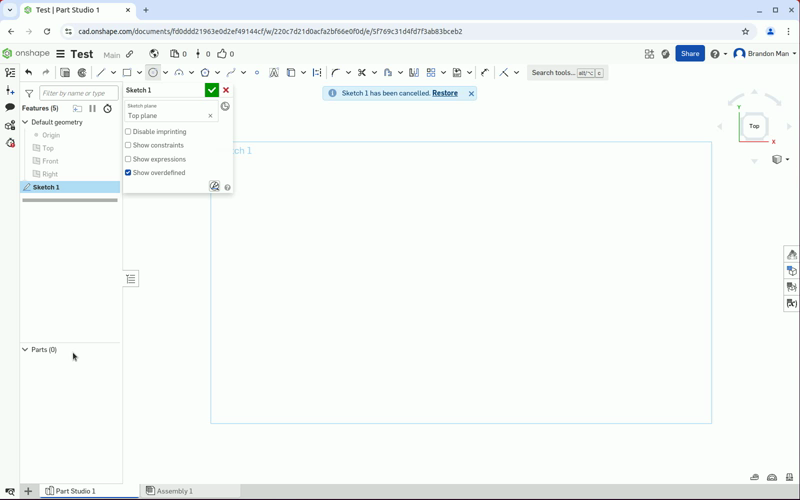
mouse_move(461, 282)
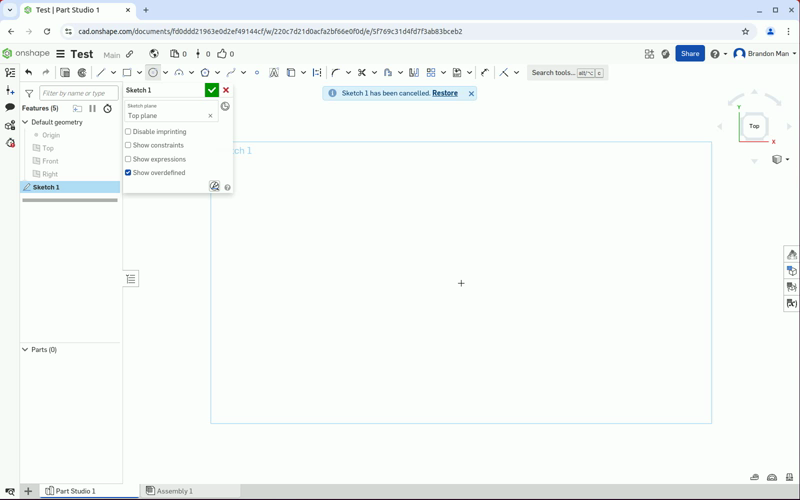
click(461, 282)
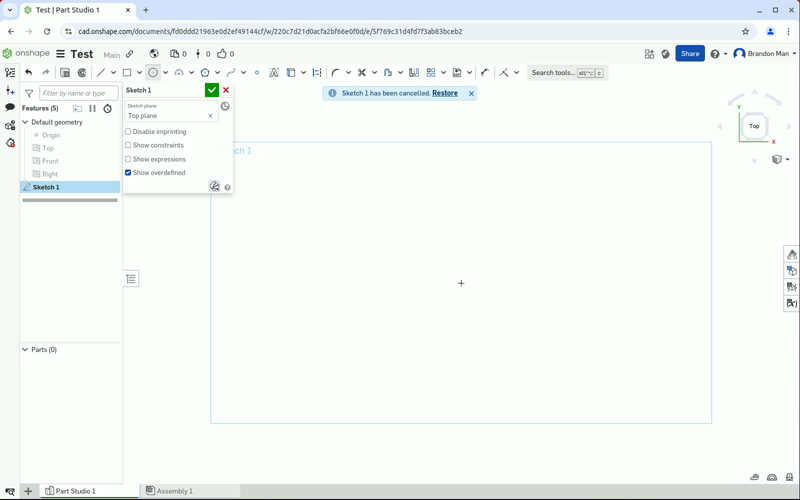
key_up(shift)
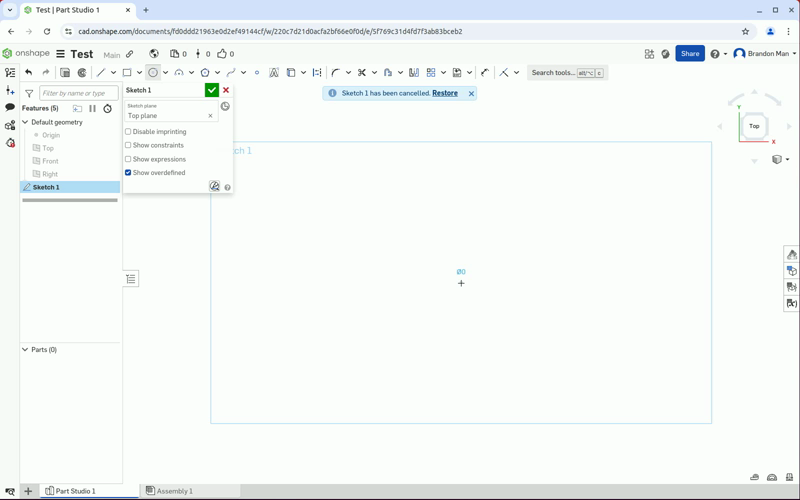
mouse_move(518, 282)
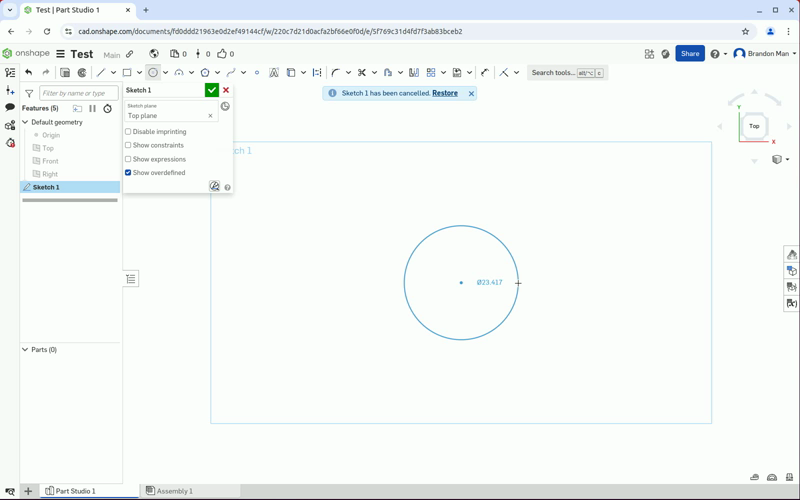
click(518, 282)
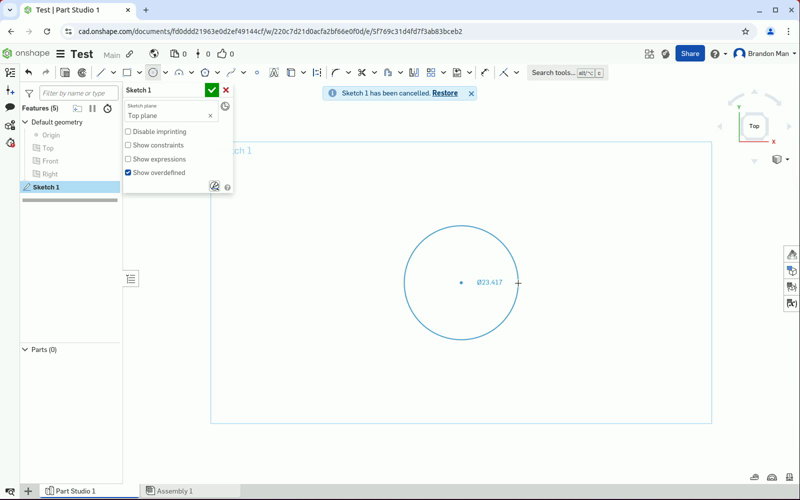
key(esc)
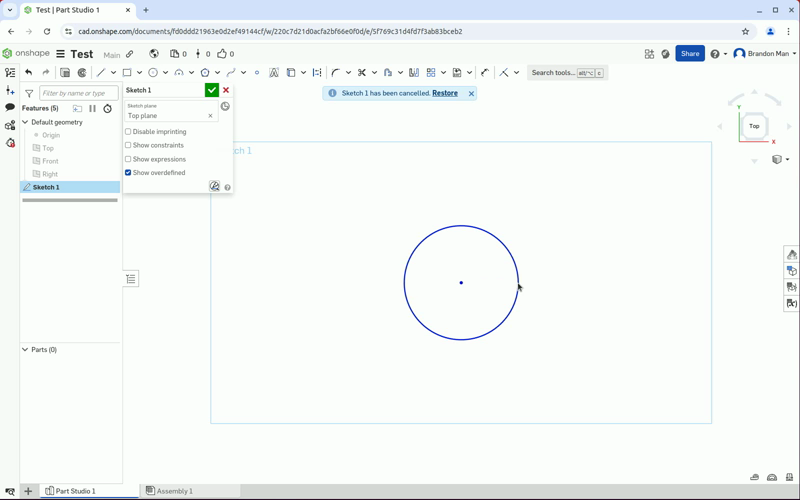
key(c)
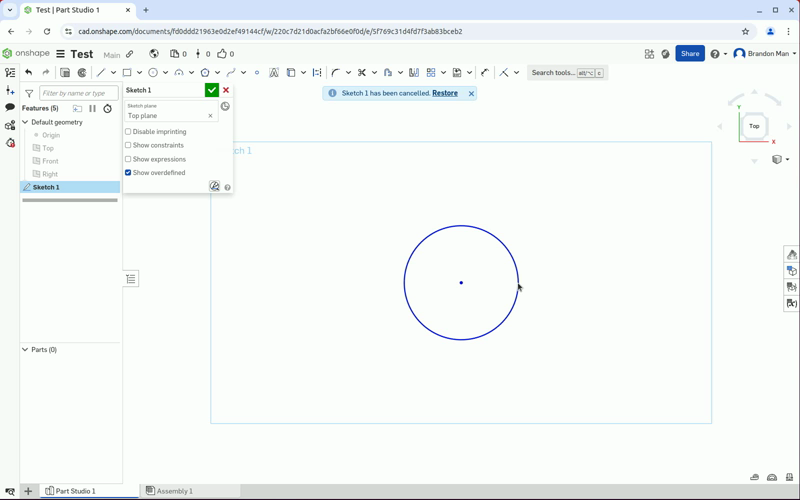
key_down(shift)
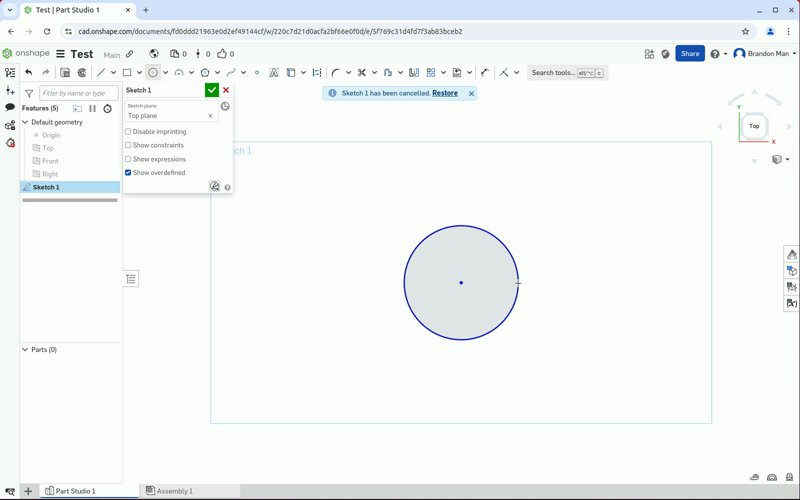
mouse_move(461, 282)
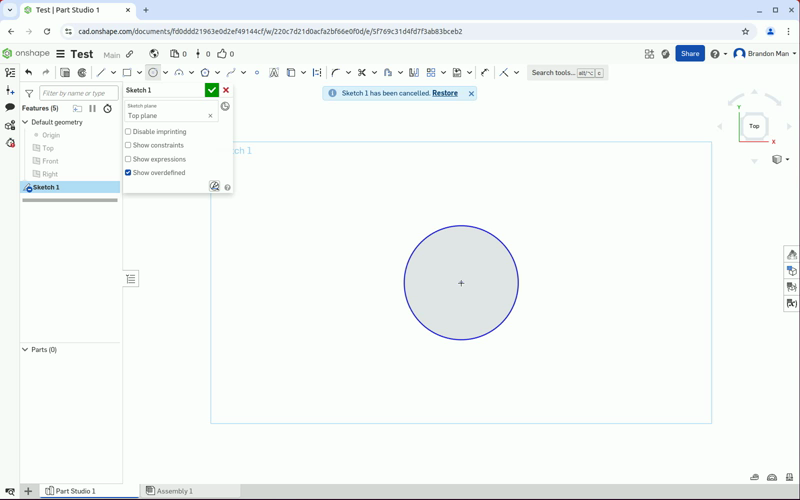
click(461, 282)
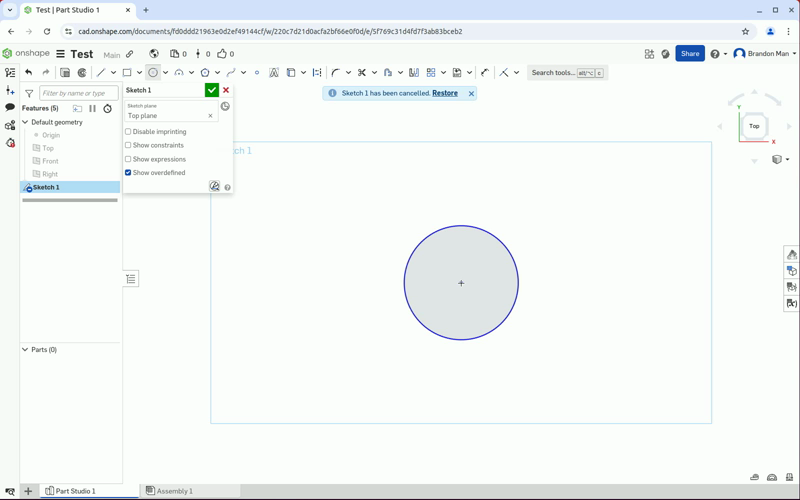
key_up(shift)
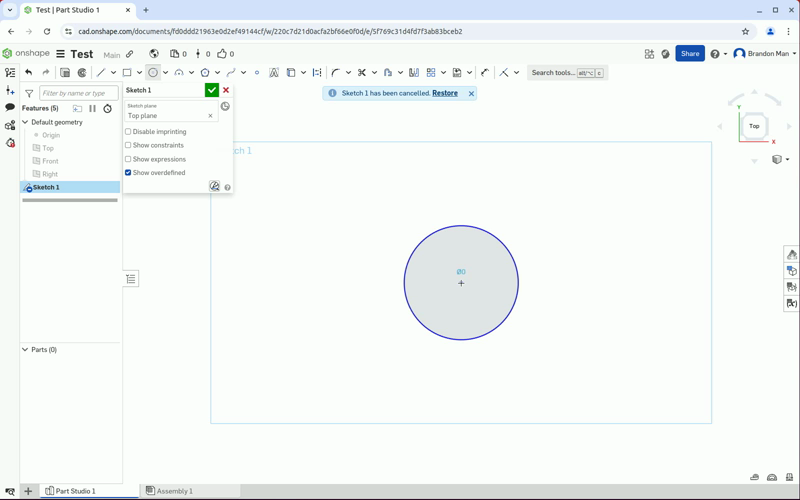
mouse_move(470, 282)
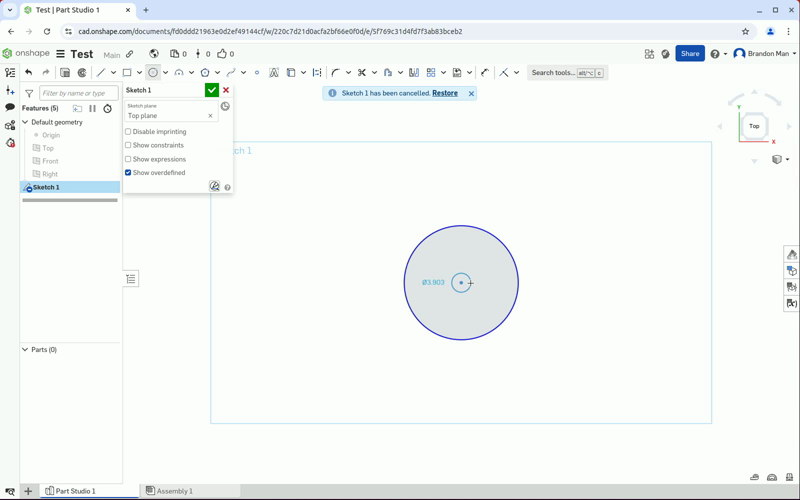
click(470, 282)
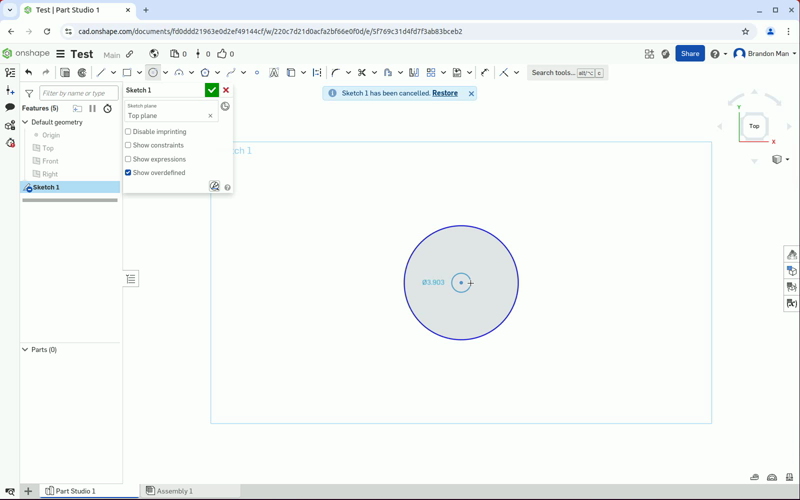
key(esc)
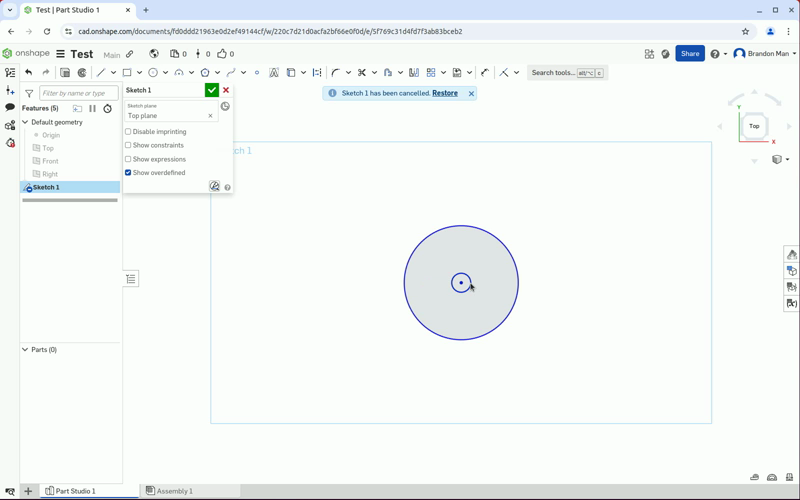
mouse_move(475, 312)
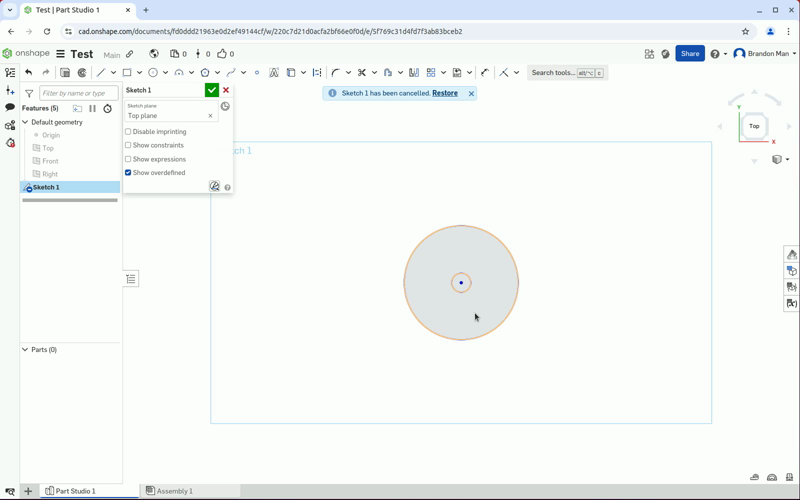
click(475, 312)
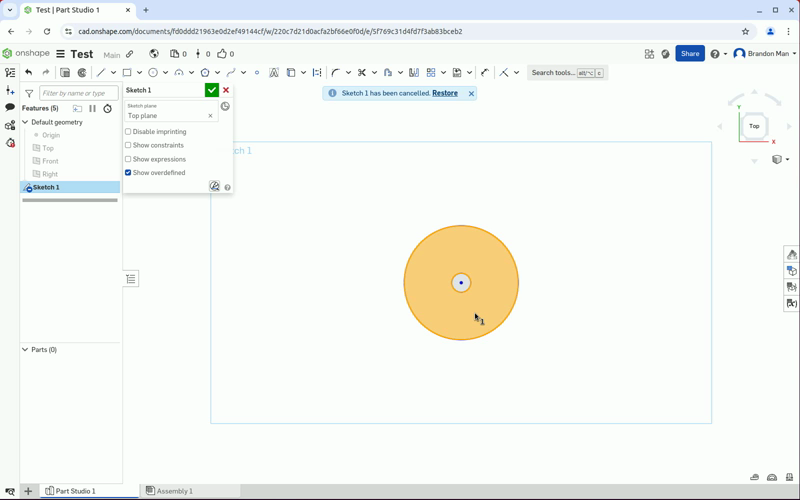
mouse_move(73, 352)
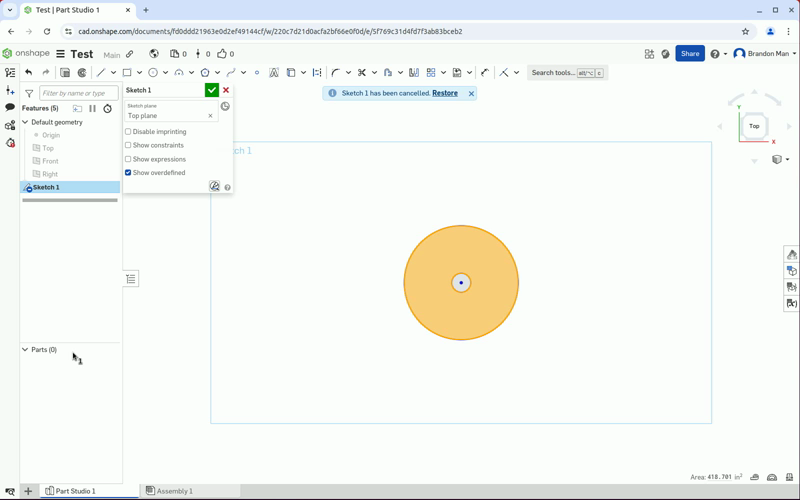
key(shift+y)
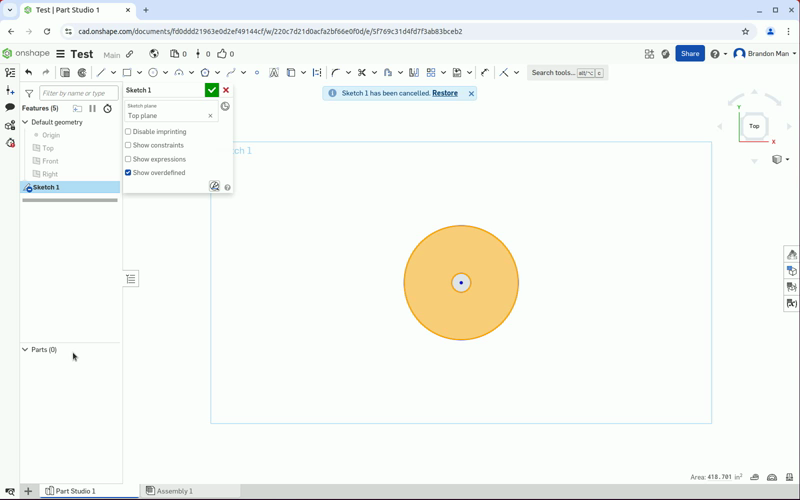
key(shift+e)
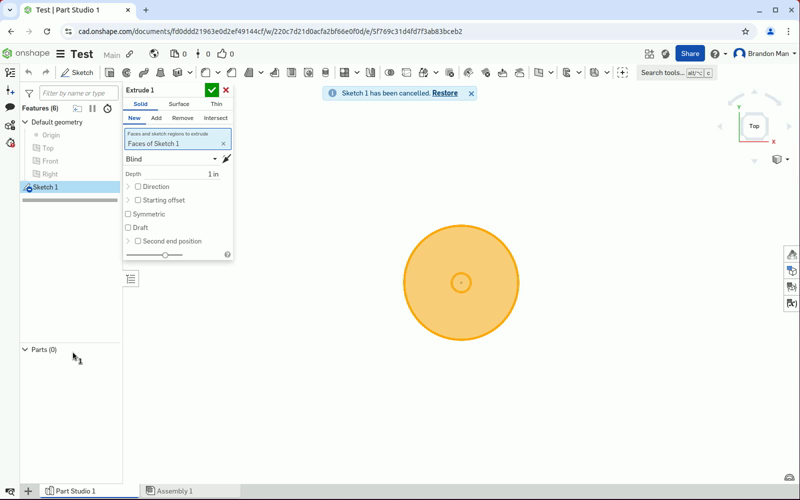
mouse_move(143, 106)
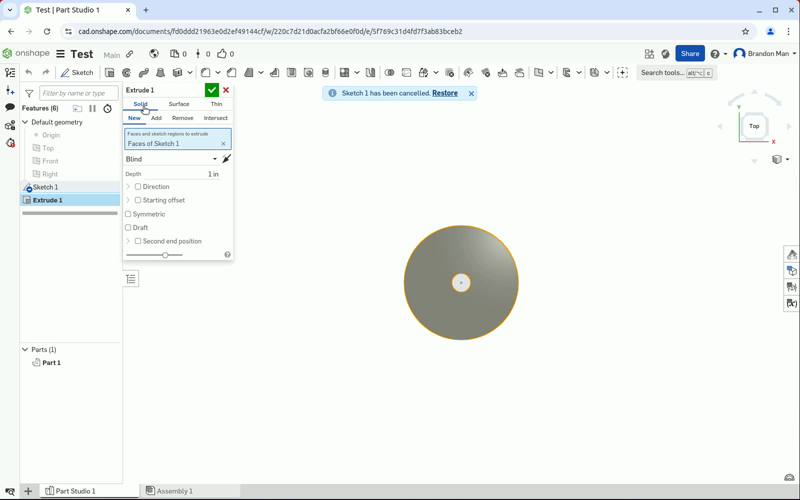
click(143, 106)
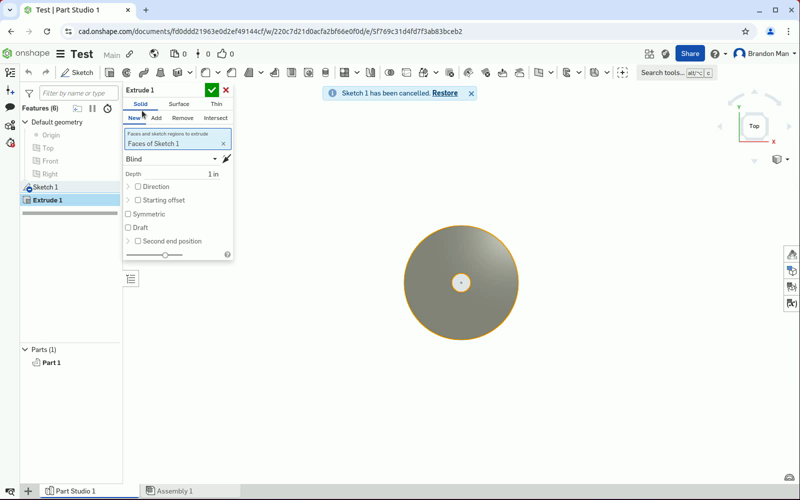
mouse_move(137, 120)
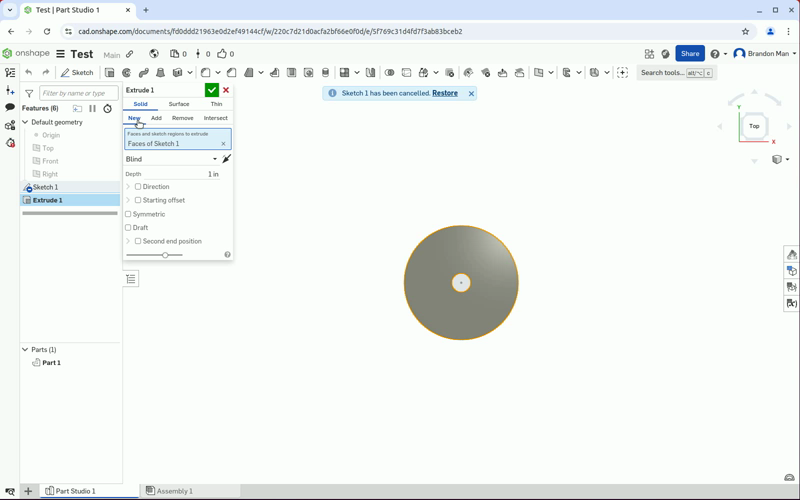
click(137, 120)
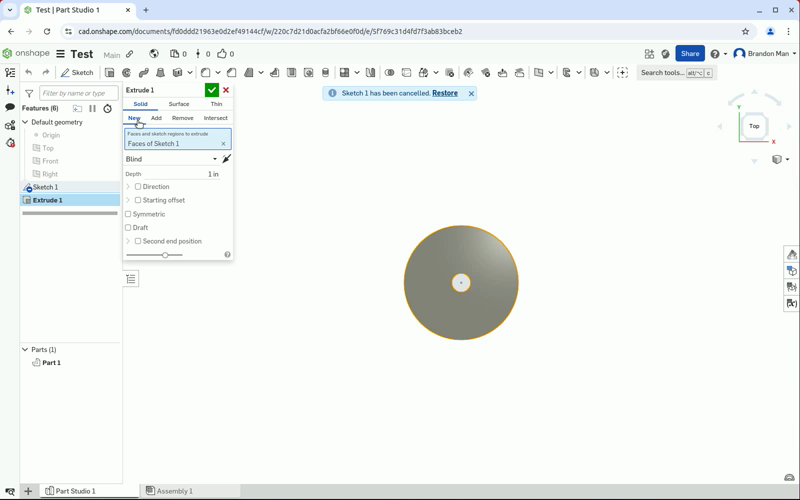
key(tab, 4)
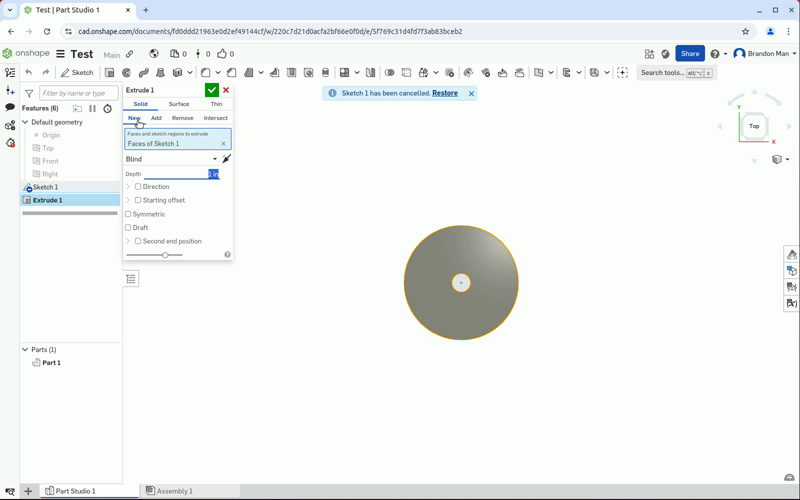
text(23.108)
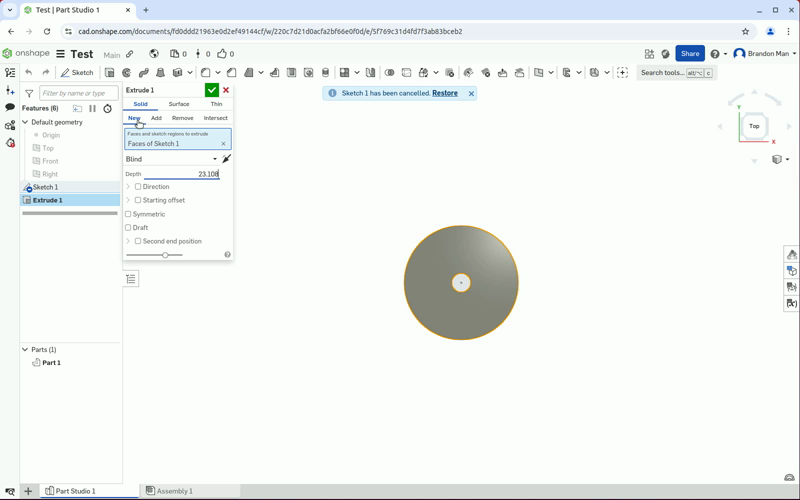
key(enter)
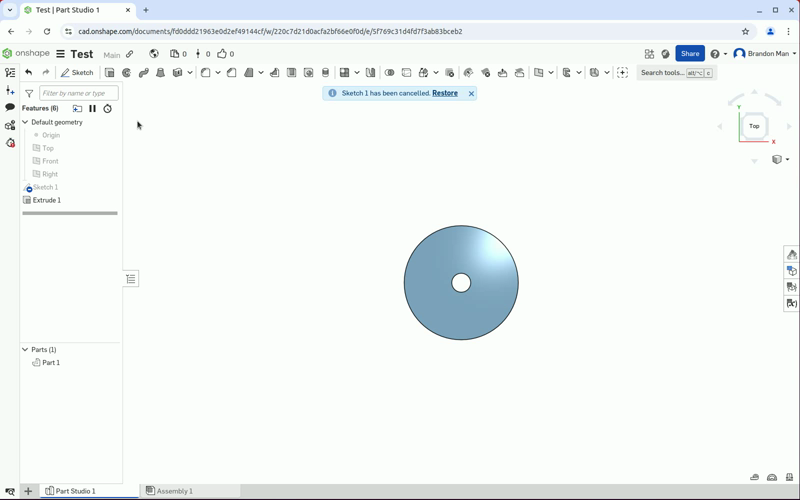
key(shift+h)
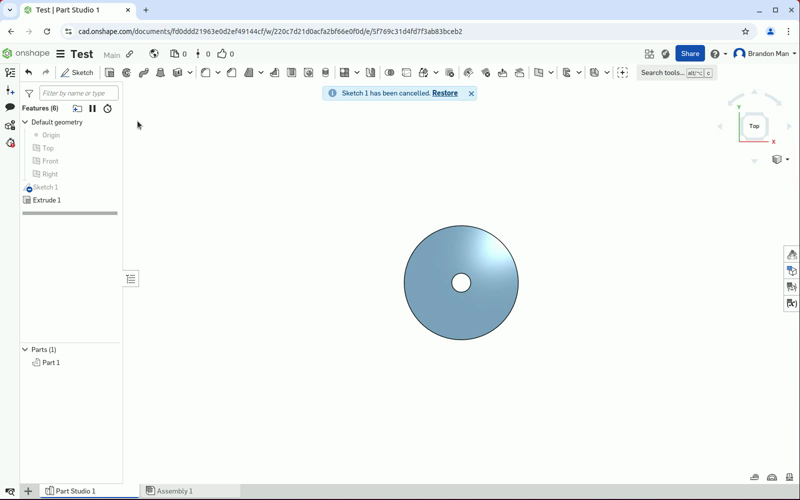
key(shift+h)
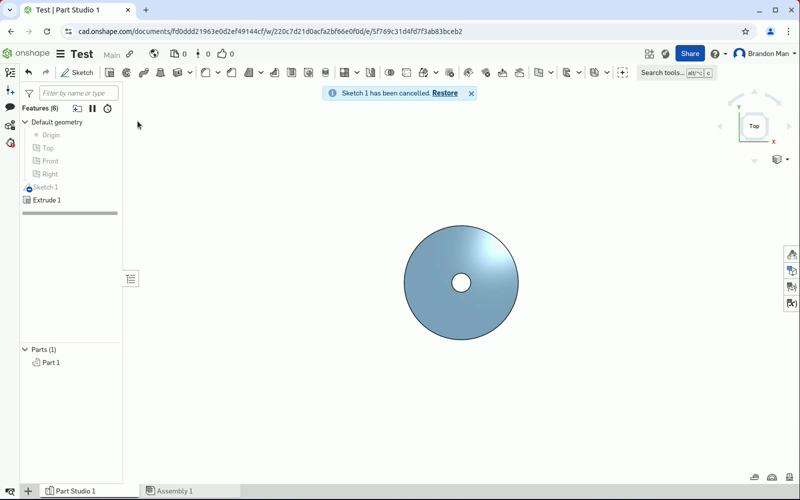
mouse_move(73, 189)
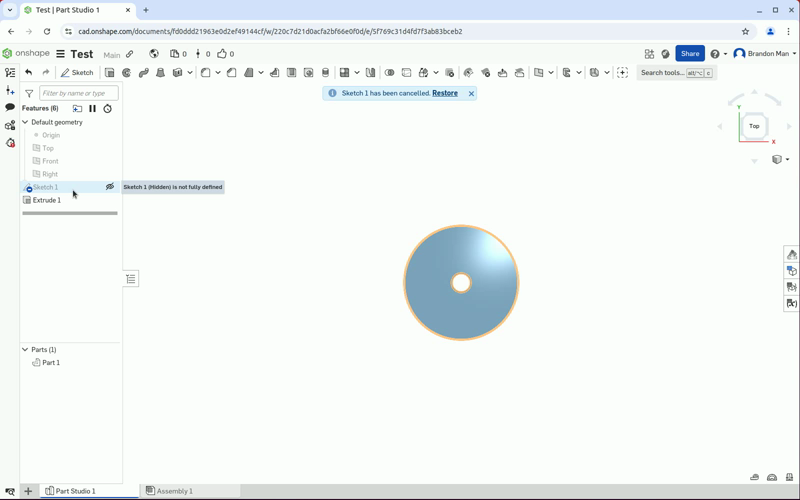
click(73, 189)
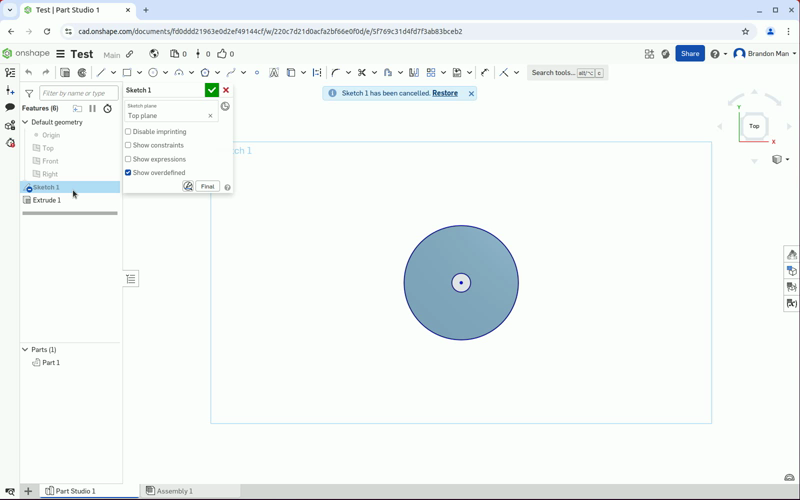
mouse_move(229, 92)
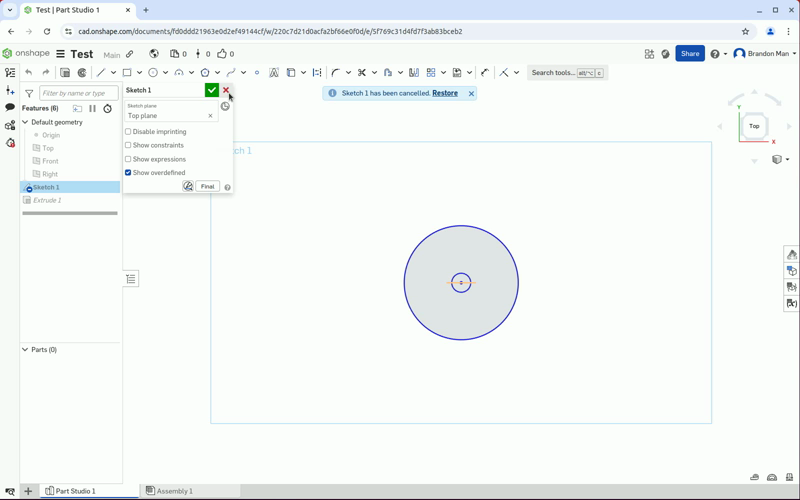
click(229, 92)
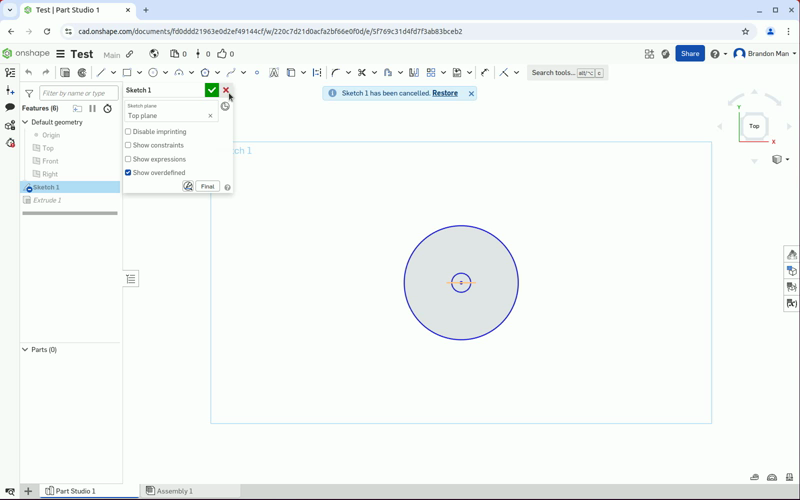
key(shift+s)
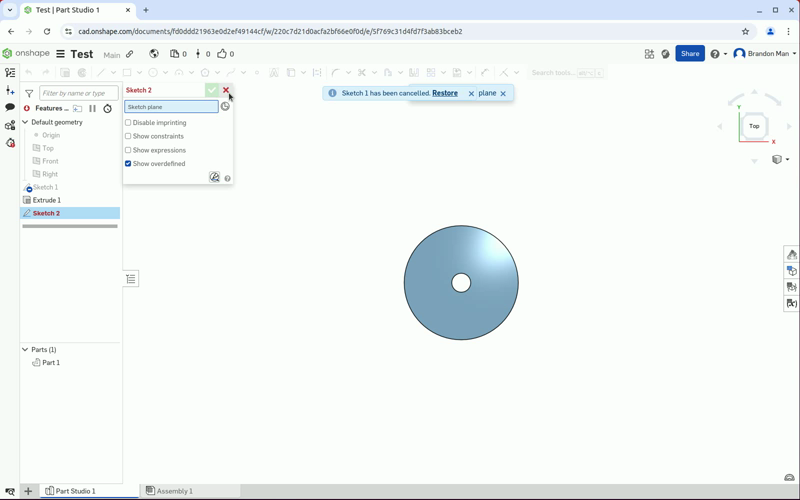
mouse_move(73, 150)
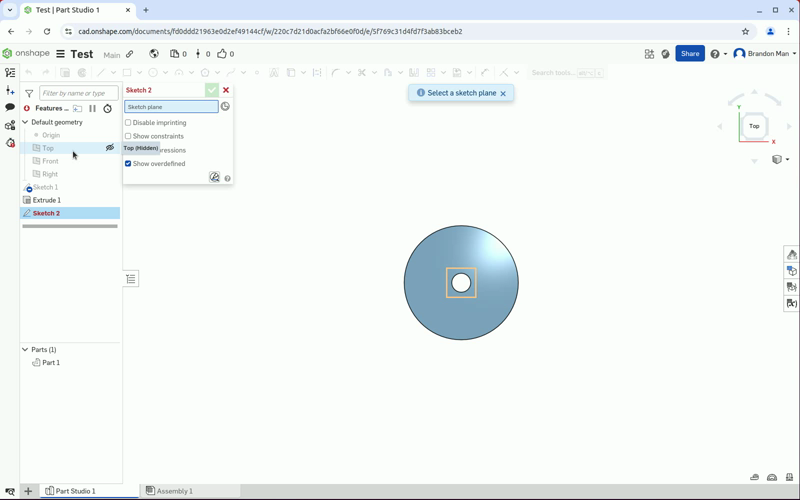
click(73, 150)
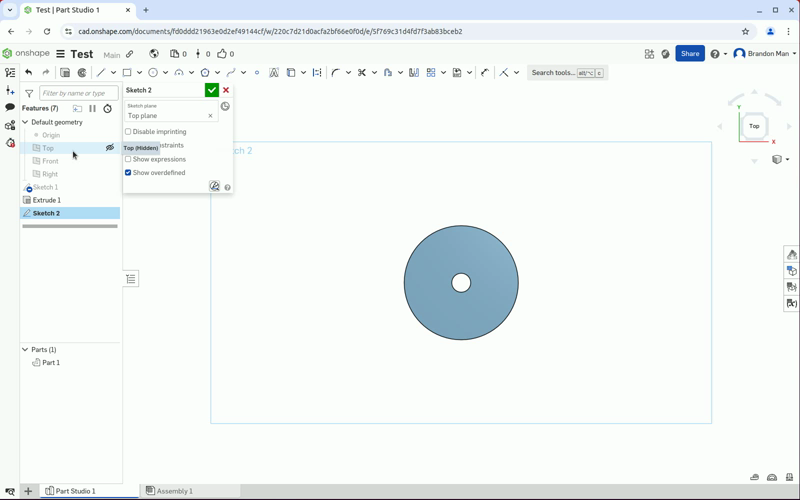
mouse_move(73, 352)
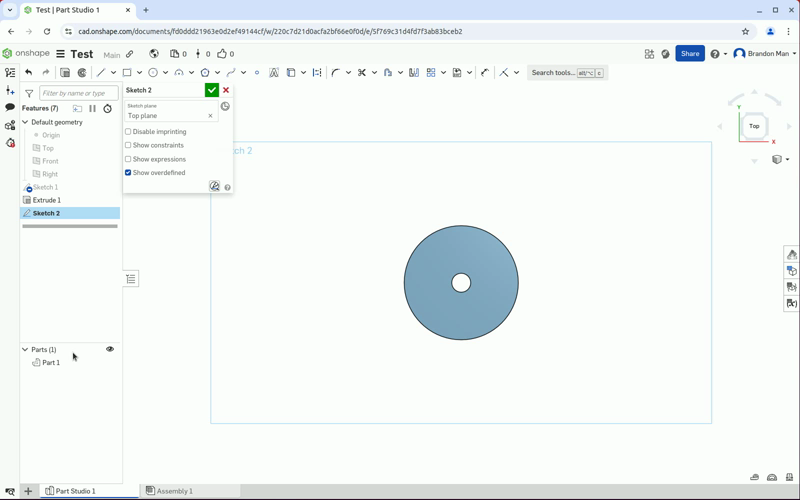
key(y)
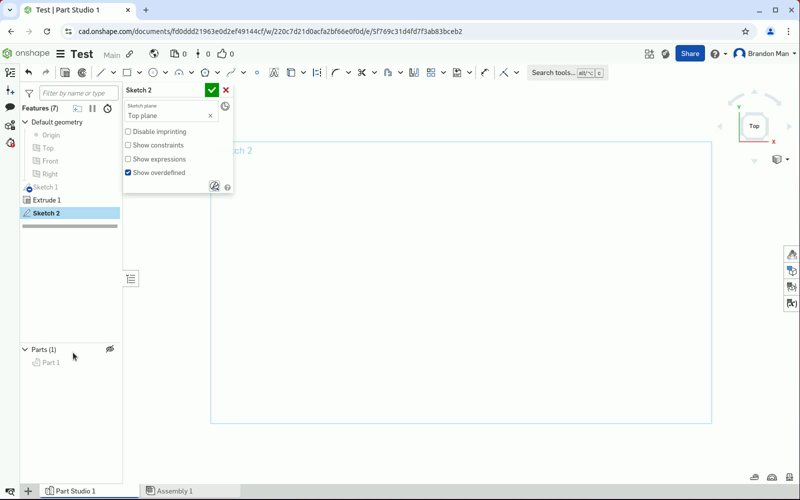
key(a)
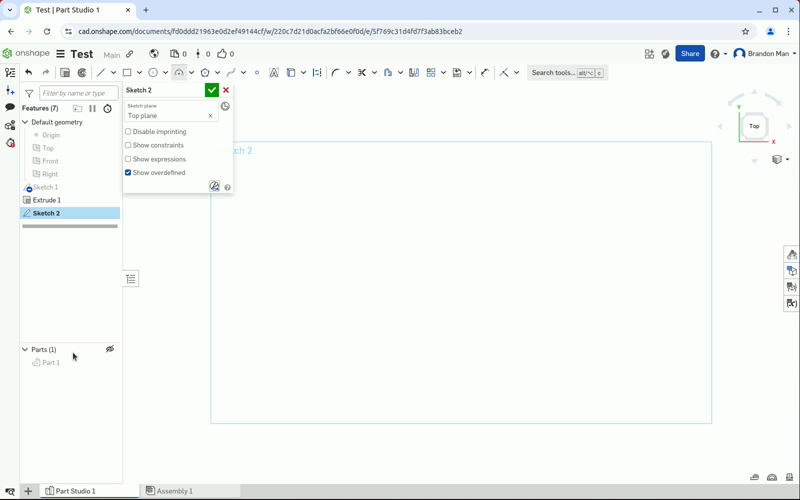
key_down(shift)
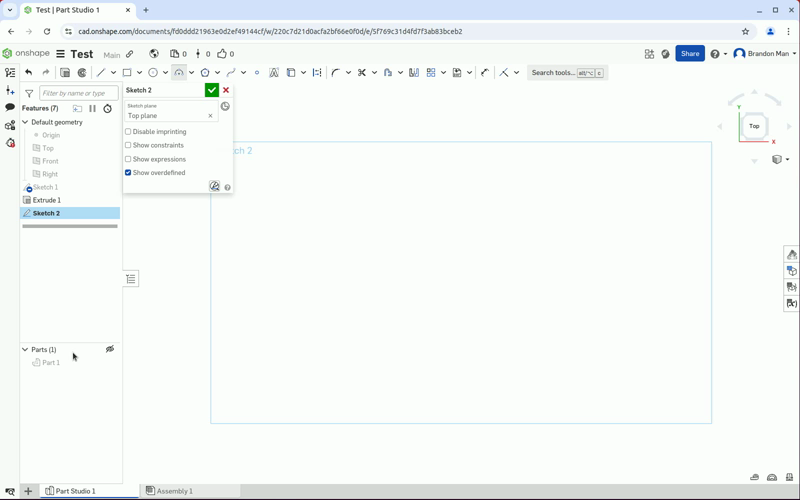
mouse_move(444, 255)
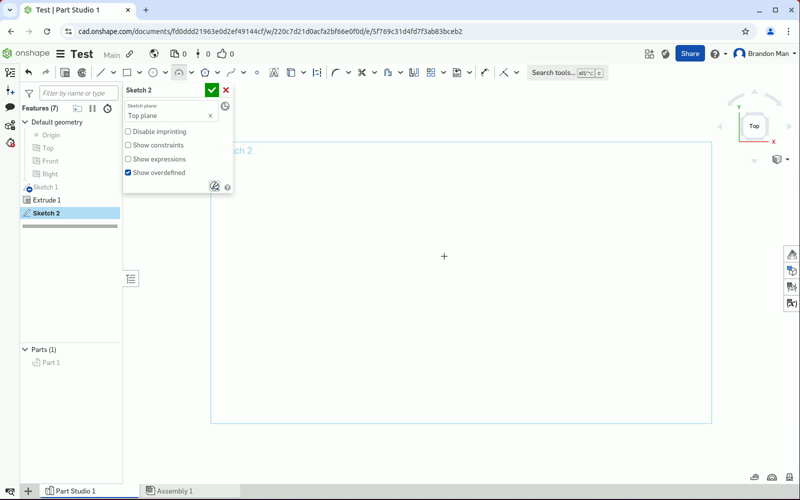
click(444, 255)
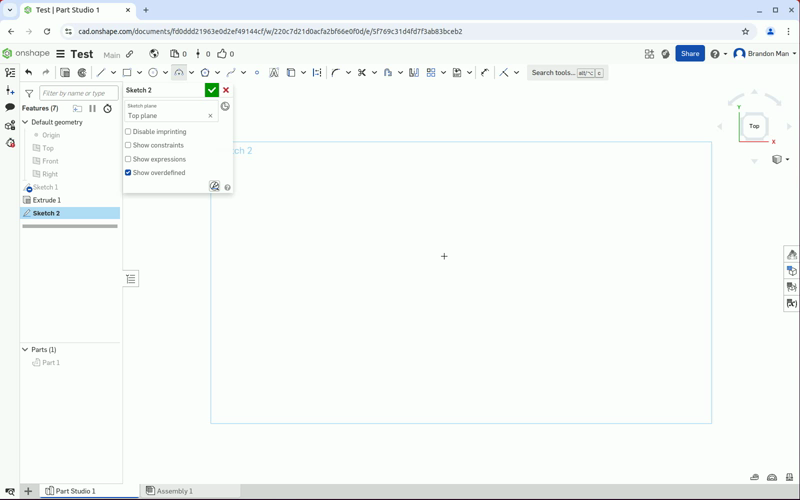
key_up(shift)
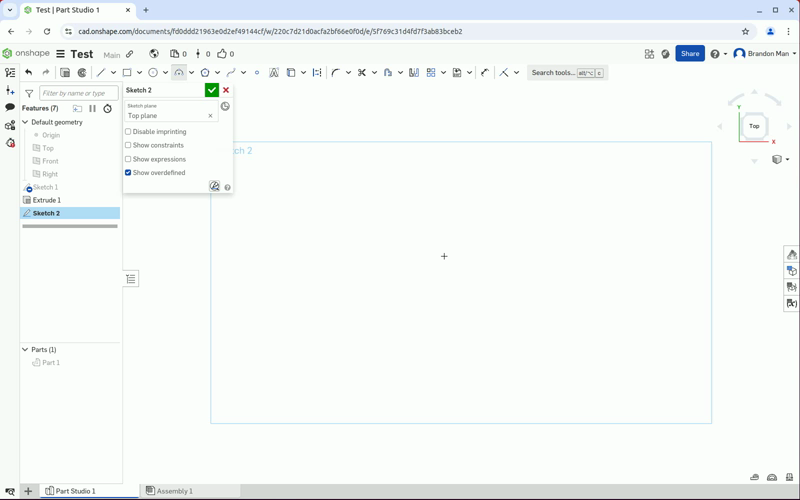
key_down(shift)
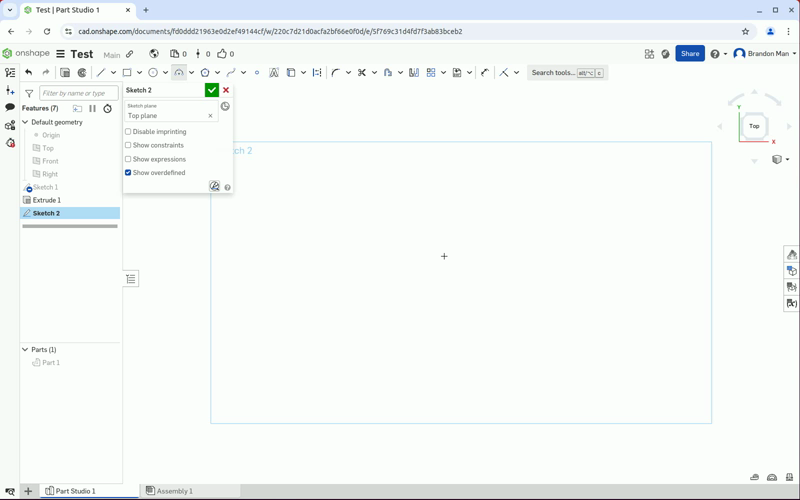
mouse_move(488, 299)
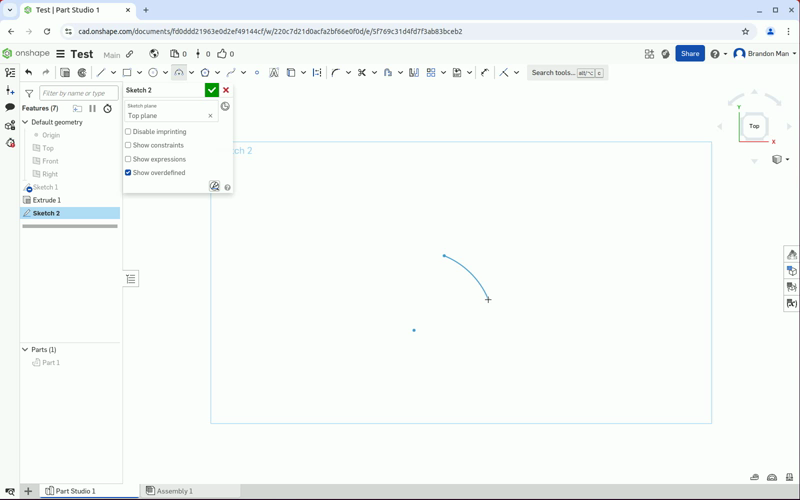
click(488, 299)
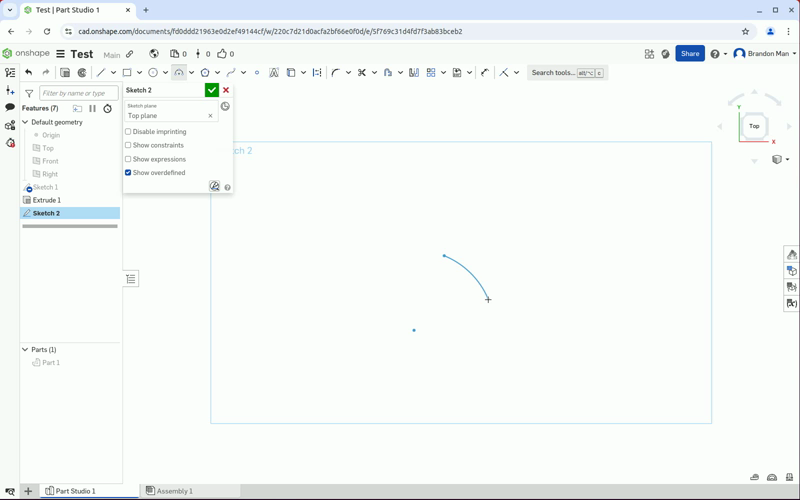
mouse_move(438, 305)
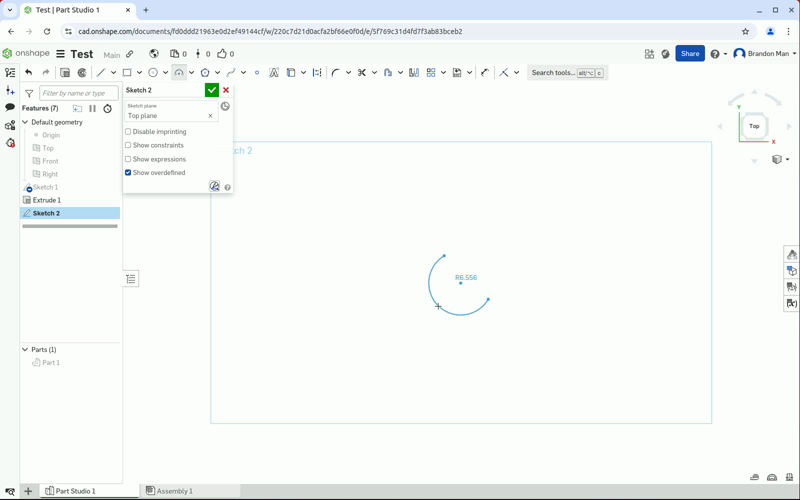
click(438, 305)
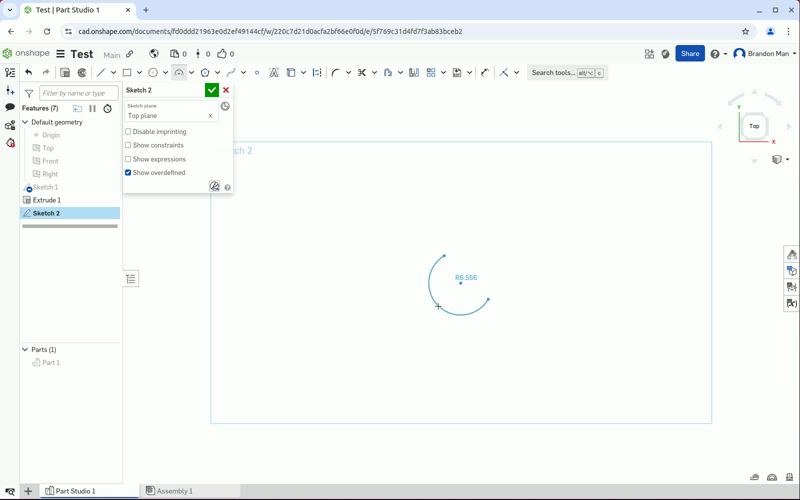
key_up(shift)
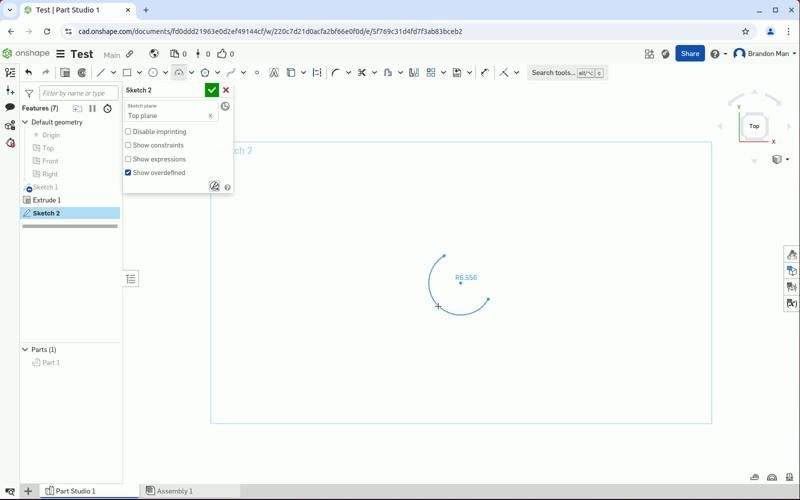
key(esc)
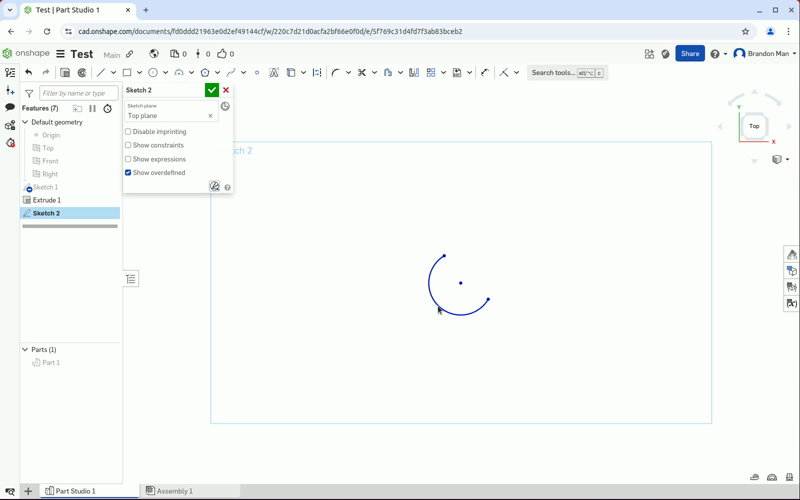
key(l)
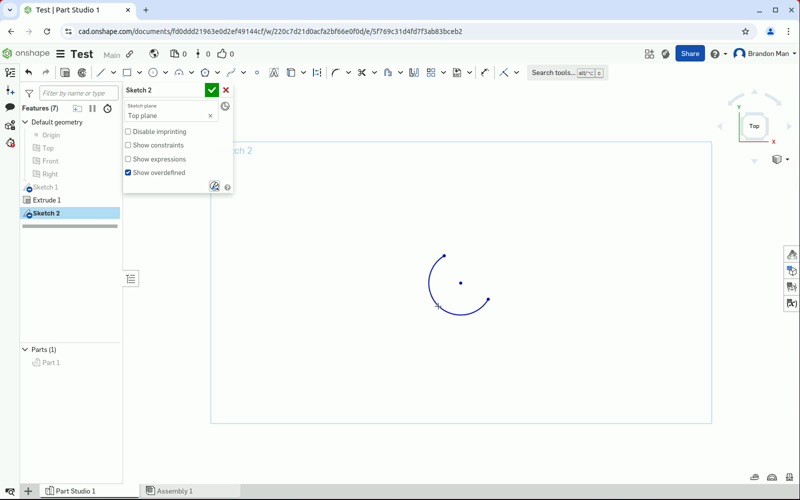
mouse_move(488, 299)
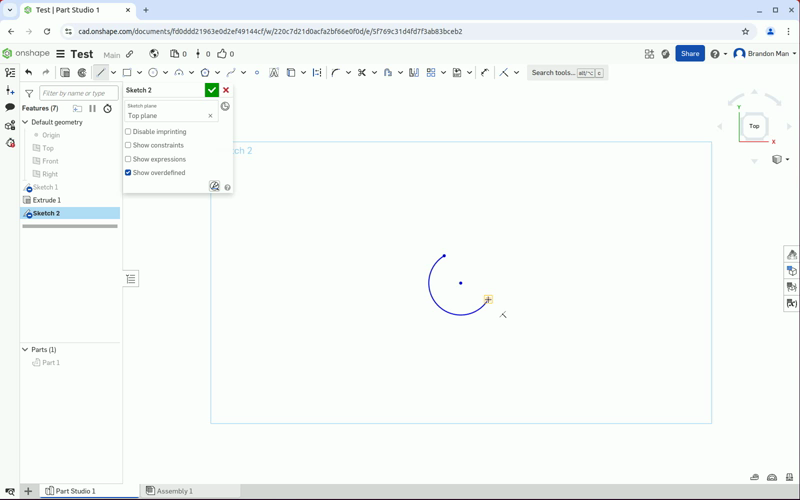
click(488, 299)
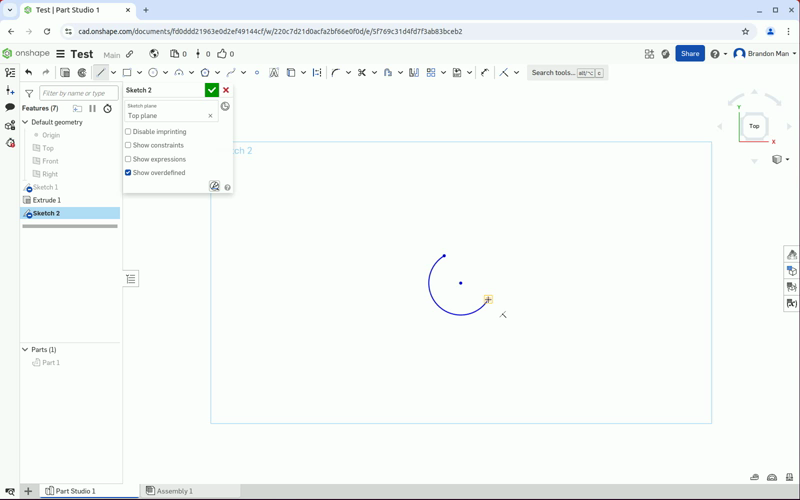
key_down(shift)
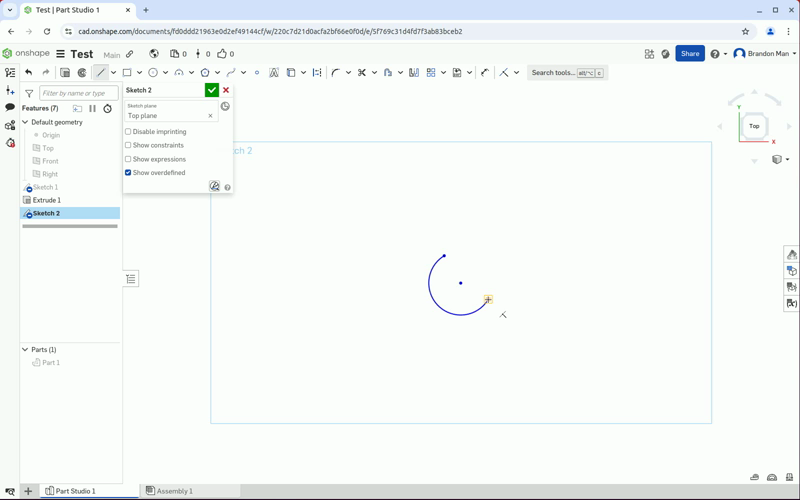
mouse_move(518, 299)
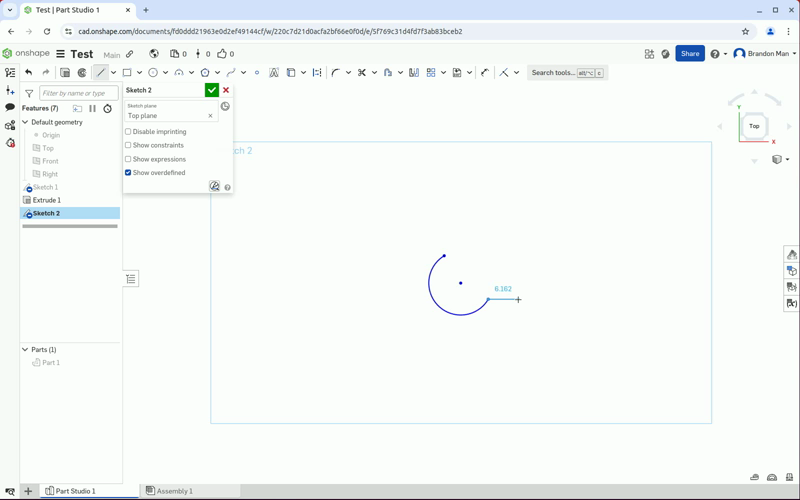
mouse_move(488, 266)
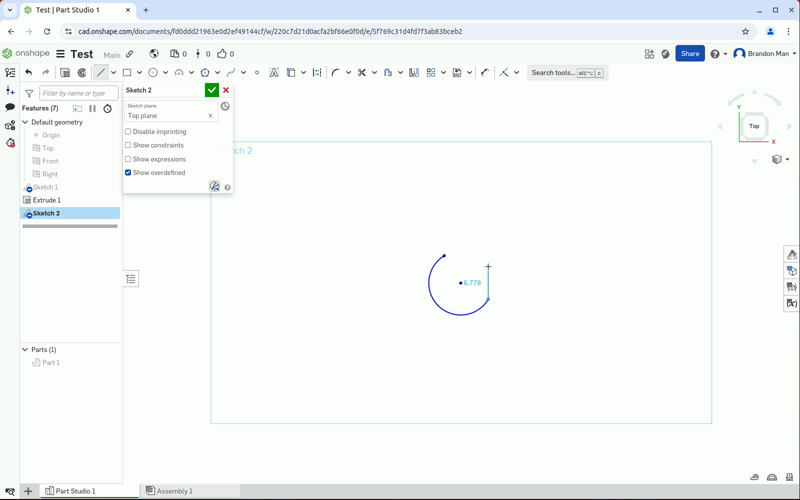
click(488, 266)
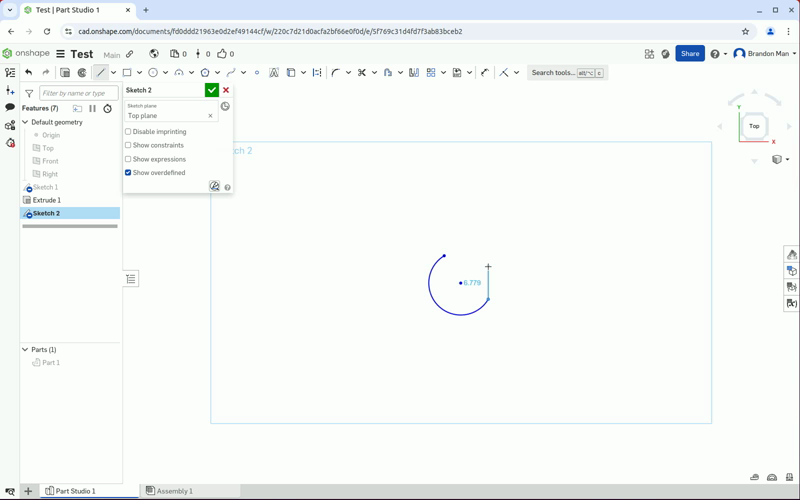
key_up(shift)
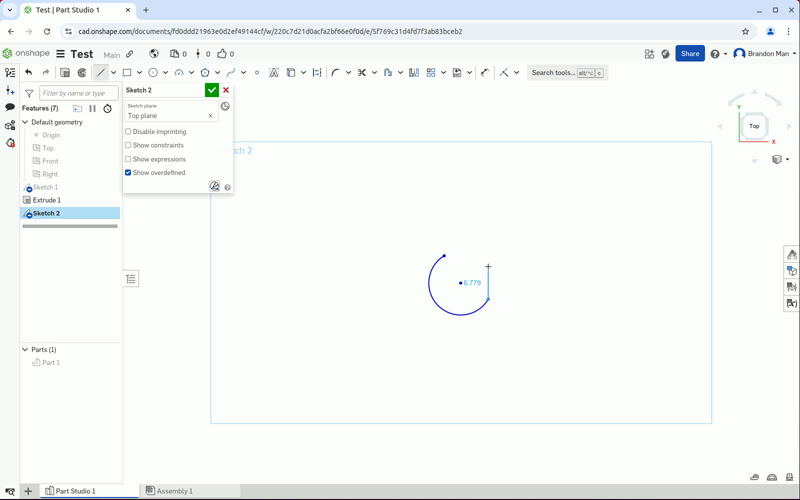
key(esc)
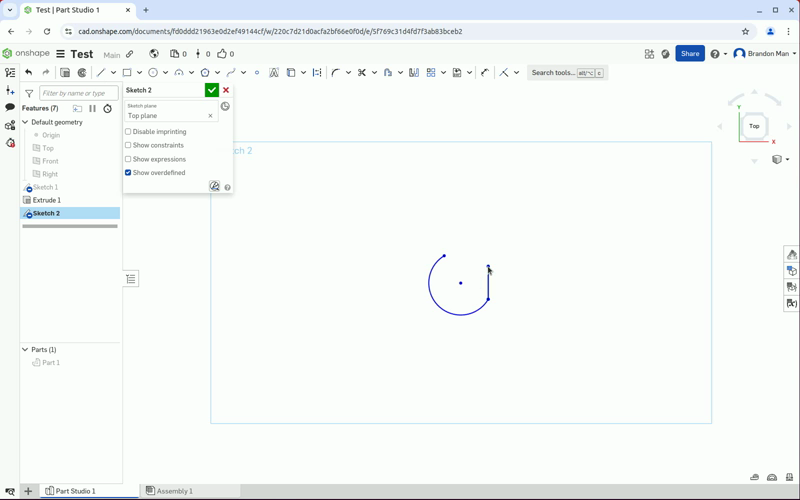
key(a)
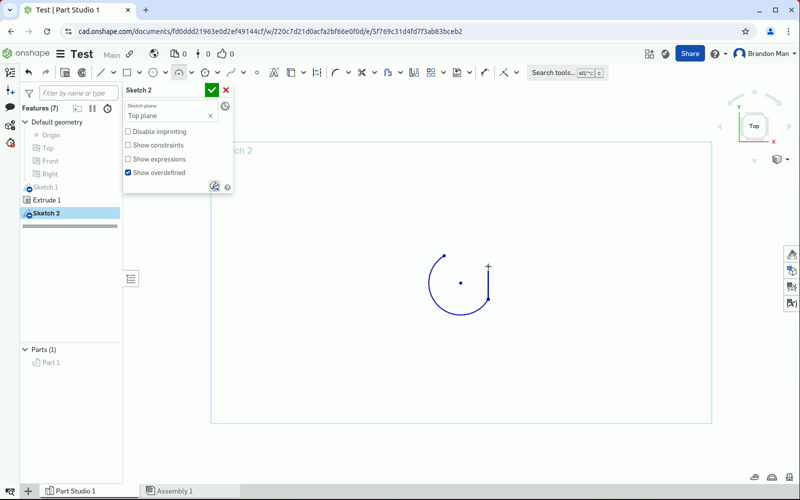
mouse_move(488, 266)
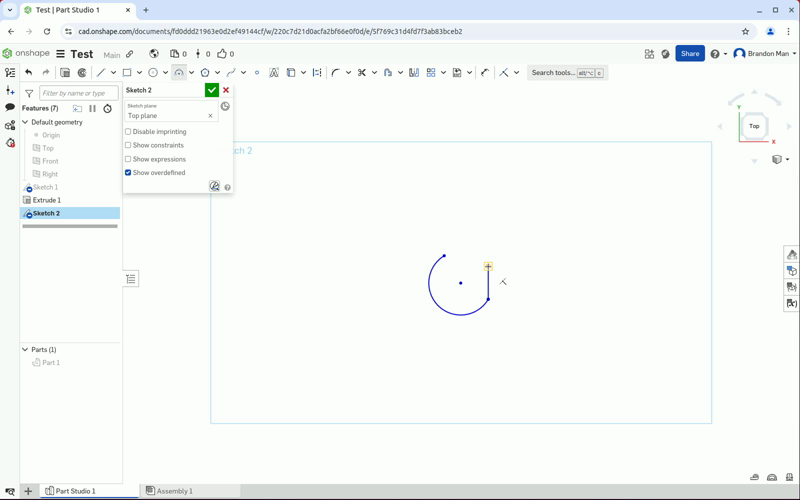
click(488, 266)
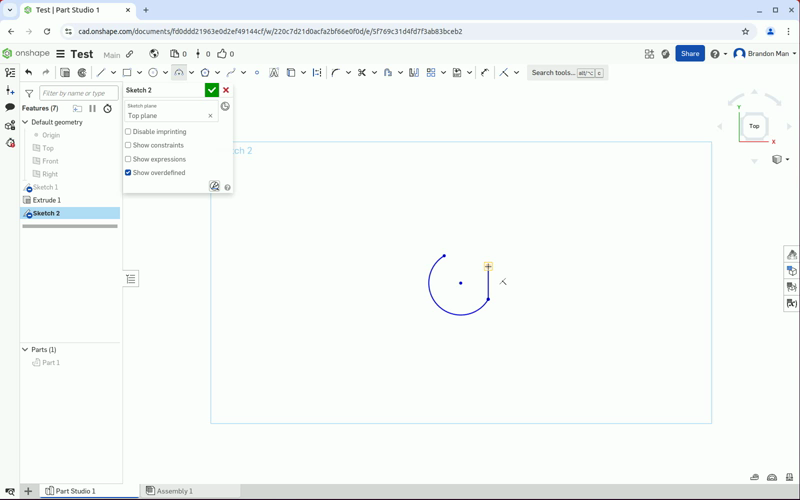
key_down(shift)
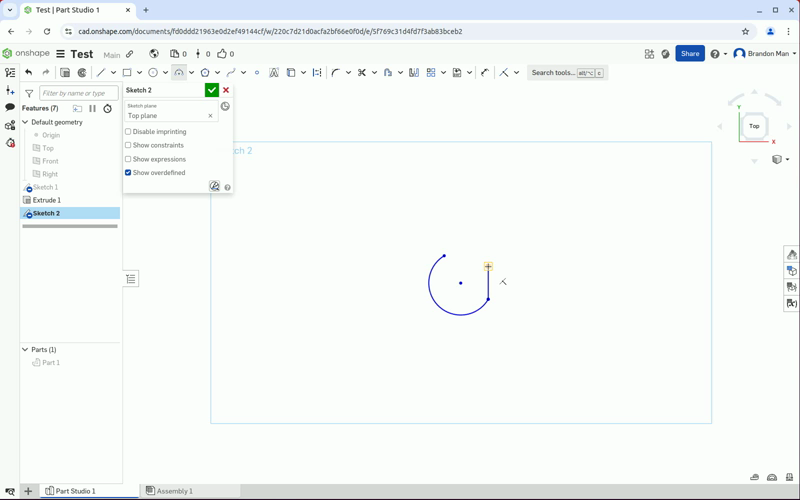
mouse_move(477, 255)
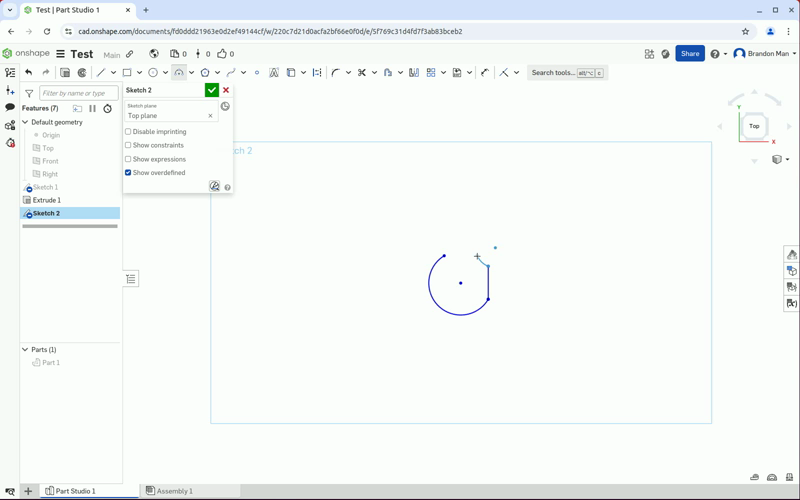
click(477, 255)
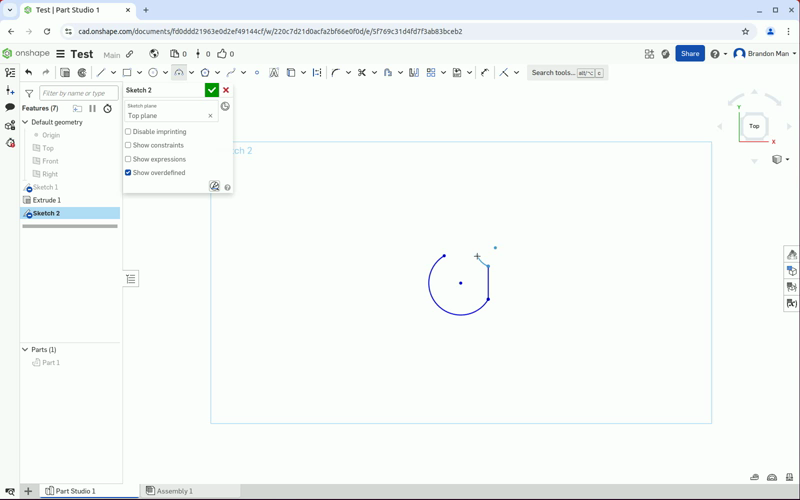
mouse_move(483, 260)
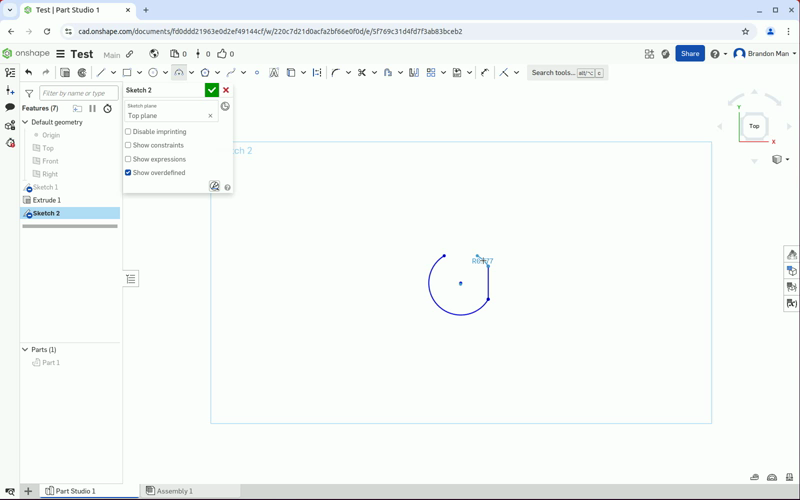
click(483, 260)
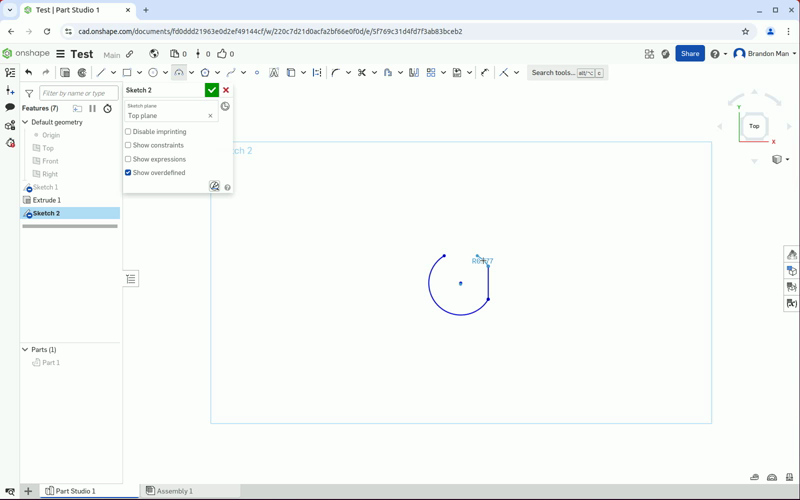
key_up(shift)
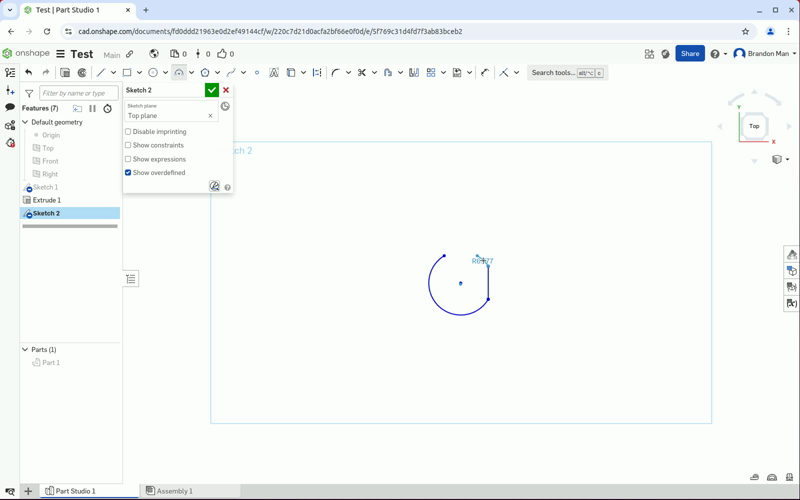
key(esc)
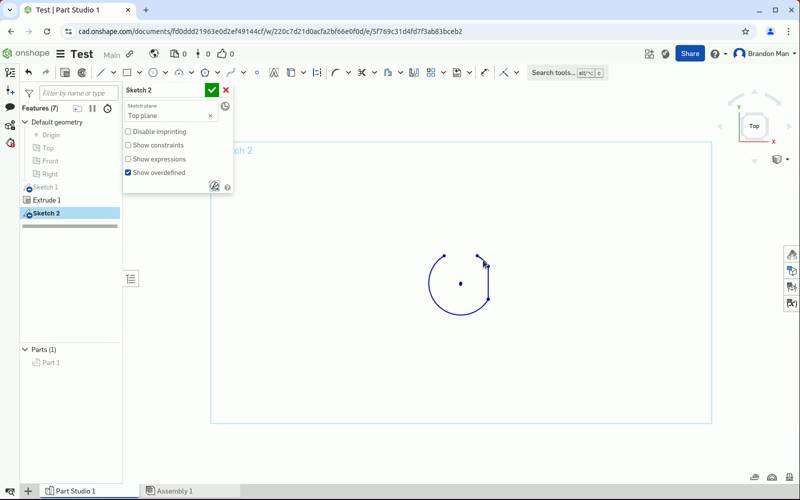
key(l)
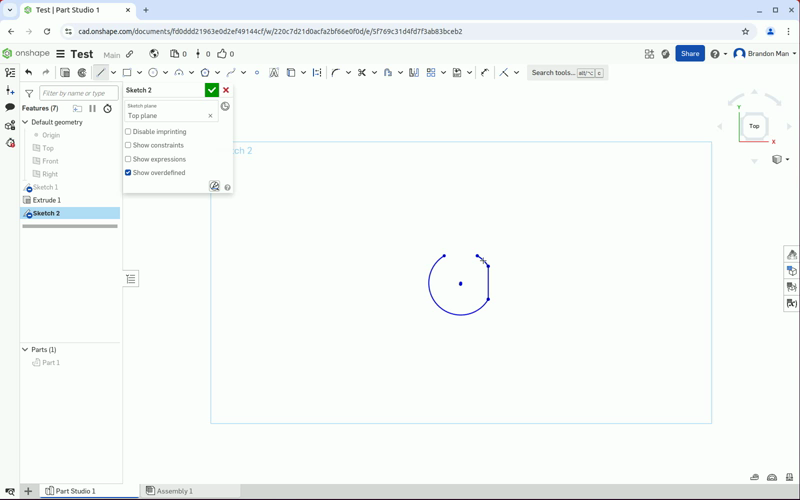
mouse_move(477, 255)
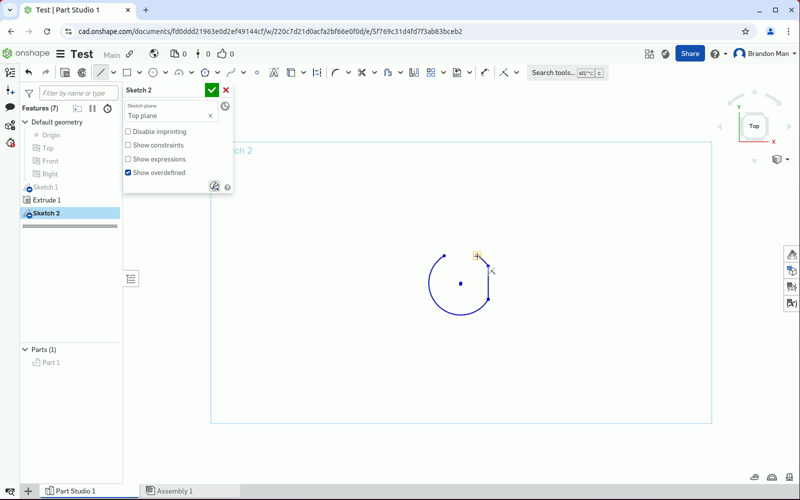
click(477, 255)
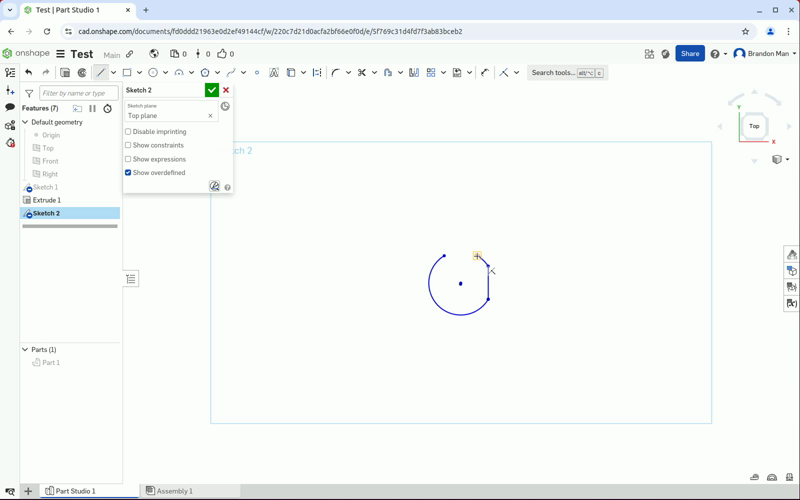
mouse_move(507, 255)
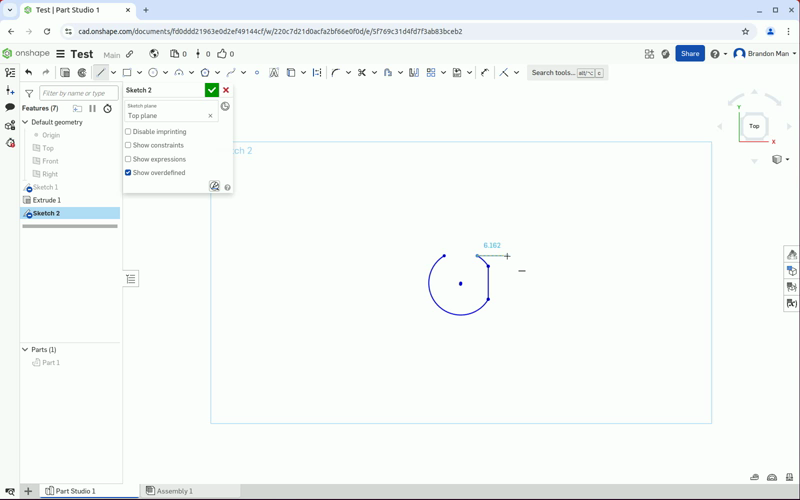
key_down(shift)
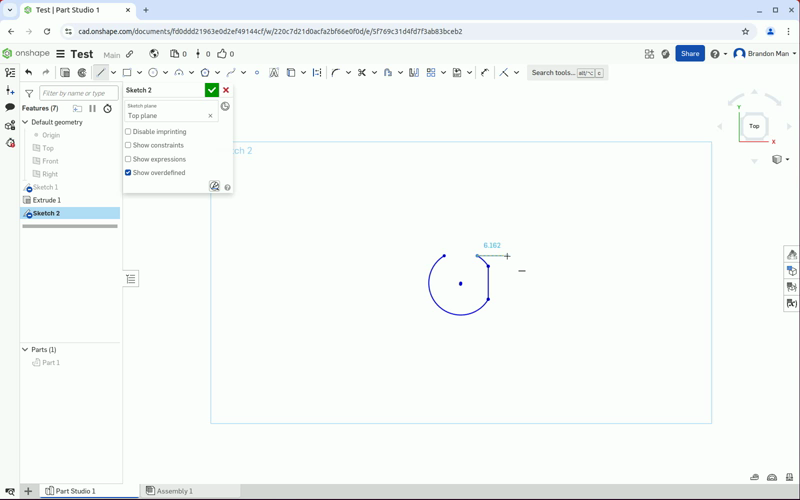
mouse_move(444, 255)
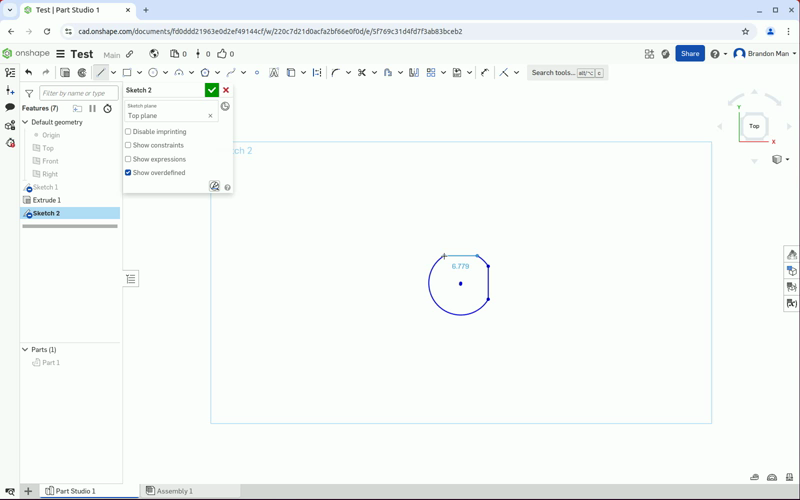
key_up(shift)
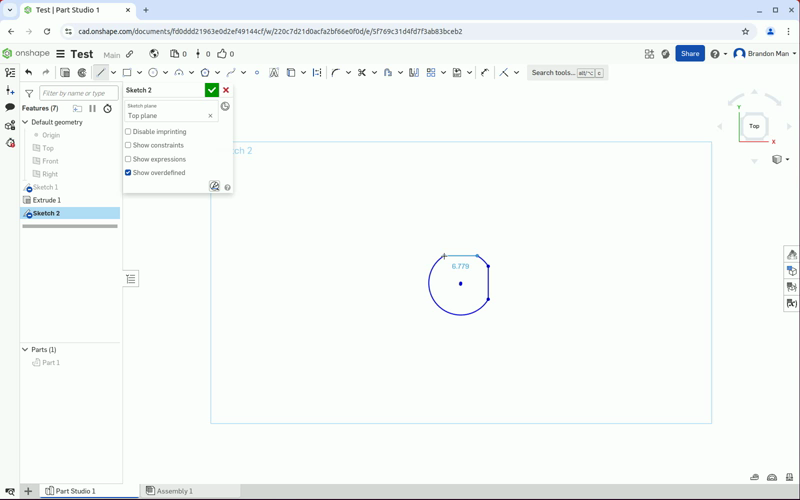
click(444, 255)
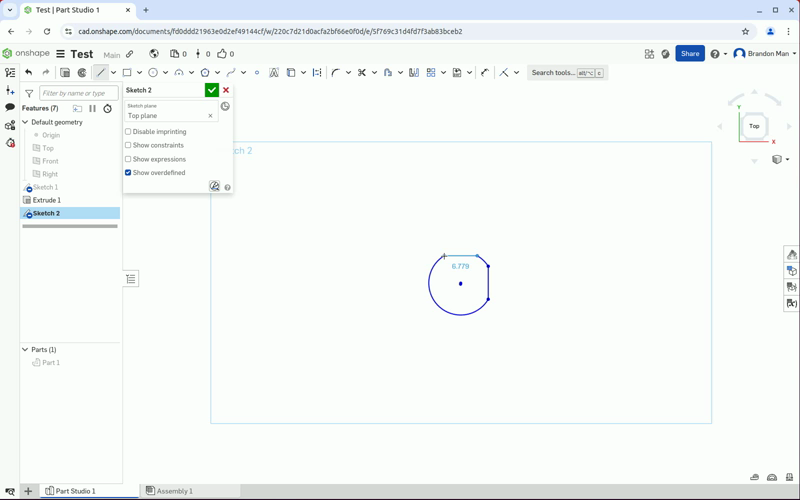
key(esc)
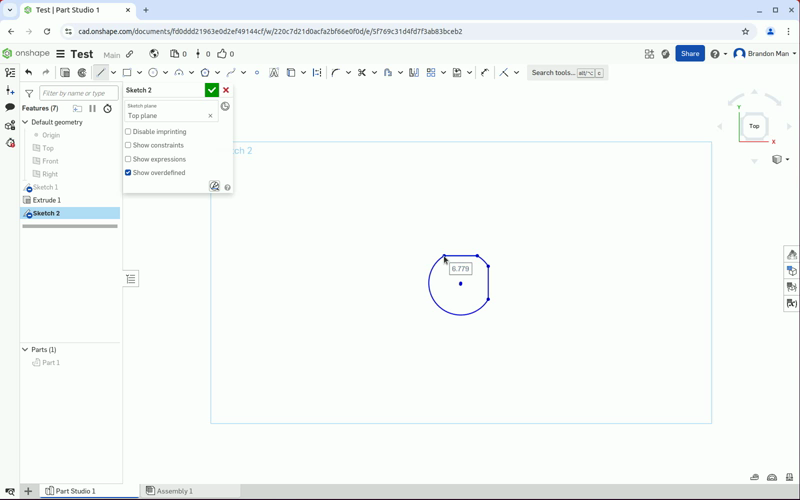
key(c)
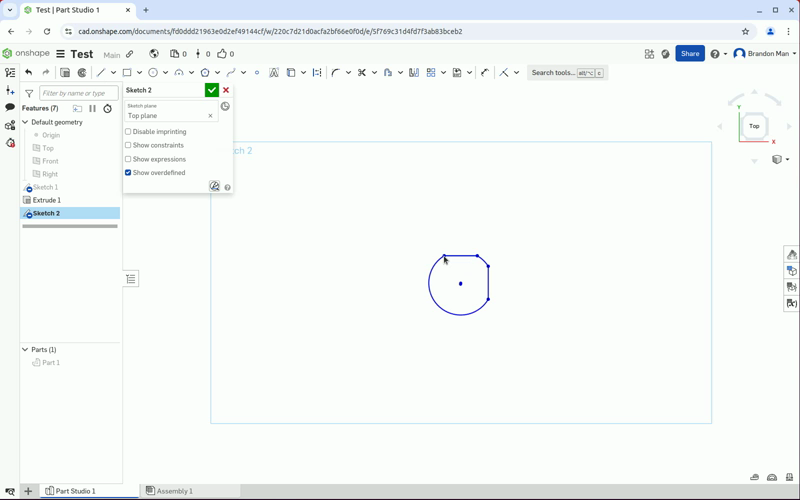
key_down(shift)
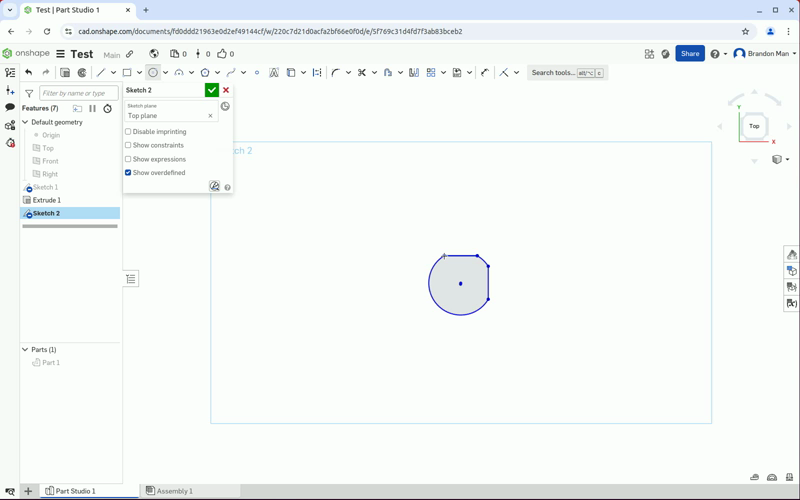
mouse_move(460, 283)
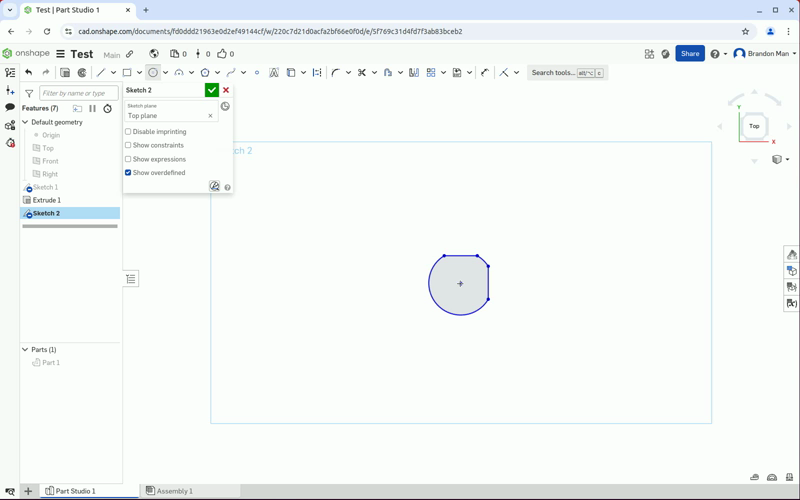
scroll(6)
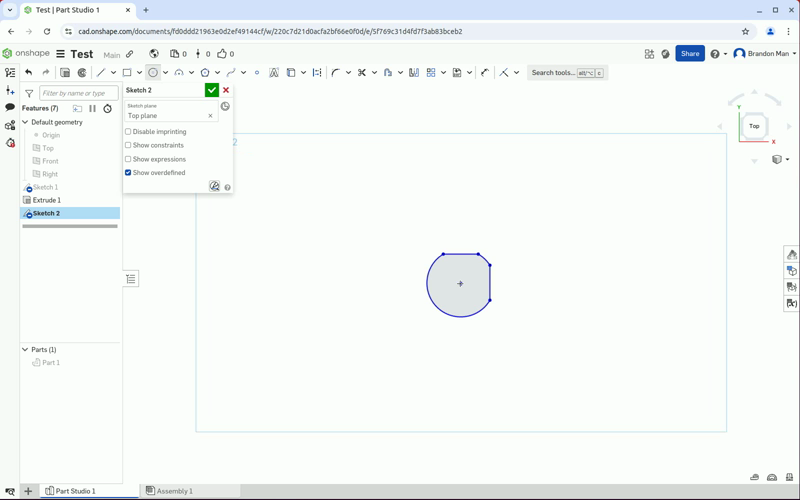
scroll(6)
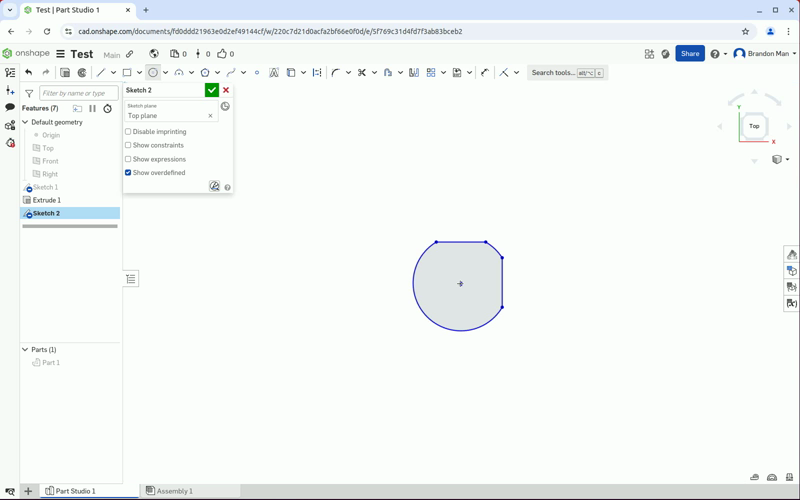
scroll(6)
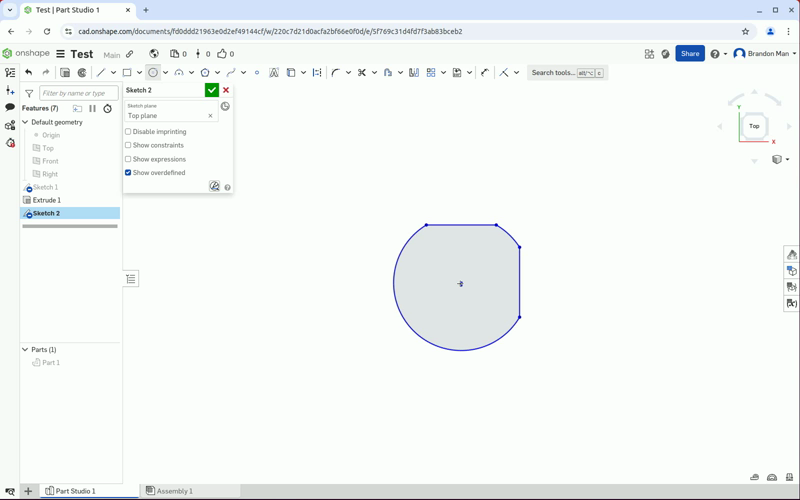
scroll(6)
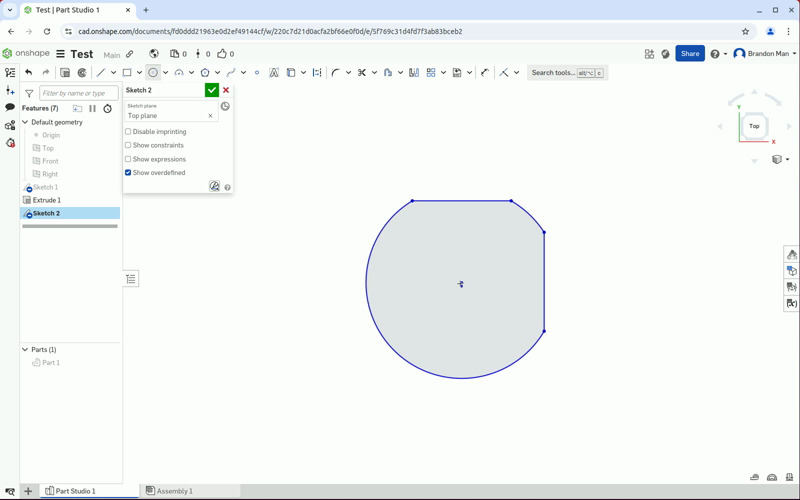
scroll(6)
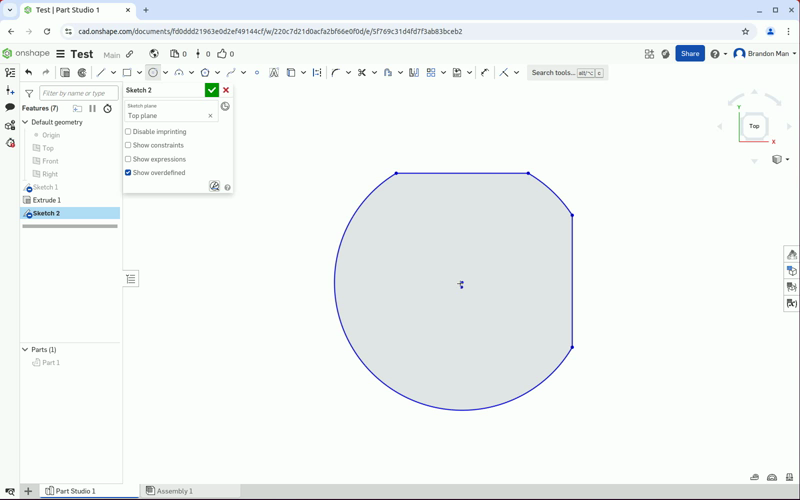
scroll(6)
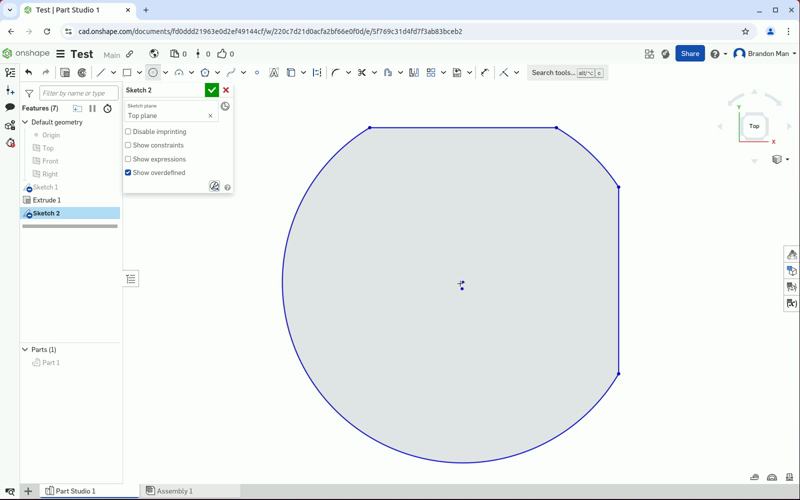
scroll(6)
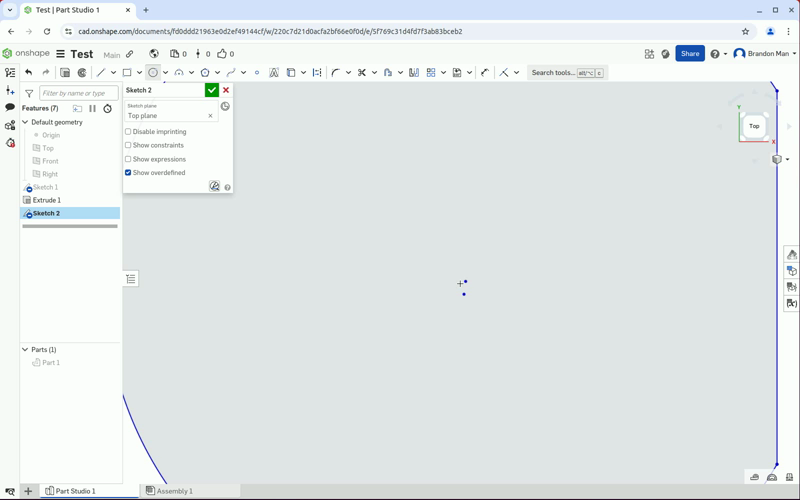
click(460, 283)
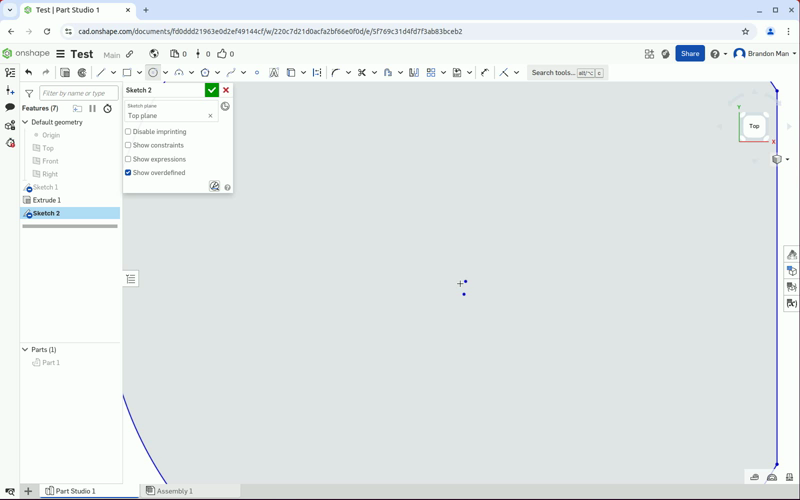
scroll(-6)
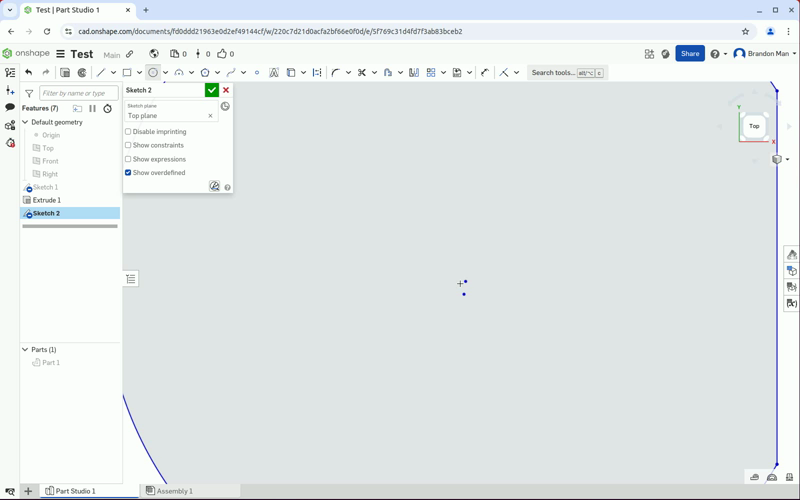
scroll(-6)
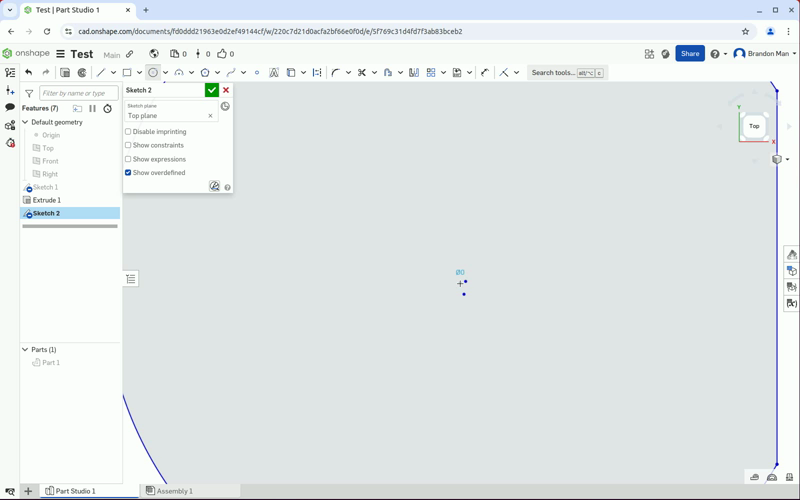
scroll(-6)
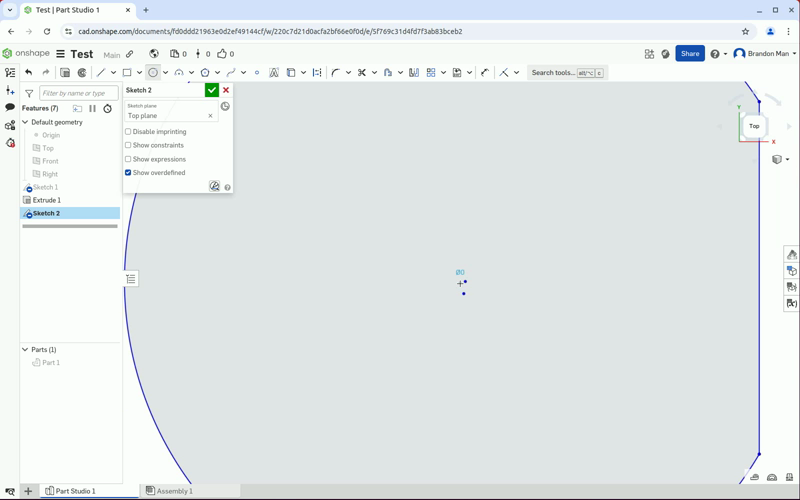
scroll(-6)
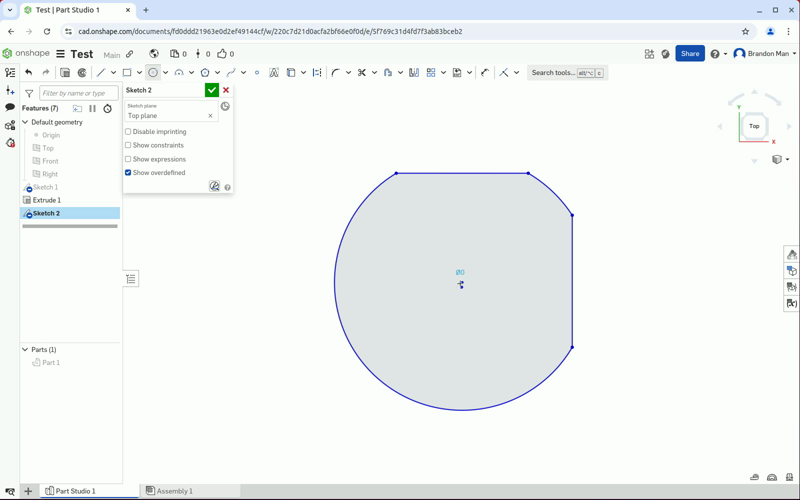
scroll(-6)
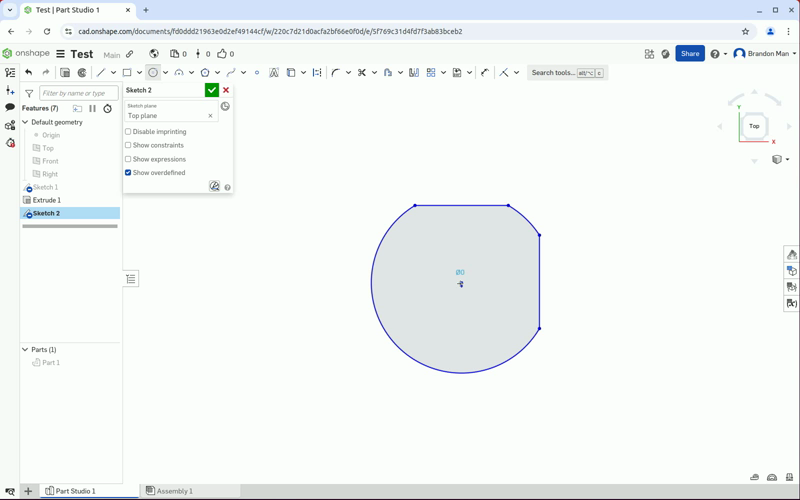
scroll(-6)
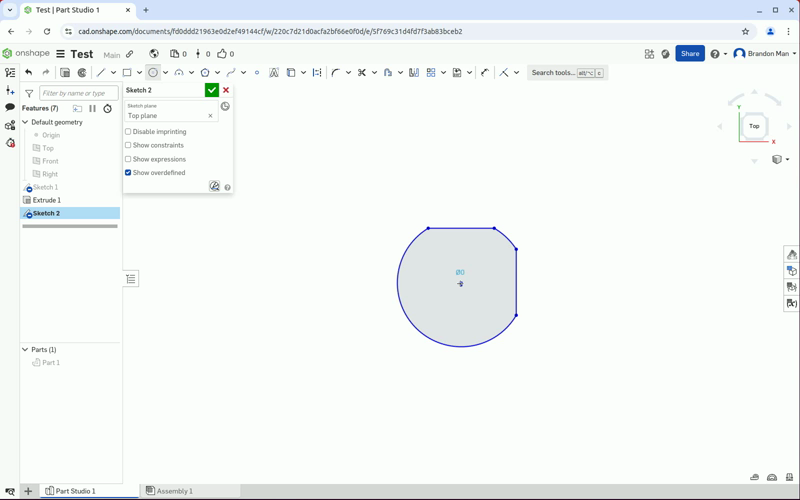
scroll(-6)
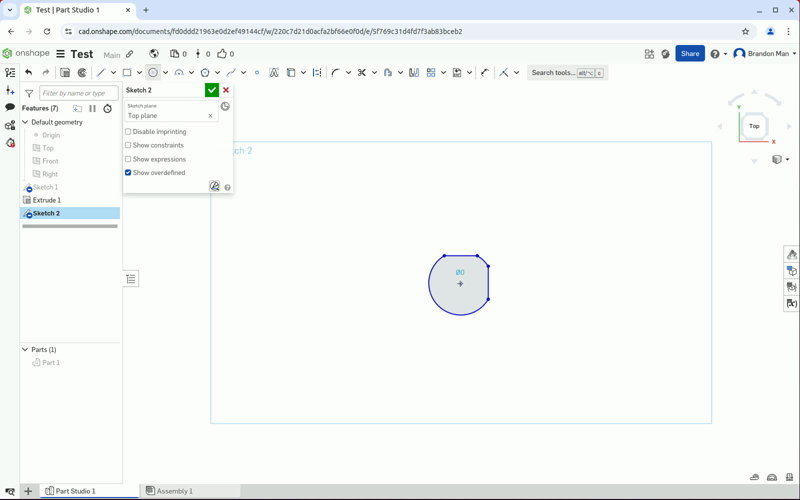
key_up(shift)
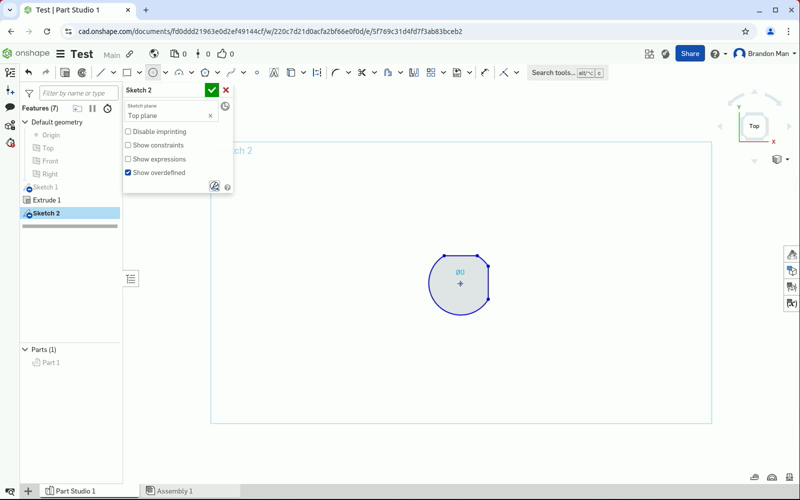
mouse_move(469, 283)
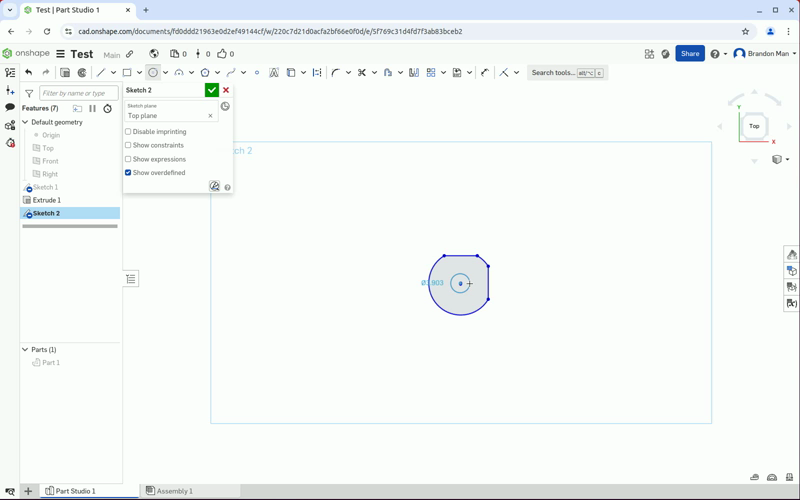
click(469, 283)
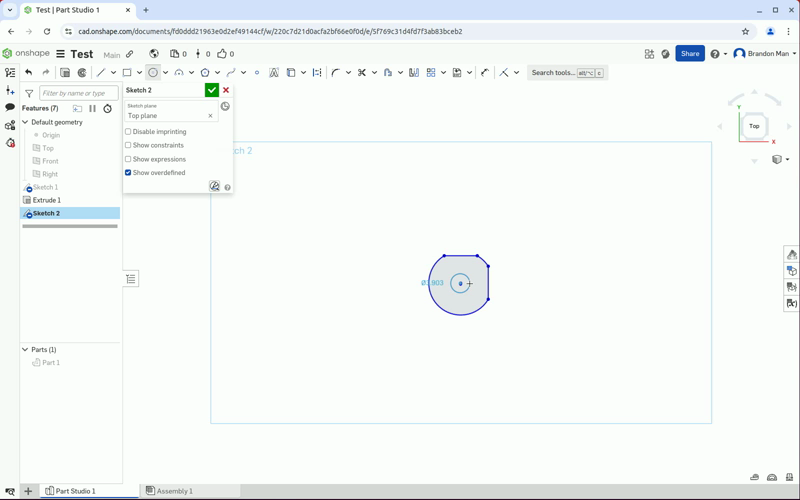
key(esc)
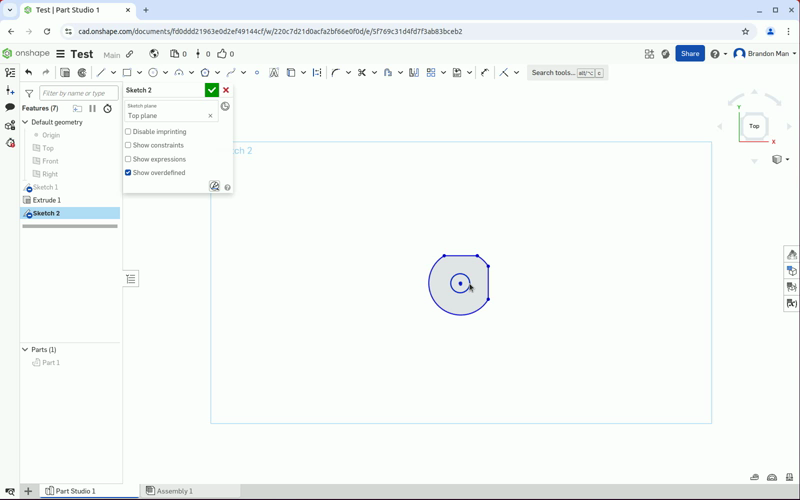
mouse_move(468, 258)
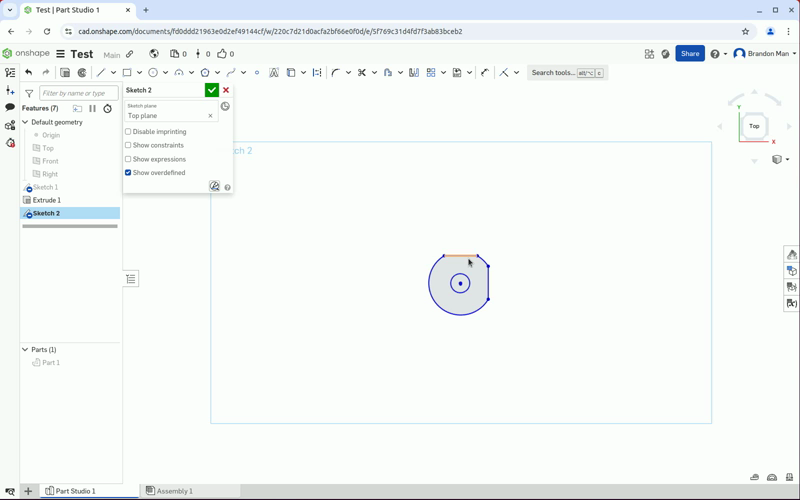
click(468, 258)
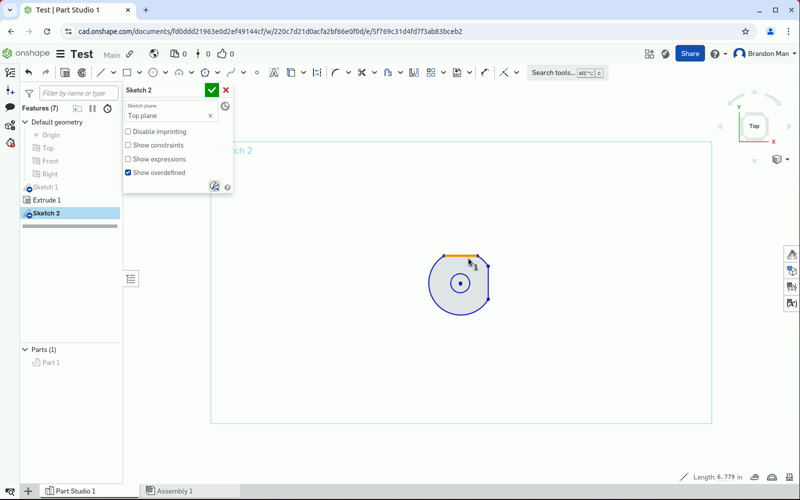
mouse_move(73, 352)
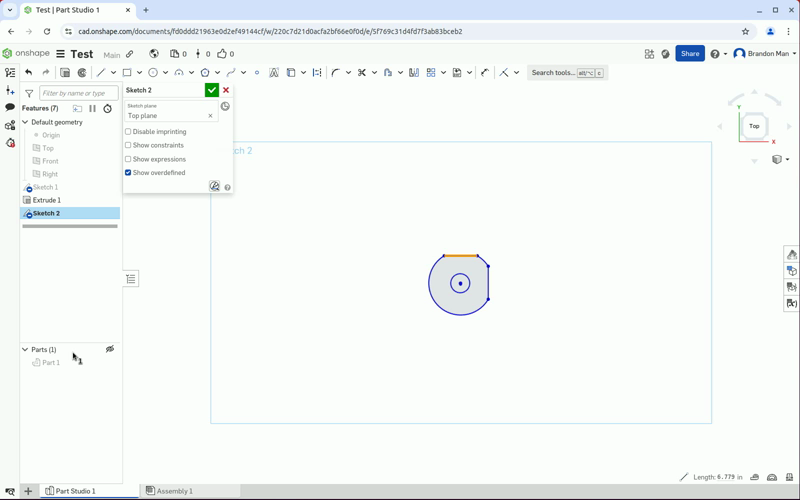
key(shift+y)
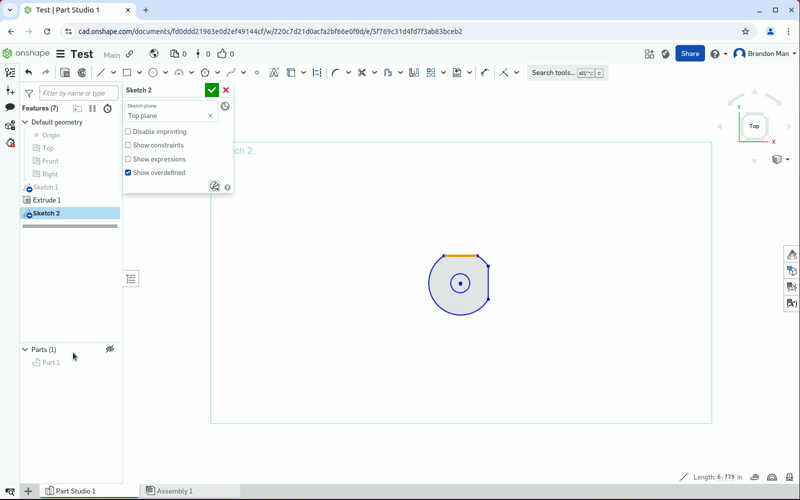
key(shift+e)
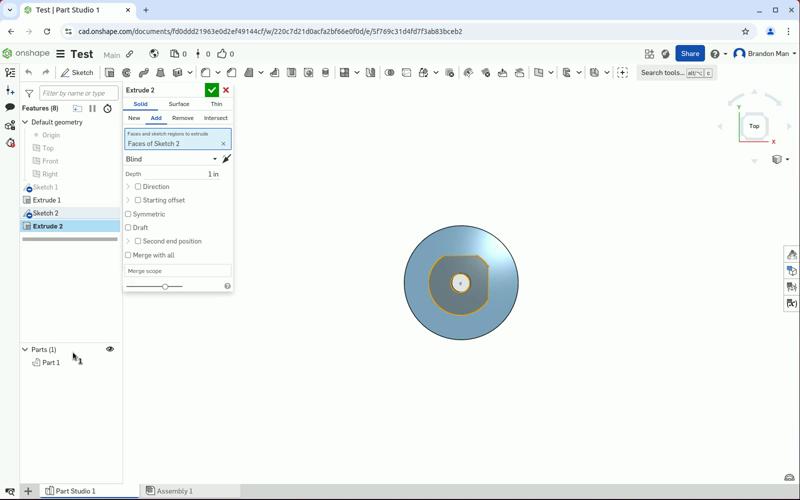
mouse_move(143, 106)
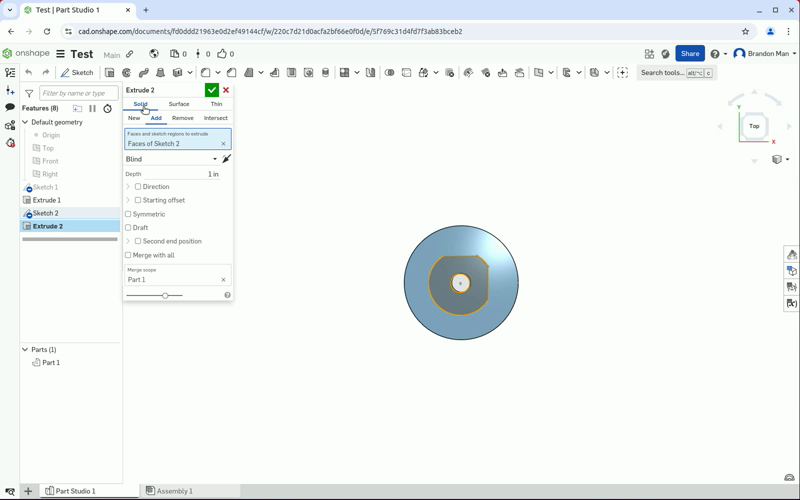
click(143, 106)
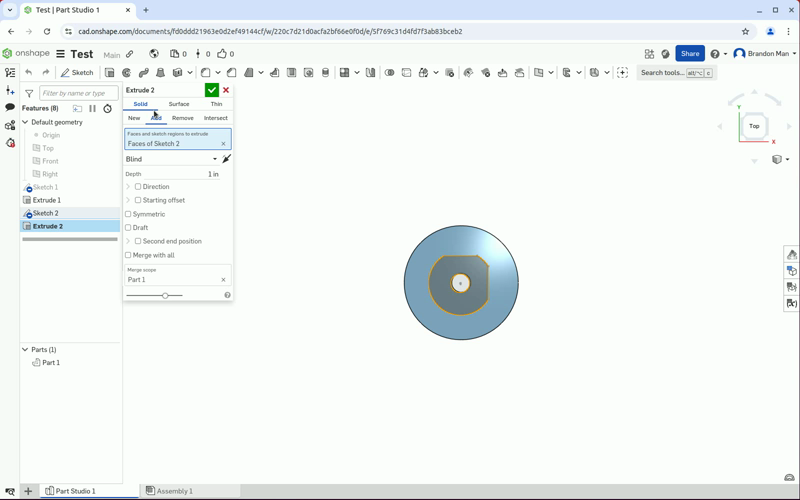
mouse_move(186, 120)
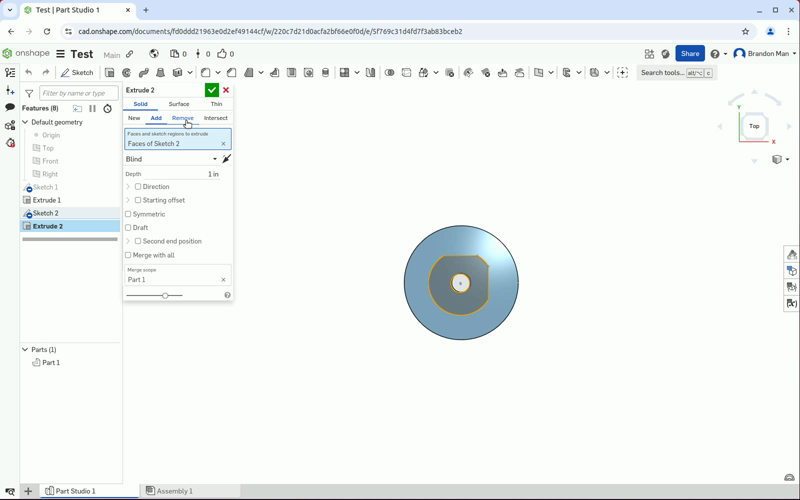
click(186, 120)
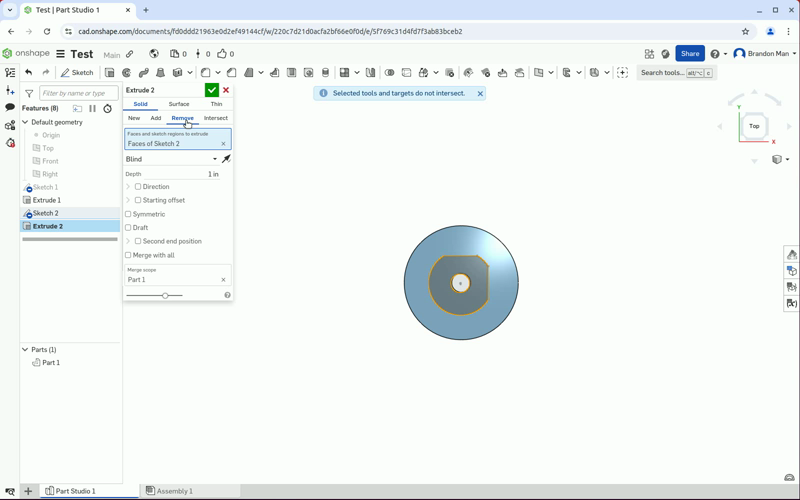
key(tab, 4)
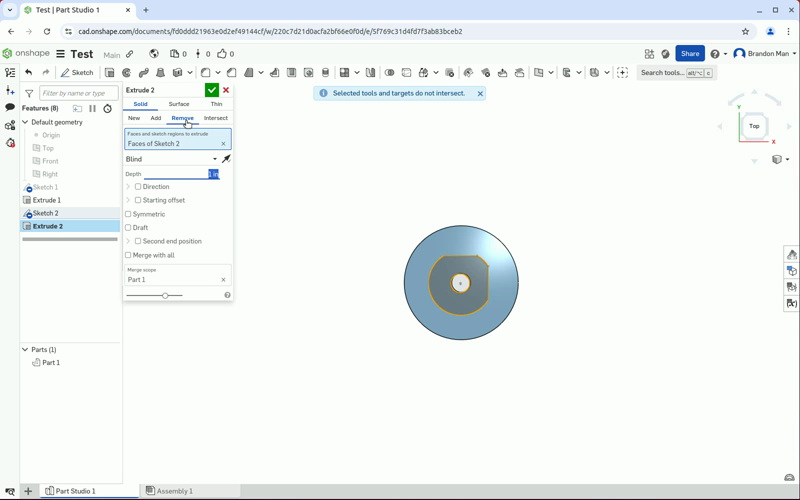
text(-13.961)
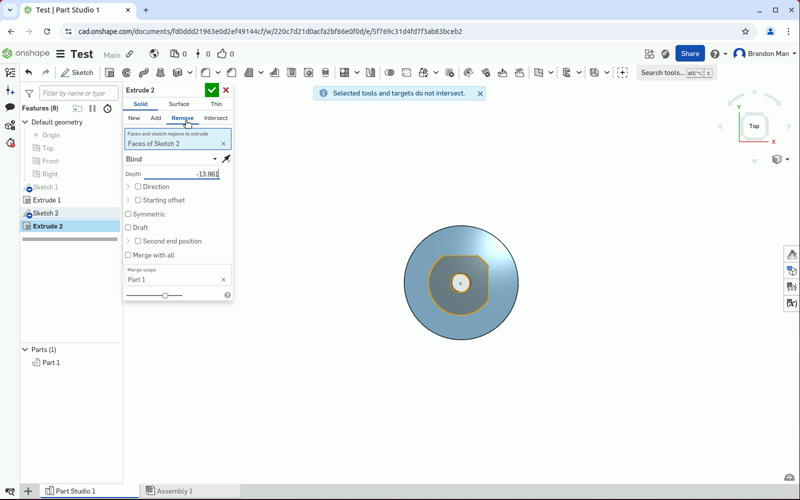
key(tab, 6)
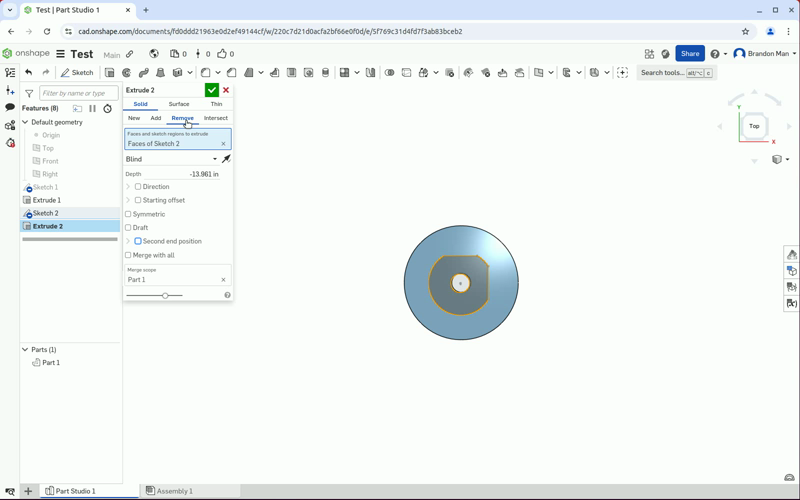
key(space)
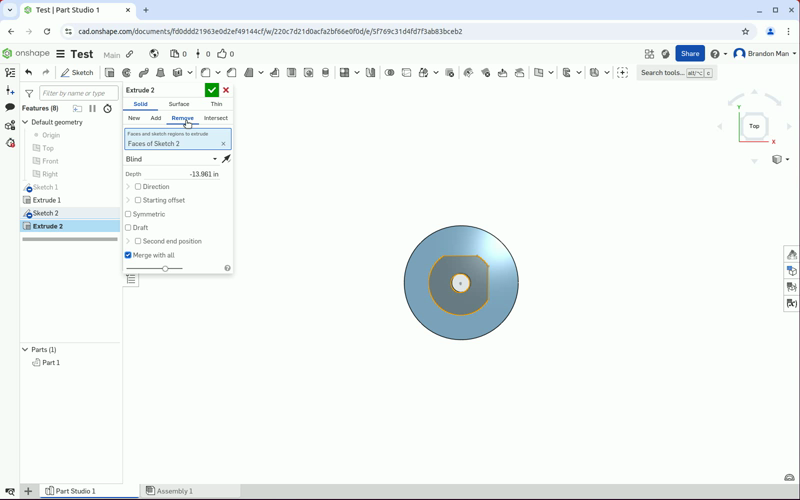
key(enter)
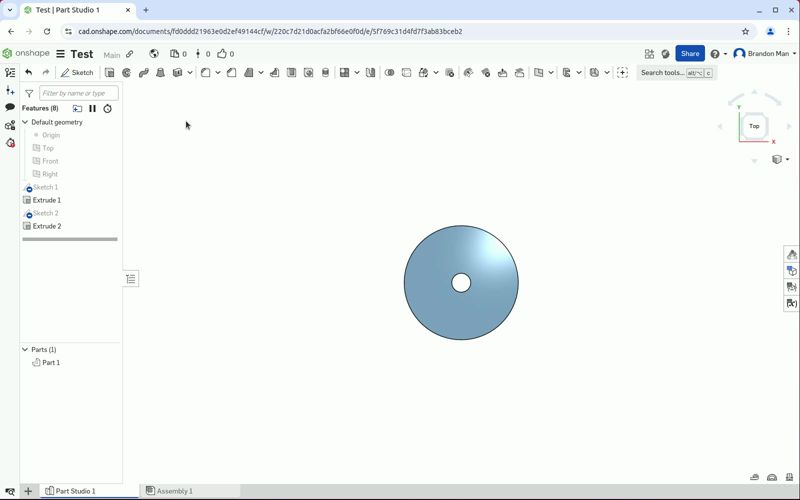
key(shift+h)
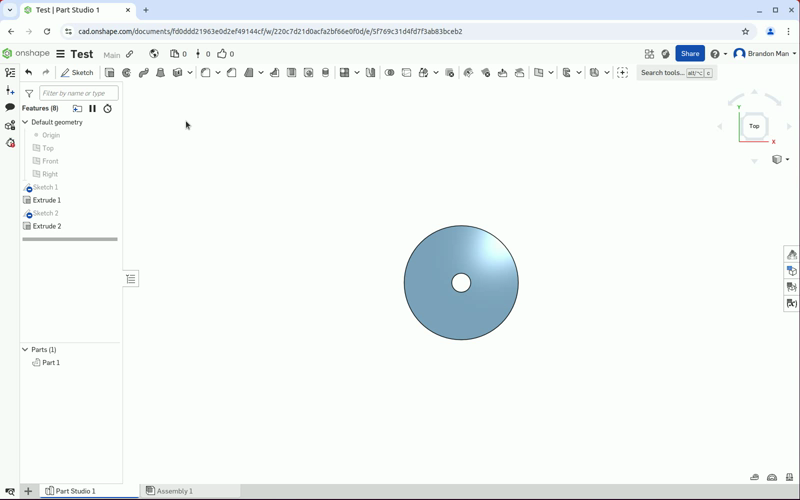
key(shift+h)
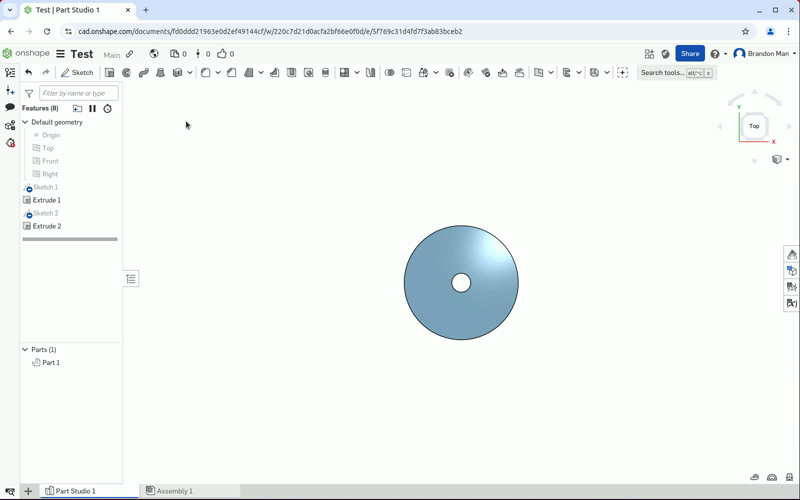
mouse_move(73, 189)
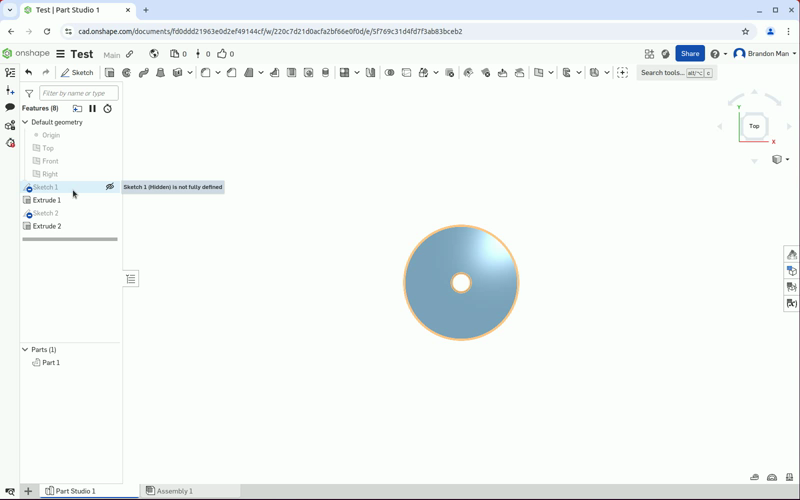
click(73, 189)
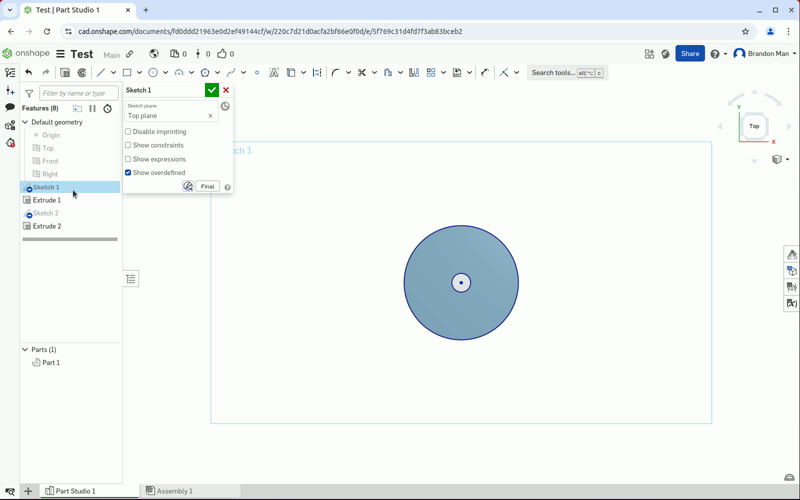
mouse_move(229, 92)
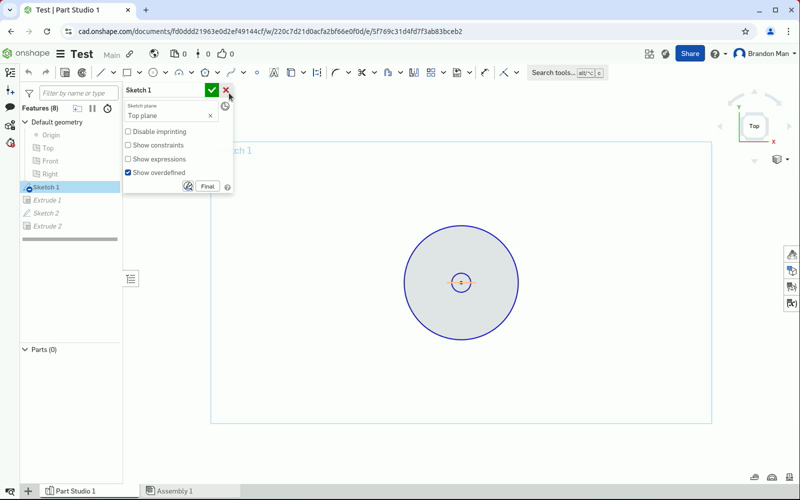
click(229, 92)
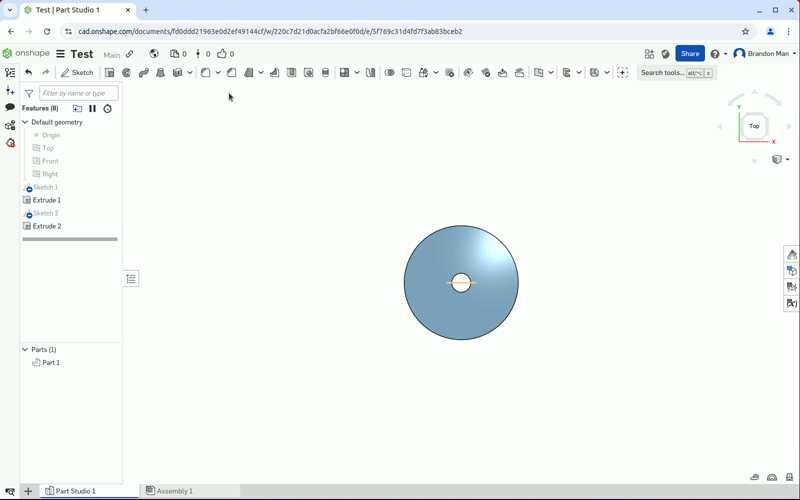
mouse_move(541, 75)
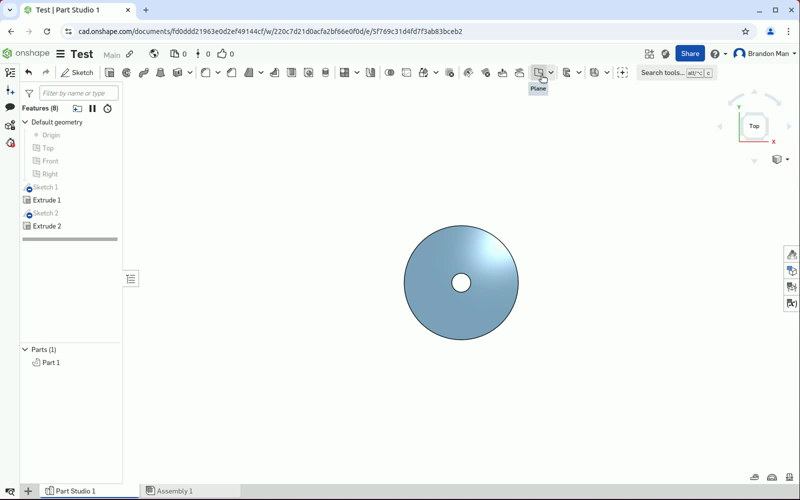
click(541, 75)
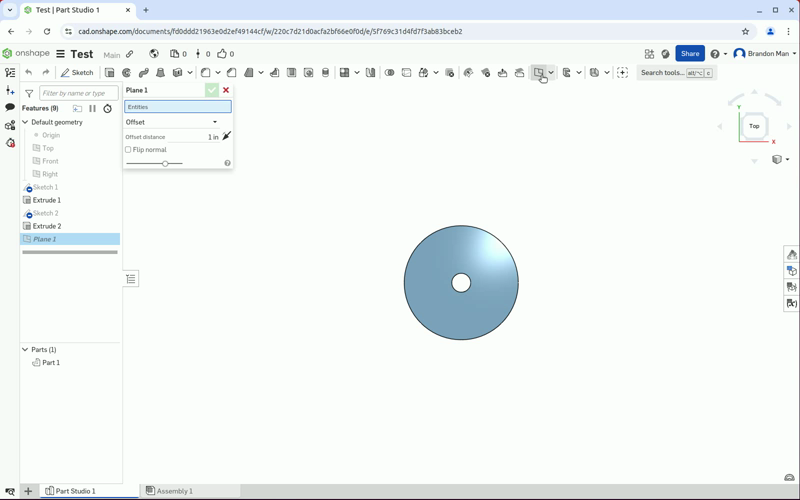
mouse_move(73, 150)
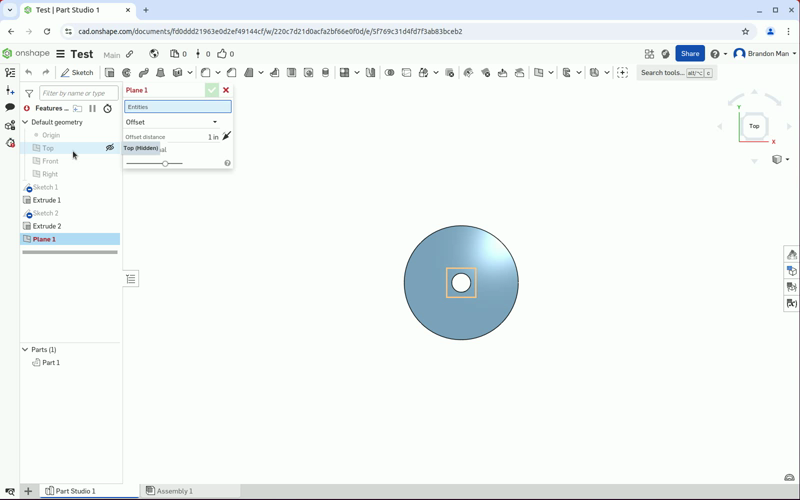
click(73, 150)
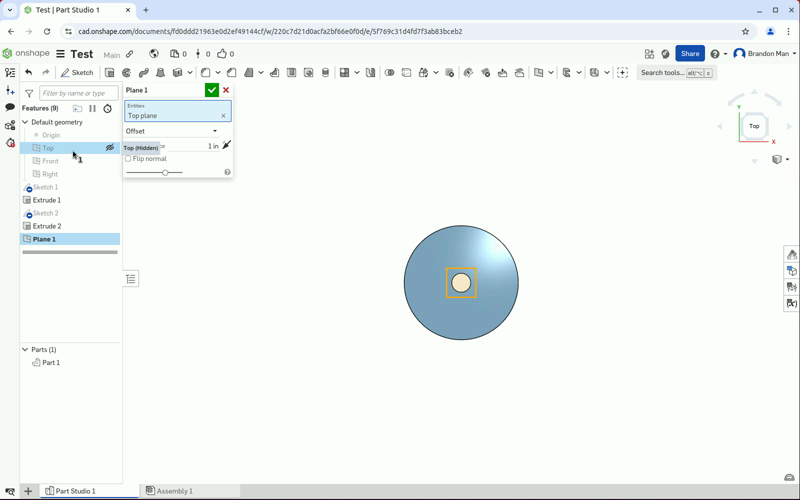
key(tab, 2)
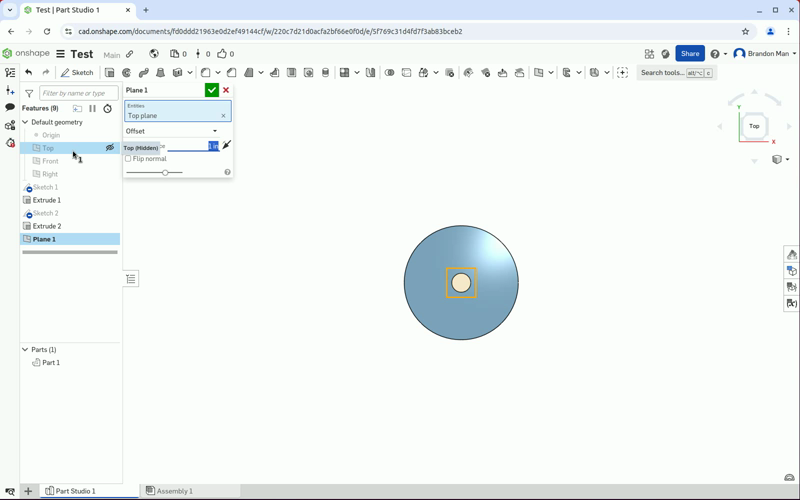
text(23.108)
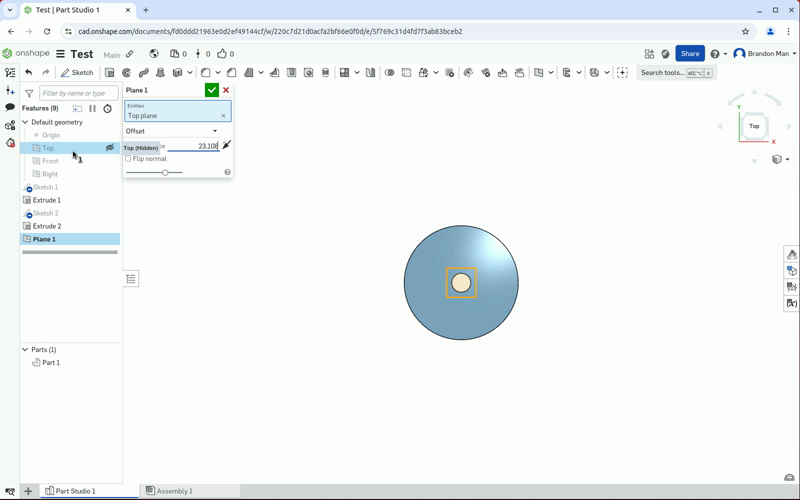
key(enter, 2)
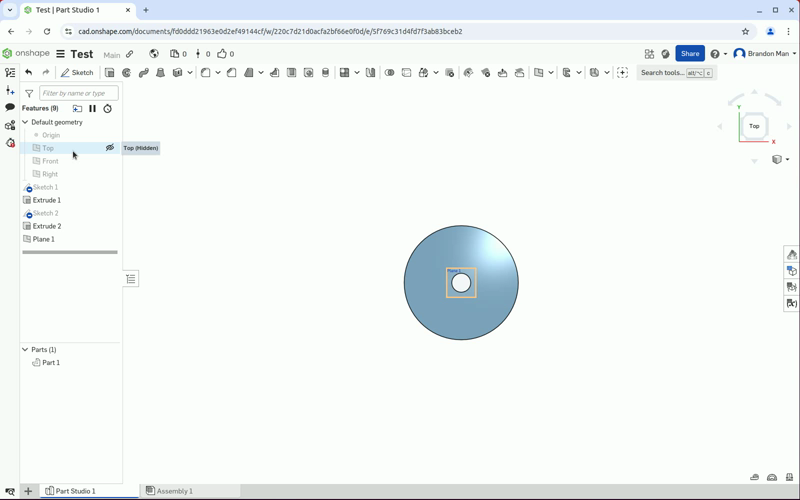
key(shift+s)
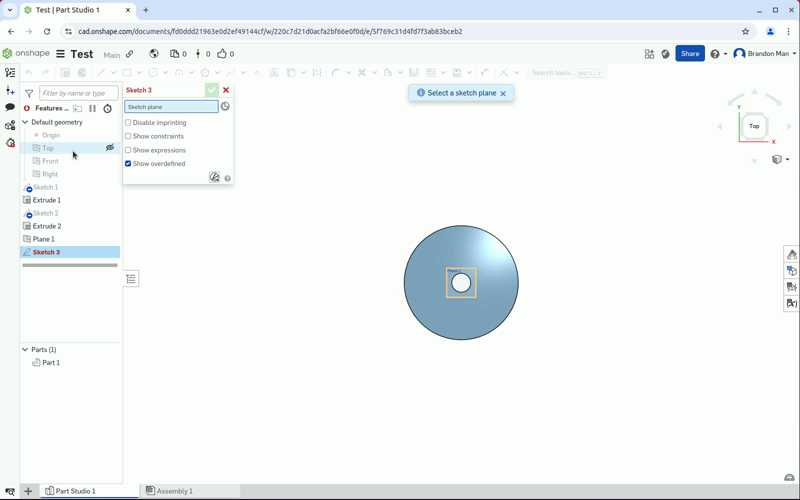
mouse_move(73, 241)
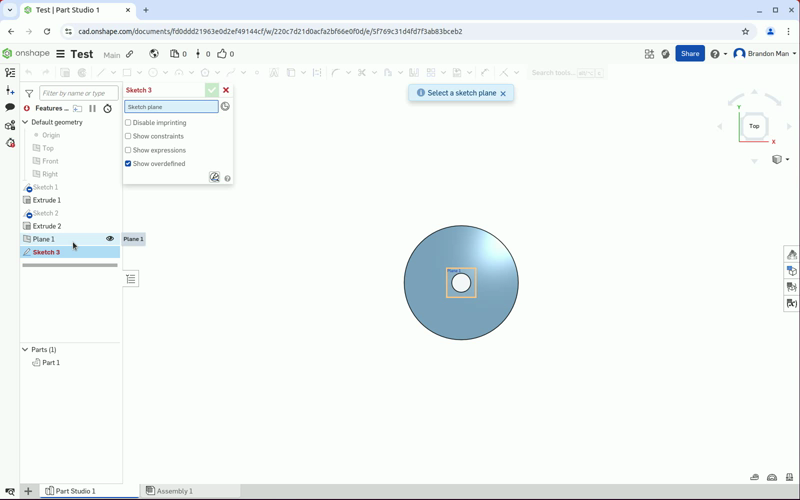
click(73, 241)
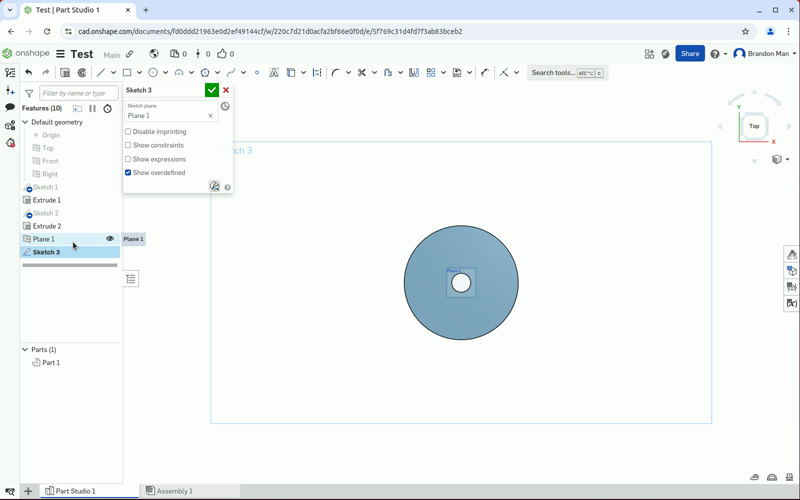
mouse_move(73, 352)
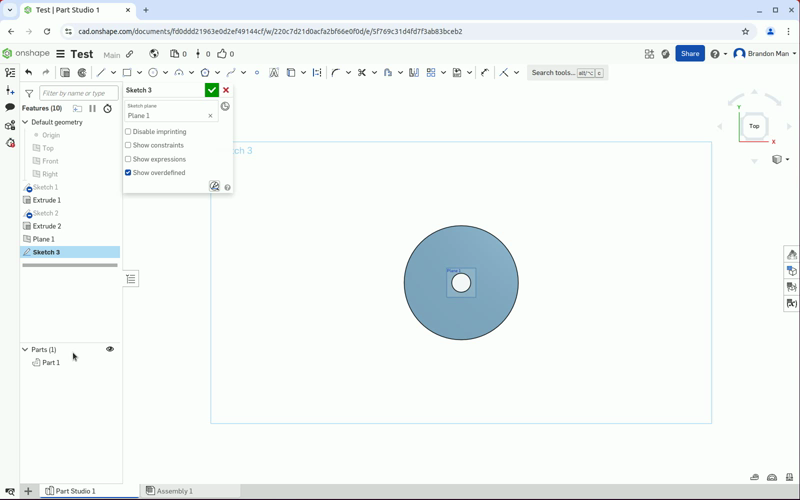
key(y)
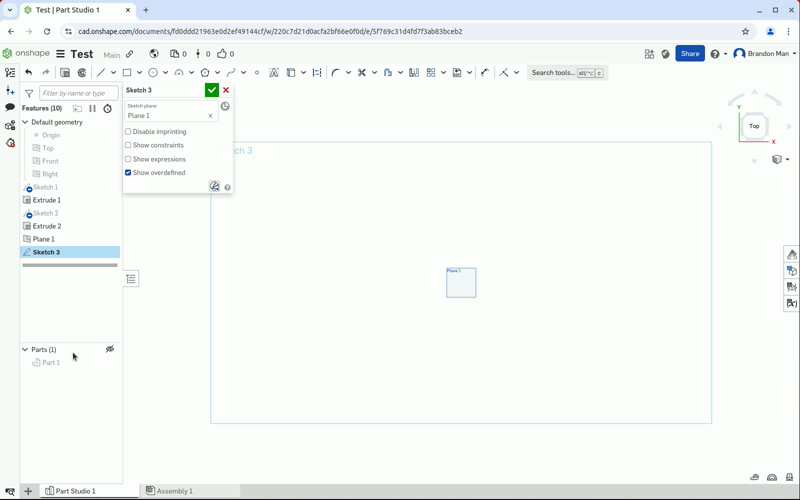
key(l)
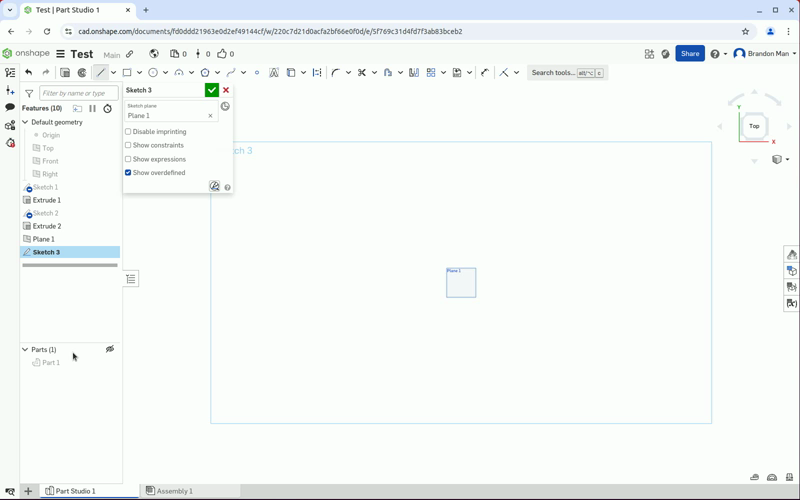
key_down(shift)
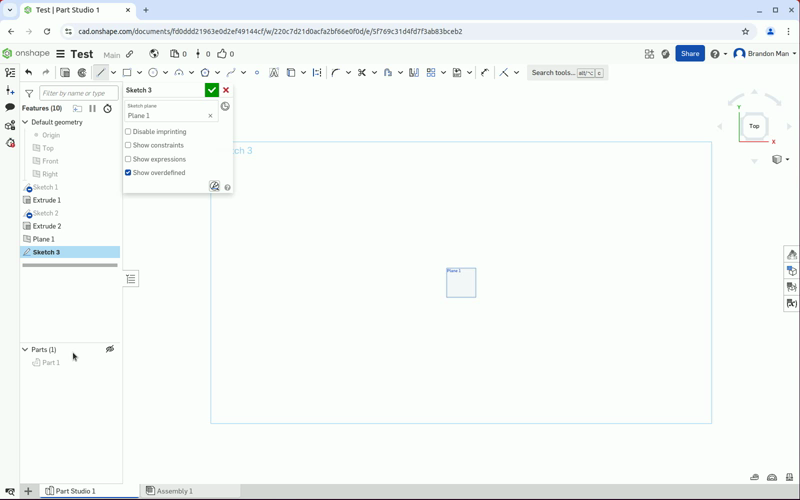
mouse_move(404, 288)
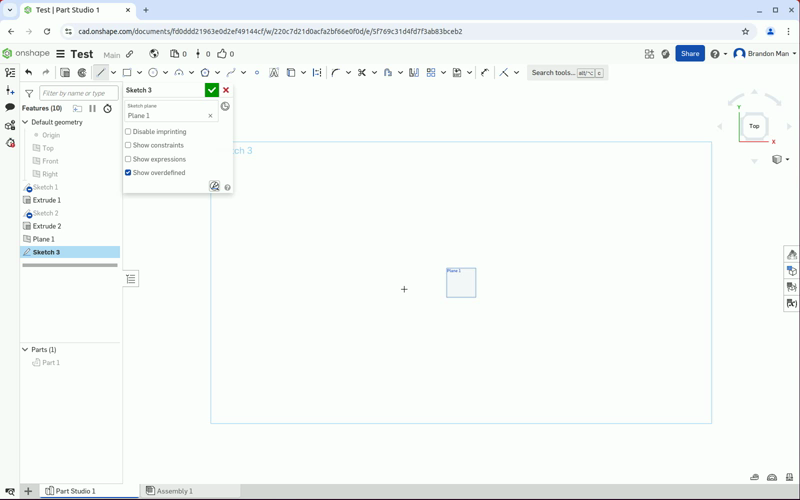
click(404, 288)
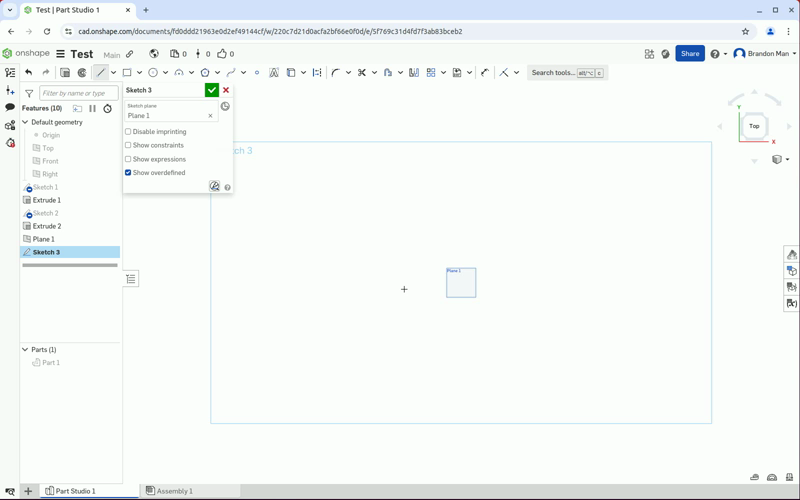
key_up(shift)
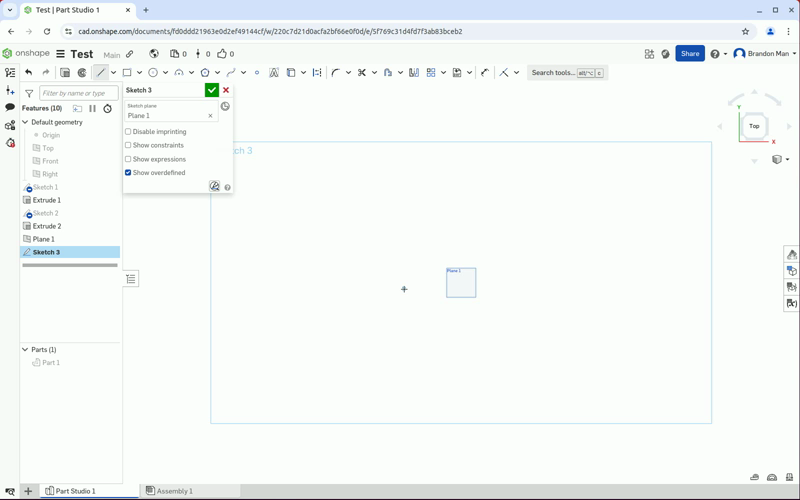
key_down(shift)
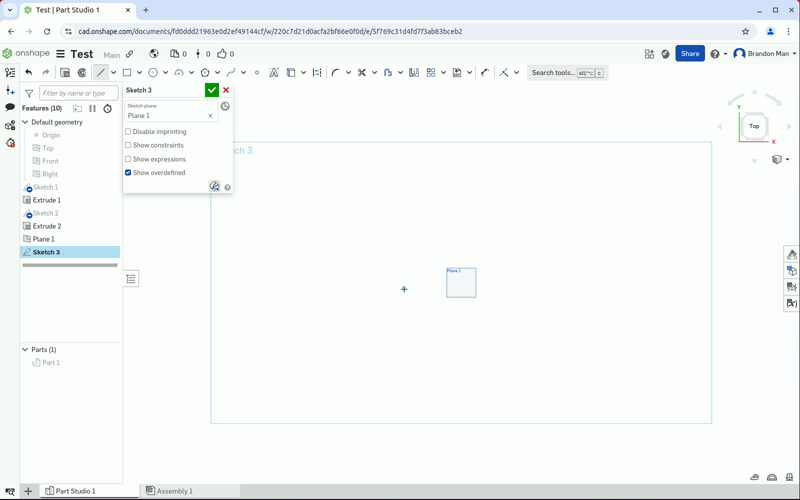
mouse_move(434, 288)
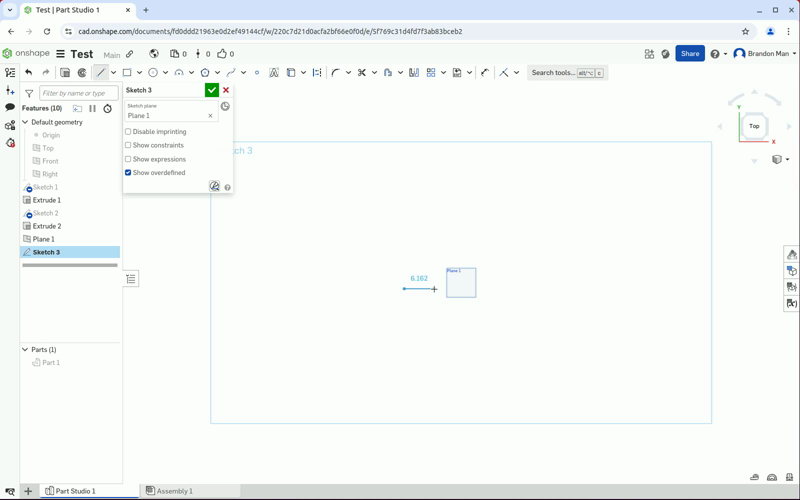
mouse_move(404, 276)
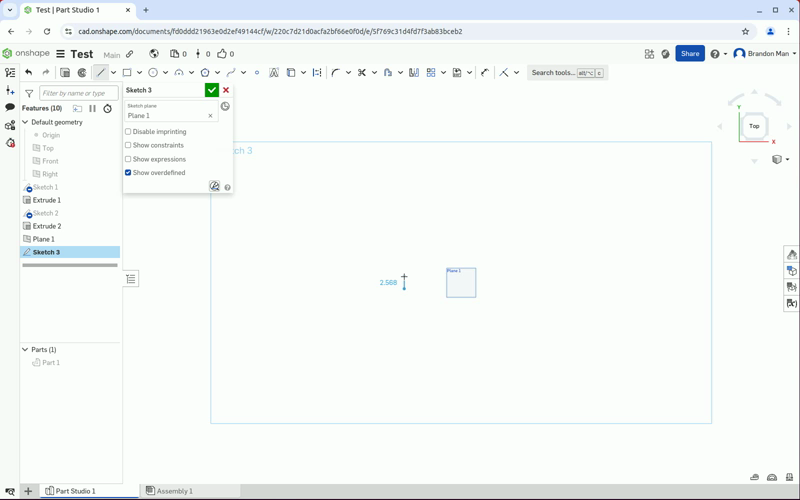
click(404, 276)
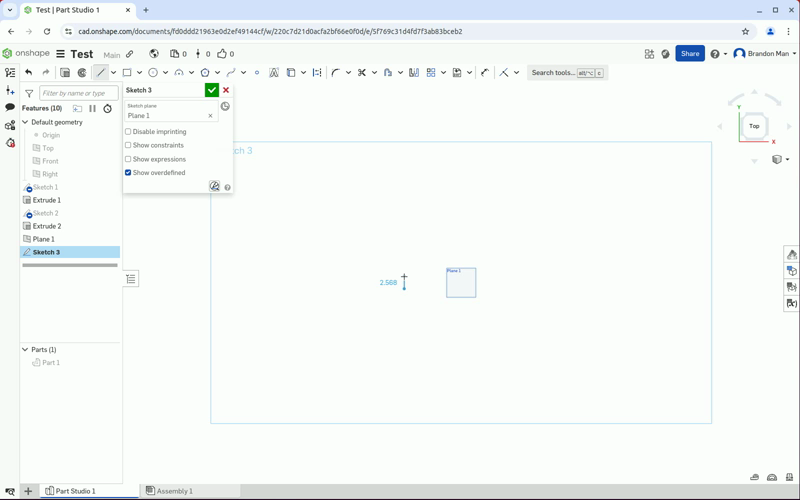
key_up(shift)
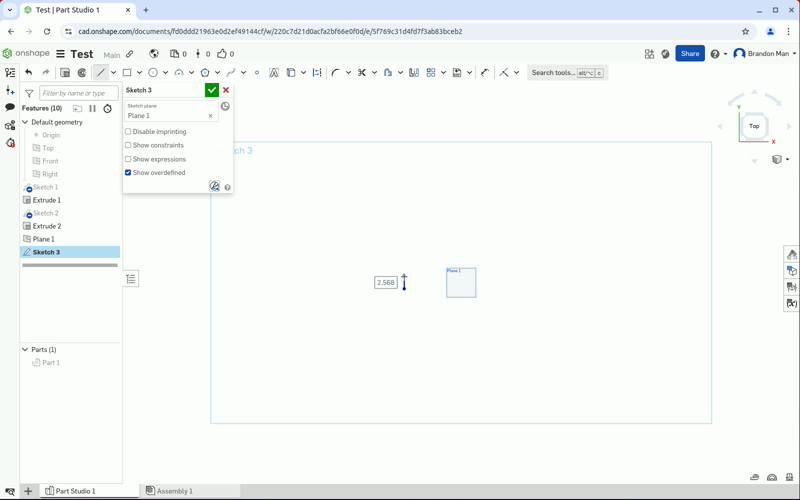
key(esc)
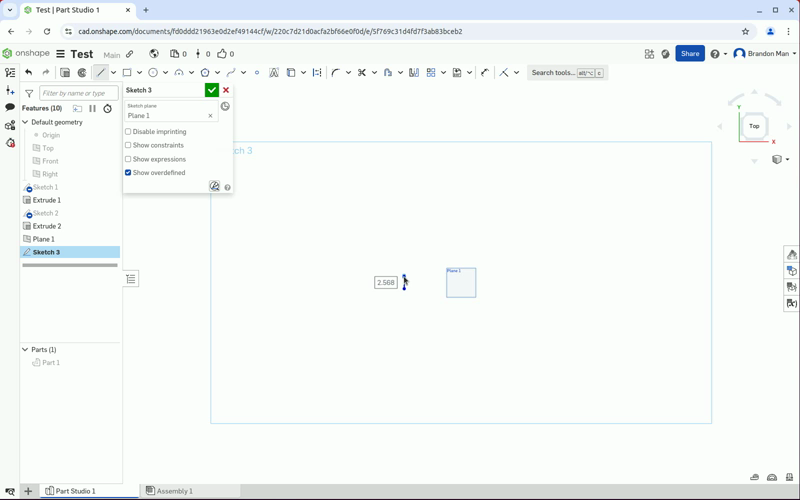
key(a)
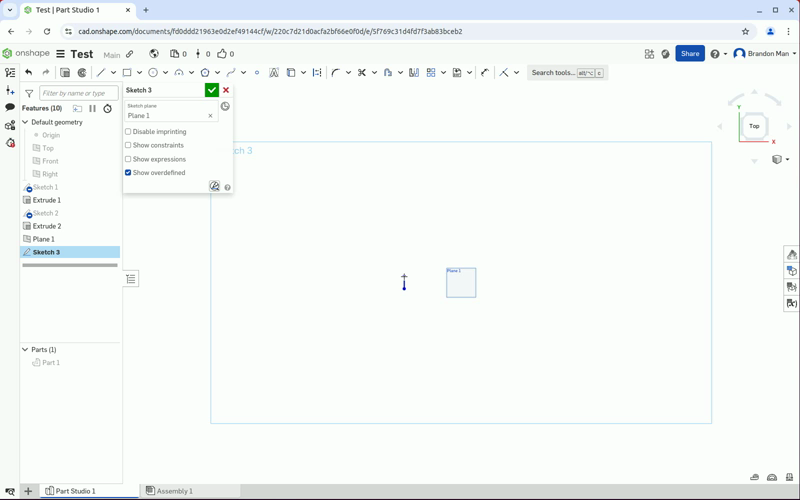
mouse_move(404, 276)
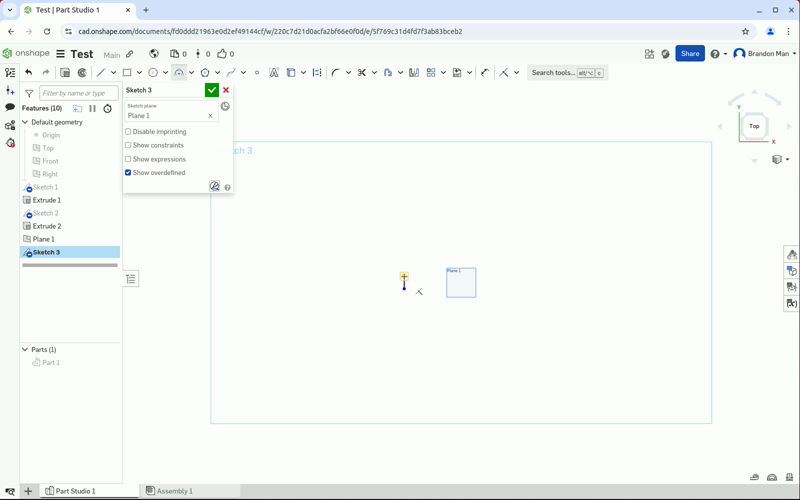
click(404, 276)
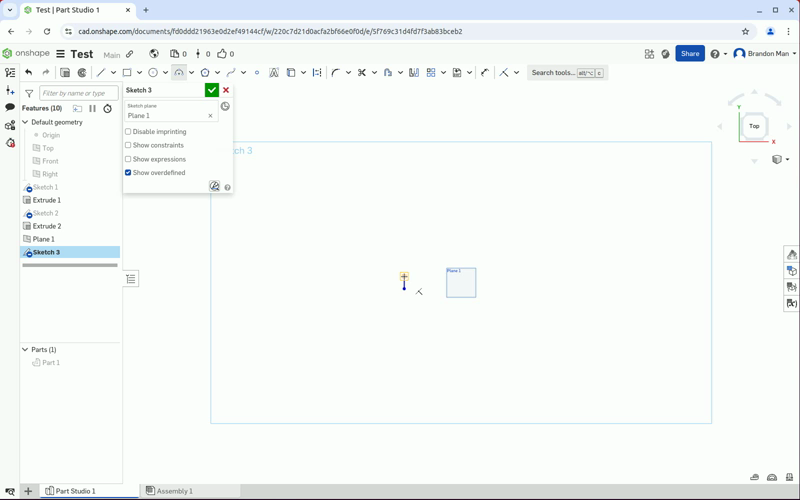
mouse_move(404, 288)
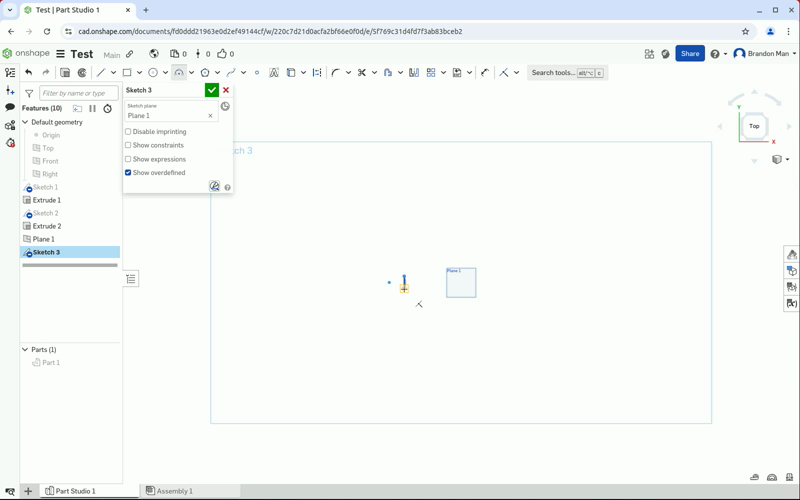
click(404, 288)
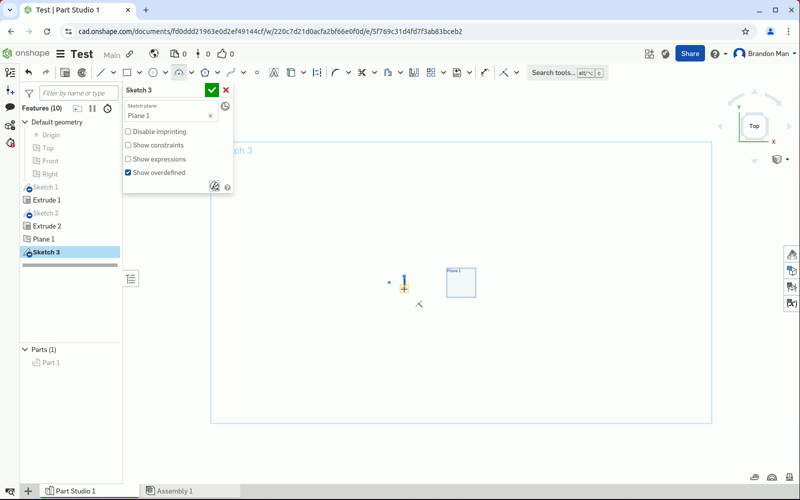
key_down(shift)
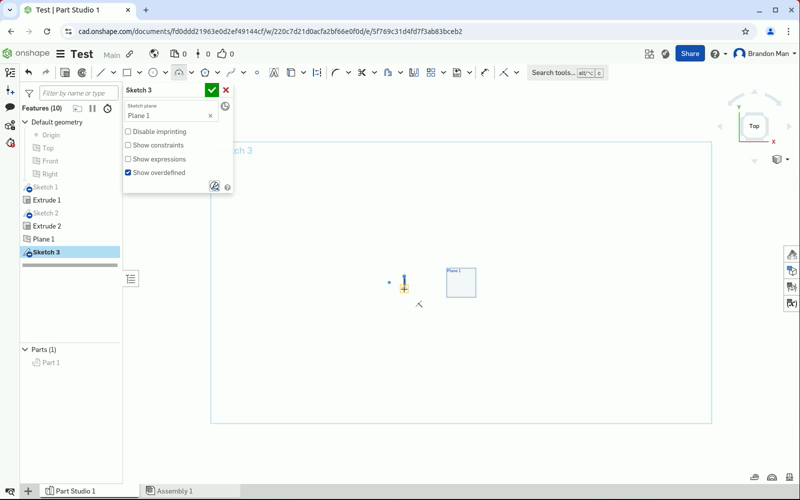
mouse_move(403, 282)
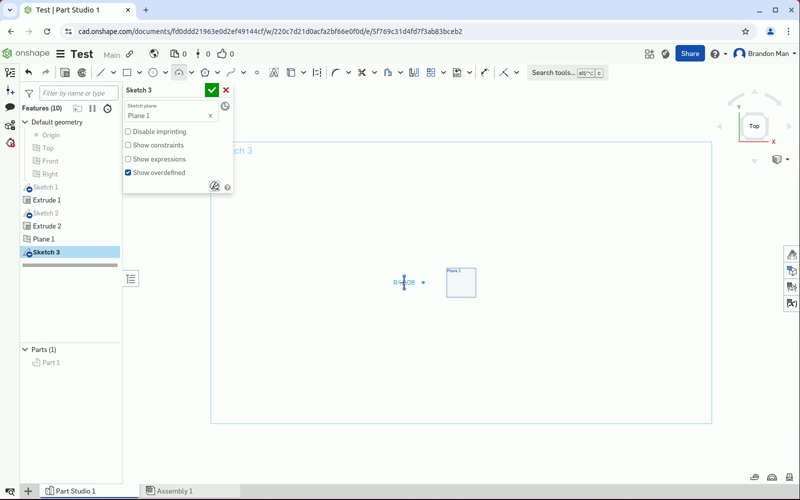
click(403, 282)
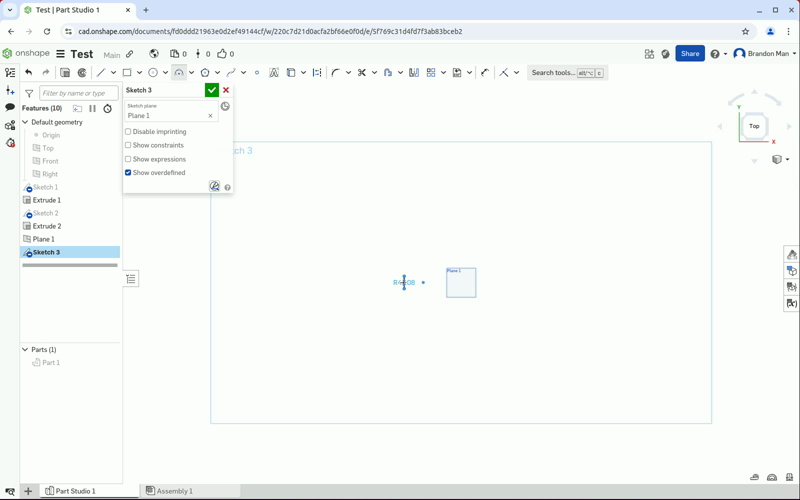
key_up(shift)
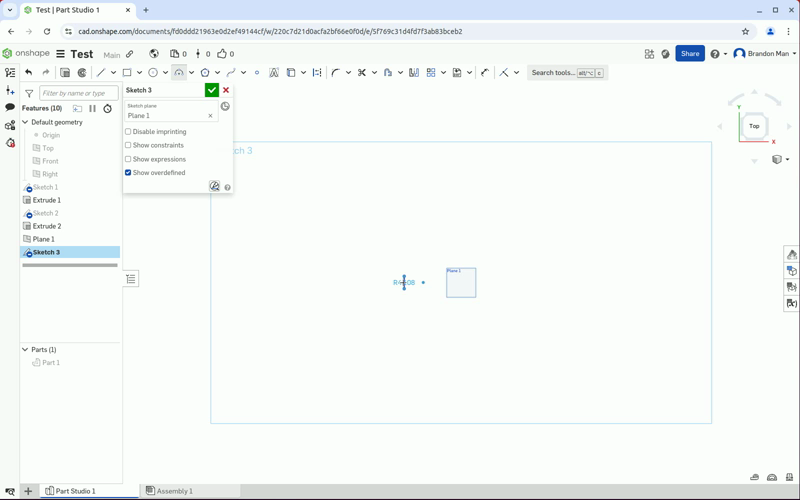
key(esc)
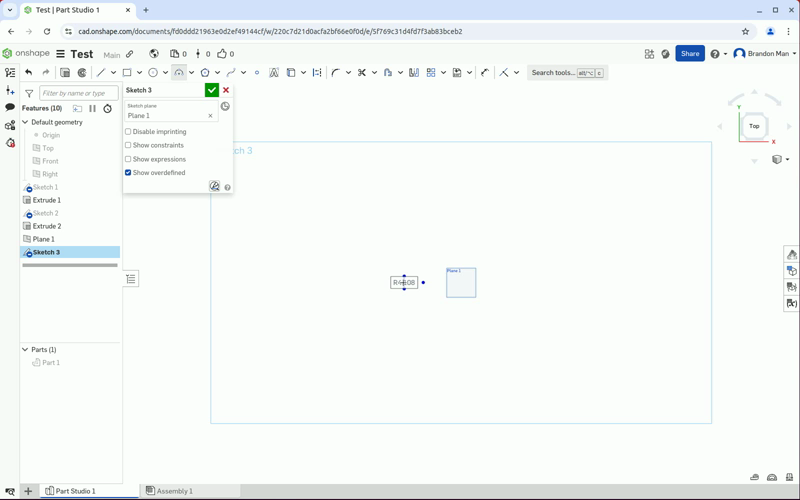
mouse_move(404, 277)
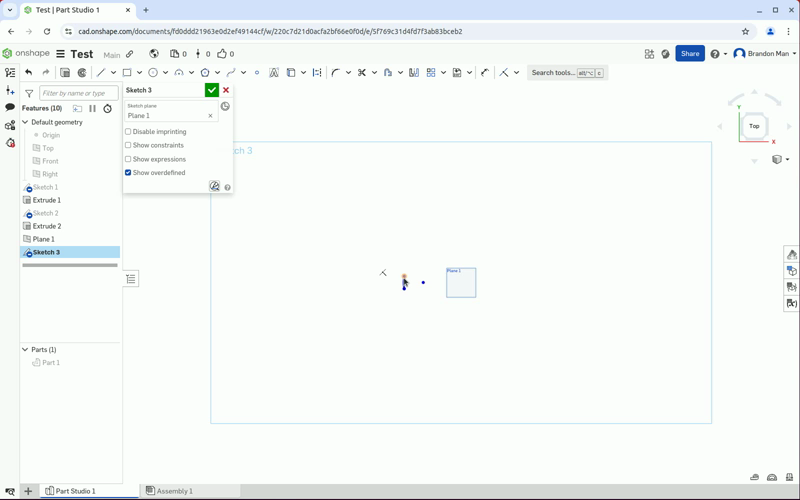
scroll(6)
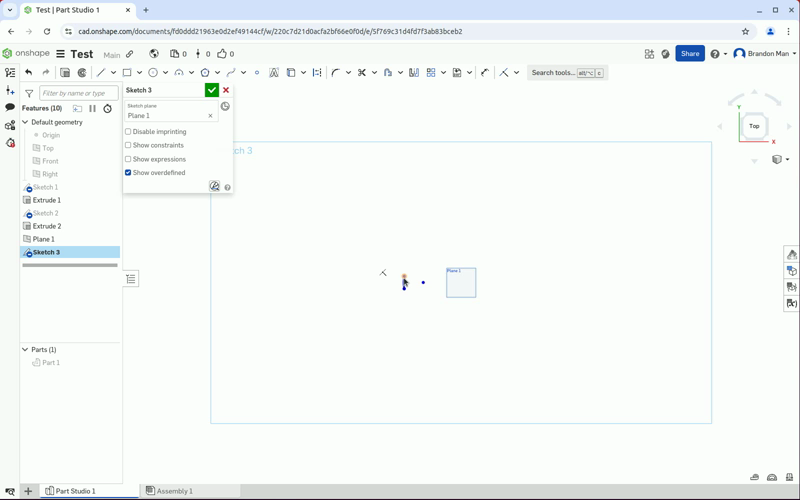
scroll(6)
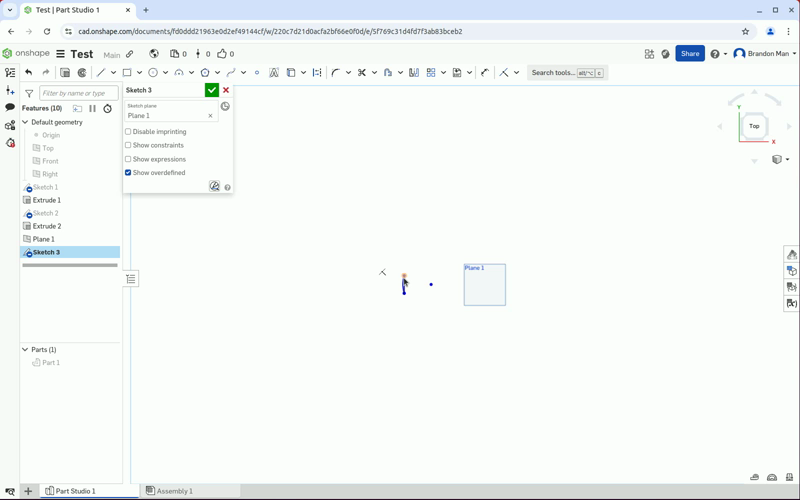
scroll(6)
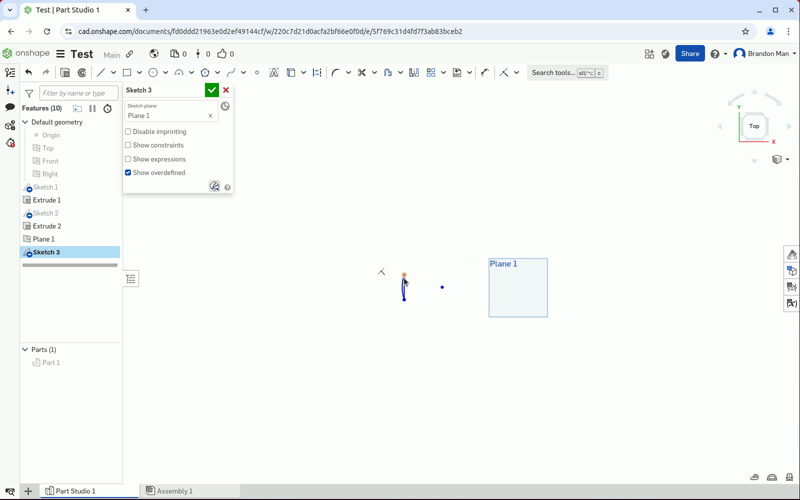
scroll(6)
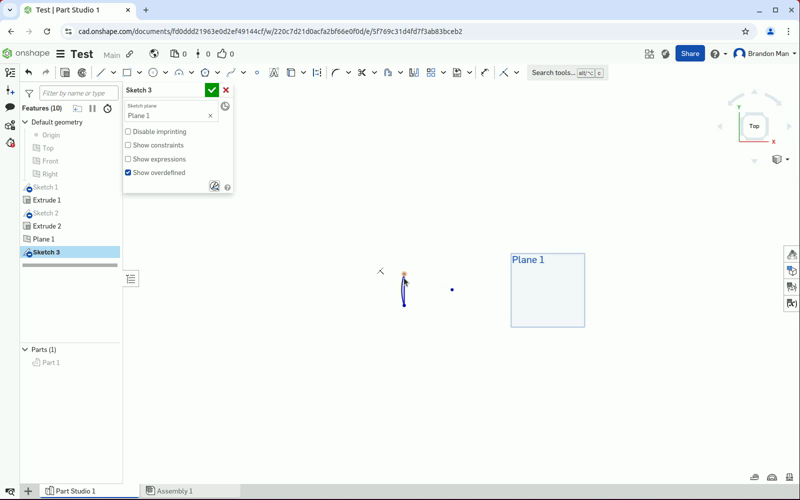
scroll(6)
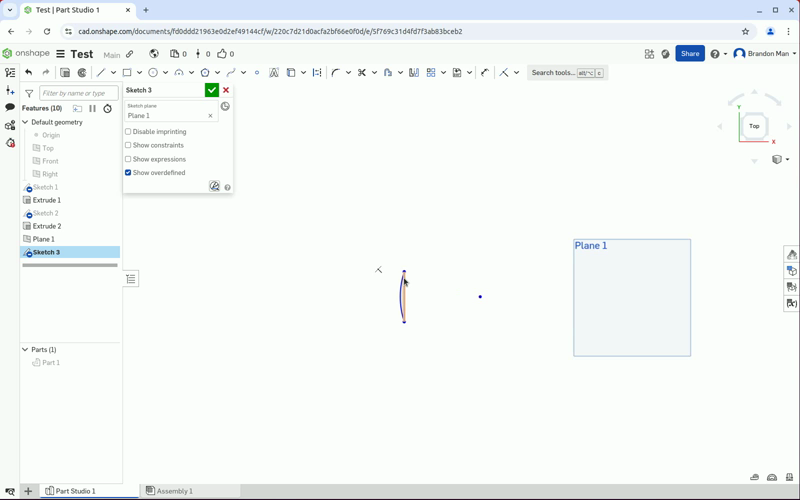
scroll(6)
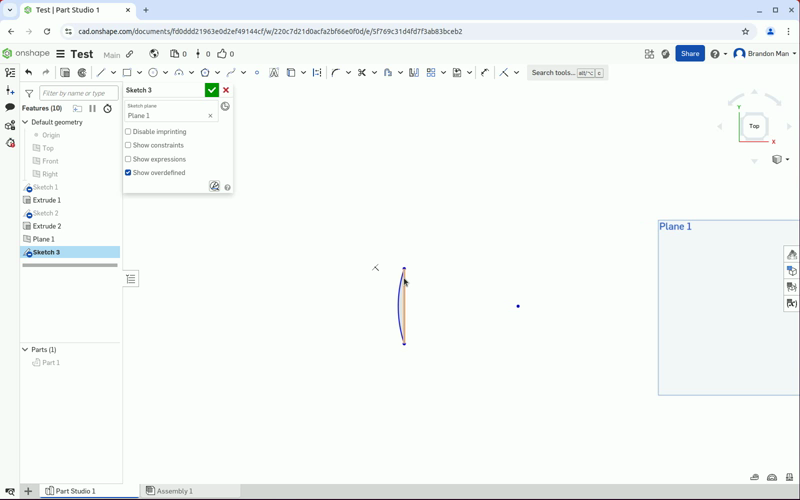
scroll(6)
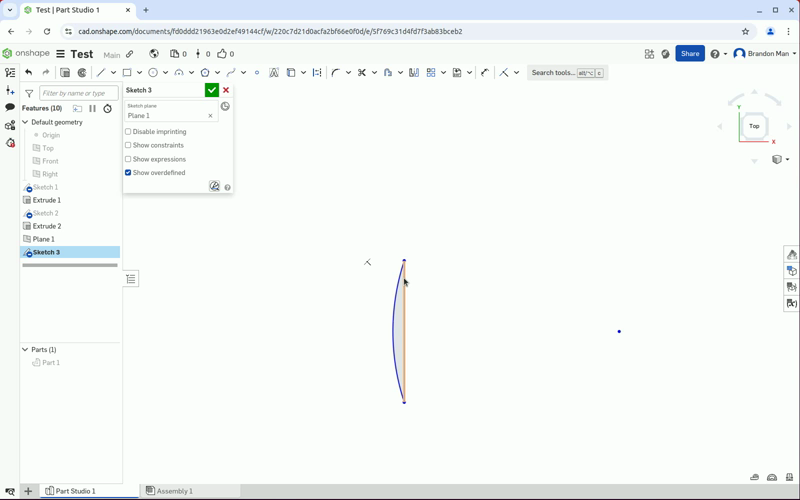
click(404, 277)
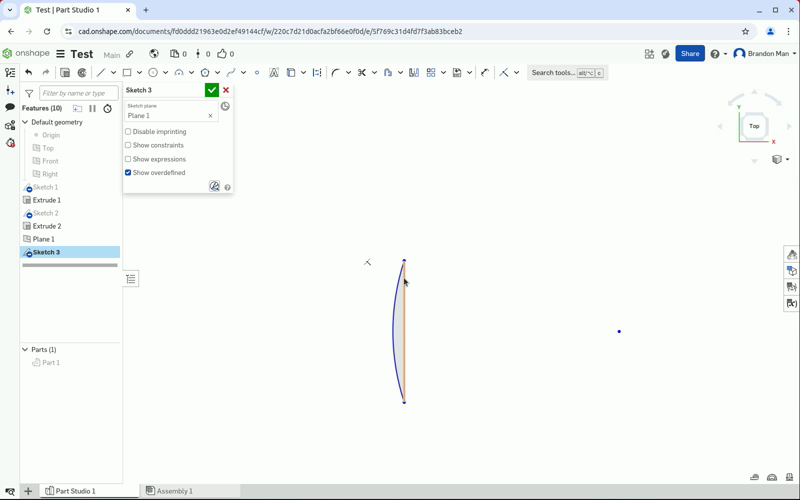
scroll(-6)
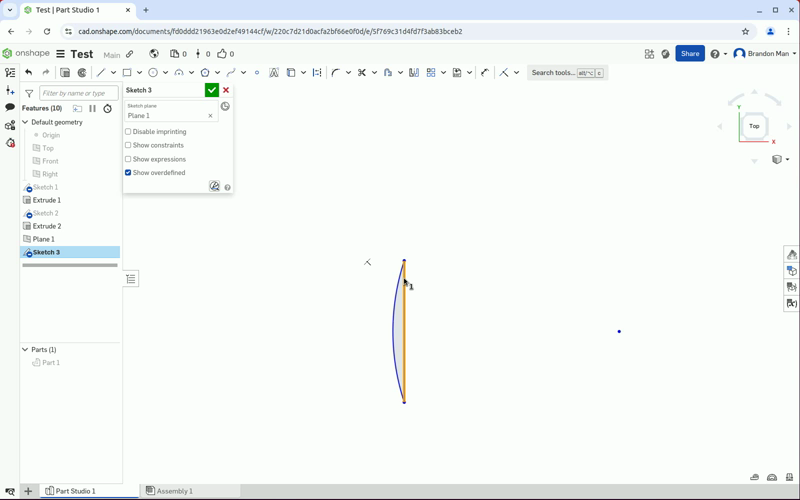
scroll(-6)
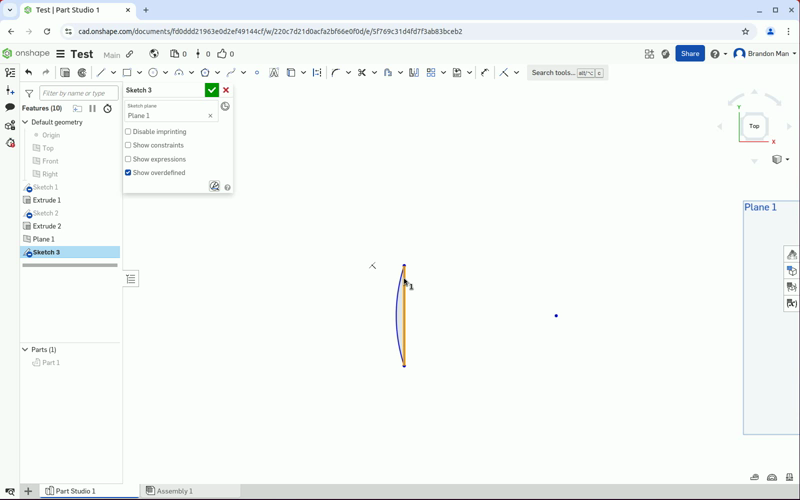
scroll(-6)
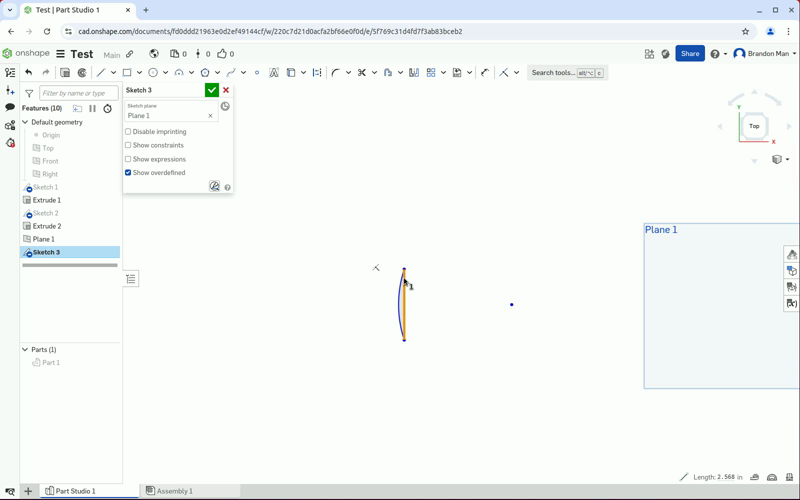
scroll(-6)
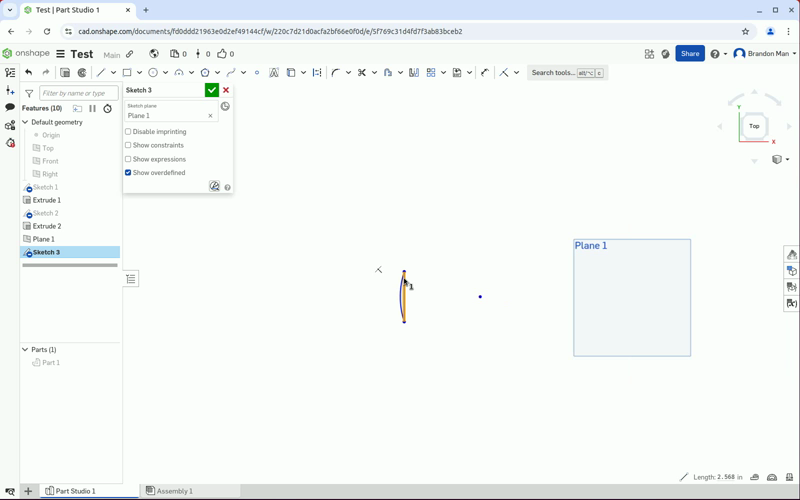
scroll(-6)
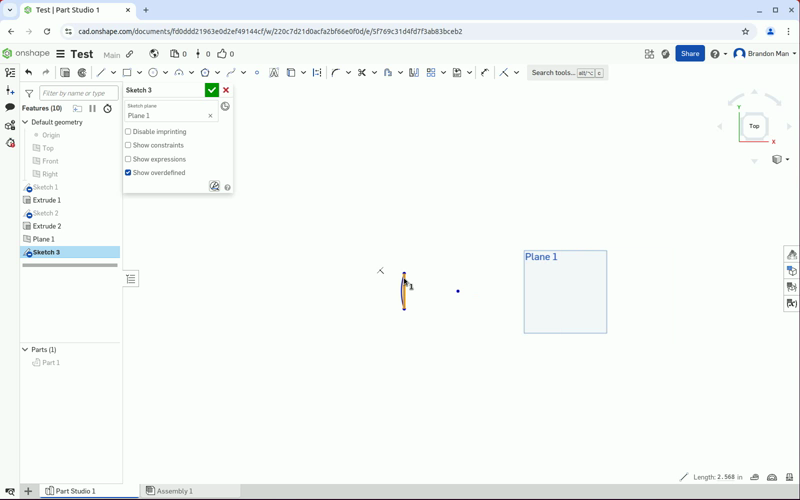
scroll(-6)
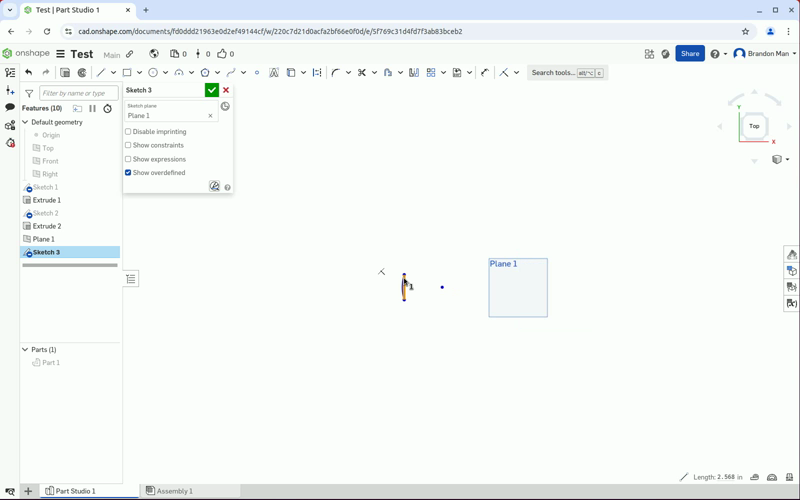
scroll(-6)
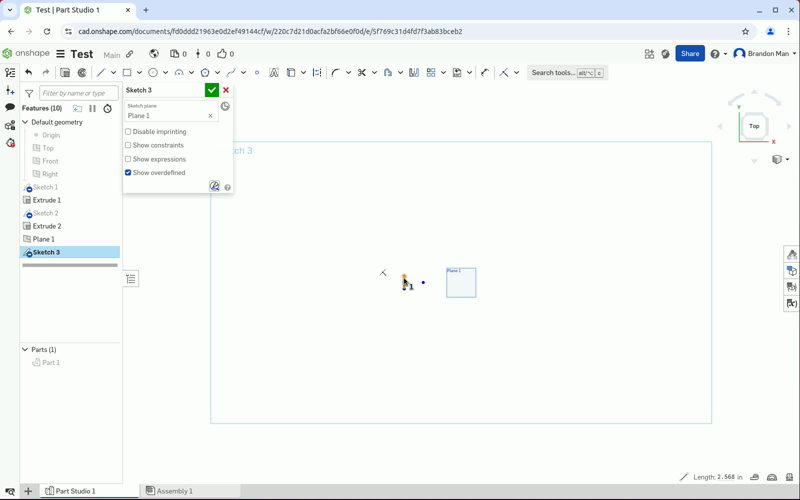
mouse_move(73, 352)
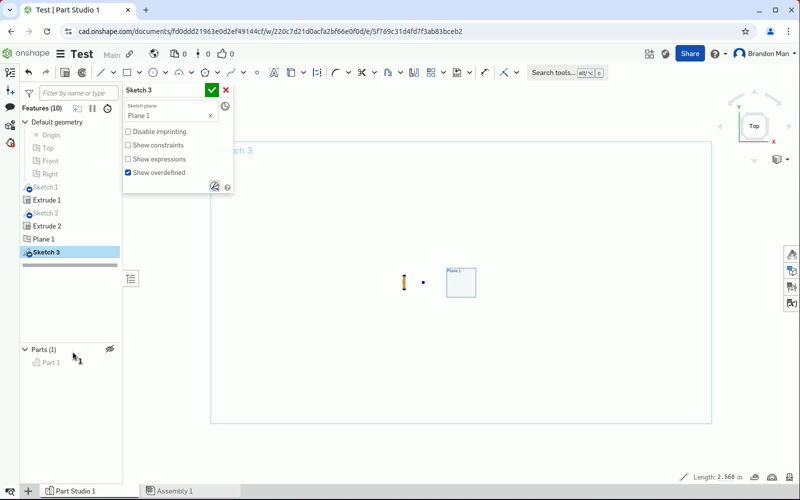
key(shift+y)
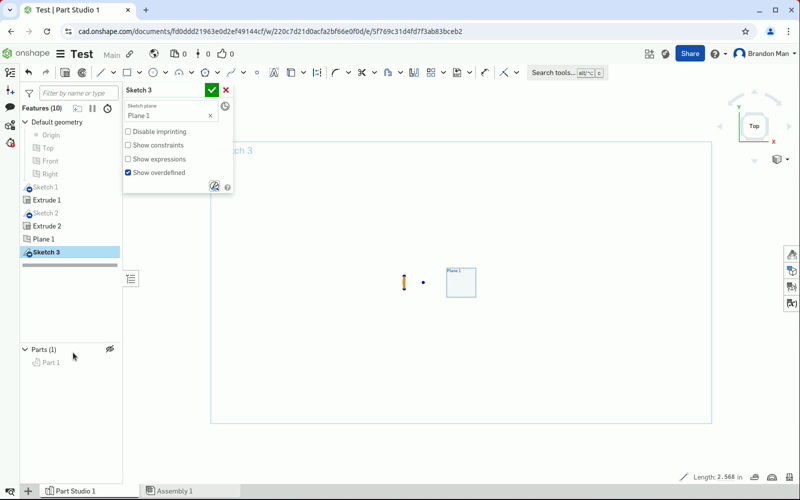
key(shift+e)
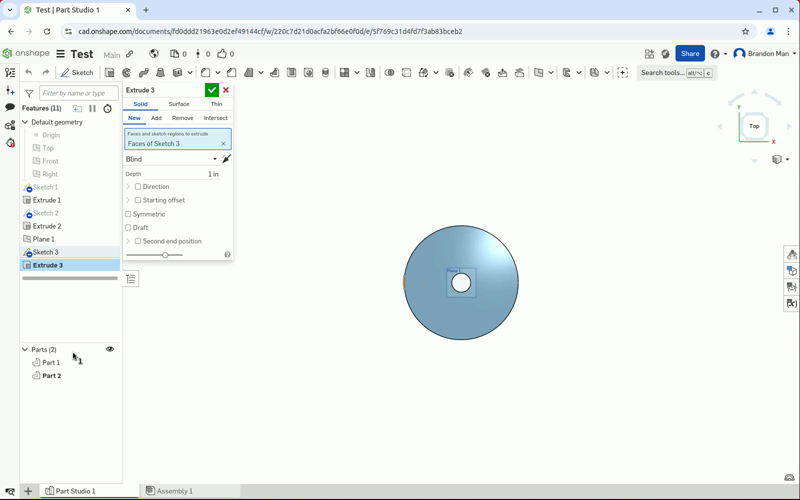
mouse_move(143, 106)
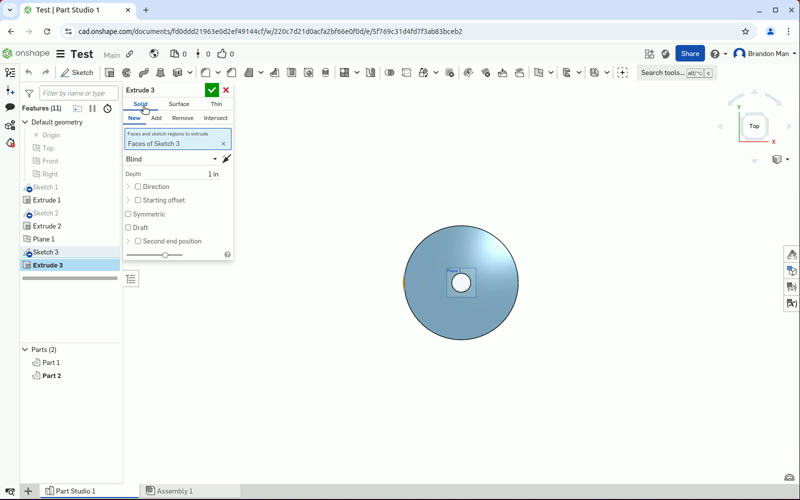
click(143, 106)
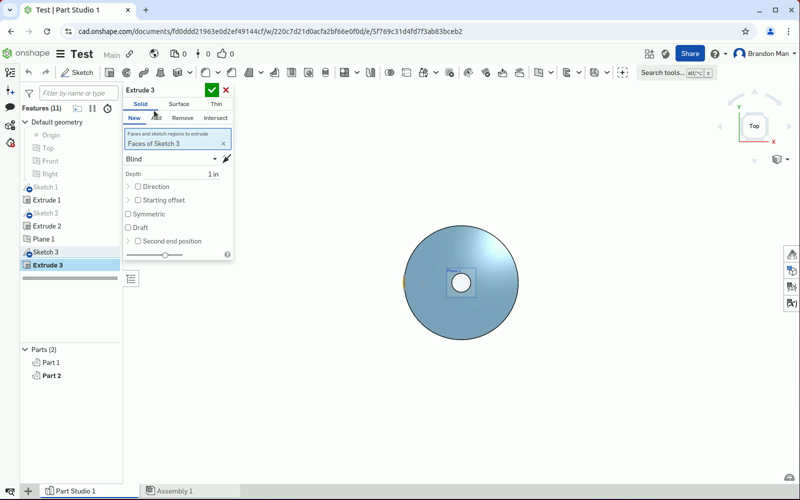
mouse_move(186, 120)
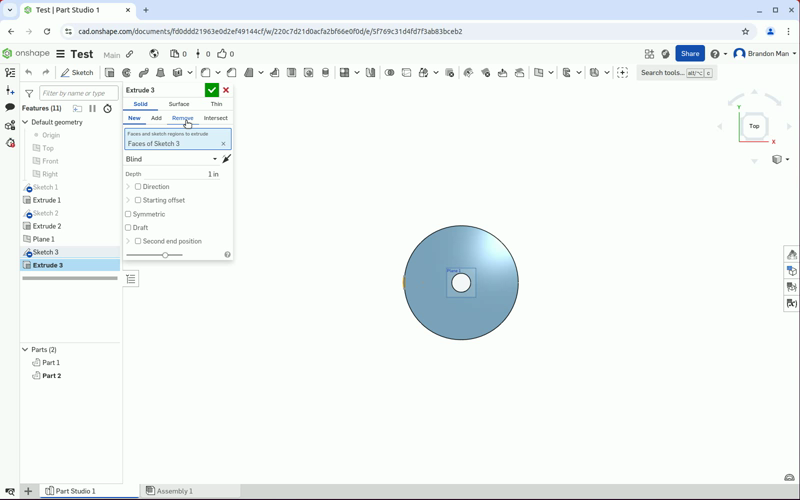
click(186, 120)
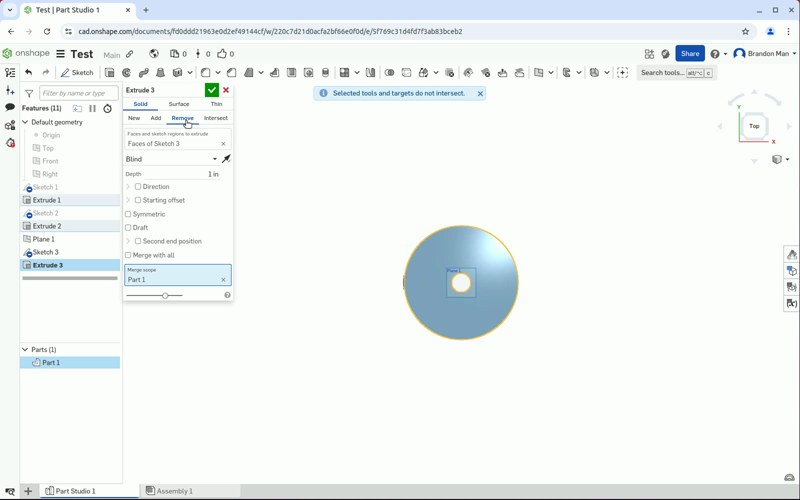
key(tab, 4)
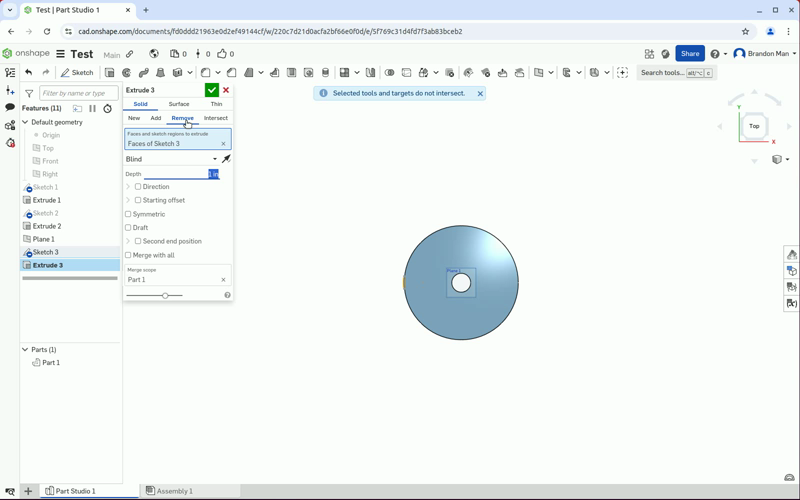
text(6.499)
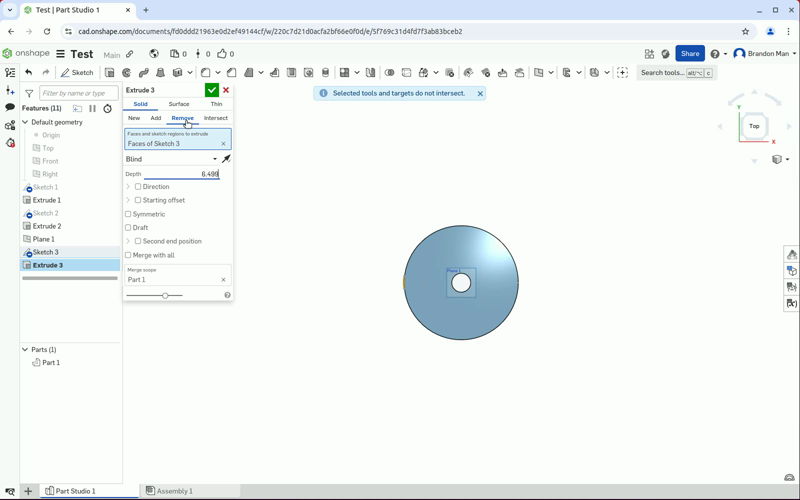
key(tab, 6)
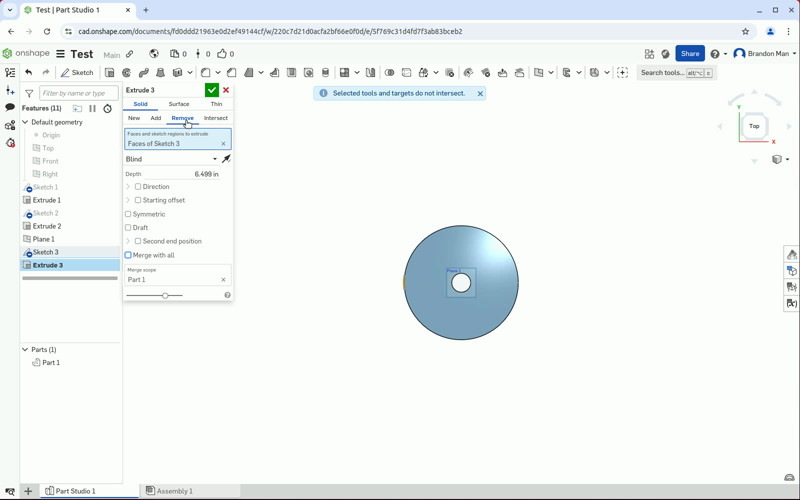
key(space)
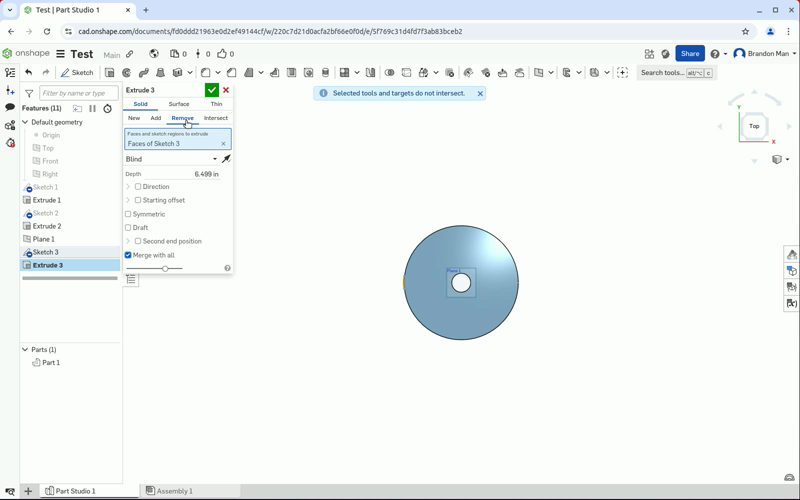
key(enter)
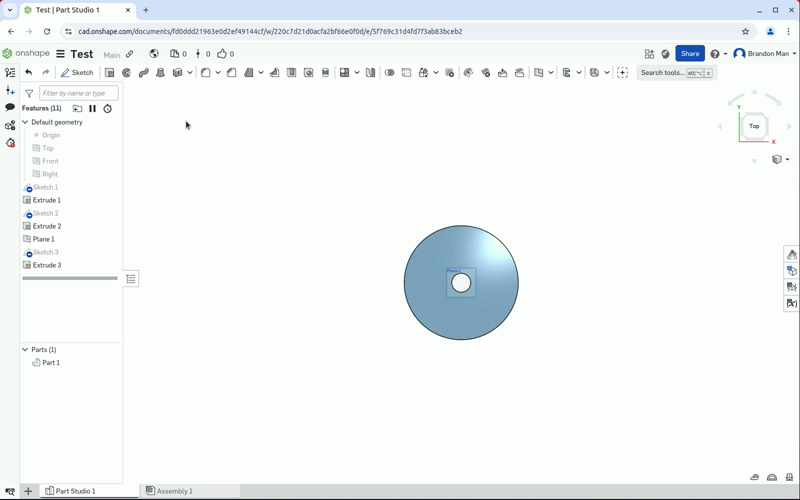
key(shift+h)
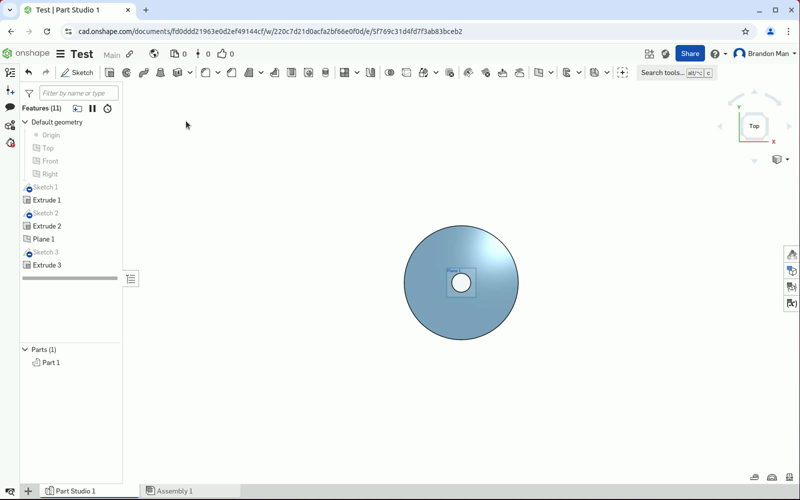
key(shift+h)
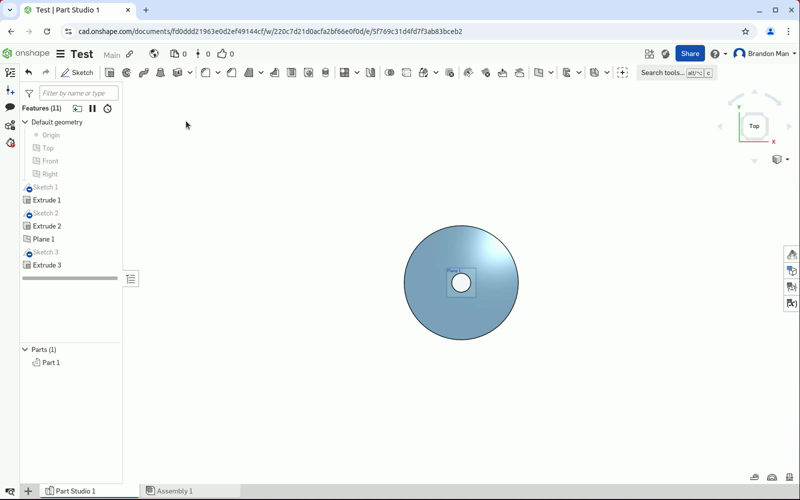
mouse_move(73, 189)
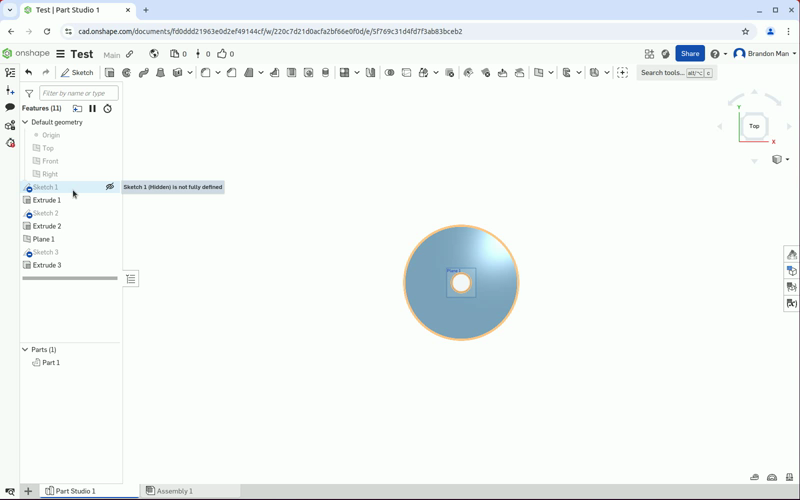
click(73, 189)
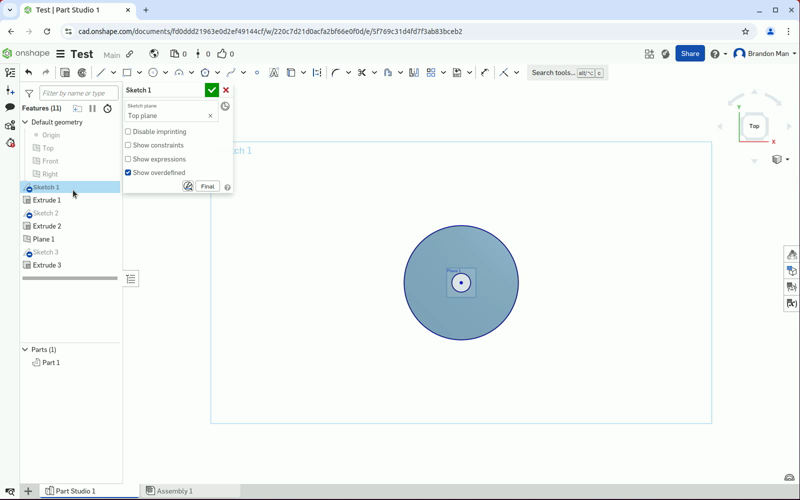
mouse_move(229, 92)
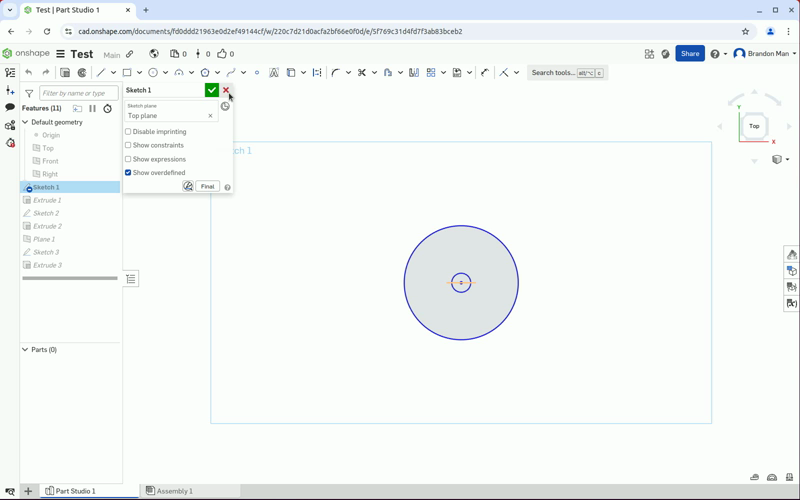
click(229, 92)
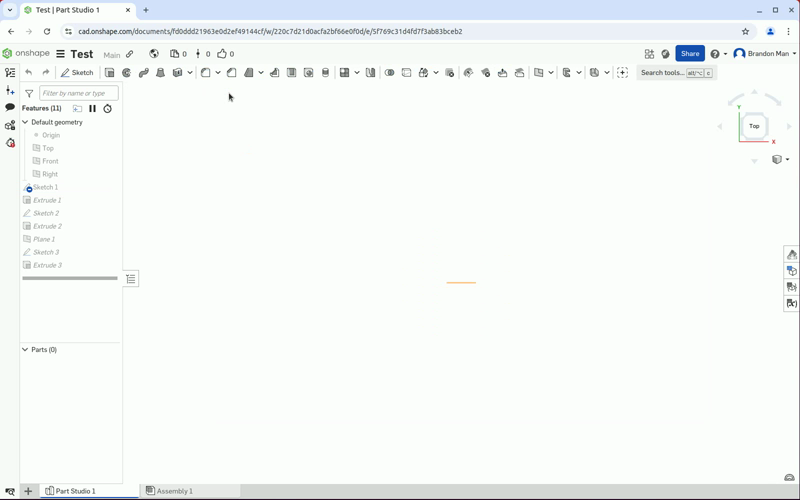
key(shift+s)
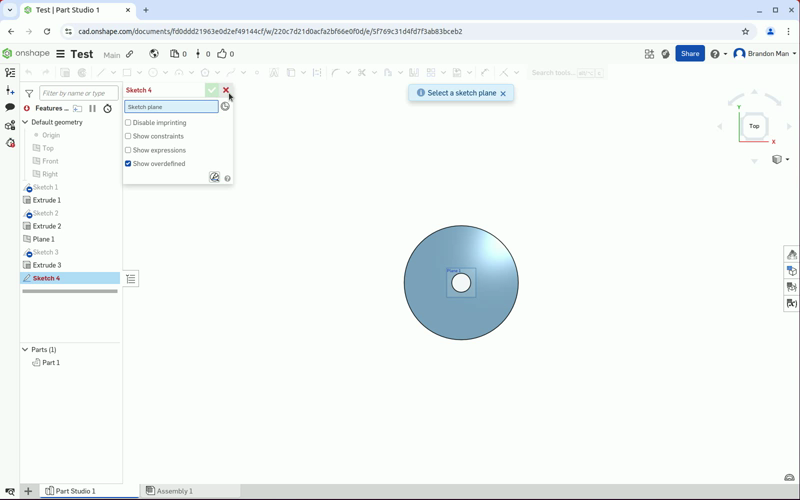
mouse_move(73, 241)
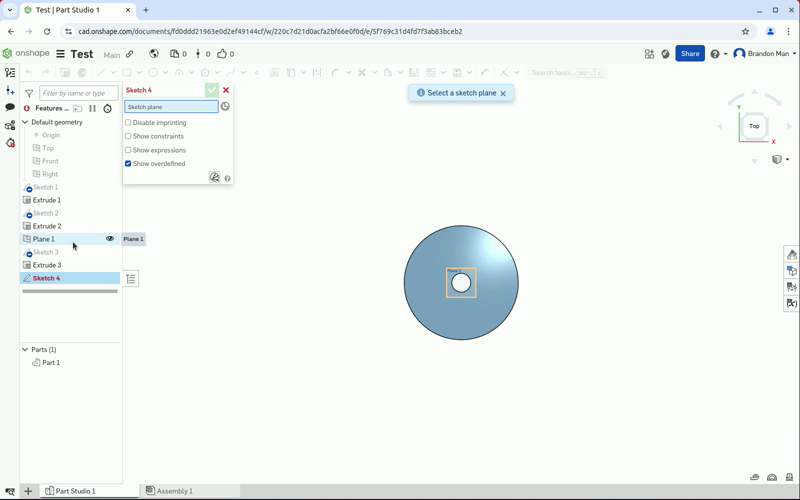
click(73, 241)
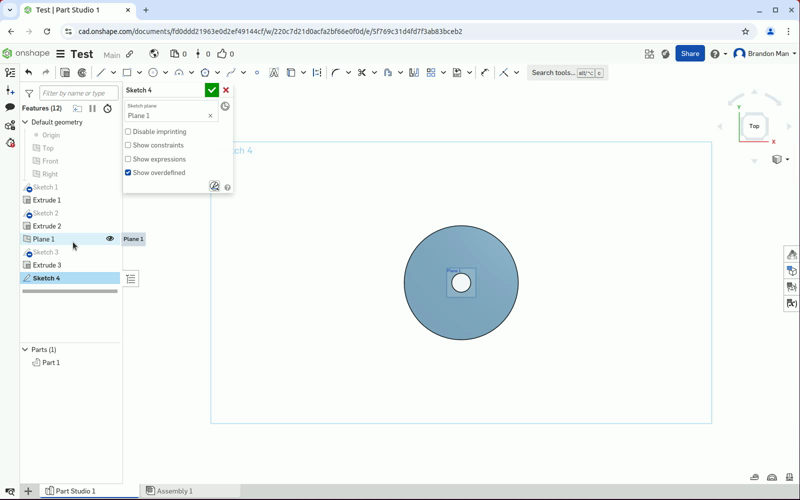
mouse_move(73, 352)
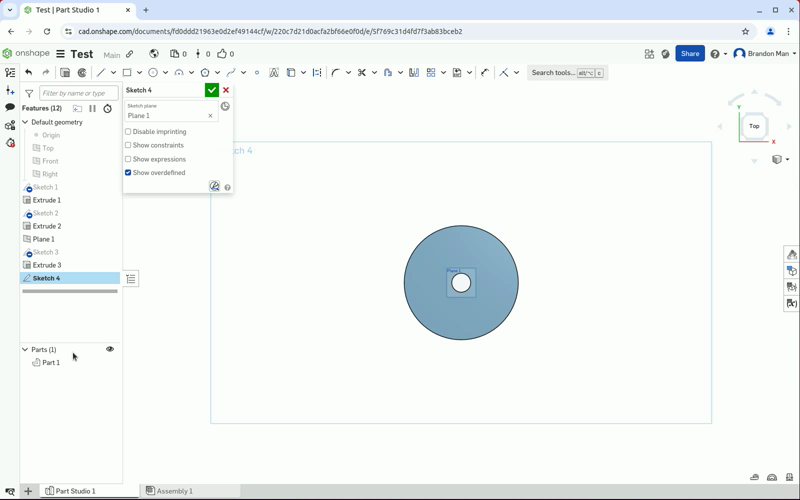
key(y)
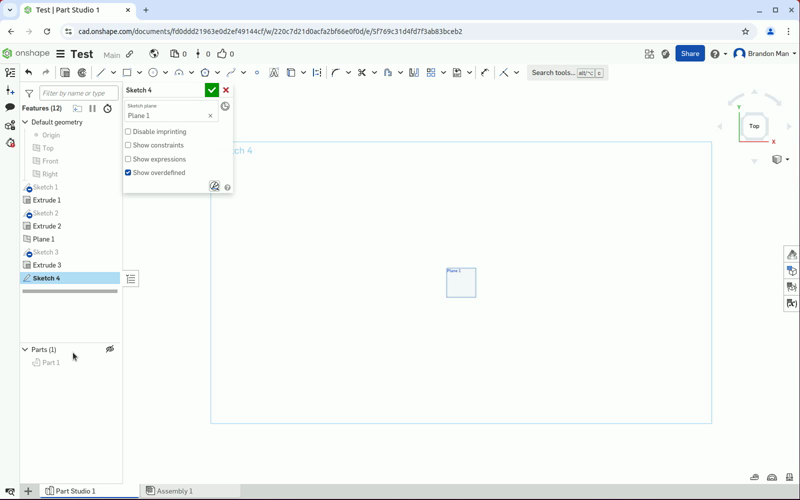
key(a)
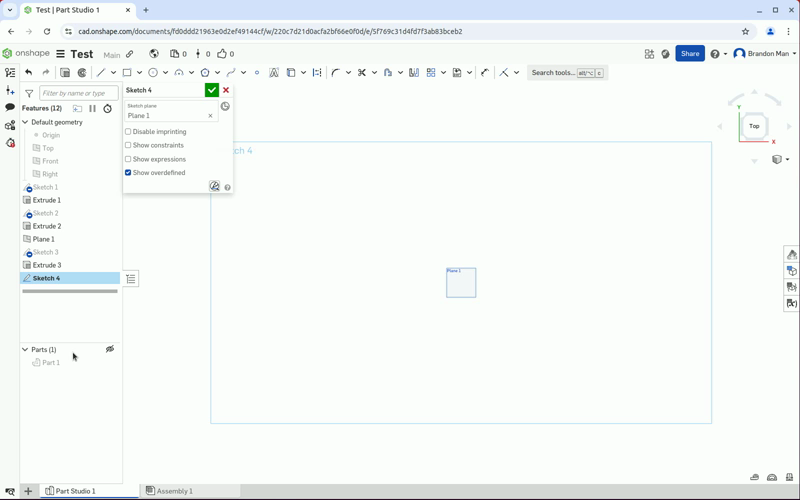
key_down(shift)
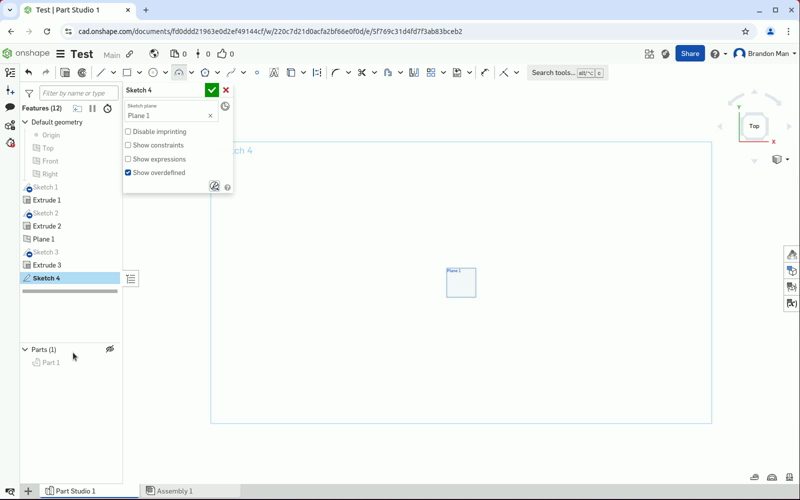
mouse_move(516, 288)
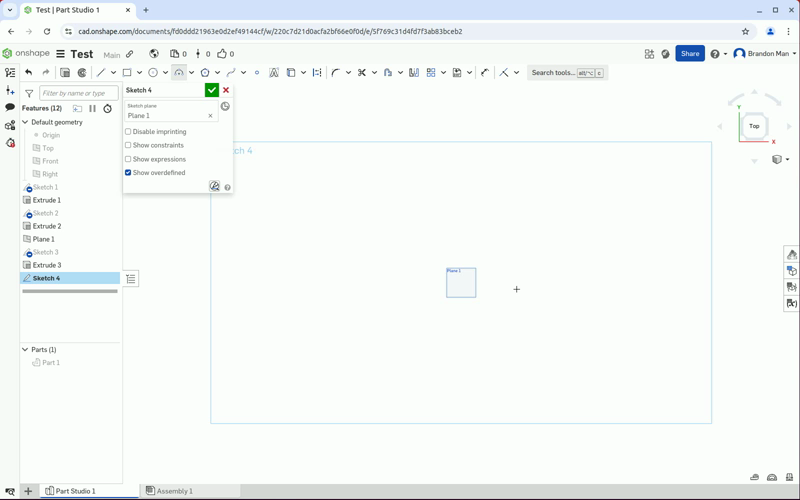
click(516, 288)
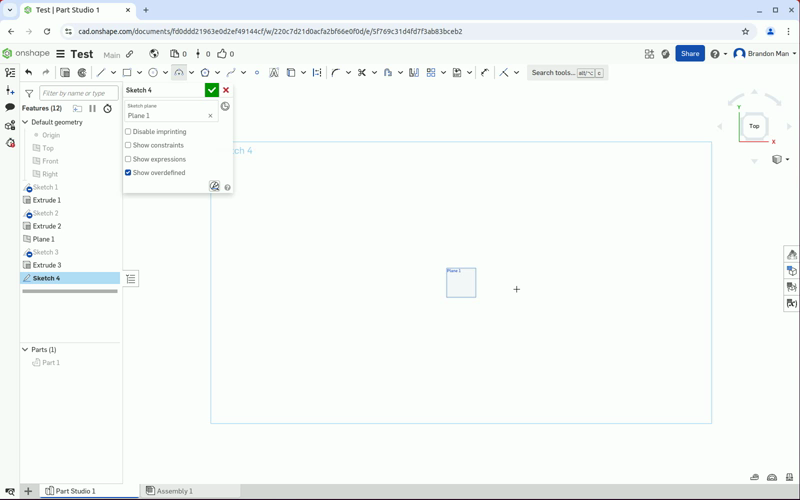
key_up(shift)
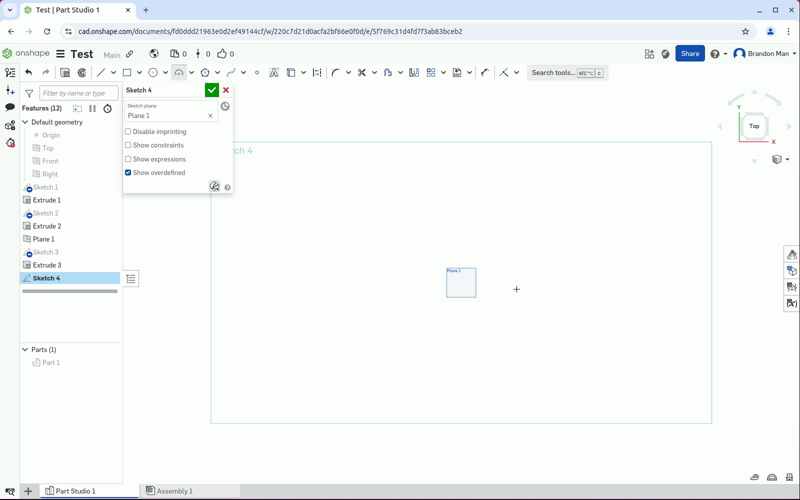
key_down(shift)
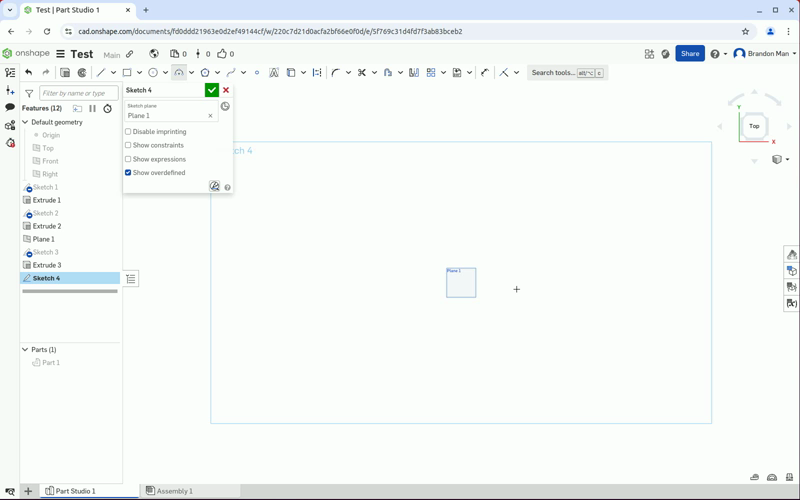
mouse_move(516, 276)
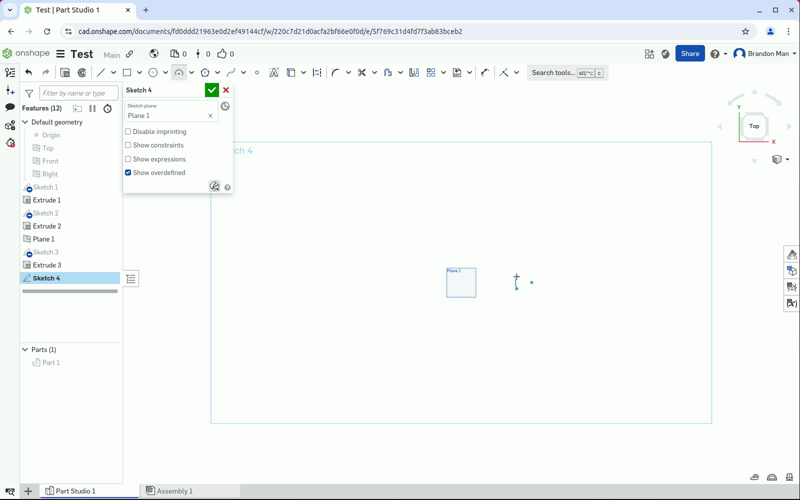
click(516, 276)
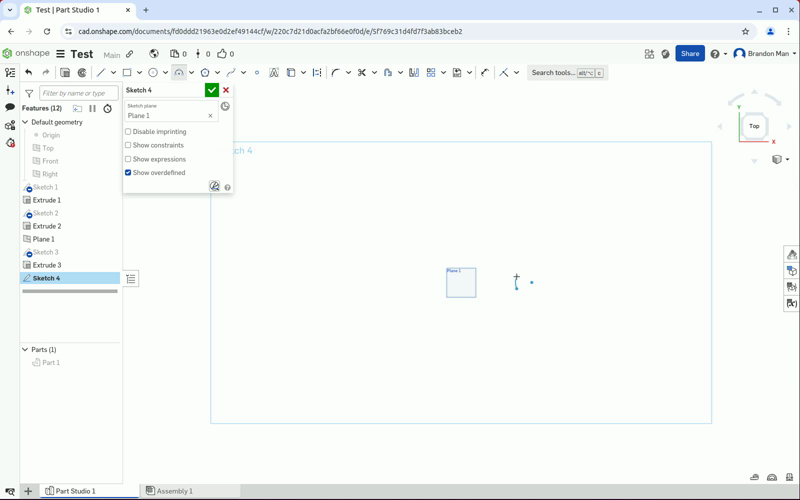
mouse_move(518, 282)
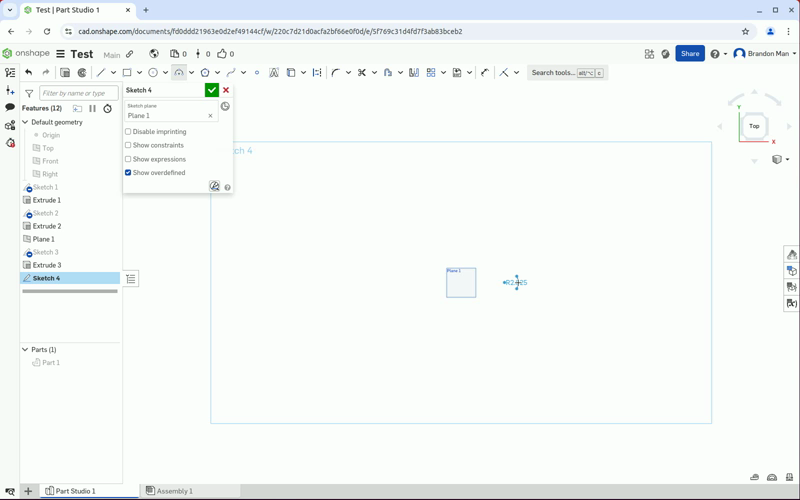
click(518, 282)
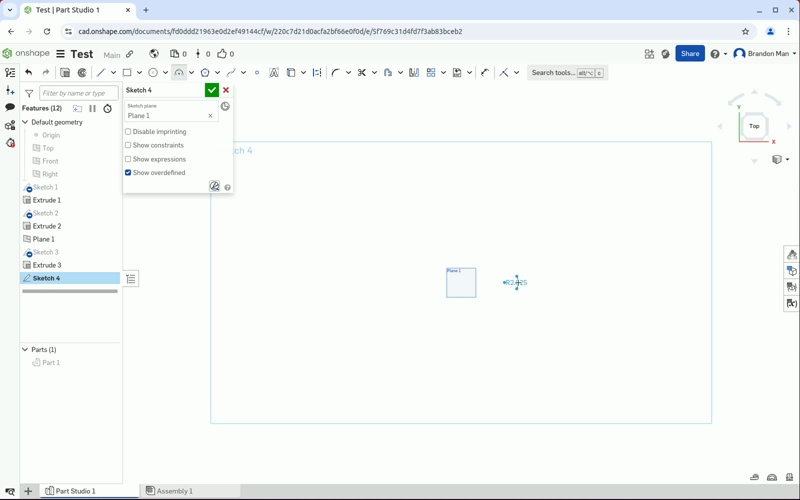
key_up(shift)
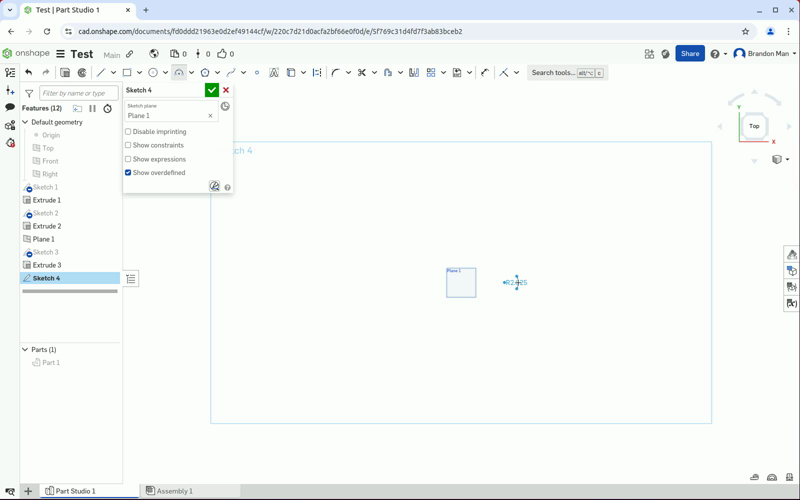
key(esc)
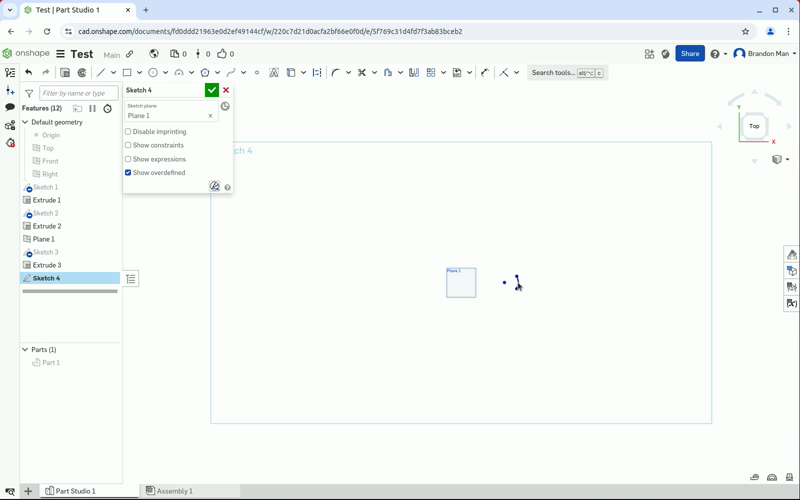
key(l)
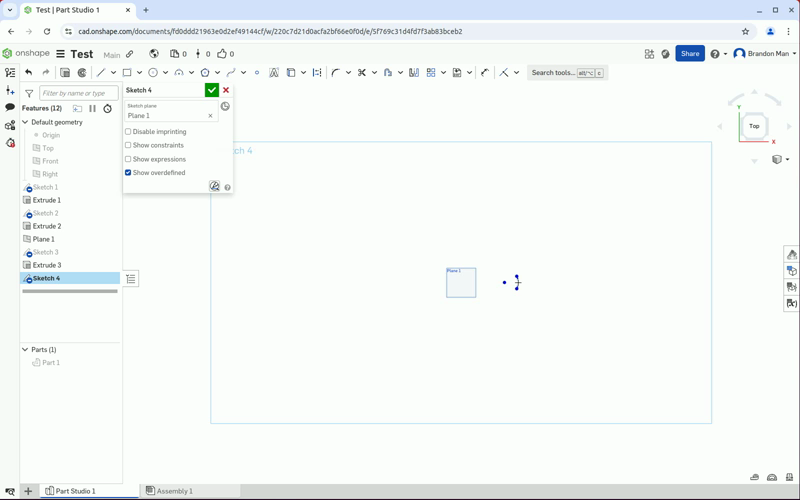
mouse_move(516, 276)
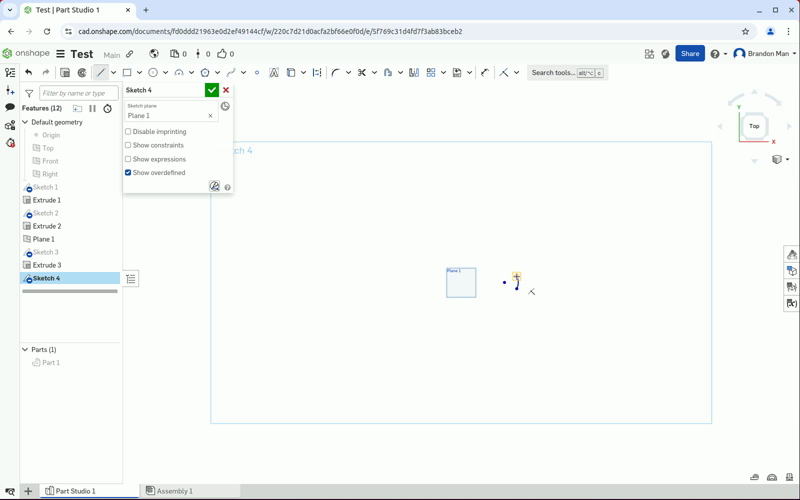
click(516, 276)
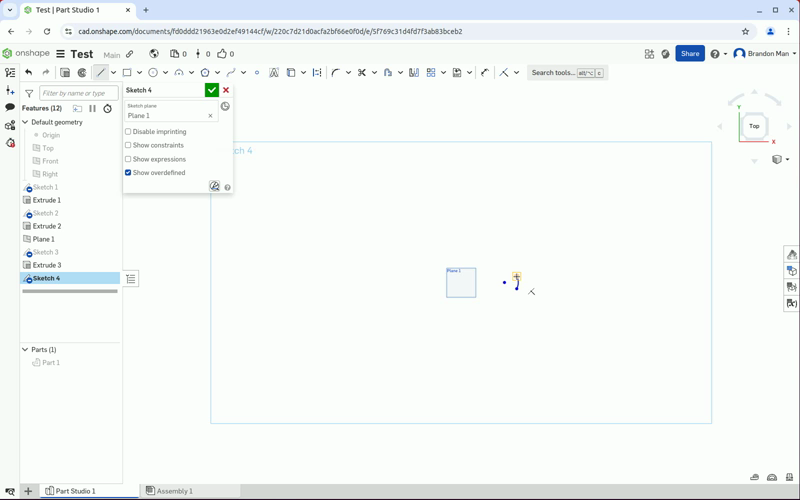
mouse_move(546, 276)
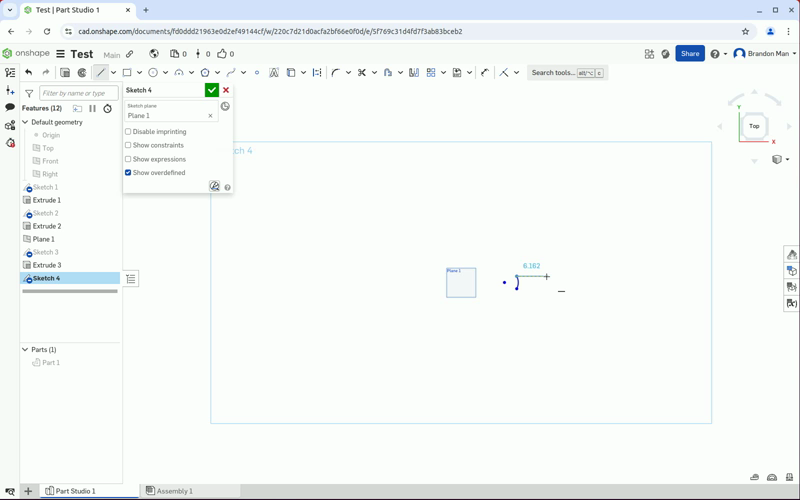
key_down(shift)
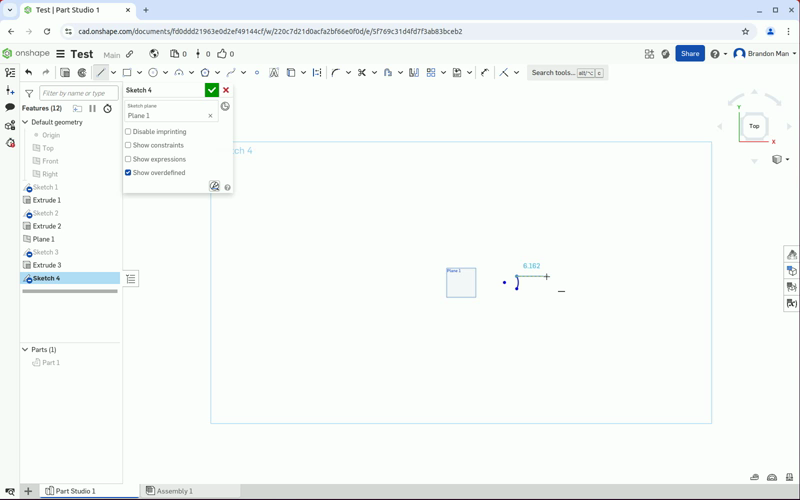
mouse_move(516, 288)
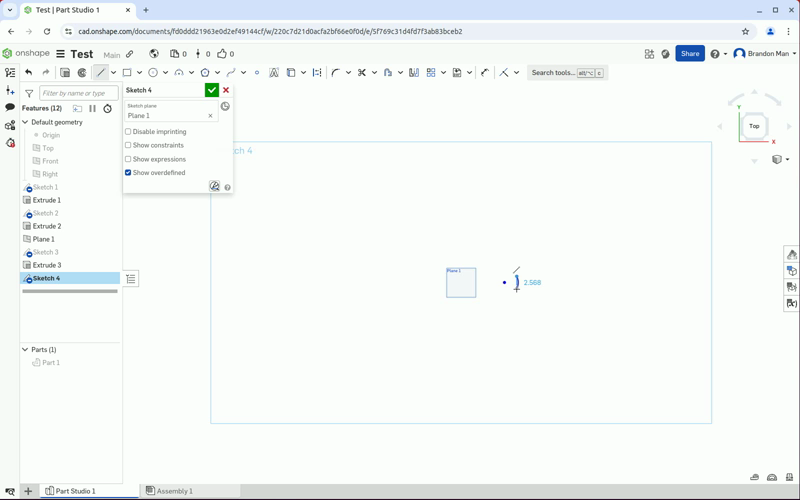
key_up(shift)
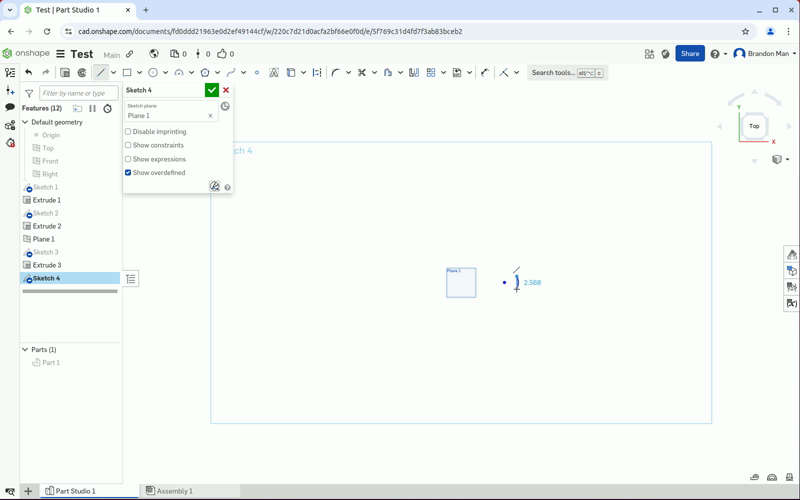
click(516, 288)
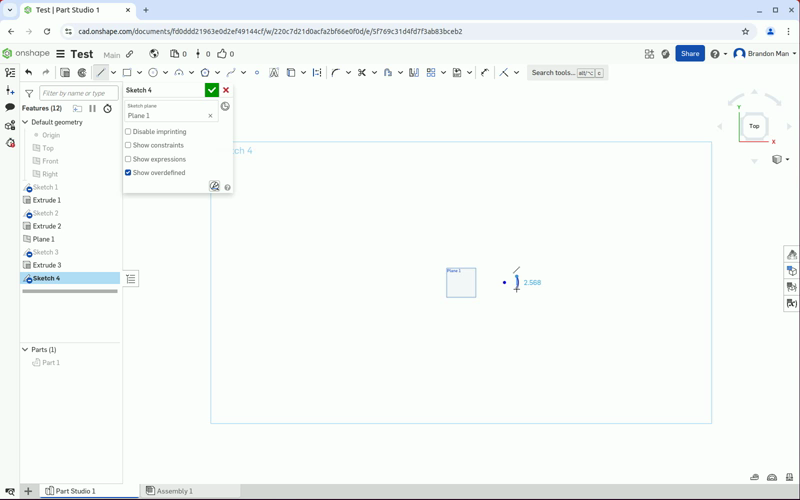
key(esc)
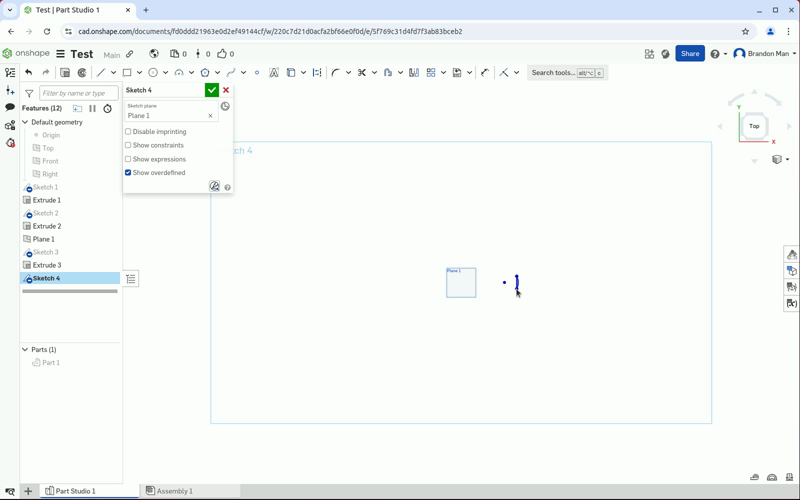
mouse_move(516, 282)
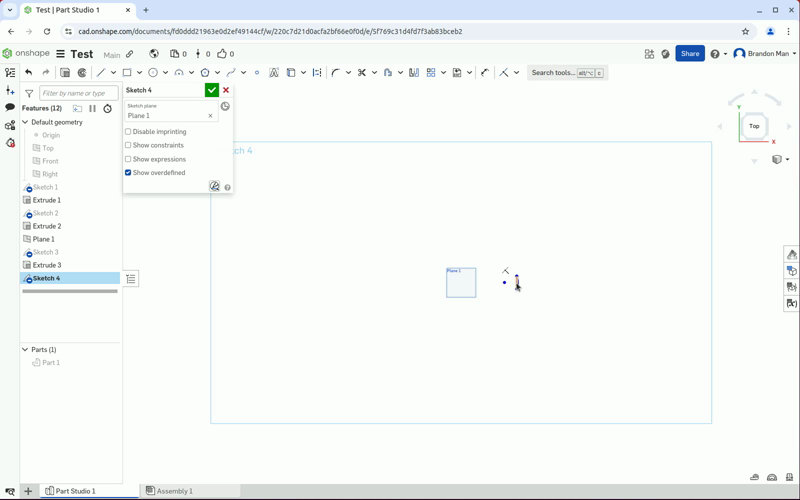
scroll(6)
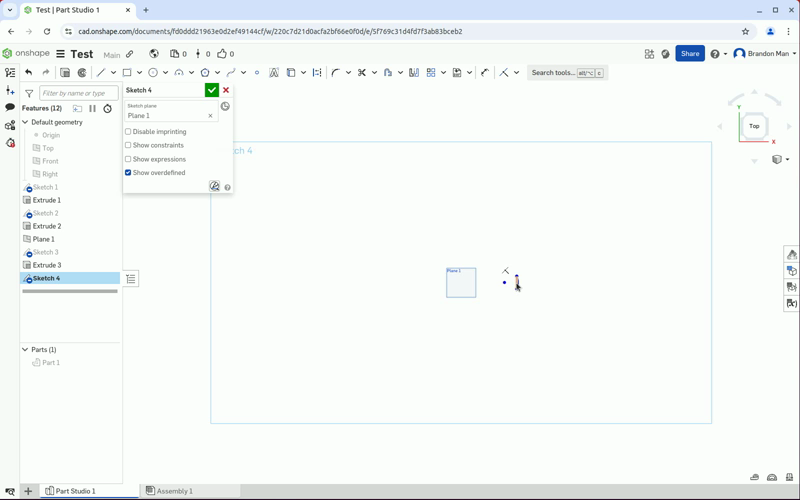
scroll(6)
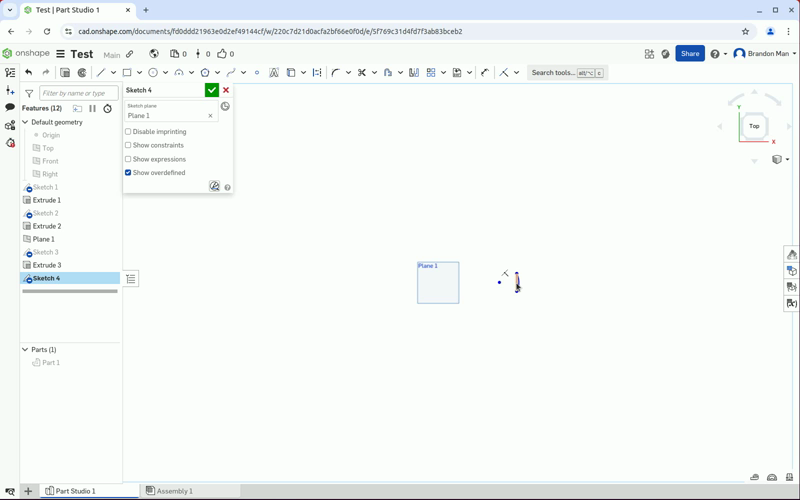
scroll(6)
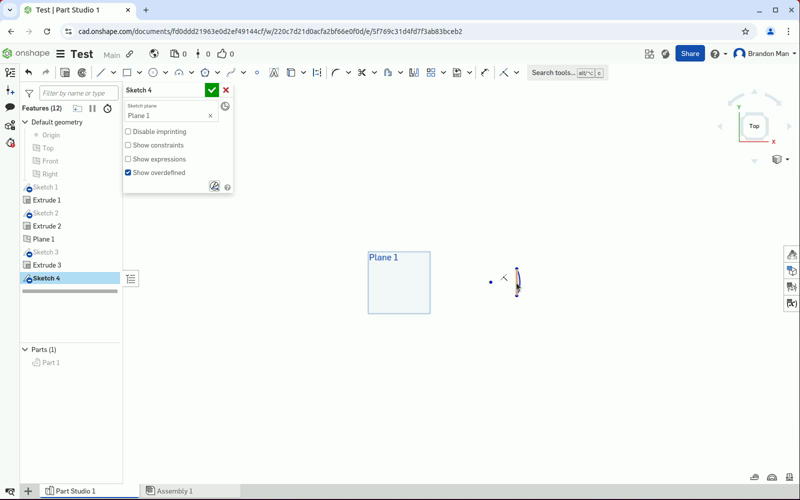
scroll(6)
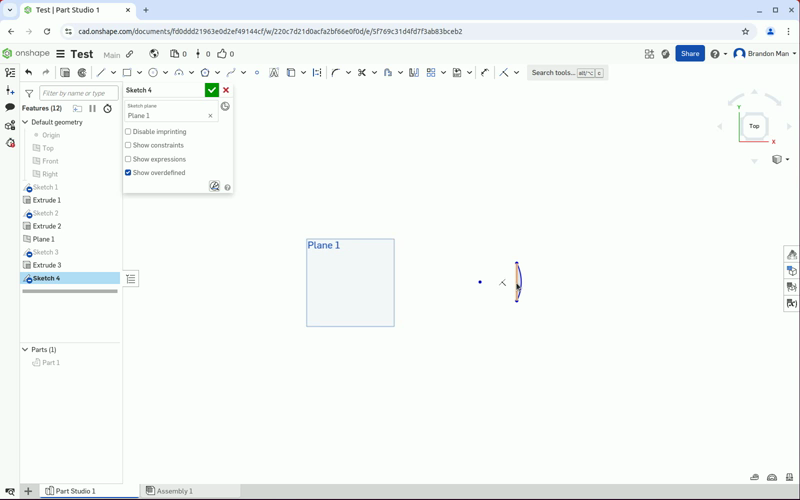
scroll(6)
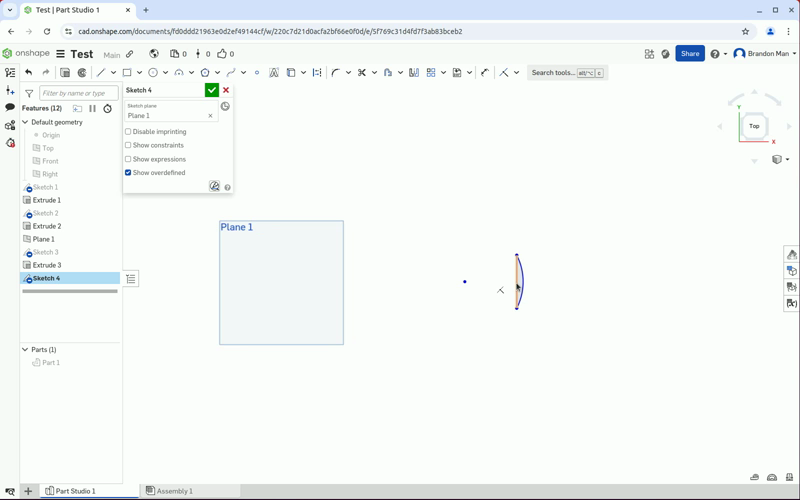
scroll(6)
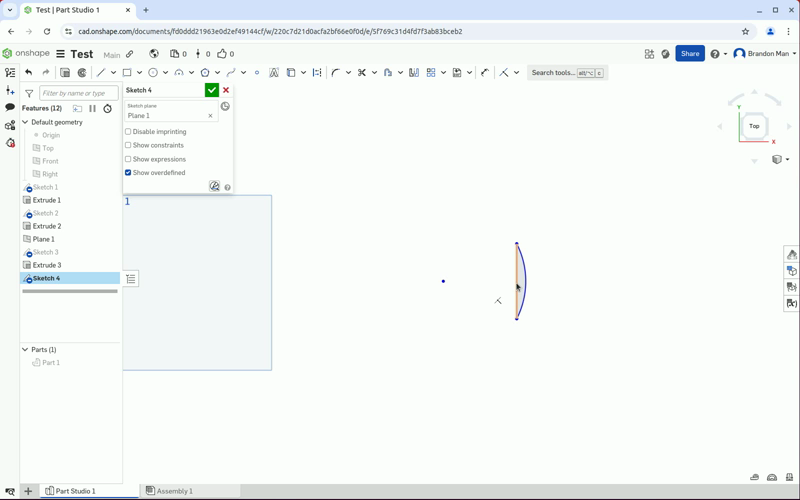
scroll(6)
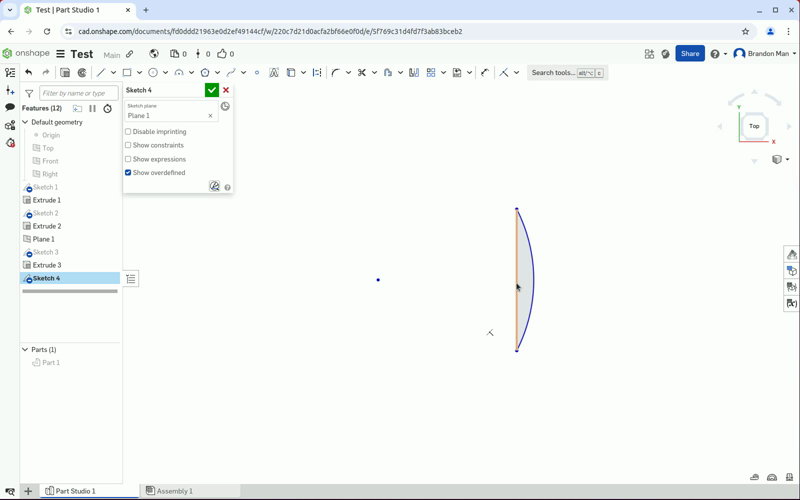
click(516, 282)
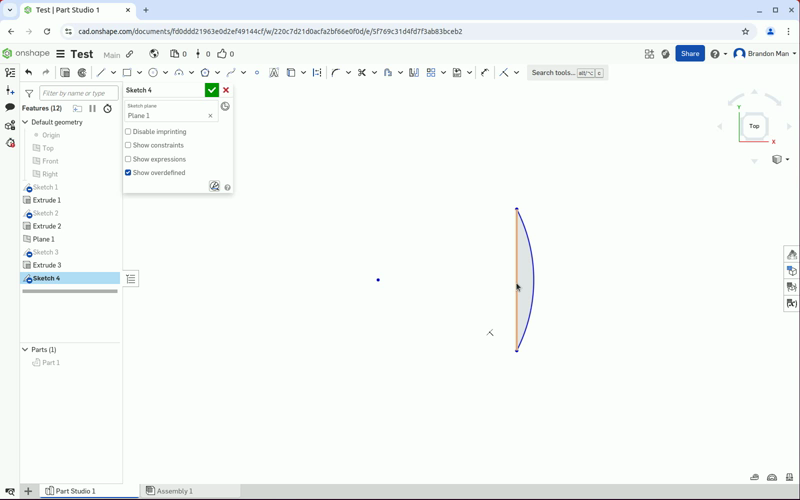
scroll(-6)
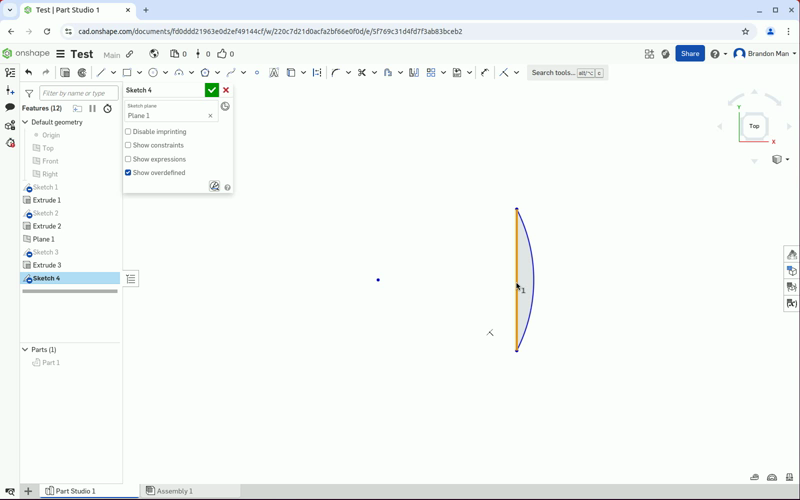
scroll(-6)
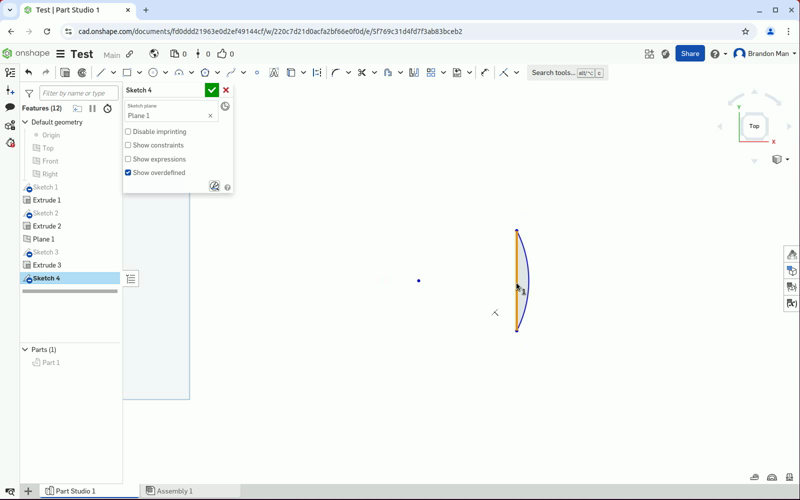
scroll(-6)
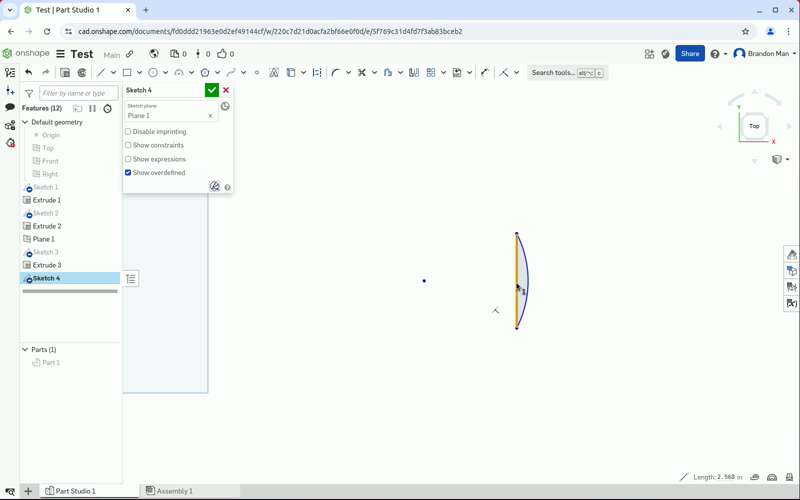
scroll(-6)
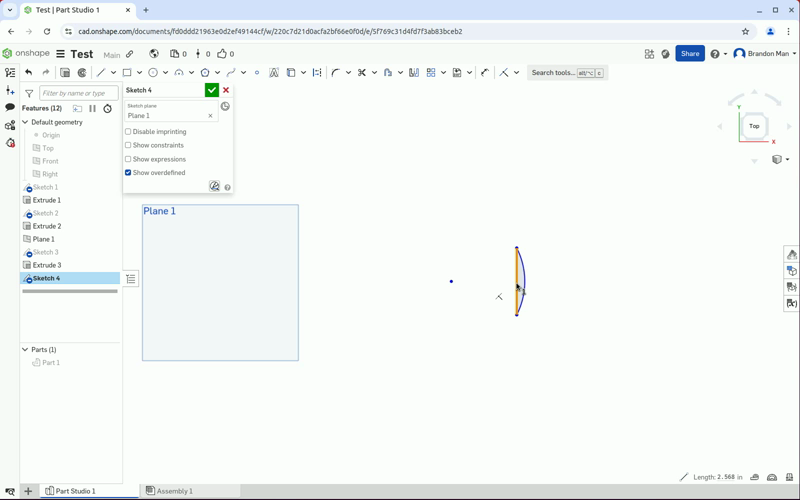
scroll(-6)
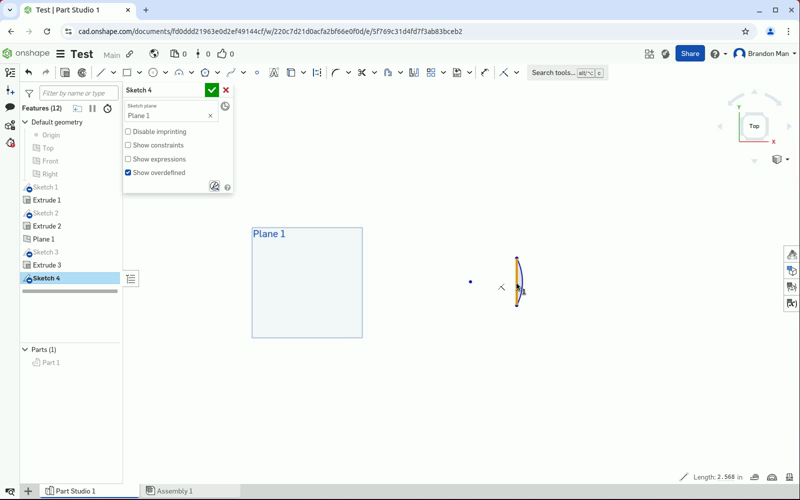
scroll(-6)
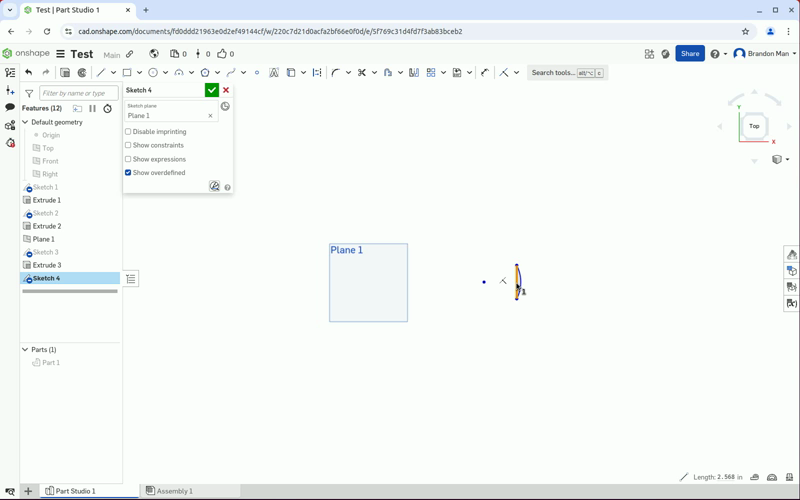
scroll(-6)
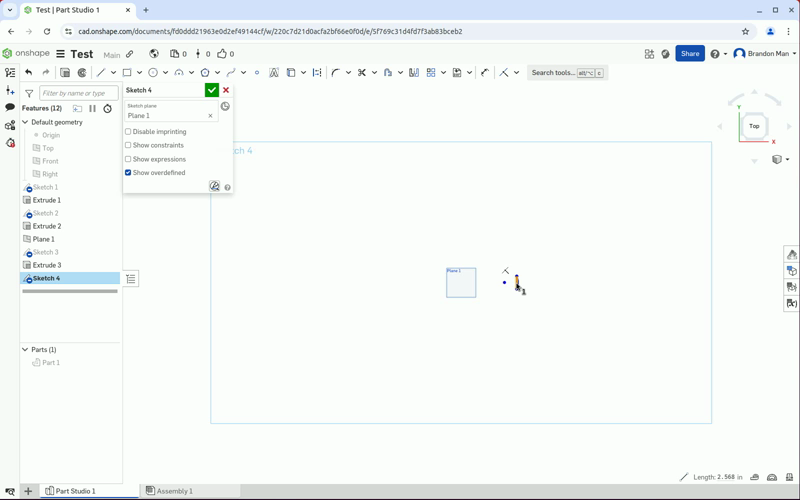
mouse_move(73, 352)
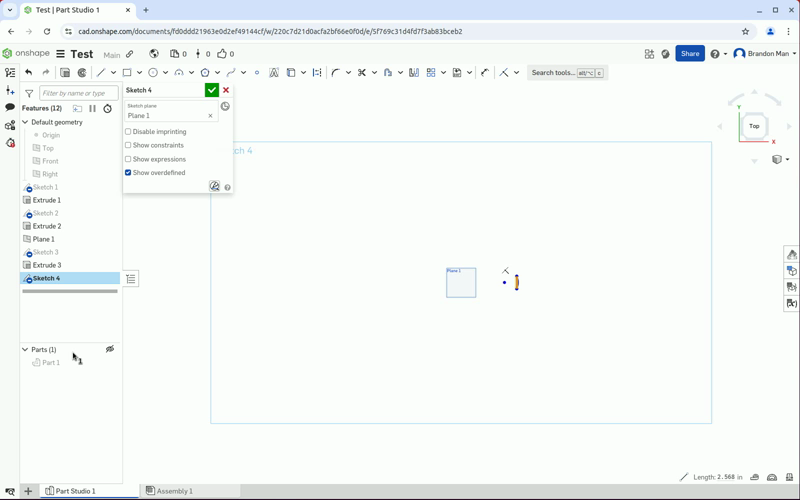
key(shift+y)
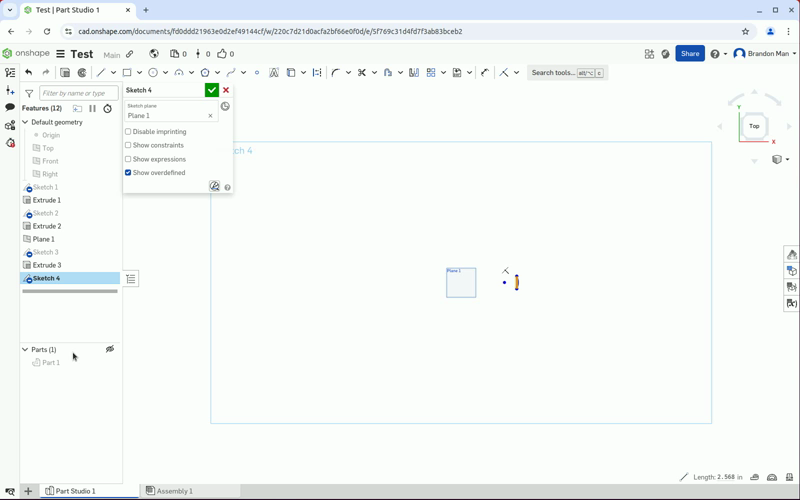
key(shift+e)
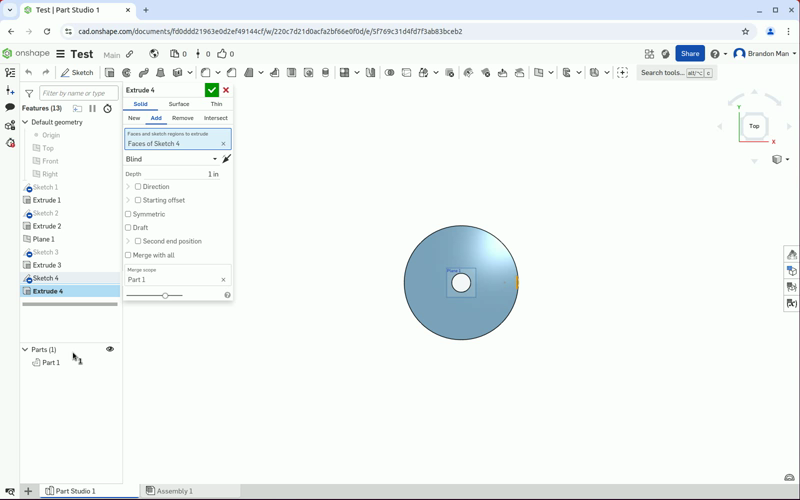
mouse_move(143, 106)
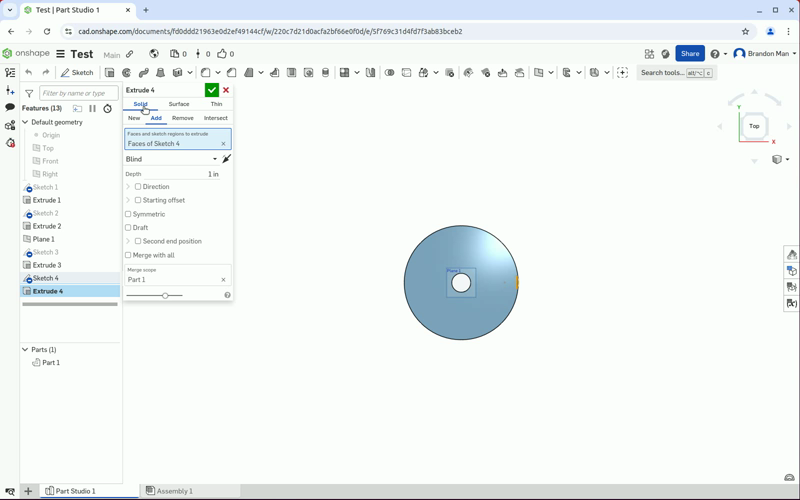
click(143, 106)
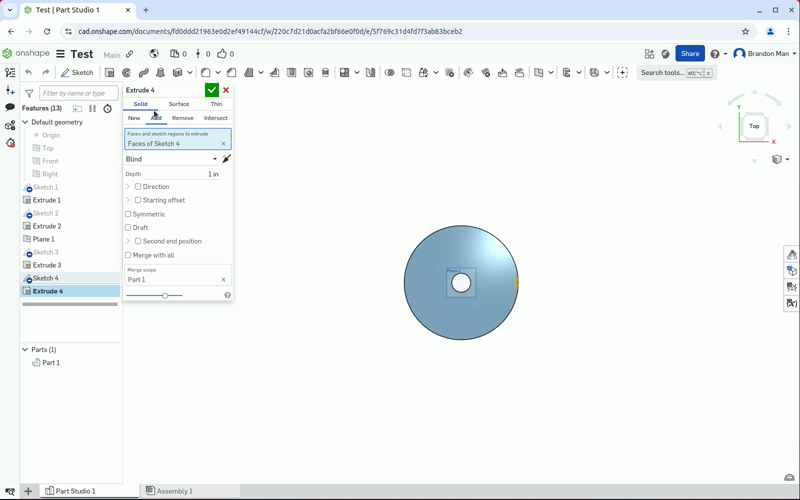
mouse_move(186, 120)
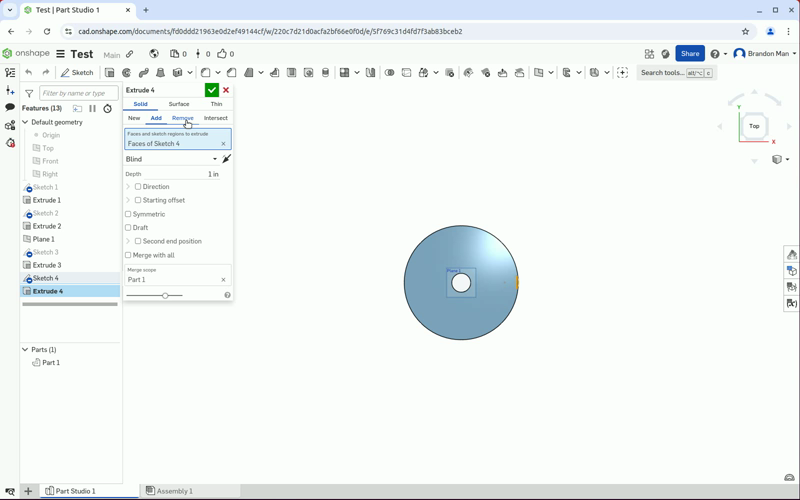
click(186, 120)
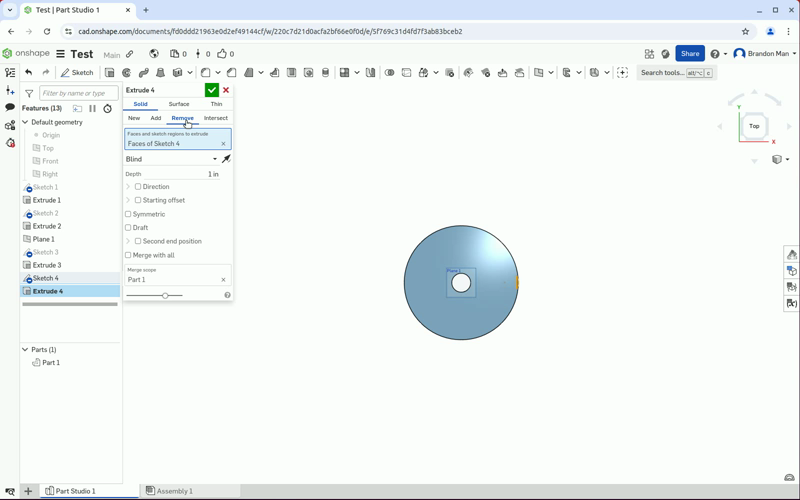
key(tab, 4)
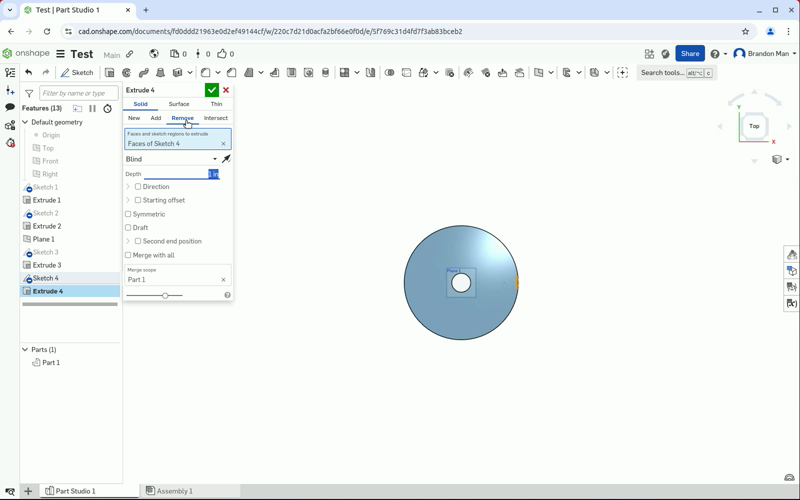
text(6.499)
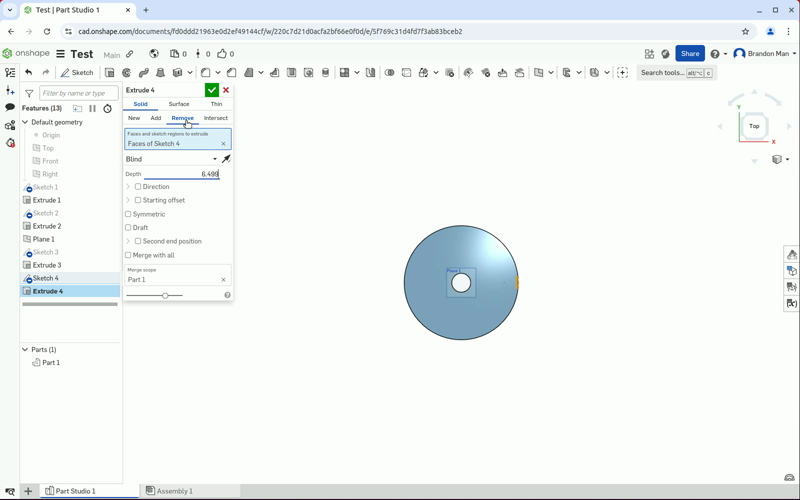
key(tab, 6)
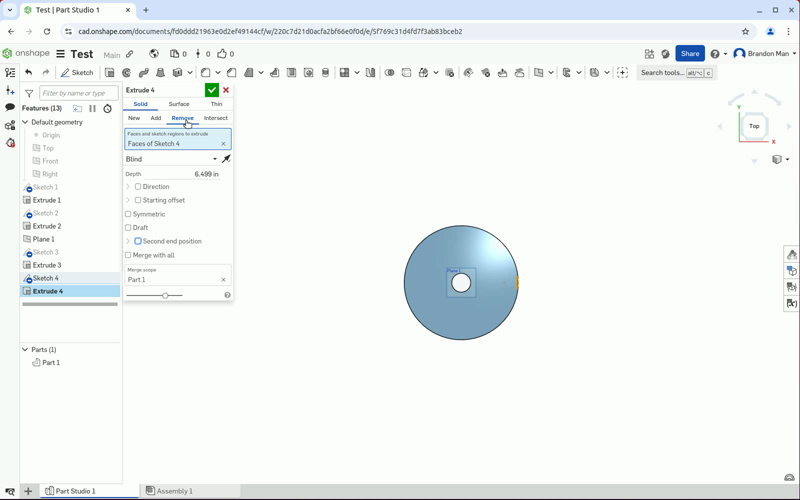
key(space)
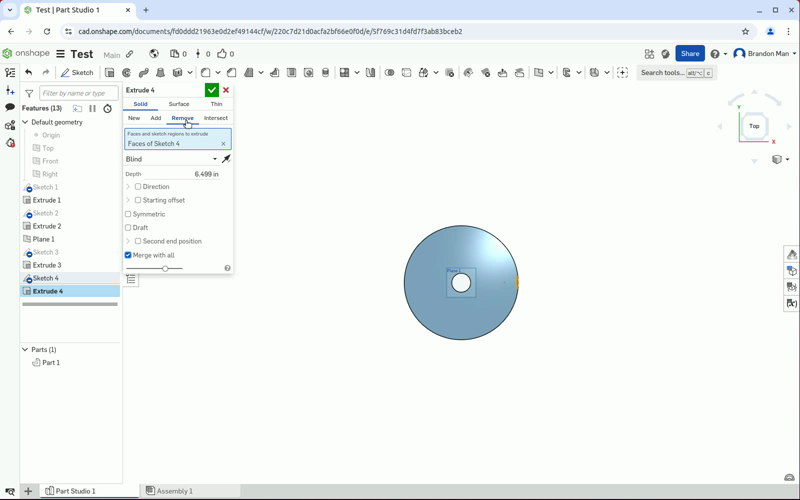
key(enter)
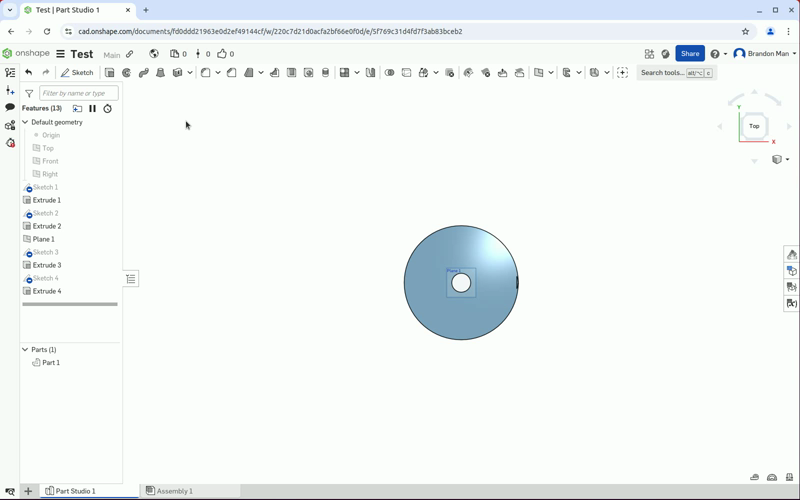
key(shift+h)
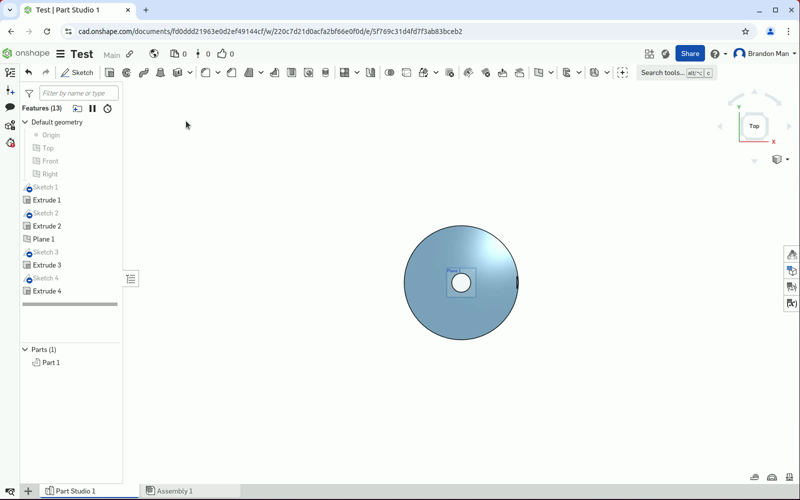
key(shift+h)
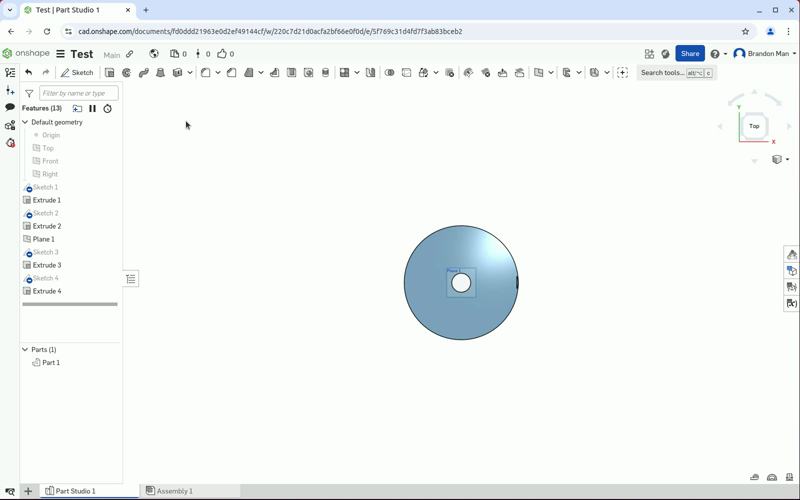
mouse_move(73, 189)
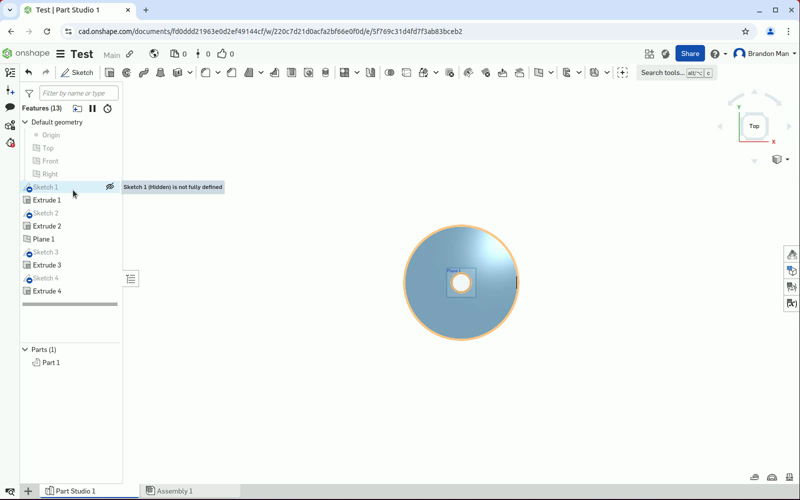
click(73, 189)
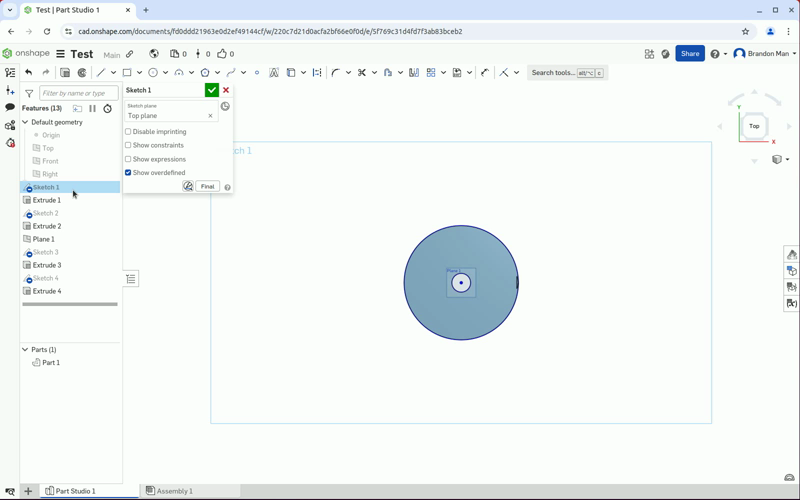
mouse_move(229, 92)
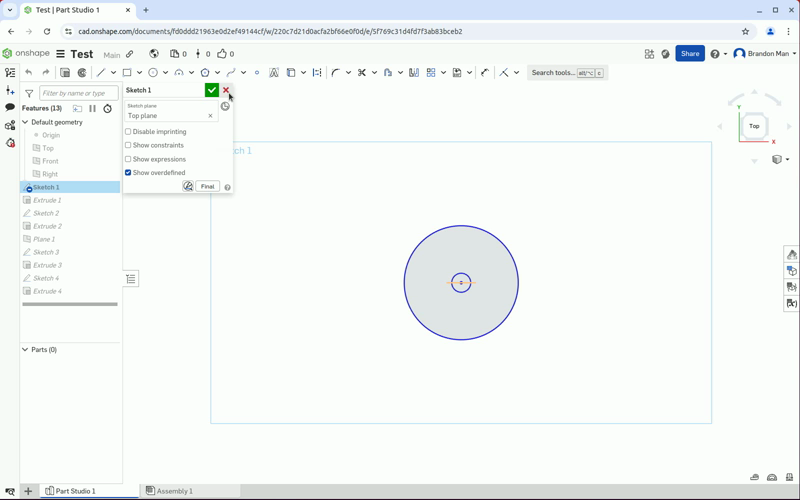
click(229, 92)
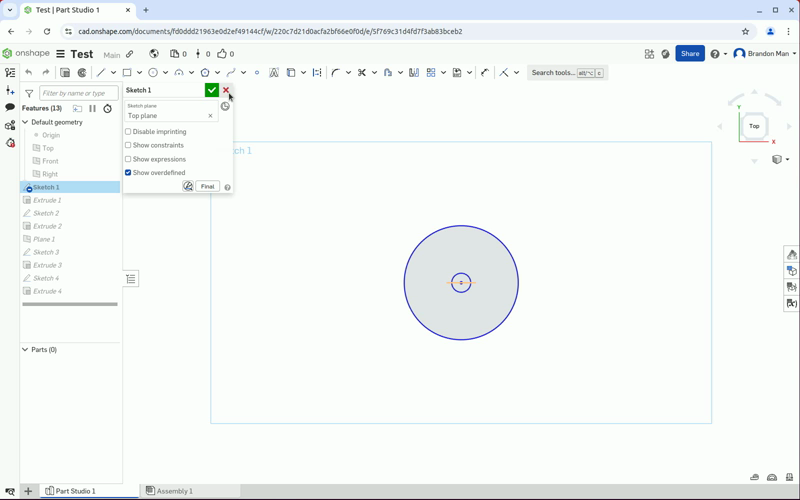
key(shift+s)
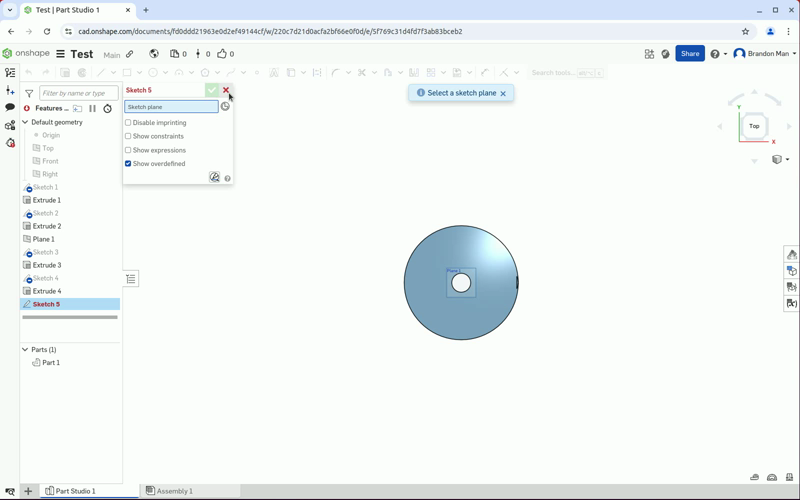
mouse_move(73, 241)
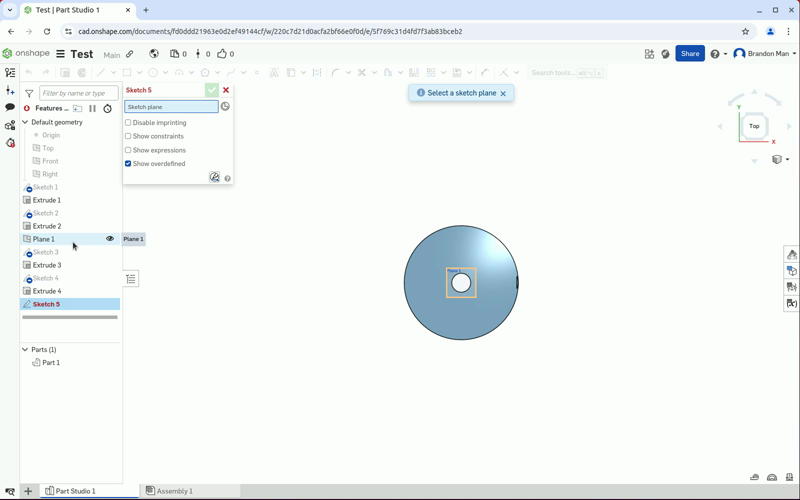
click(73, 241)
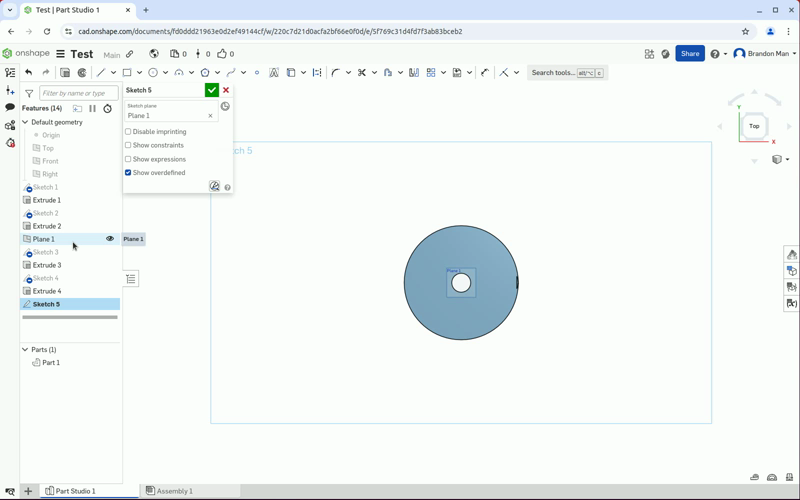
mouse_move(73, 352)
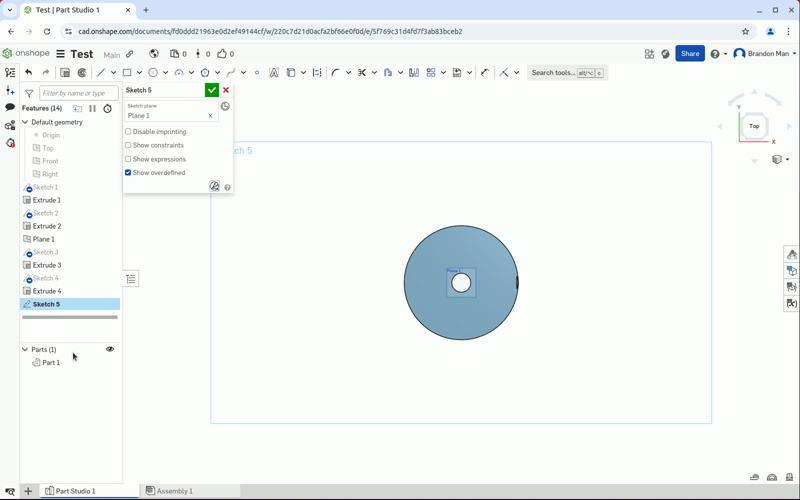
key(y)
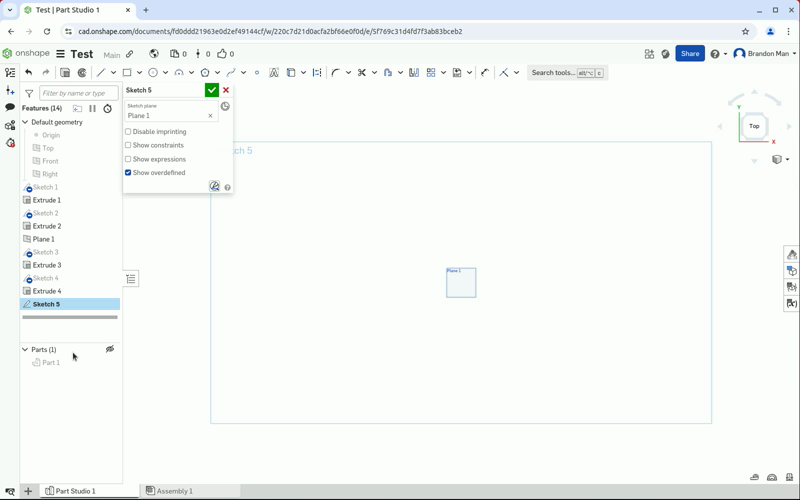
key(c)
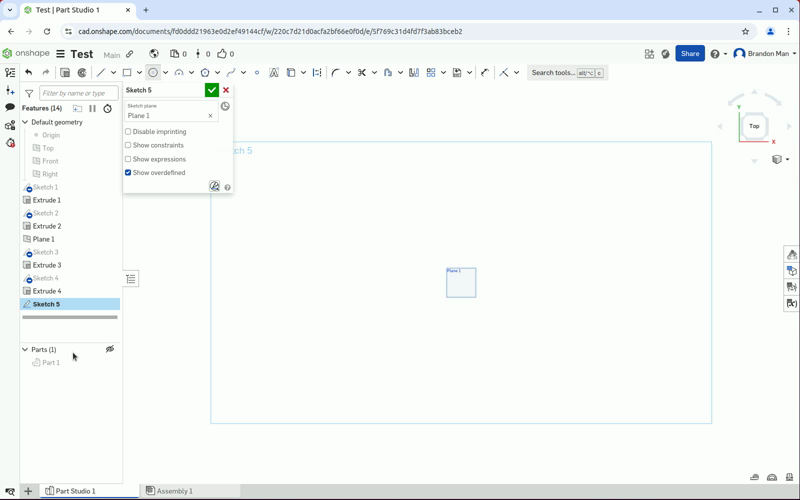
key_down(shift)
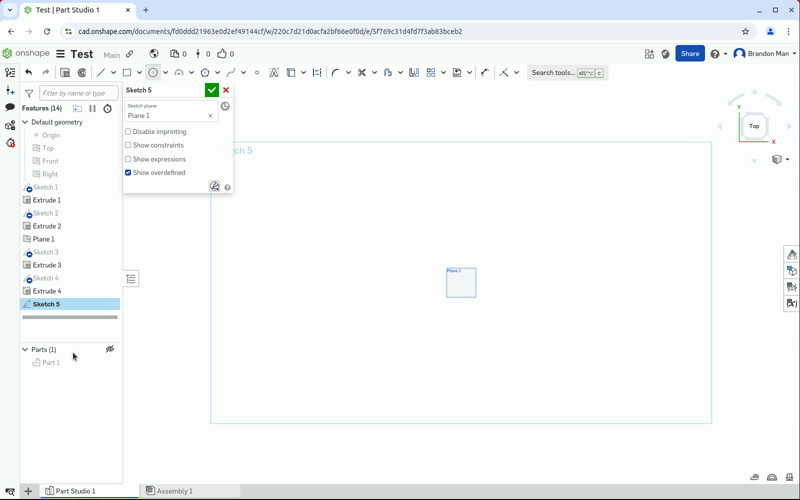
mouse_move(460, 282)
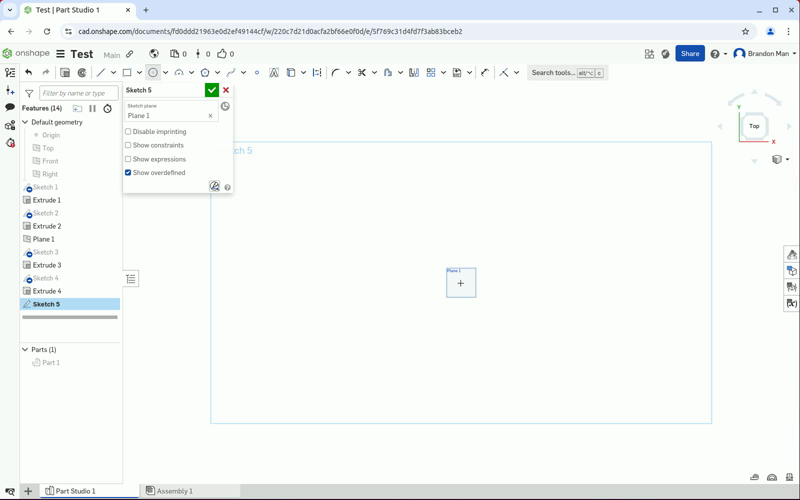
click(460, 282)
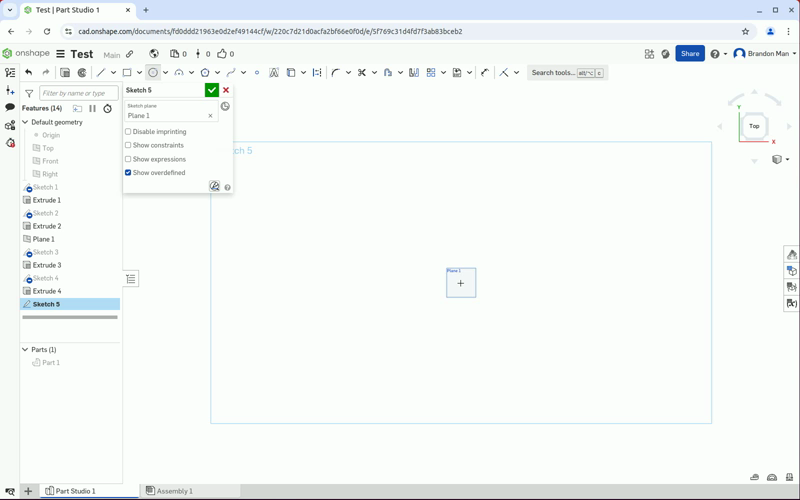
key_up(shift)
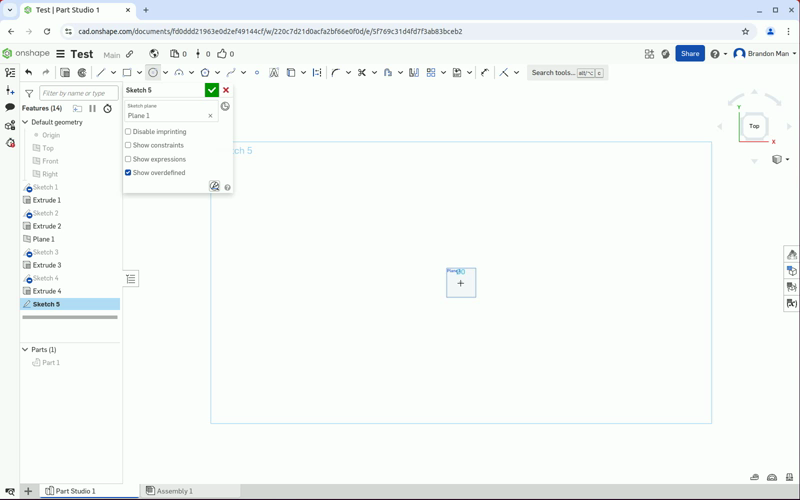
mouse_move(470, 282)
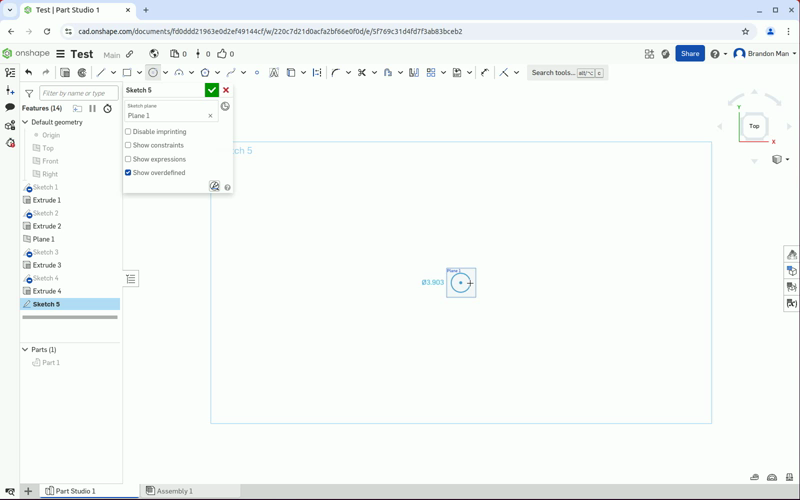
click(470, 282)
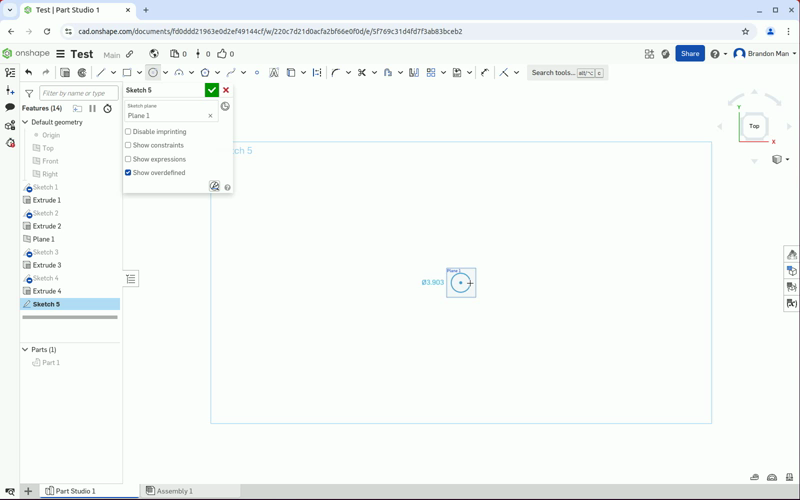
key(esc)
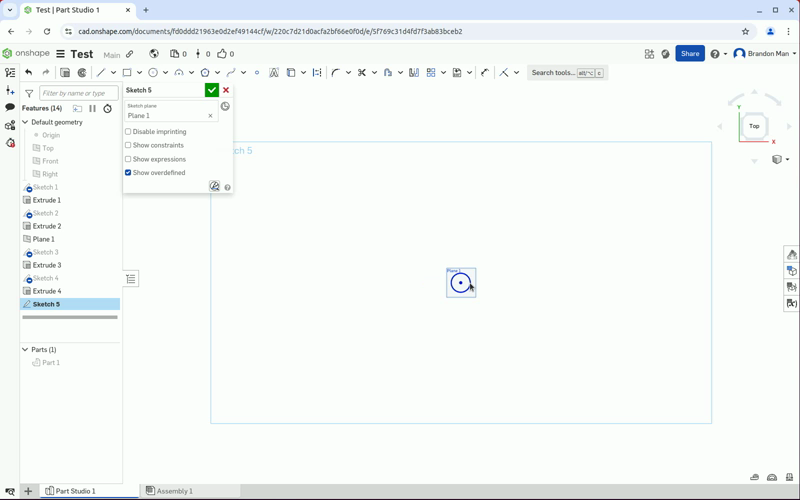
mouse_move(458, 281)
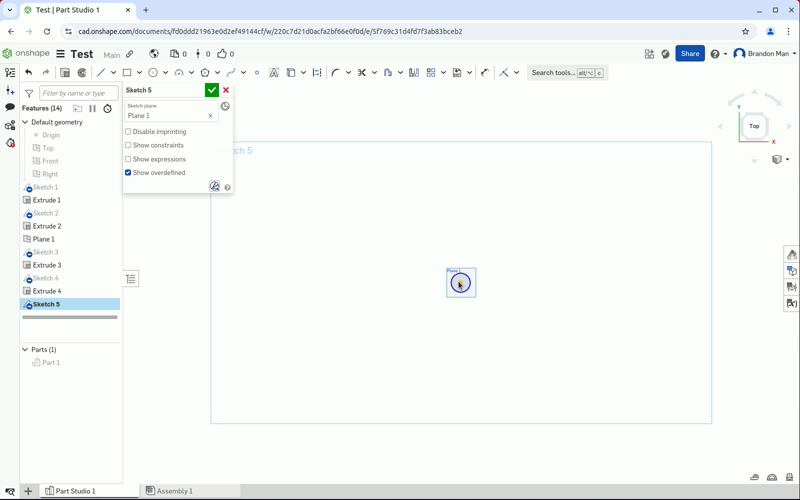
scroll(6)
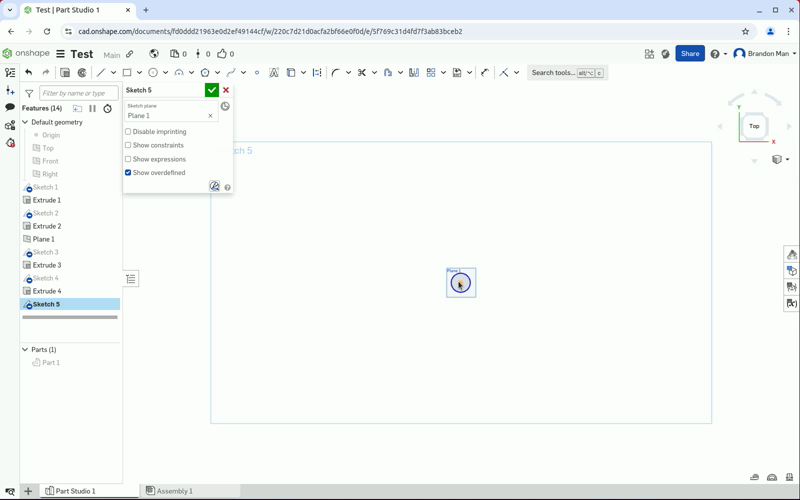
scroll(6)
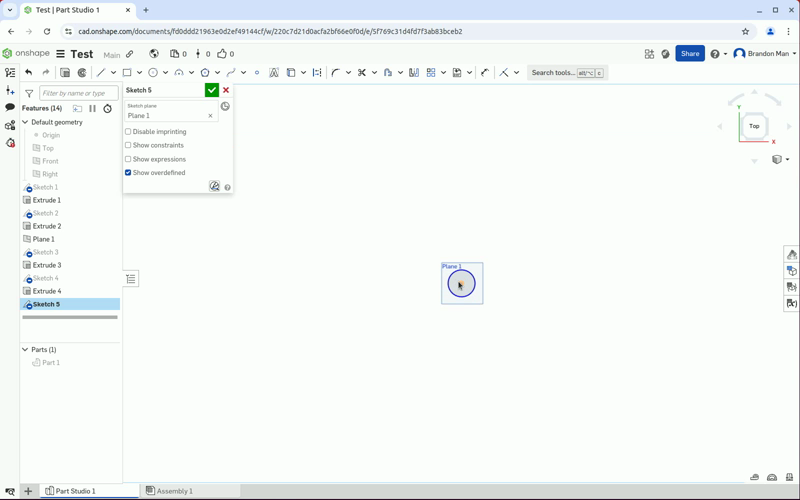
scroll(6)
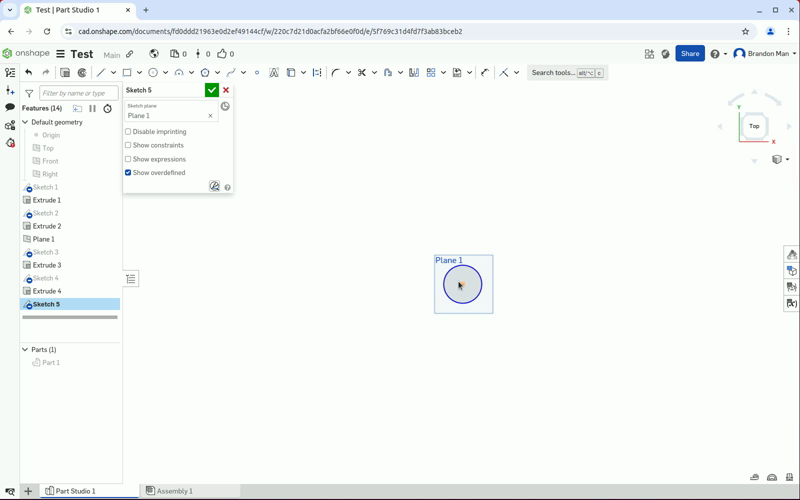
scroll(6)
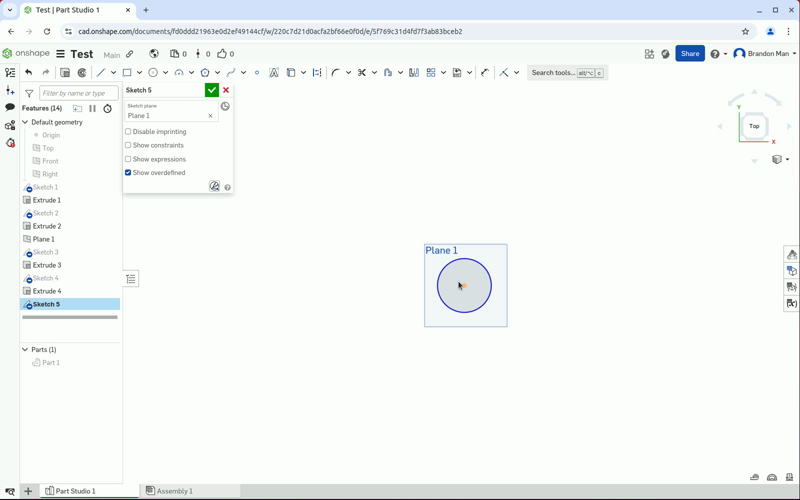
scroll(6)
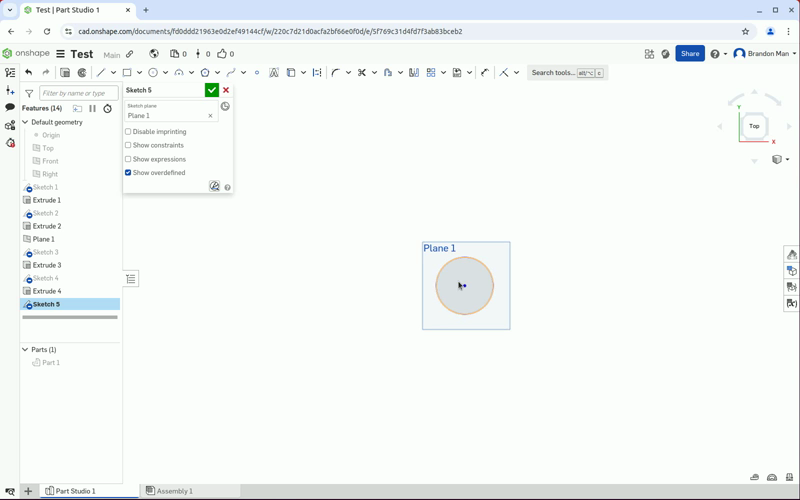
scroll(6)
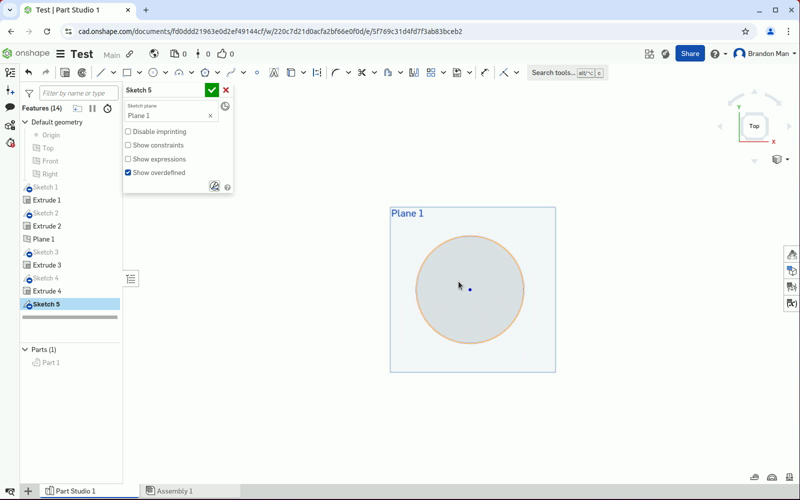
scroll(6)
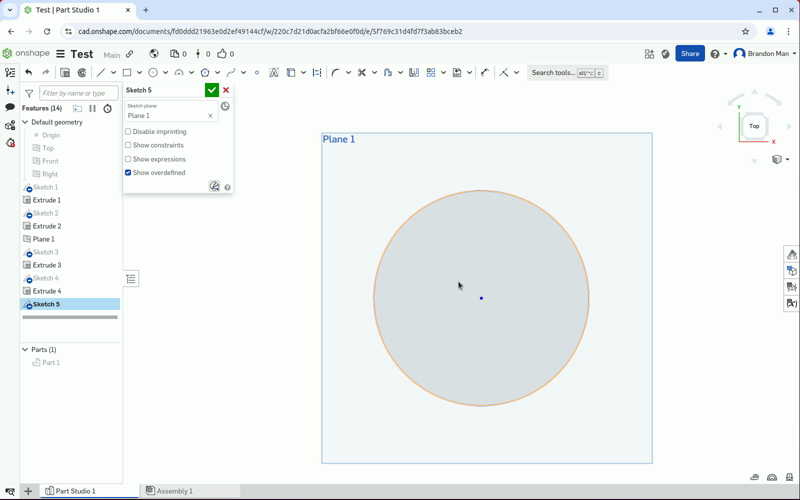
click(458, 281)
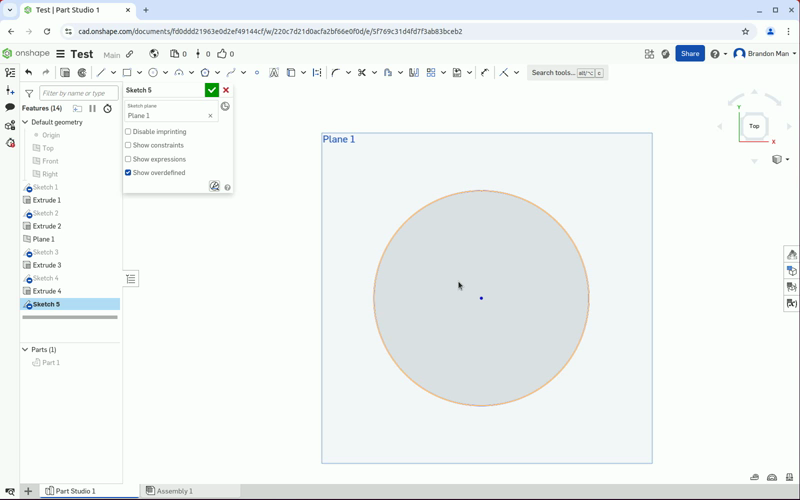
scroll(-6)
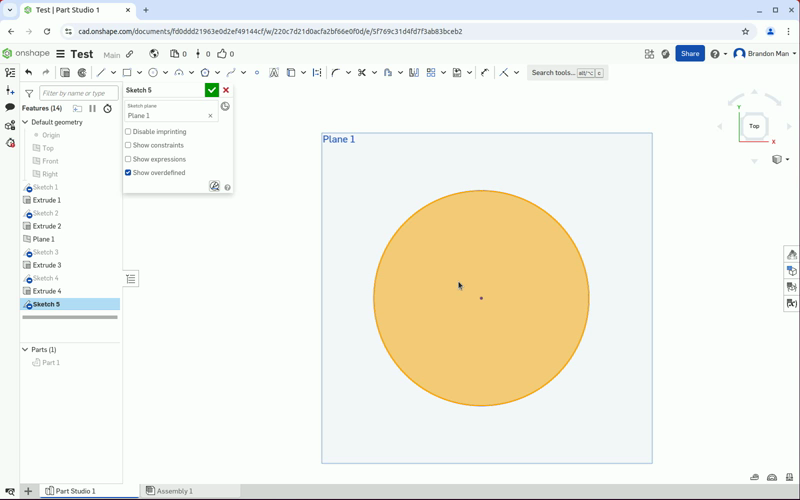
scroll(-6)
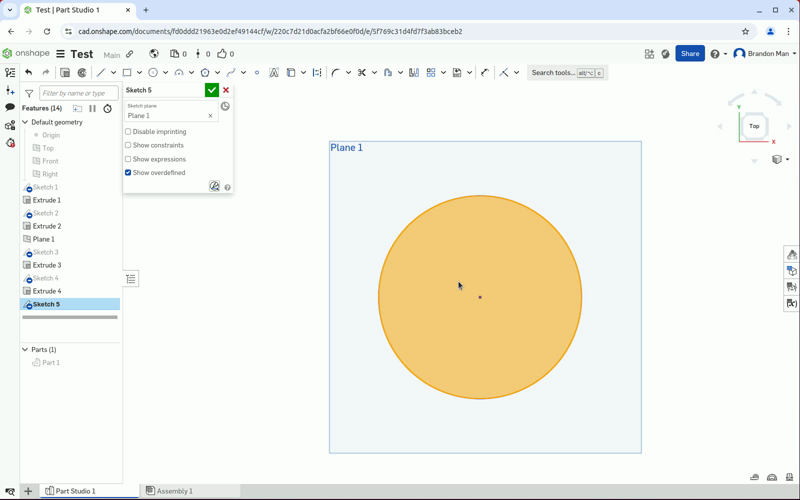
scroll(-6)
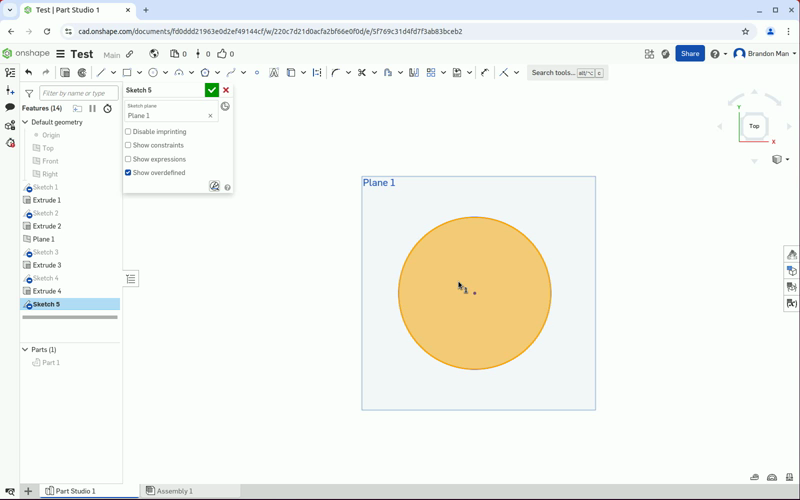
scroll(-6)
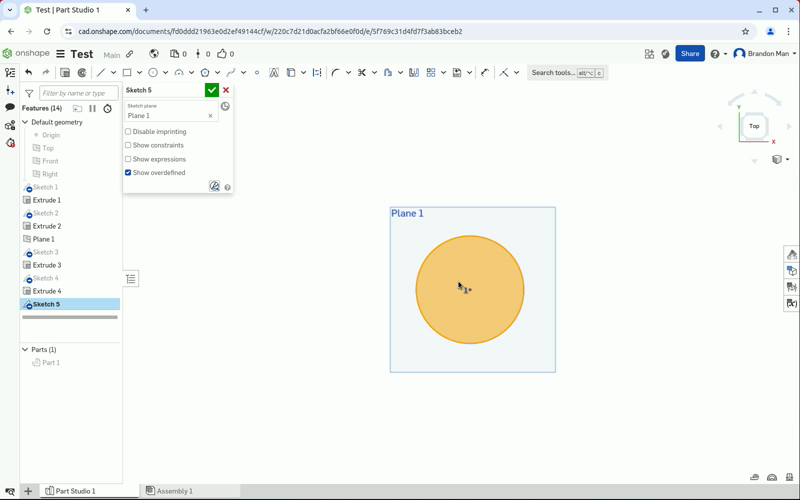
scroll(-6)
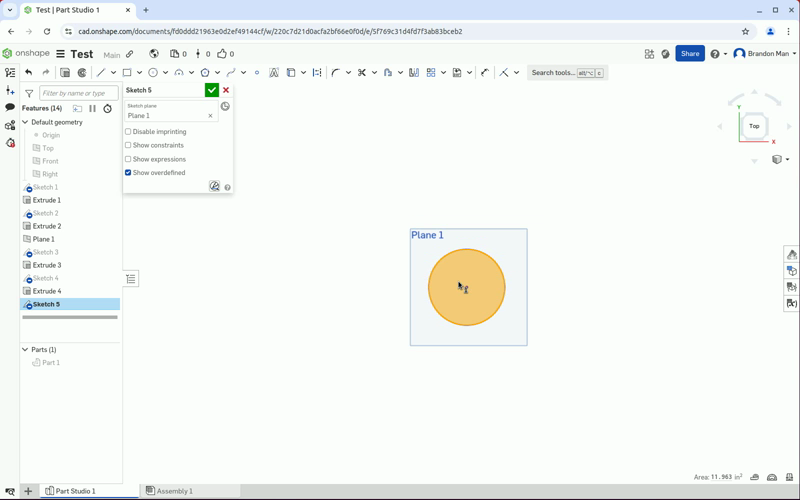
scroll(-6)
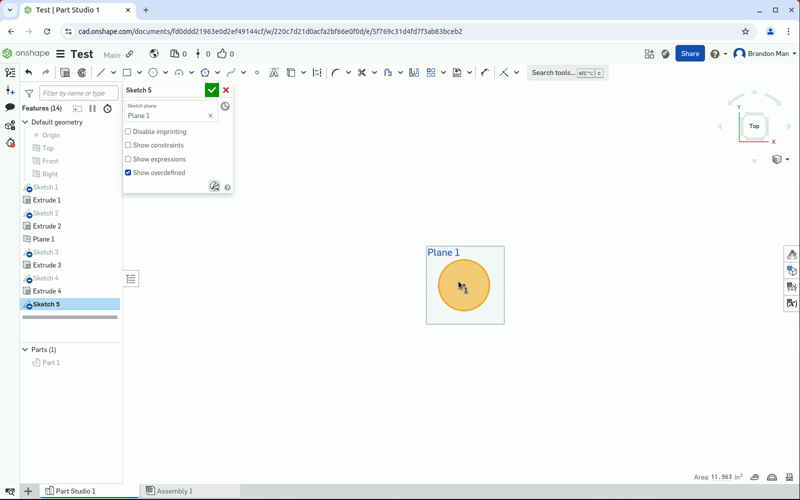
scroll(-6)
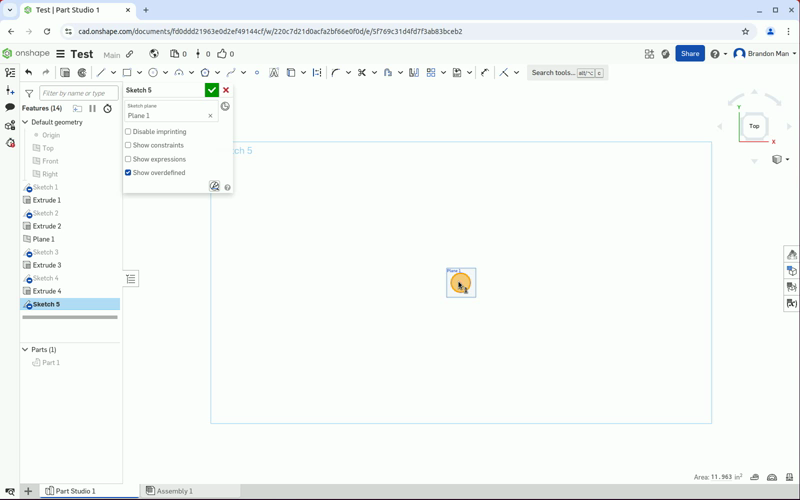
mouse_move(73, 352)
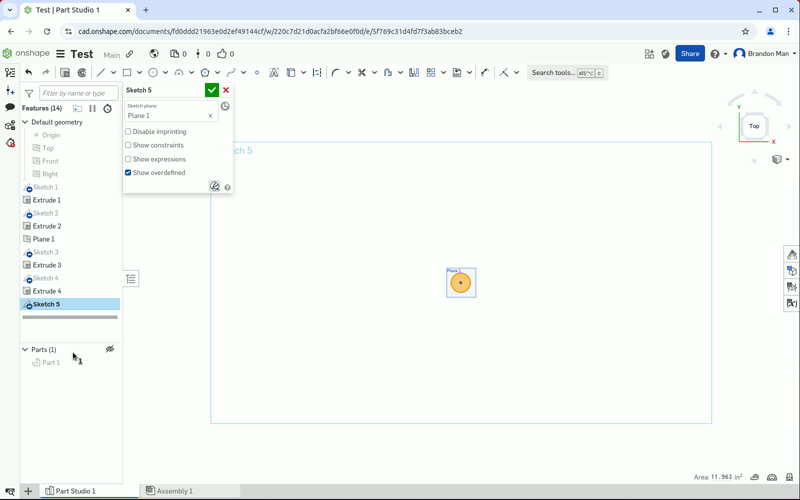
key(shift+y)
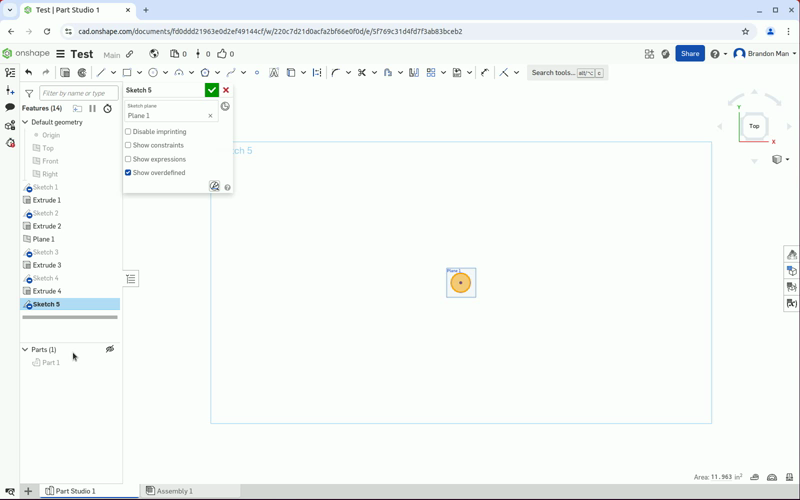
key(shift+e)
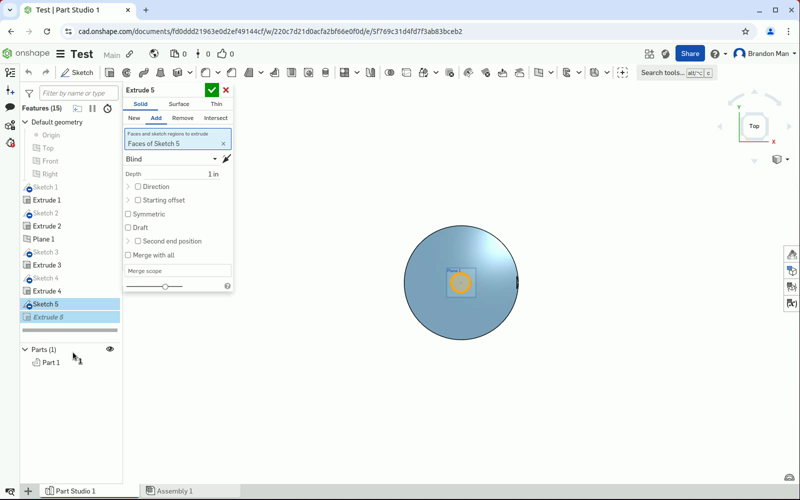
mouse_move(143, 106)
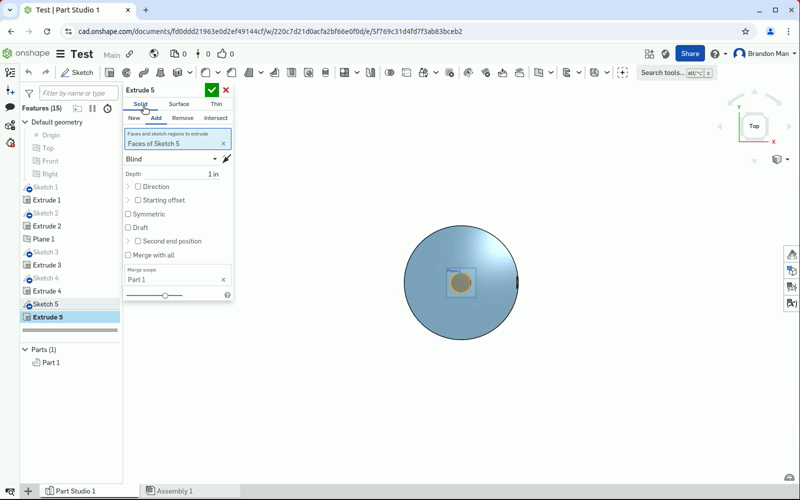
click(143, 106)
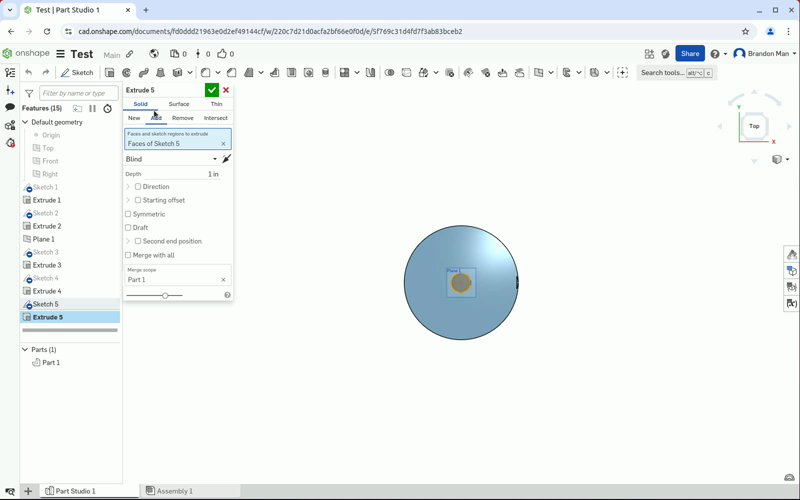
mouse_move(186, 120)
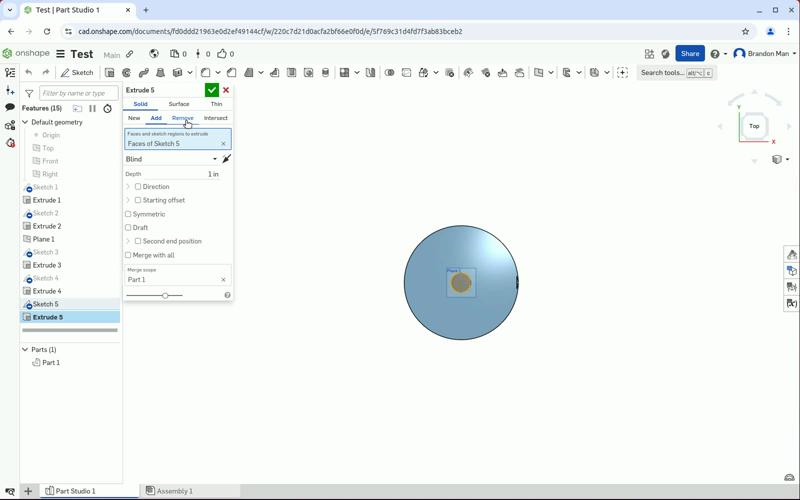
click(186, 120)
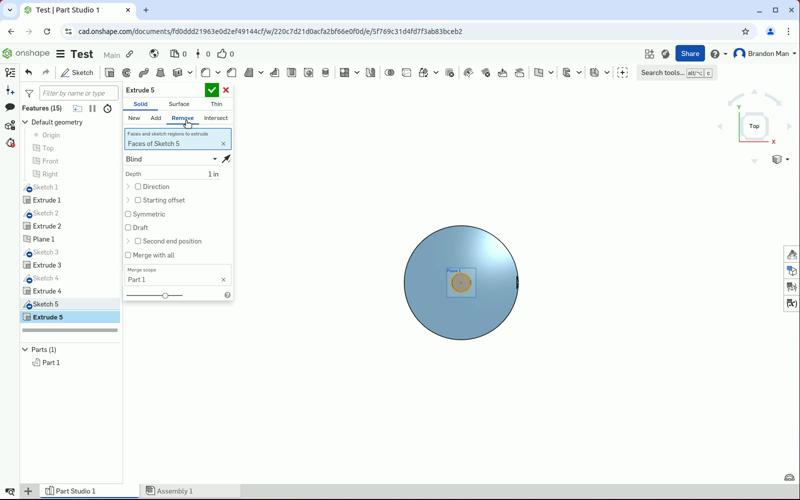
key(tab, 4)
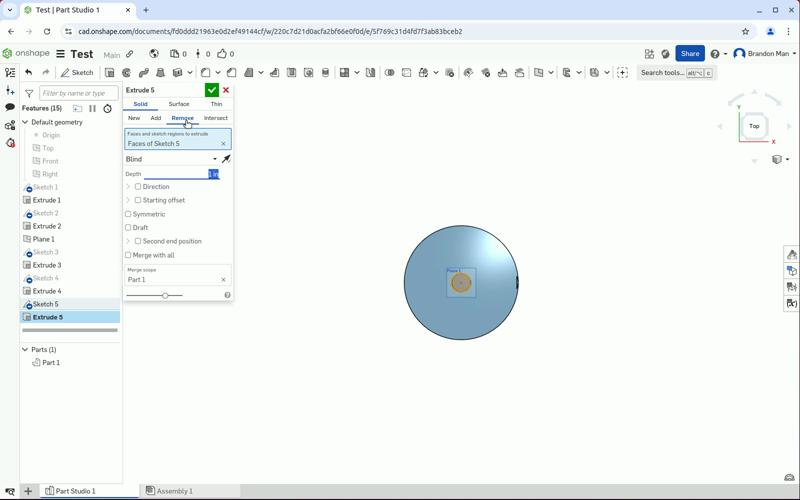
text(6.499)
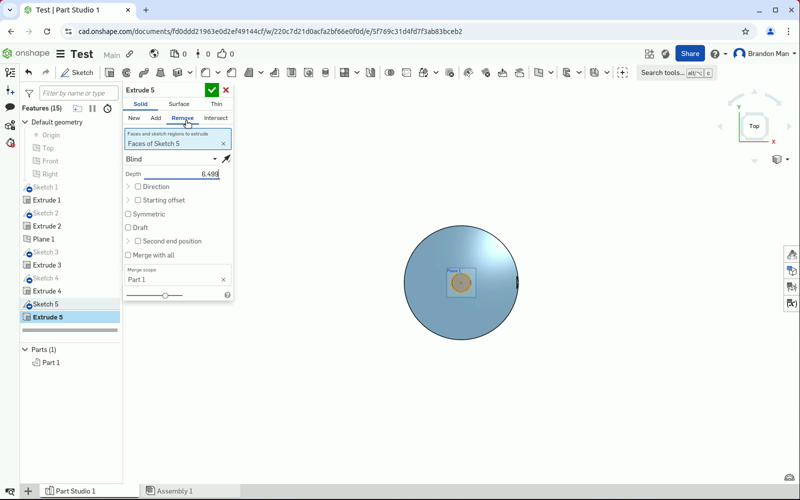
key(tab, 6)
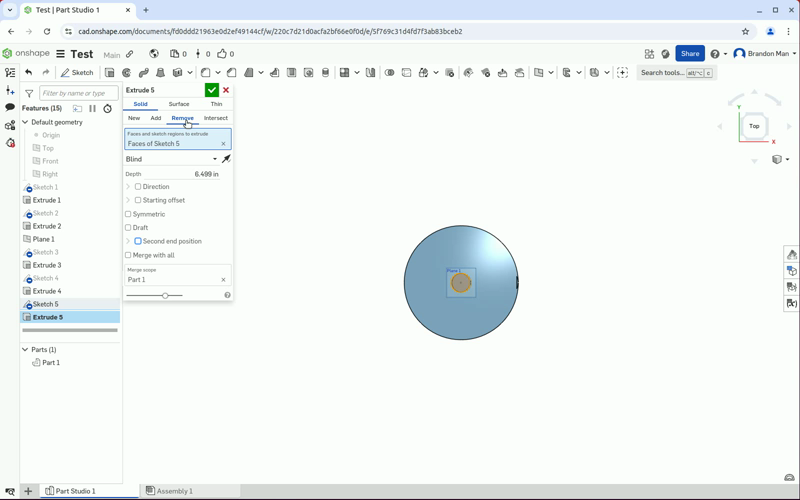
key(space)
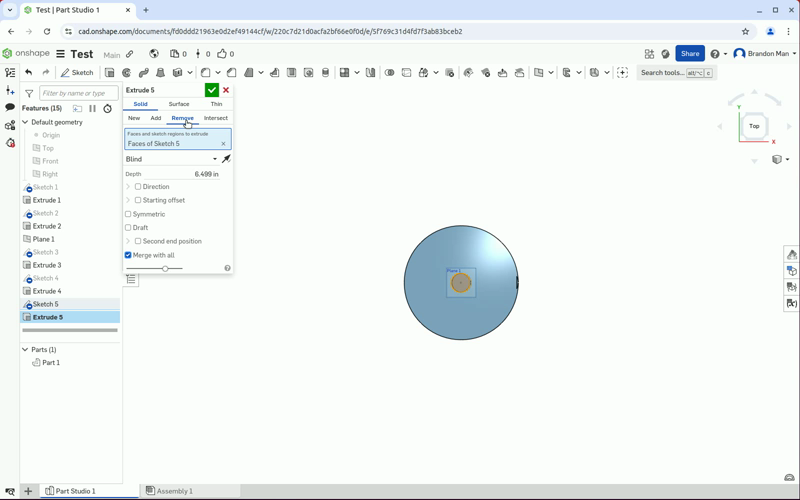
key(enter)
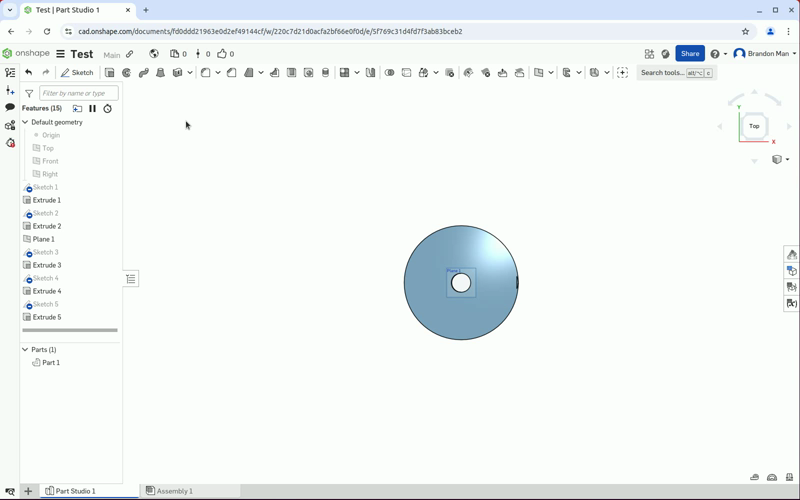
key(shift+h)
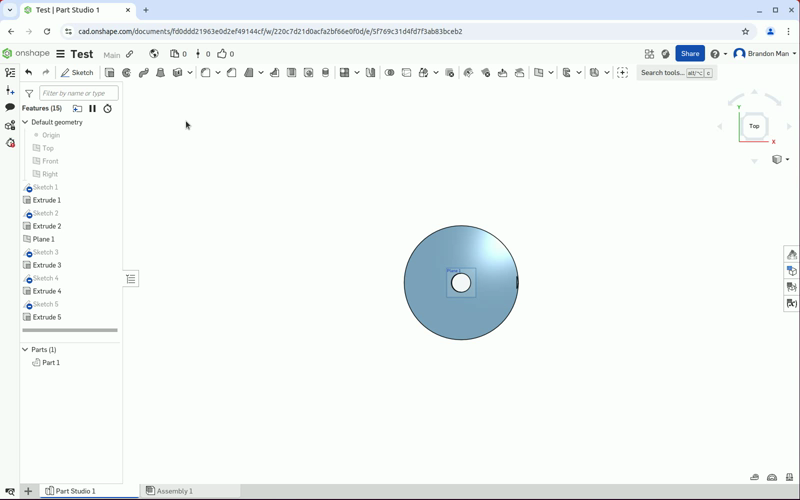
key(shift+h)
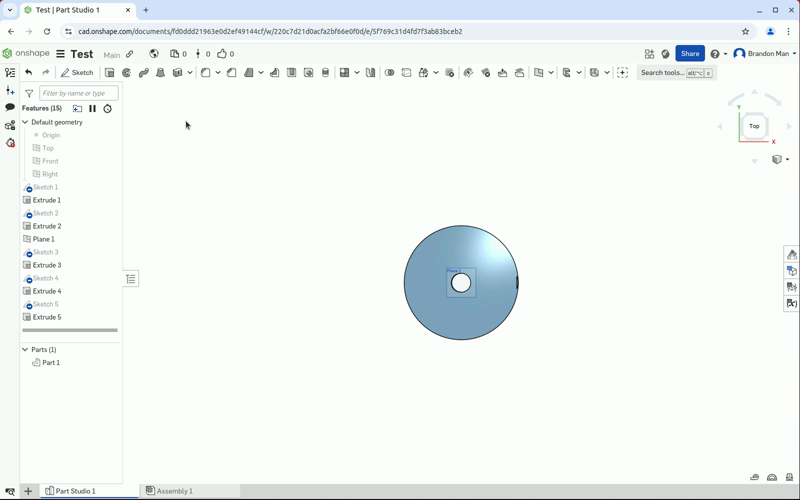
mouse_move(73, 189)
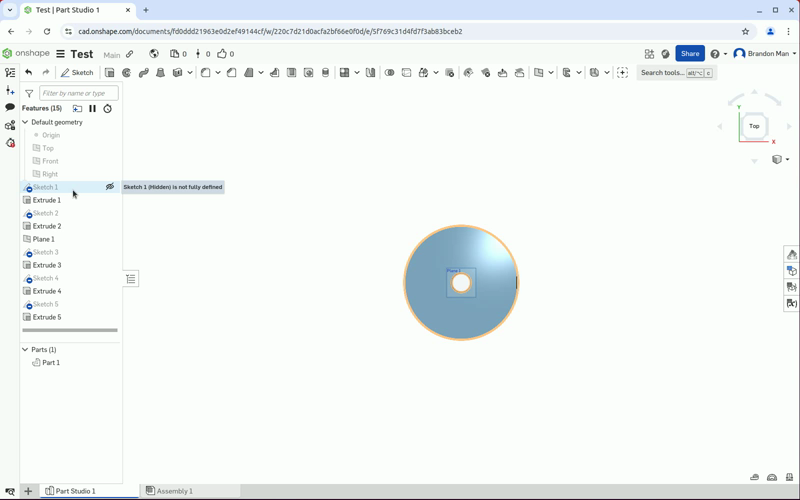
click(73, 189)
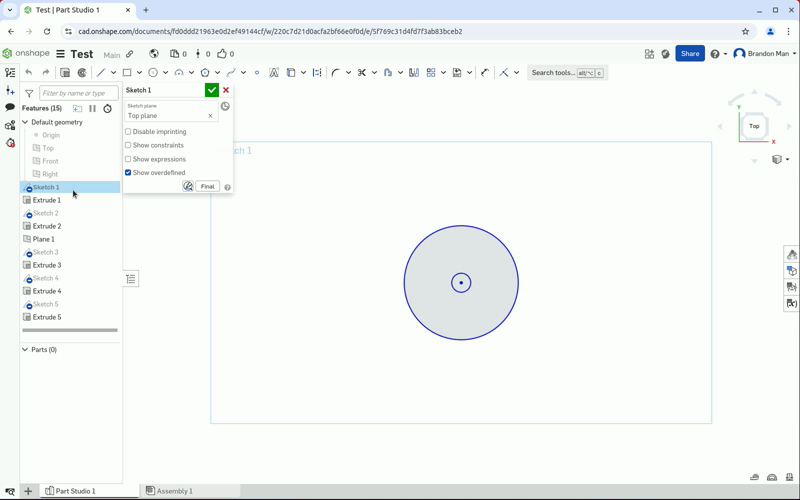
mouse_move(229, 92)
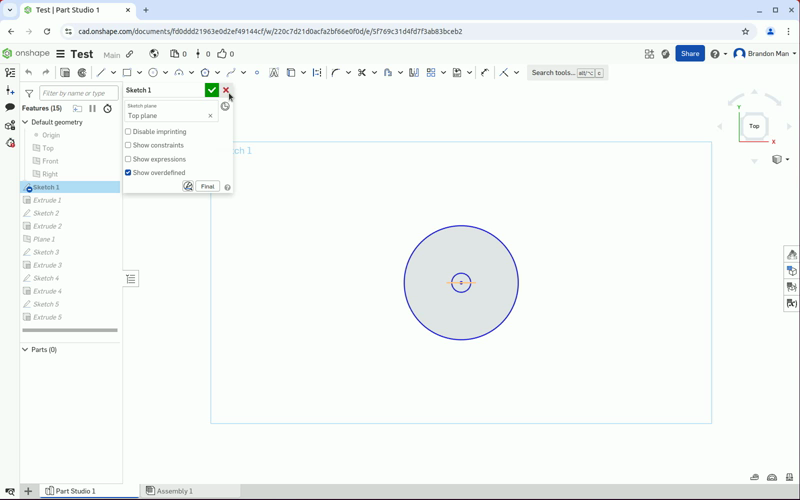
click(229, 92)
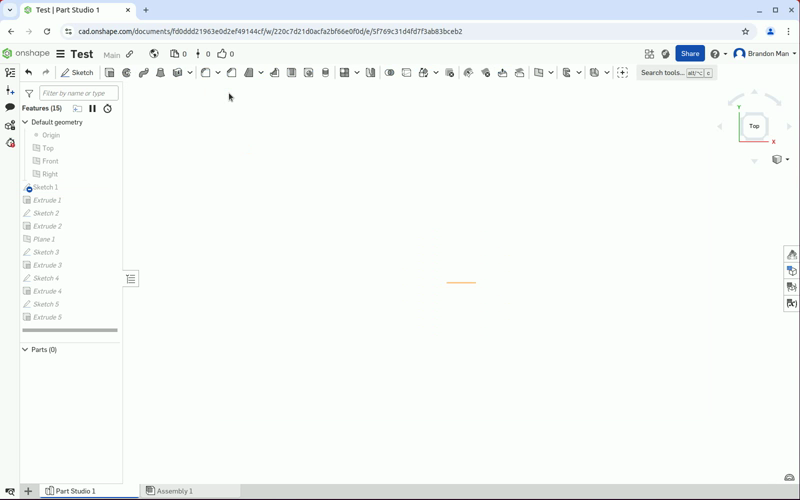
key(shift+s)
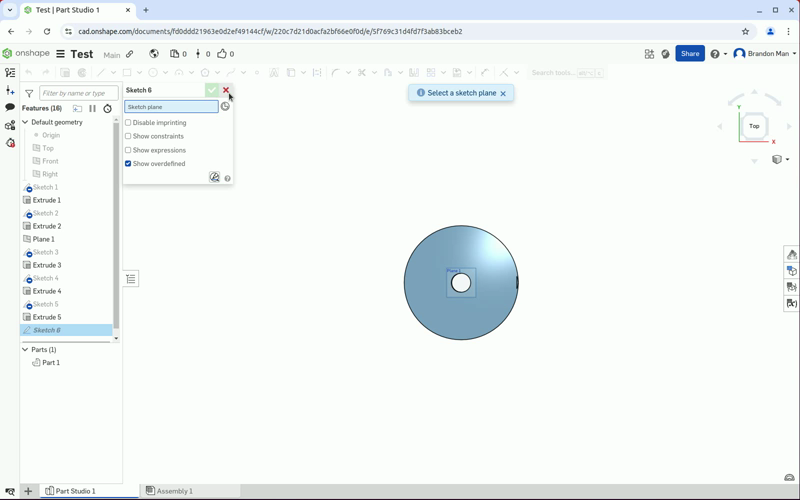
mouse_move(69, 241)
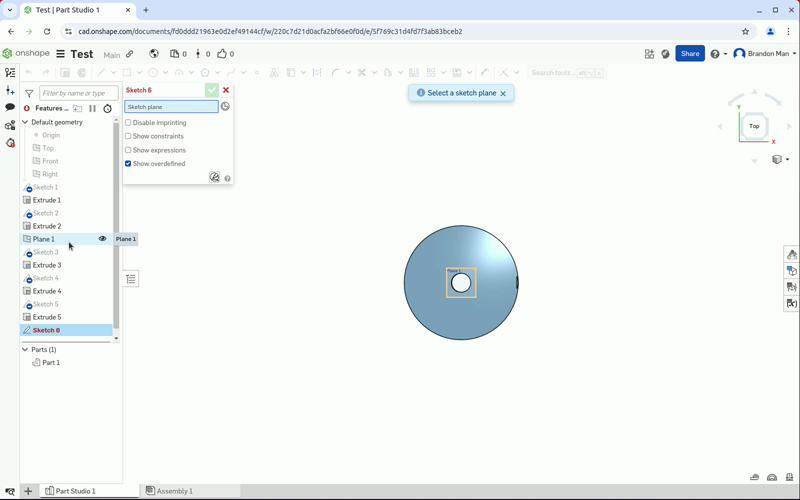
click(69, 241)
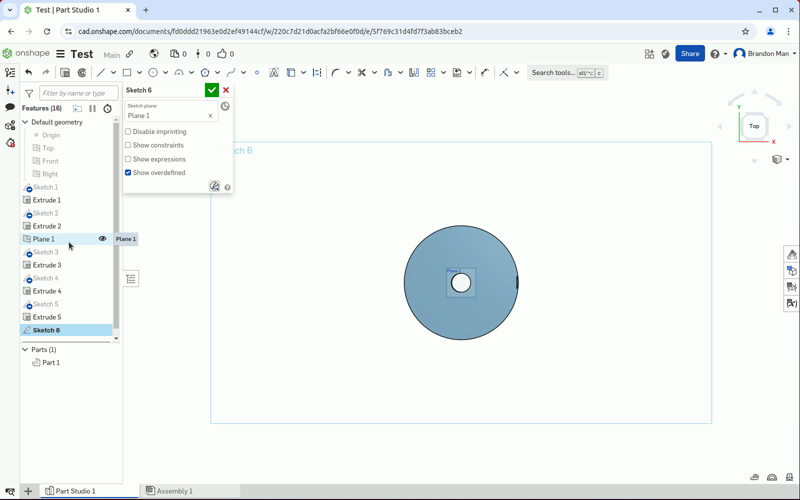
mouse_move(73, 352)
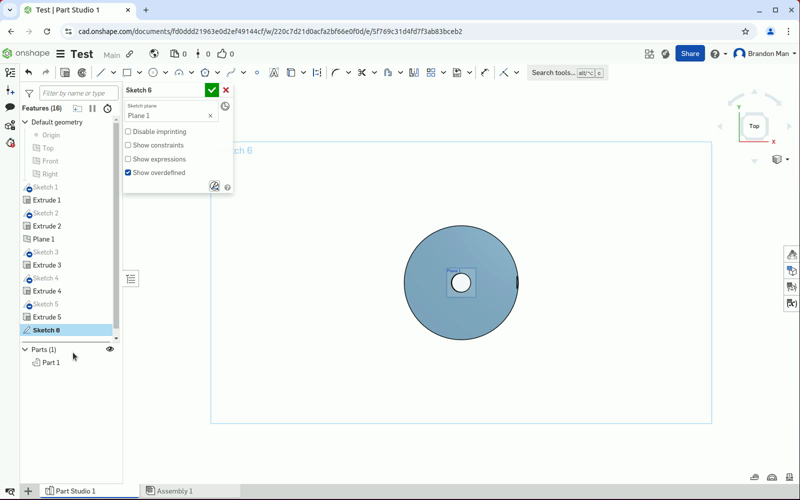
key(y)
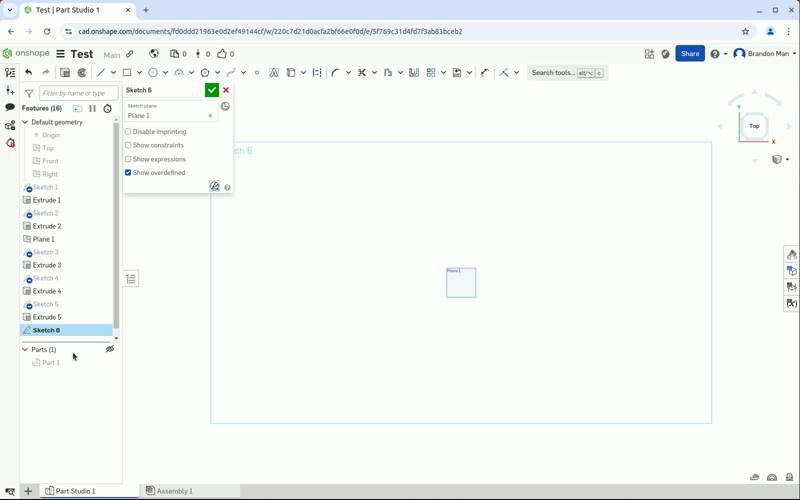
key(l)
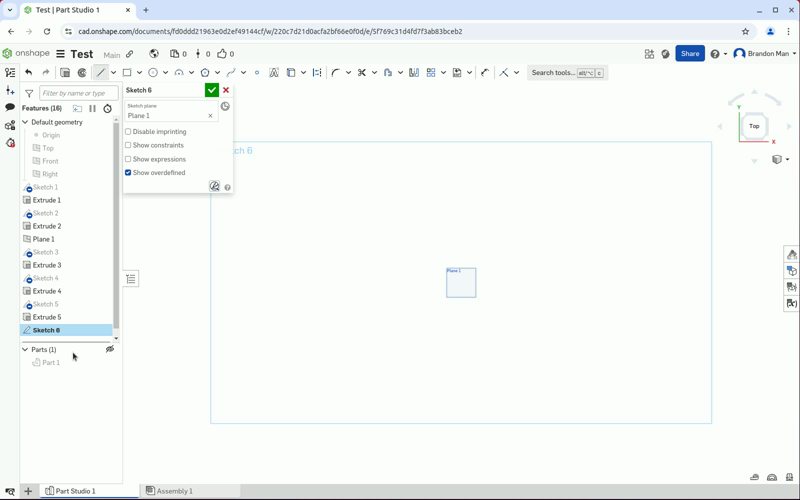
key_down(shift)
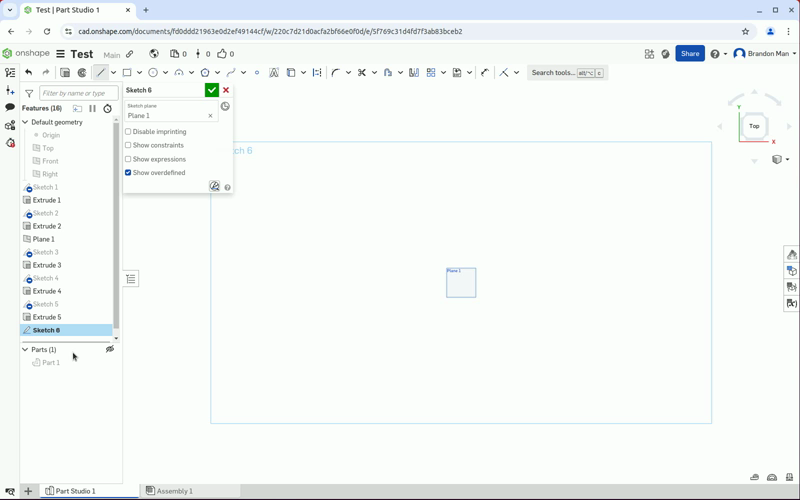
mouse_move(404, 288)
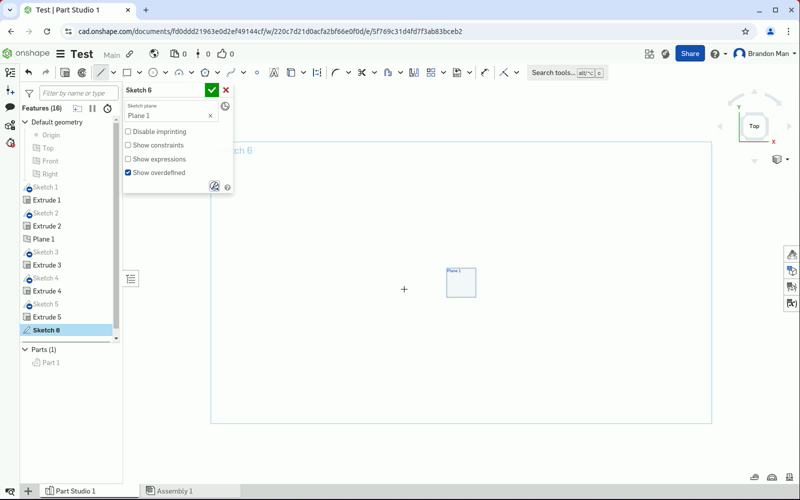
click(404, 288)
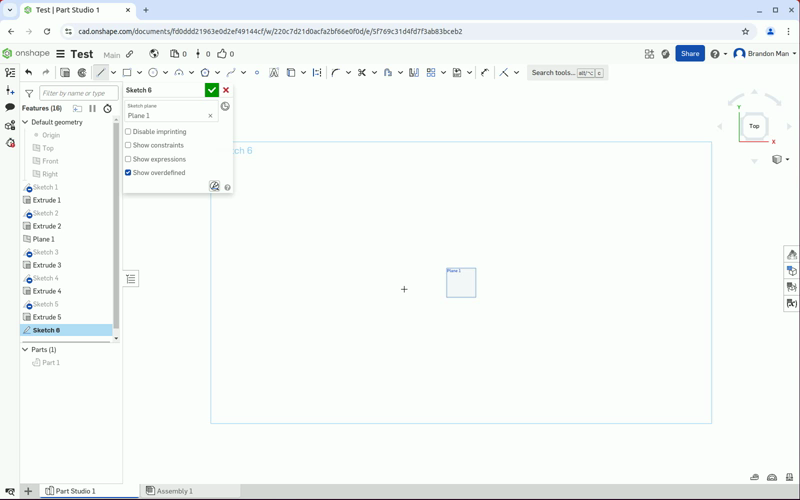
key_up(shift)
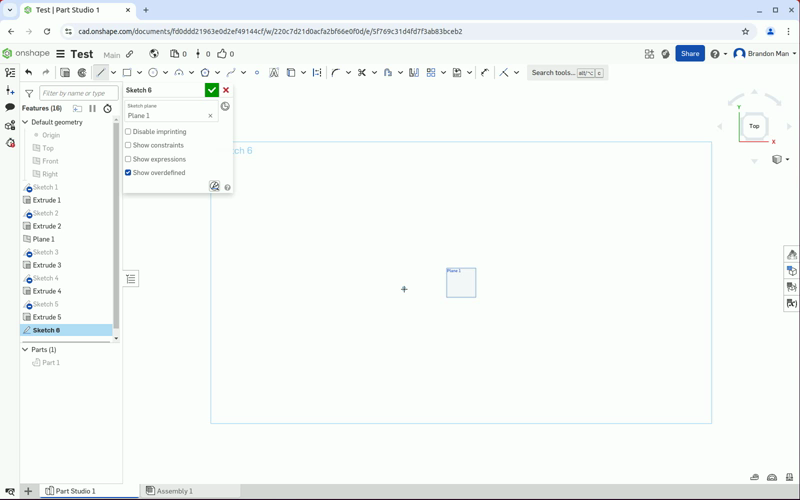
key_down(shift)
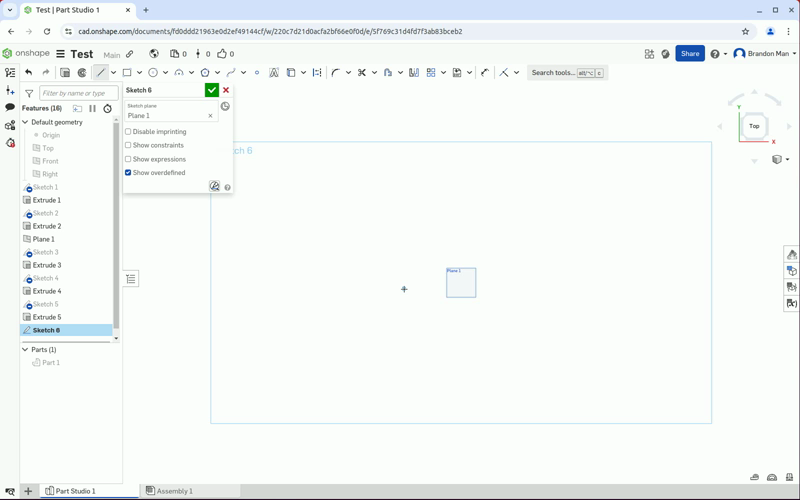
mouse_move(434, 288)
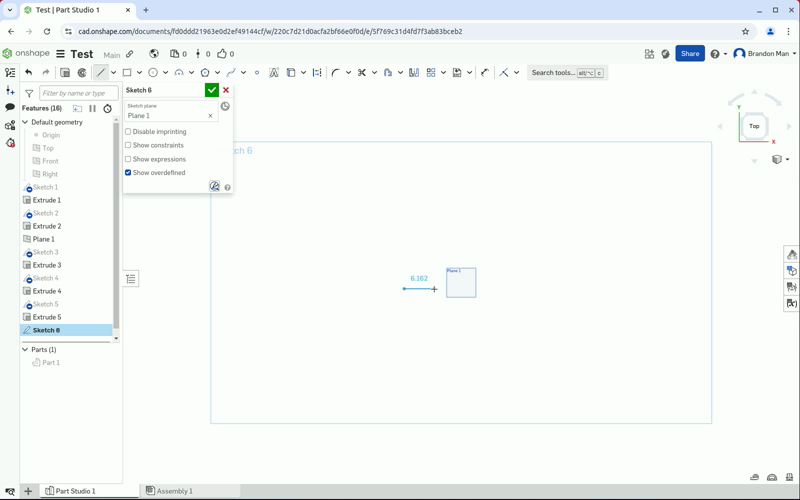
mouse_move(429, 288)
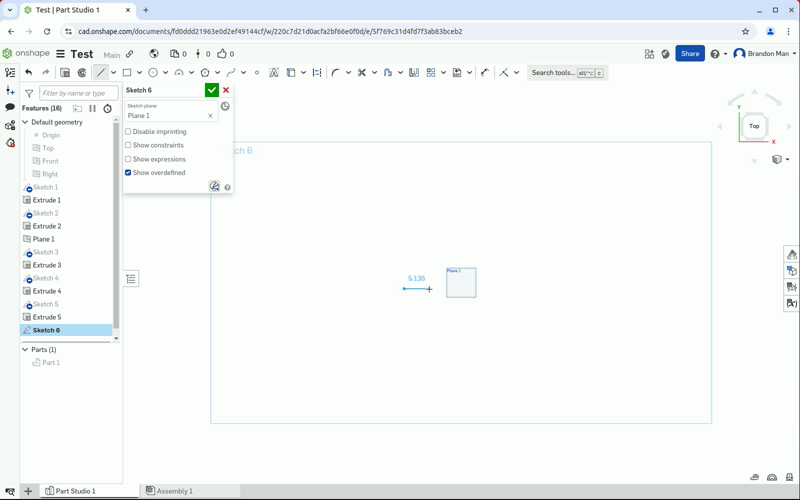
click(429, 288)
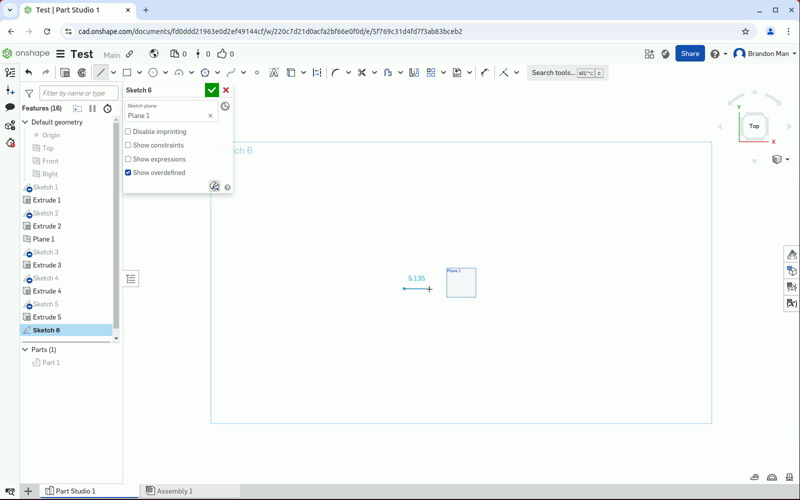
key_up(shift)
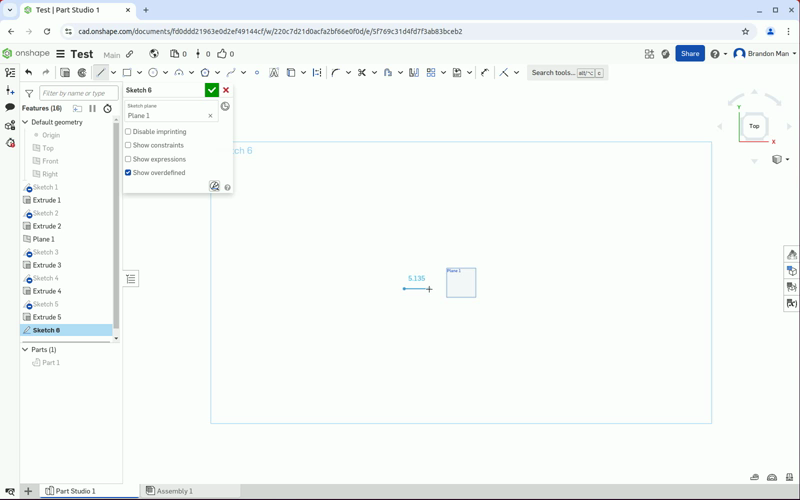
key(esc)
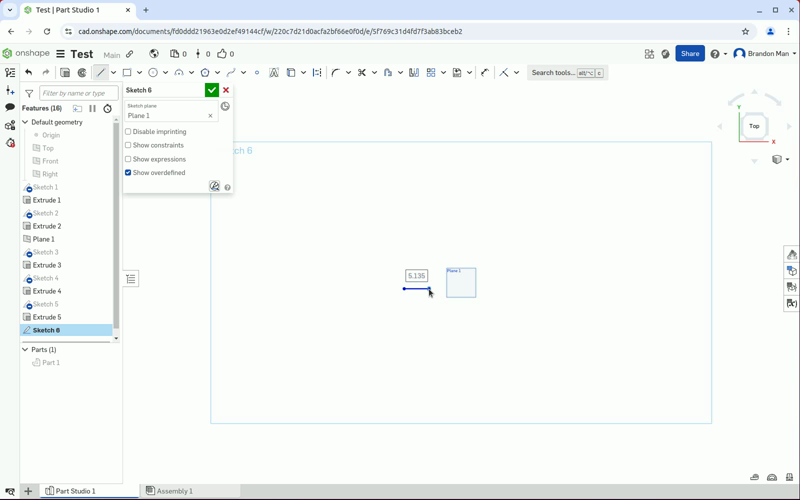
key(a)
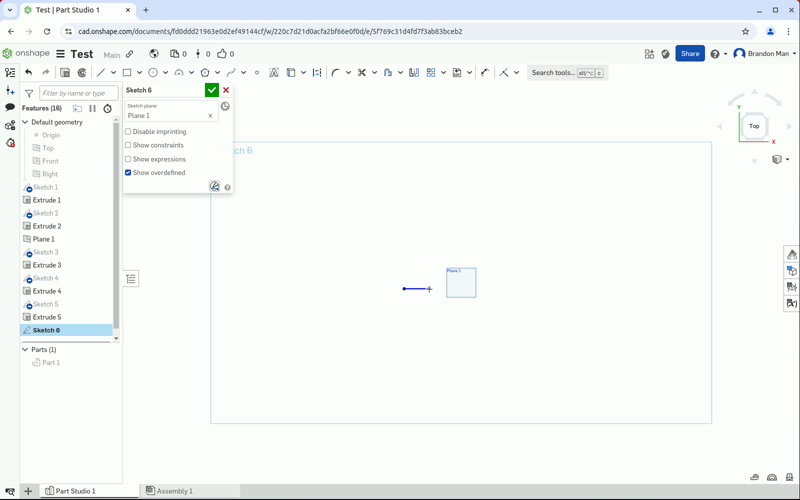
mouse_move(429, 288)
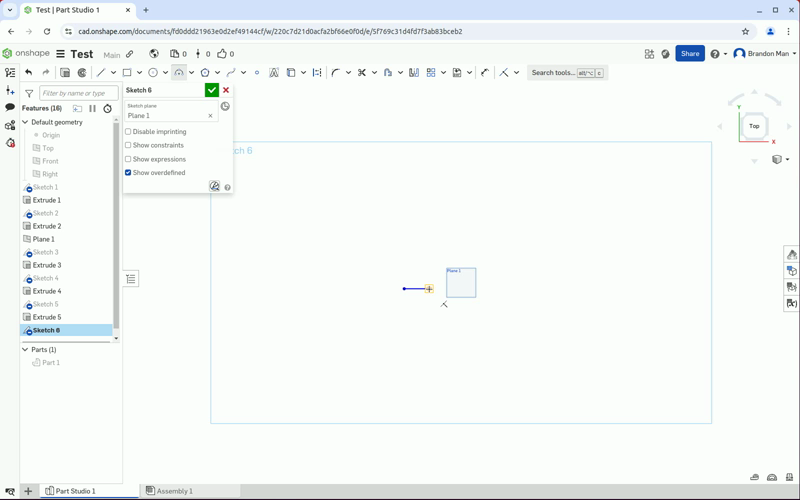
click(429, 288)
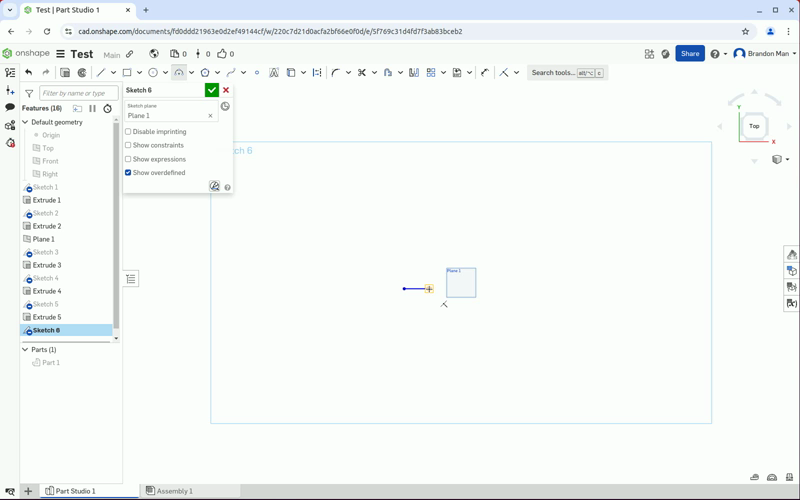
key_down(shift)
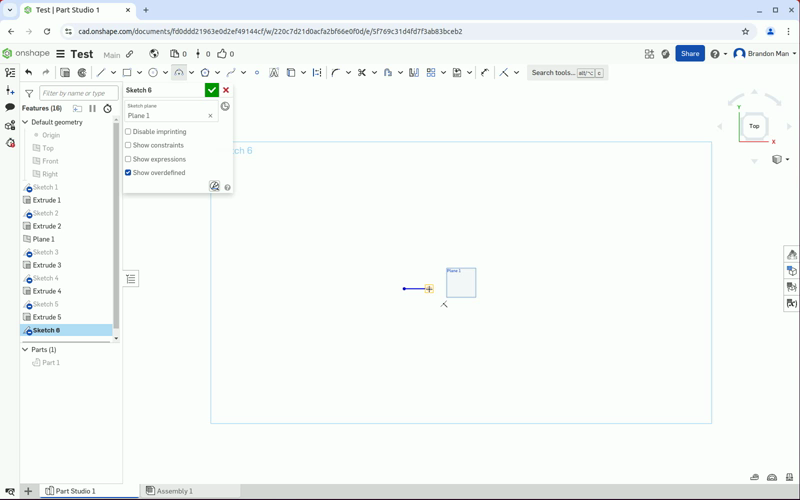
mouse_move(492, 288)
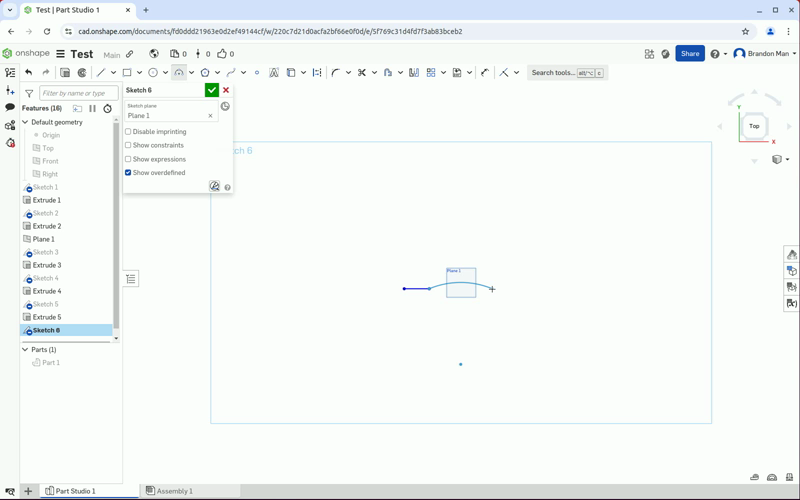
click(492, 288)
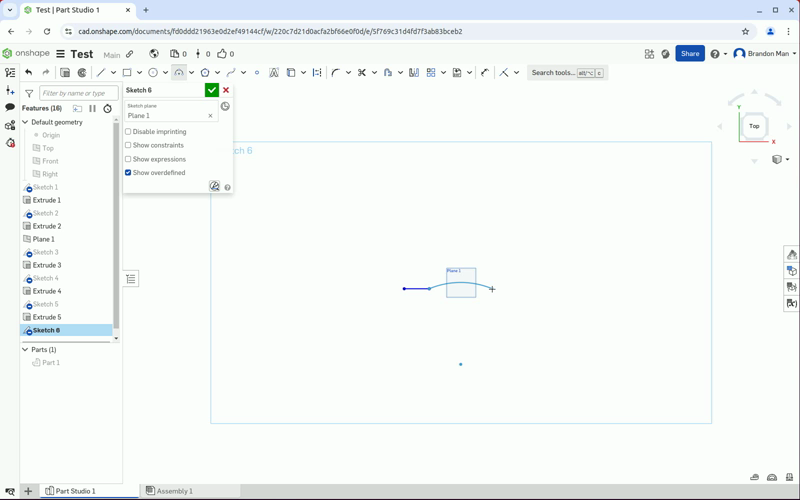
mouse_move(460, 314)
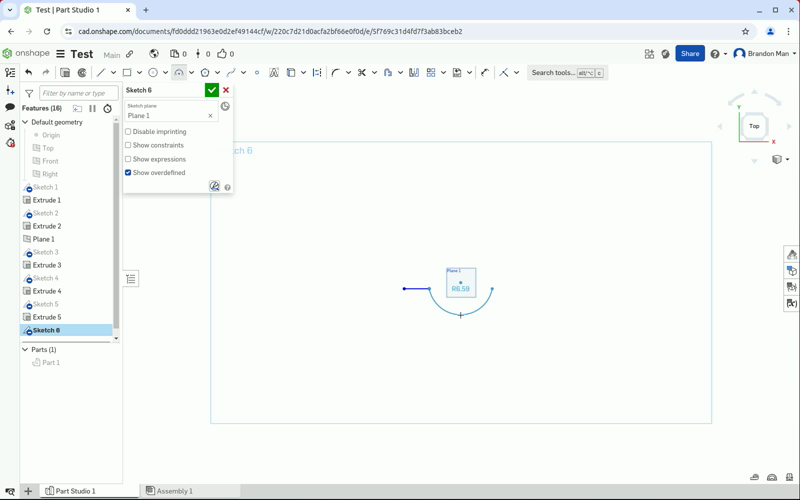
click(460, 314)
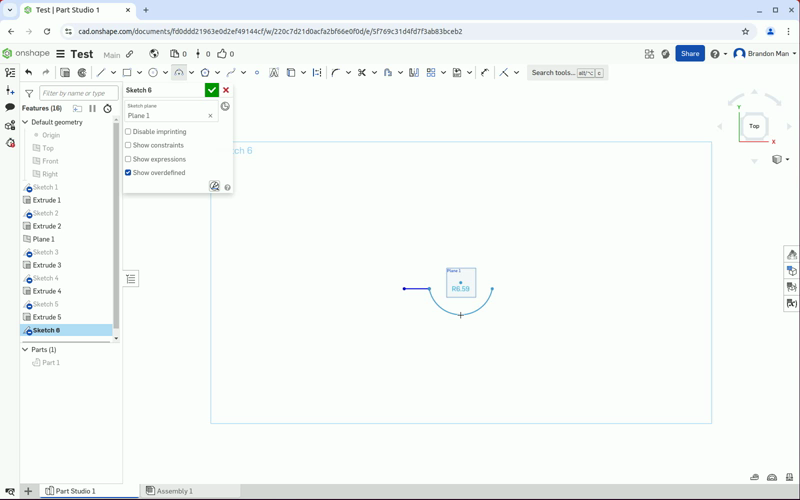
key_up(shift)
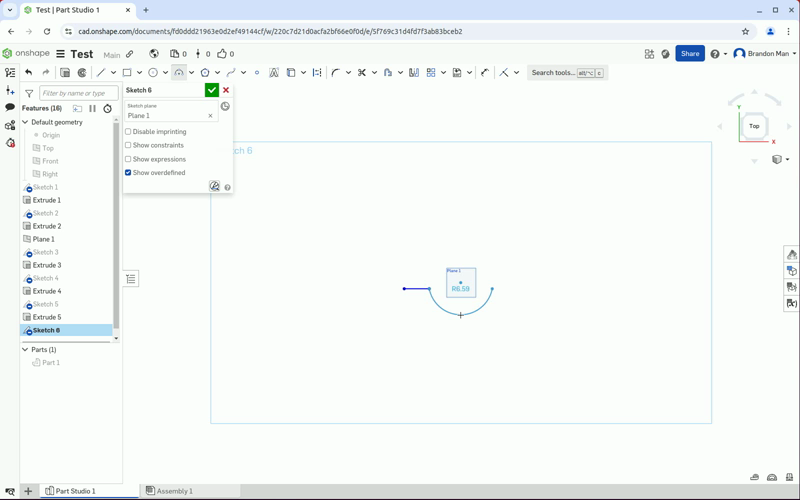
key(esc)
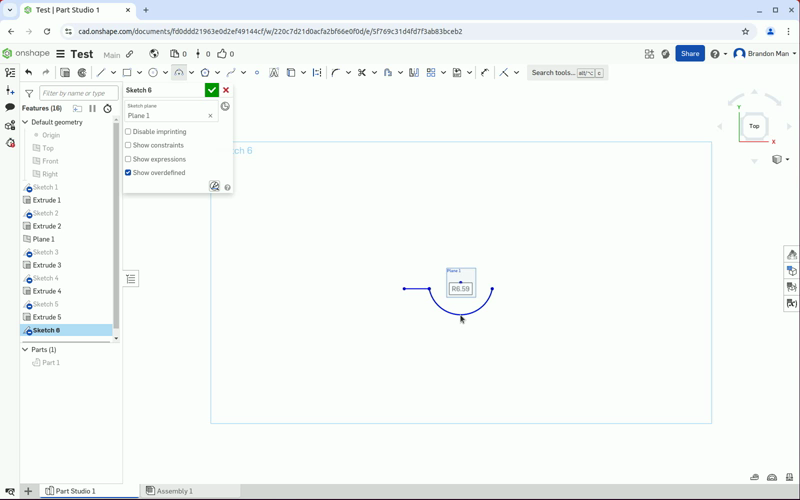
key(l)
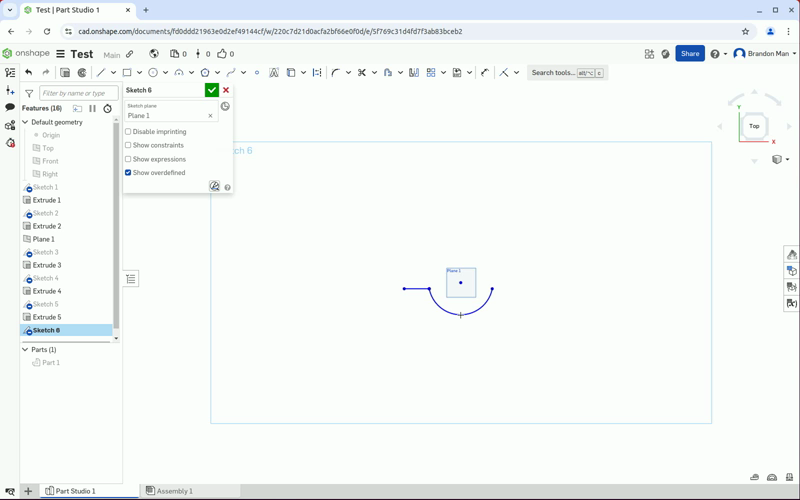
mouse_move(492, 288)
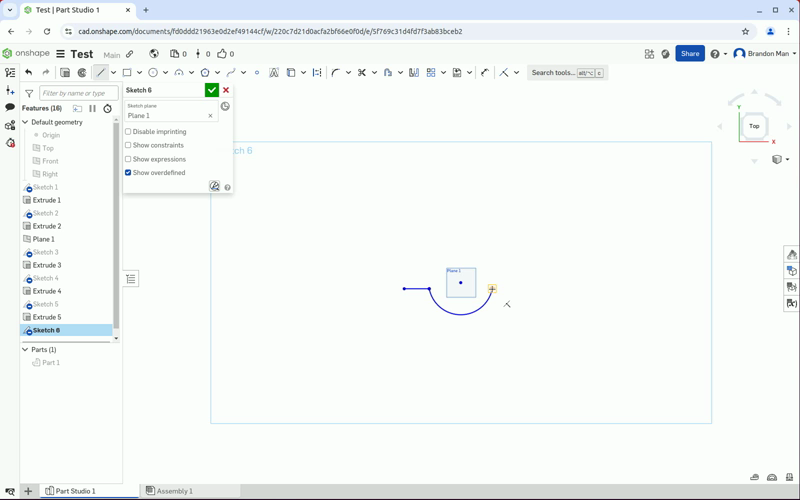
click(492, 288)
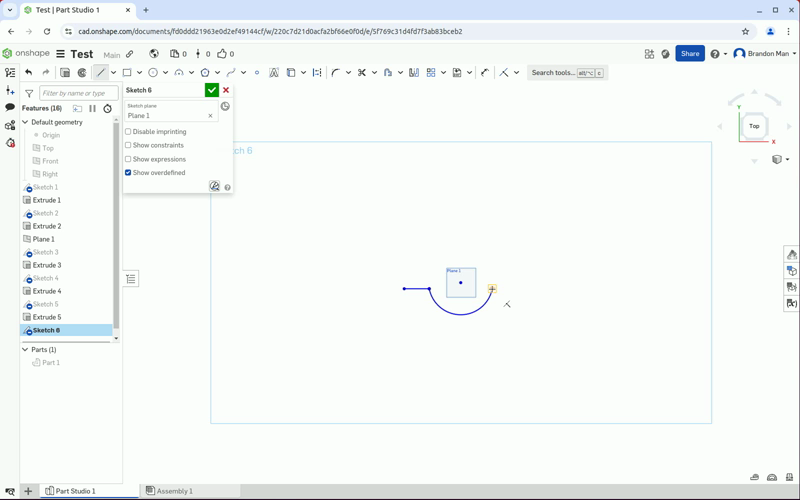
key_down(shift)
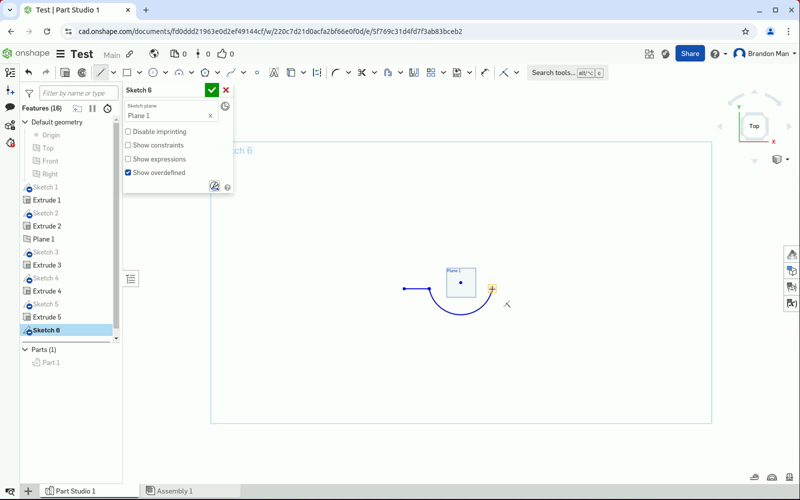
mouse_move(522, 288)
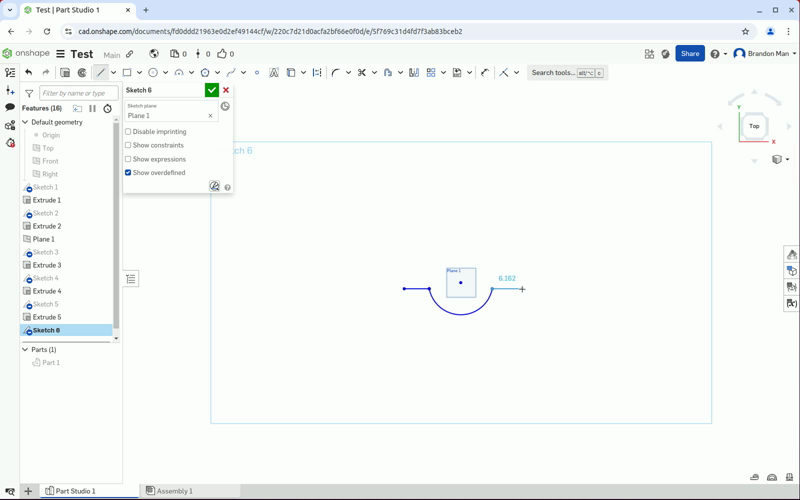
mouse_move(516, 288)
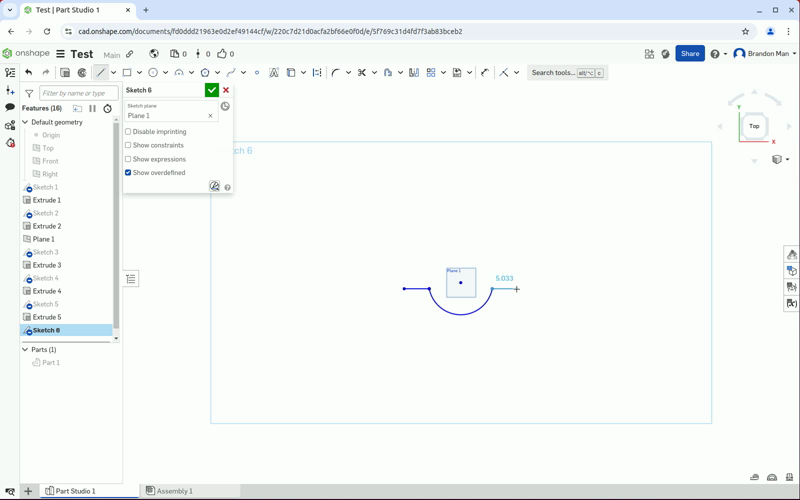
click(516, 288)
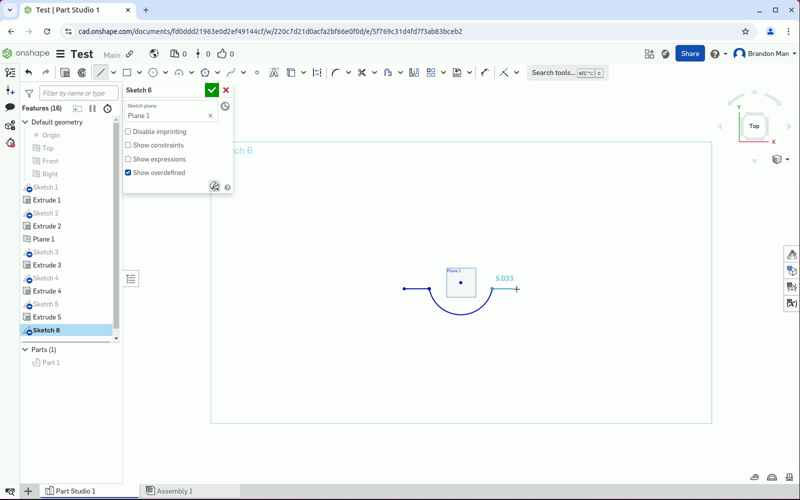
key_up(shift)
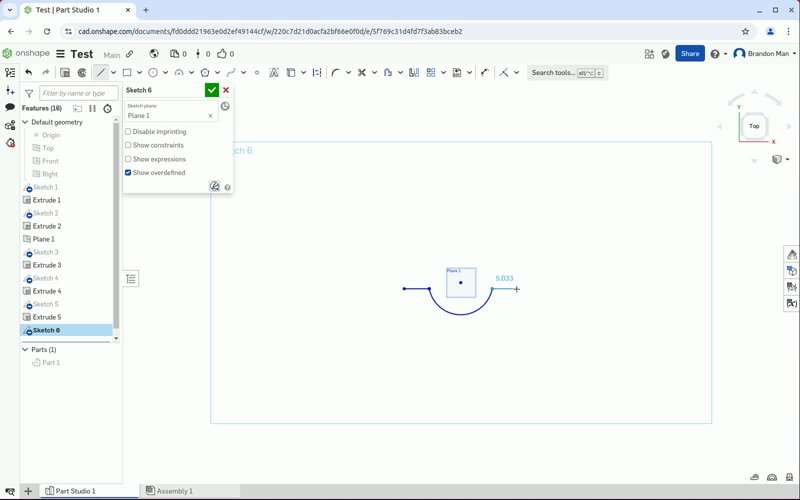
key_down(shift)
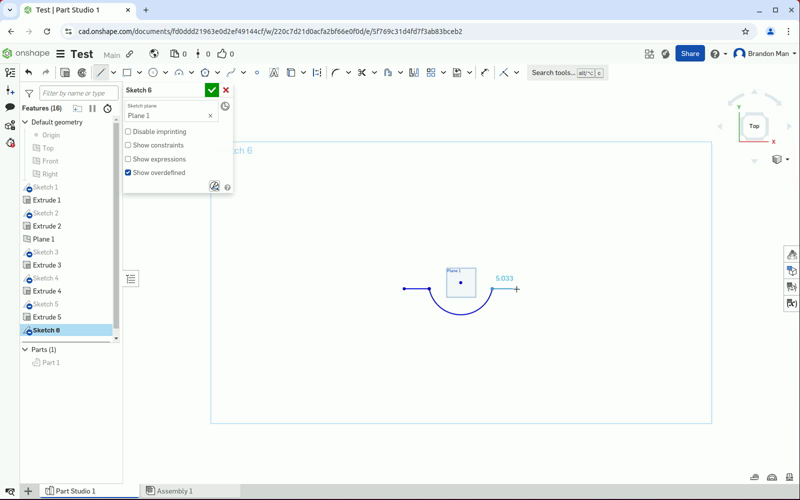
mouse_move(546, 288)
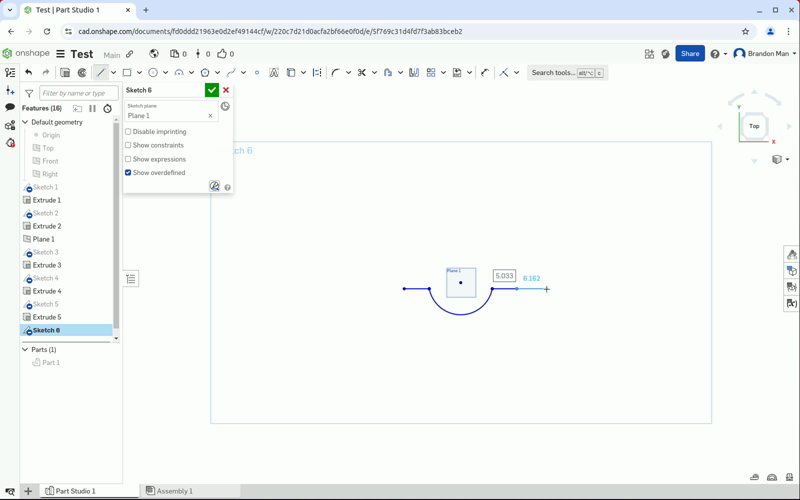
mouse_move(516, 276)
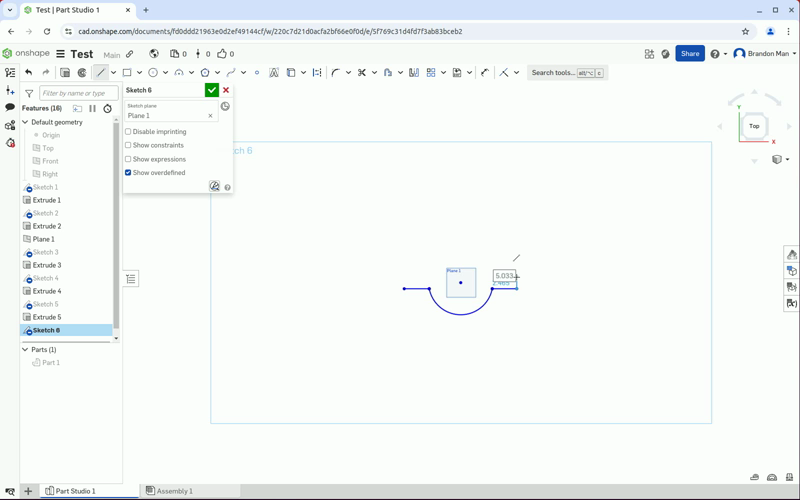
click(516, 276)
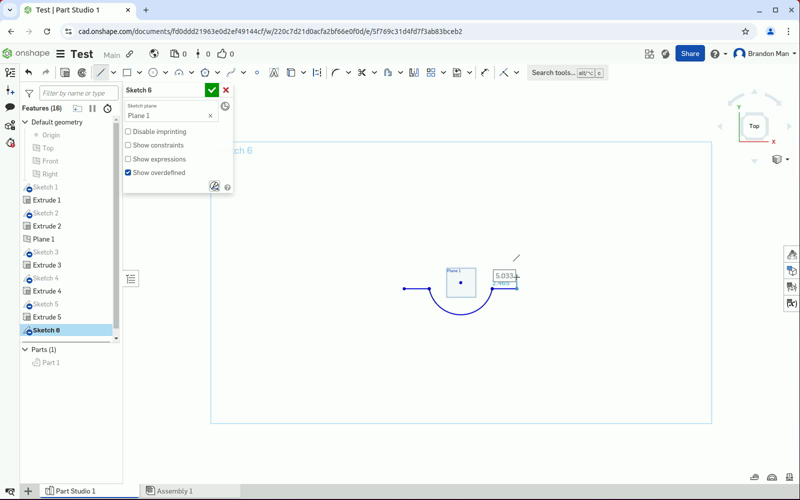
key_up(shift)
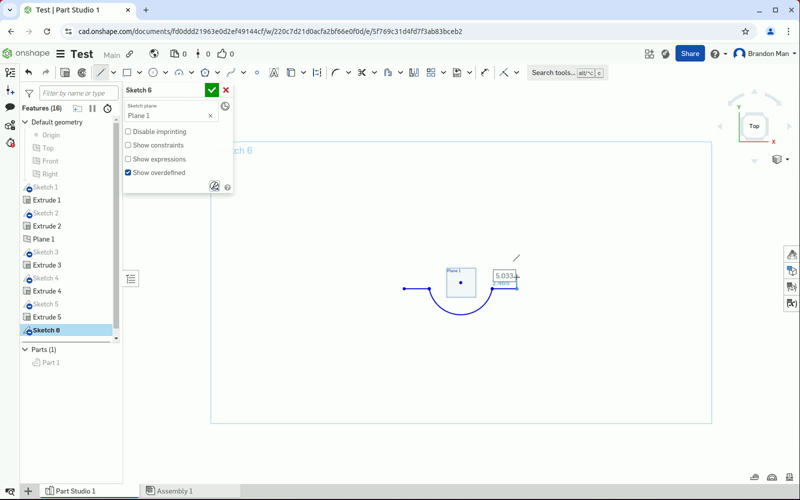
key_down(shift)
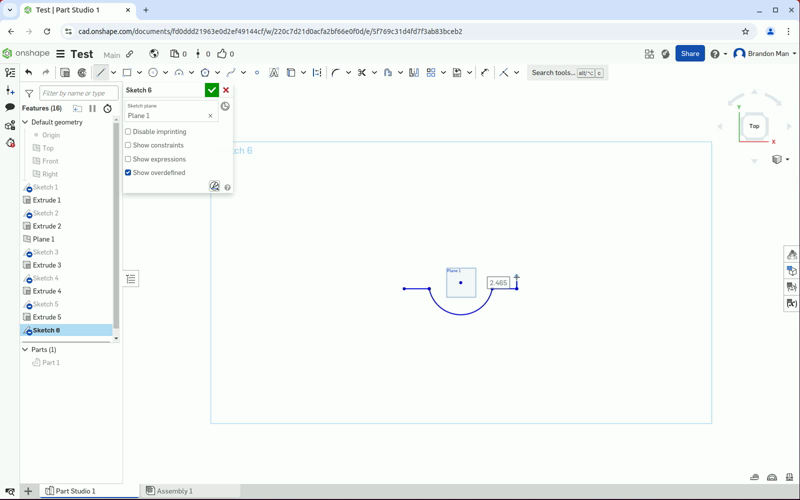
mouse_move(546, 276)
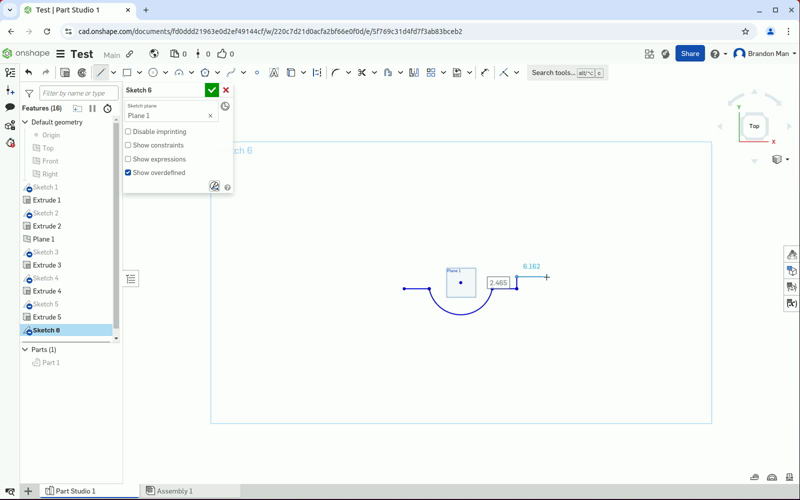
mouse_move(492, 276)
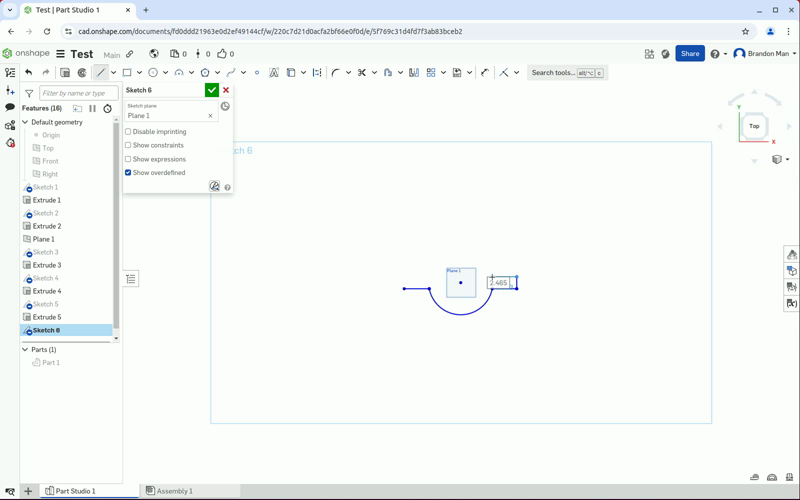
click(492, 276)
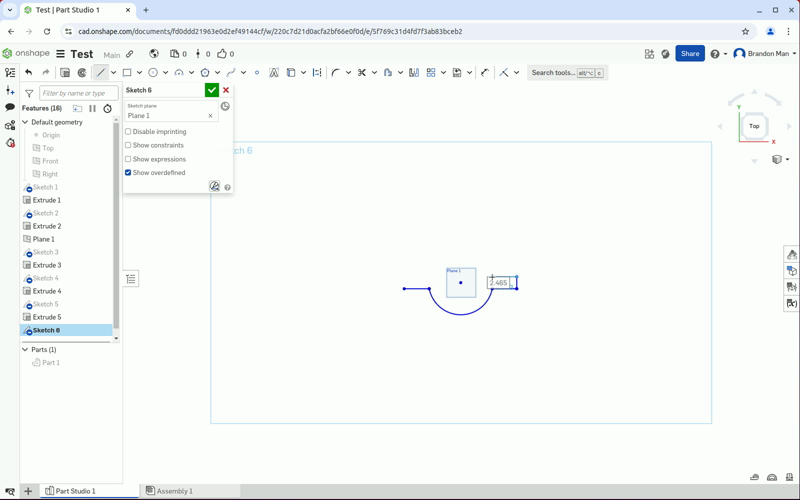
key_up(shift)
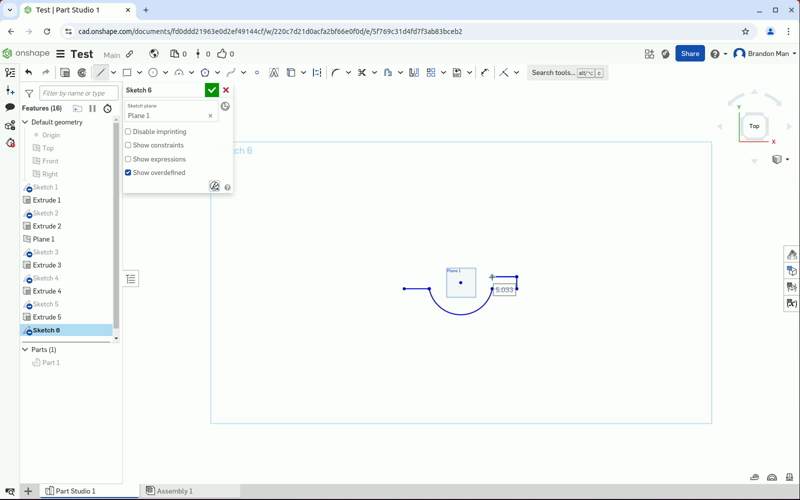
key(esc)
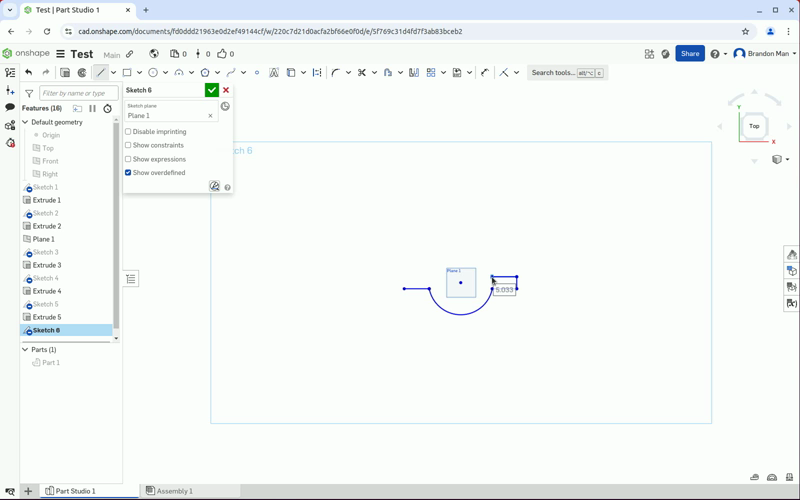
key(a)
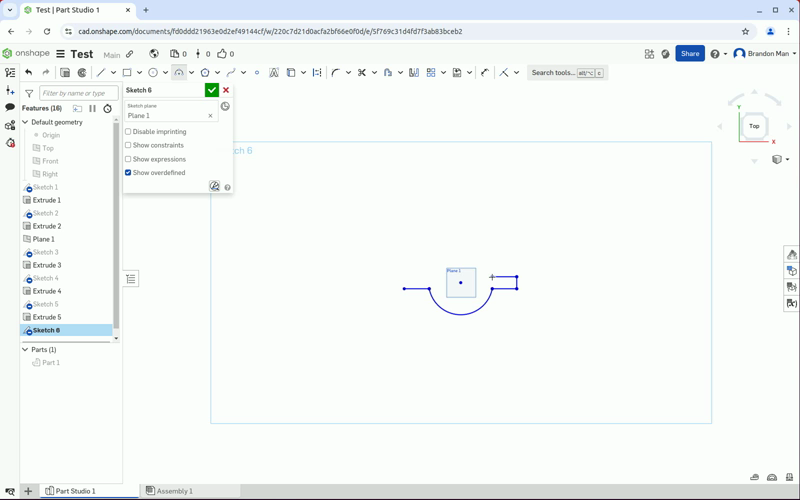
mouse_move(492, 276)
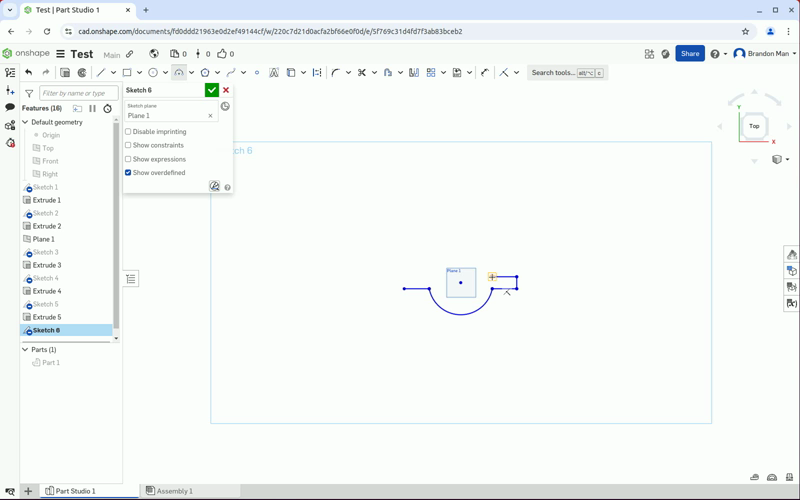
click(492, 276)
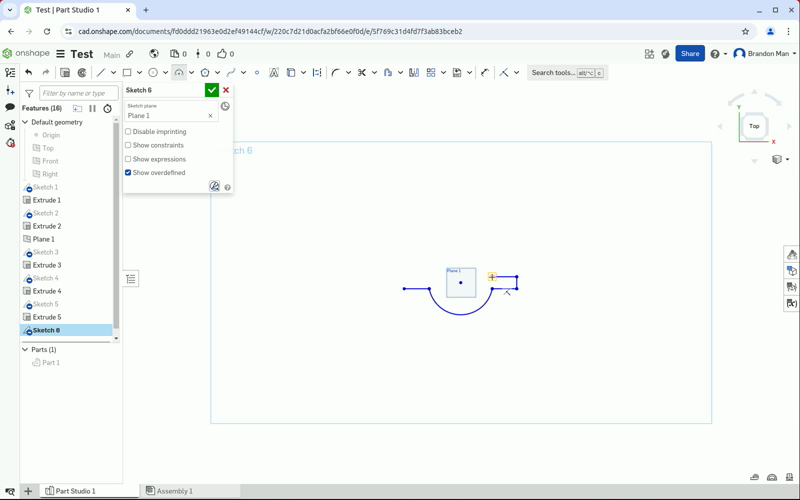
key_down(shift)
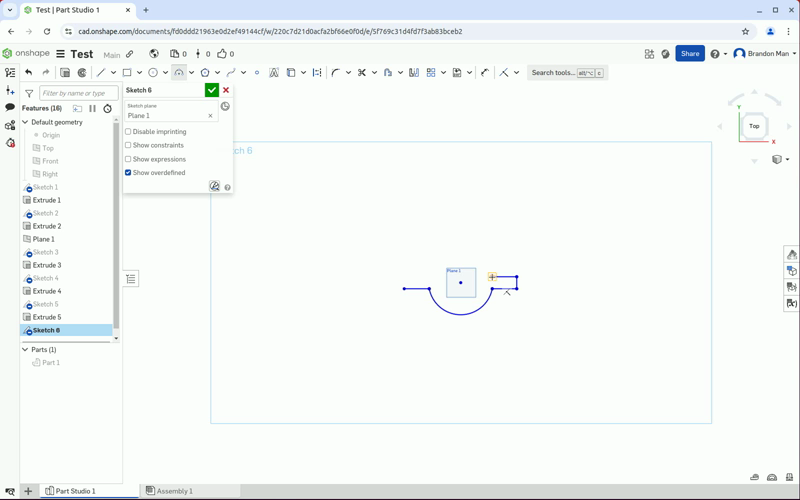
mouse_move(429, 276)
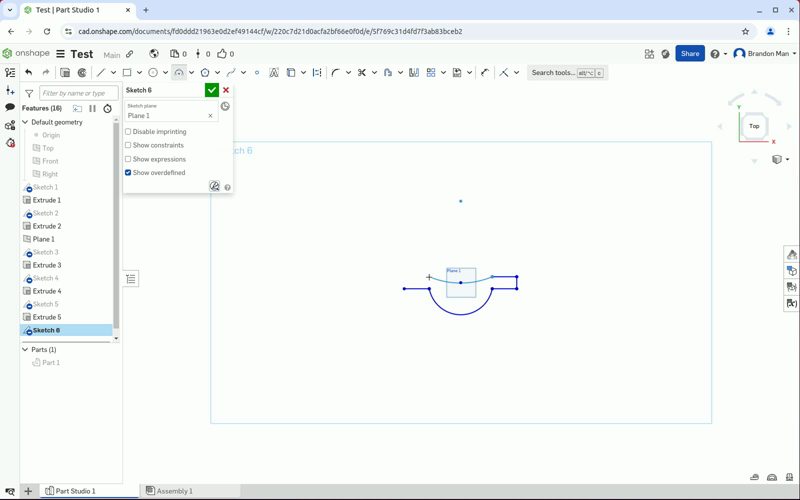
click(429, 276)
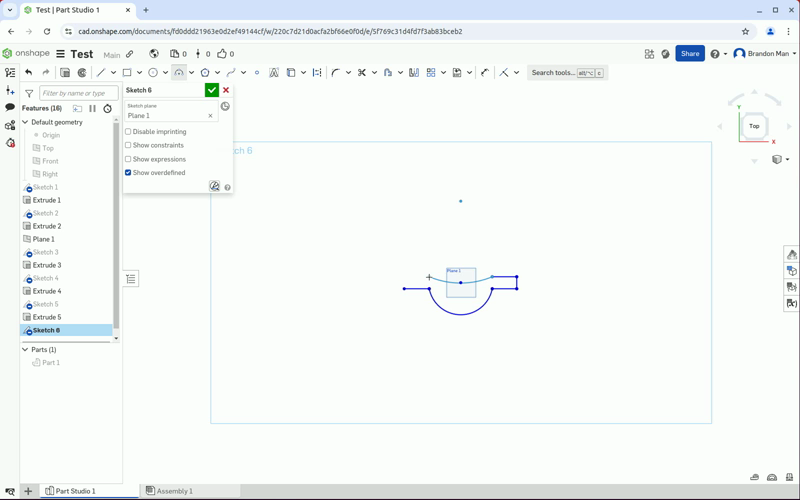
mouse_move(460, 250)
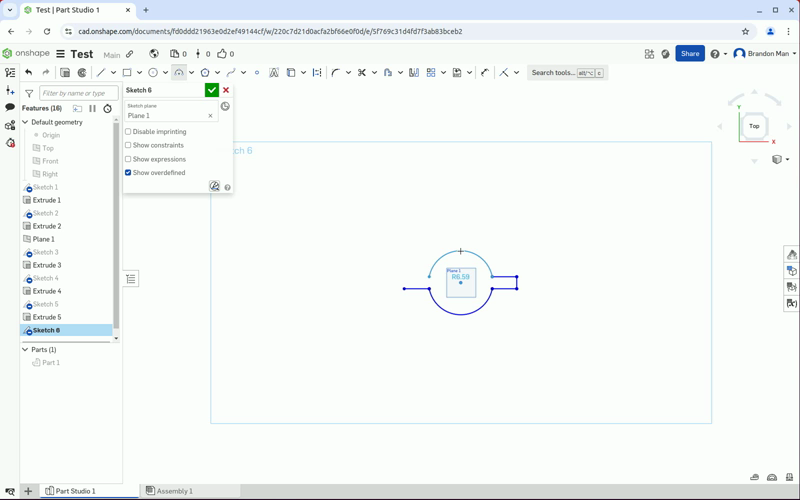
click(460, 250)
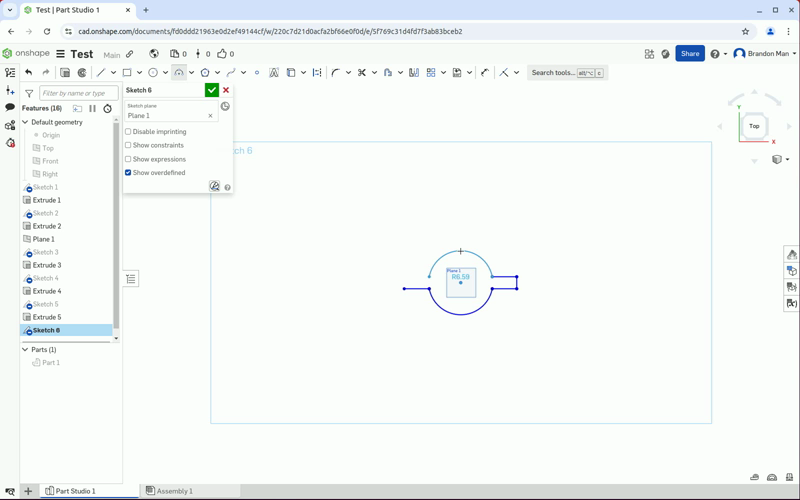
key_up(shift)
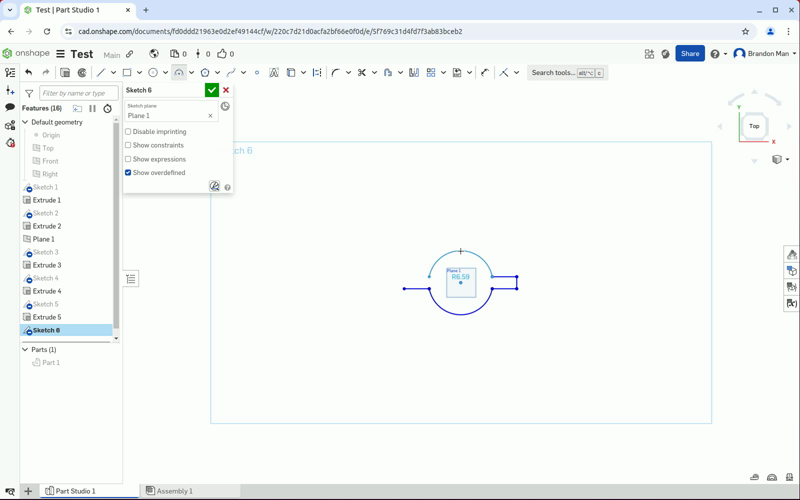
key(esc)
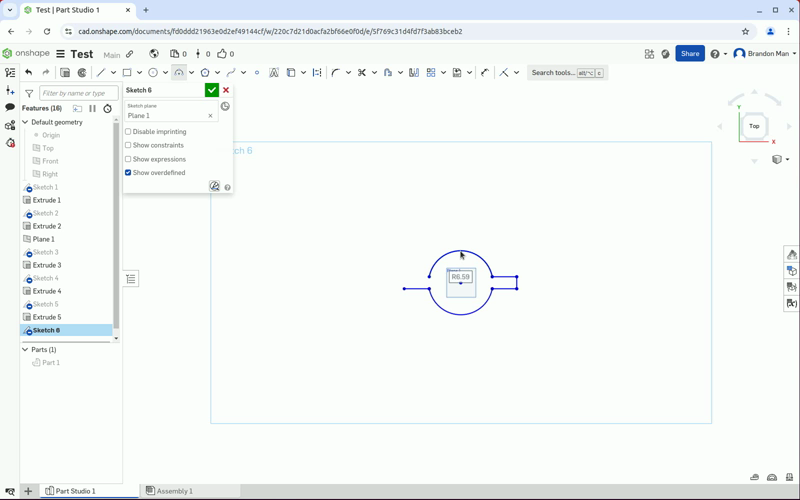
key(l)
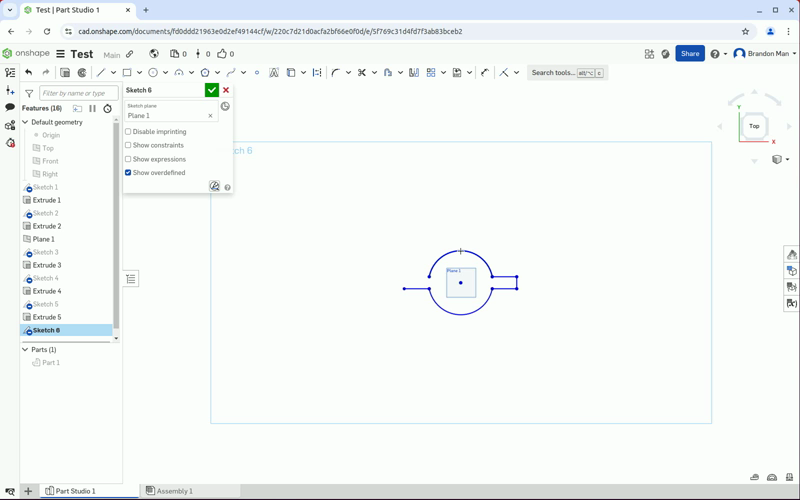
mouse_move(429, 276)
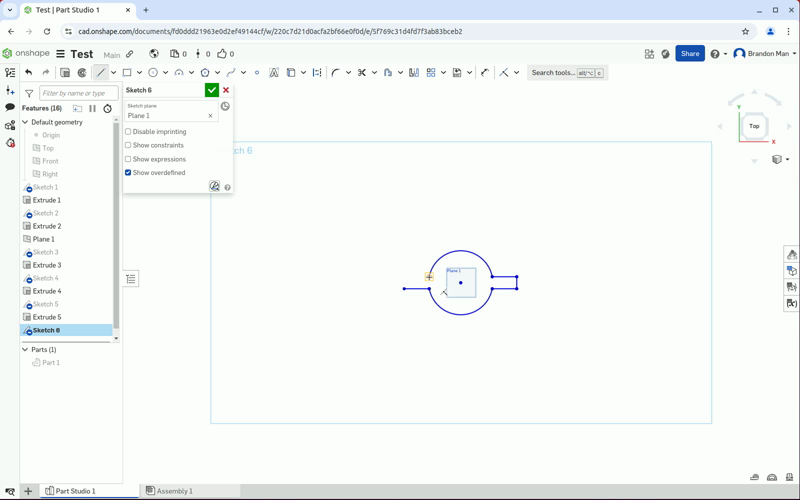
click(429, 276)
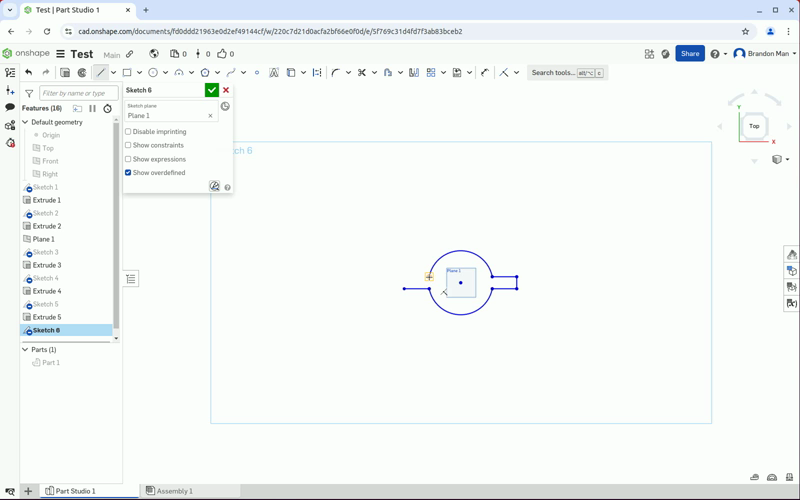
key_down(shift)
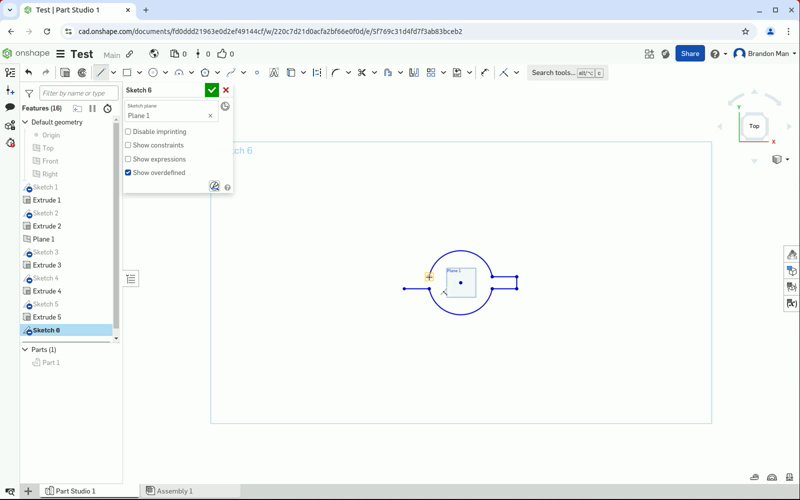
mouse_move(459, 276)
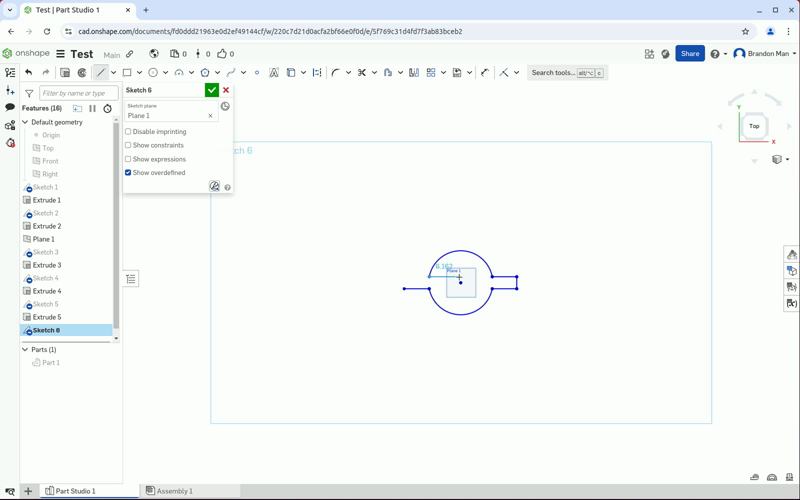
mouse_move(404, 276)
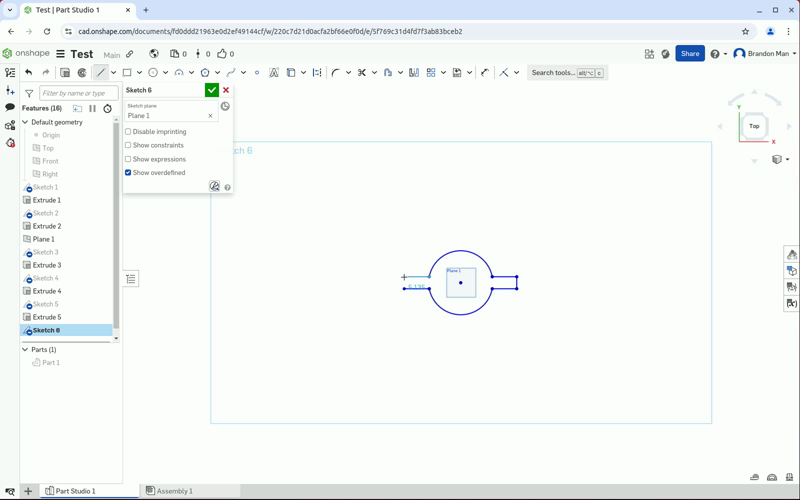
click(404, 276)
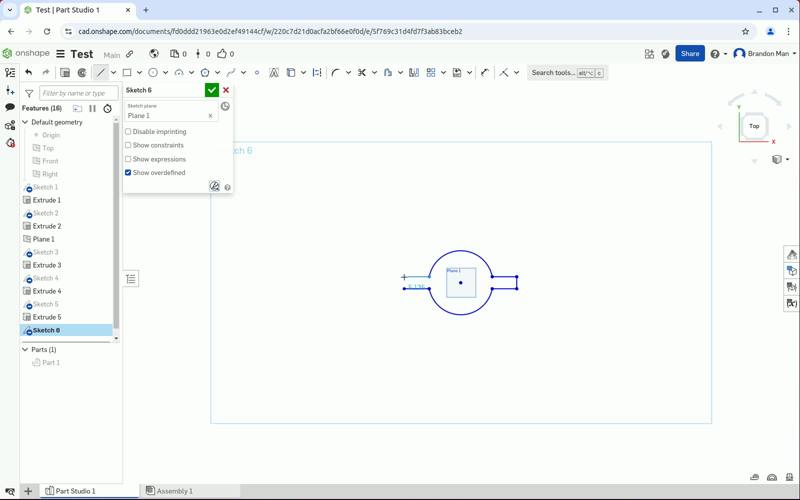
key_up(shift)
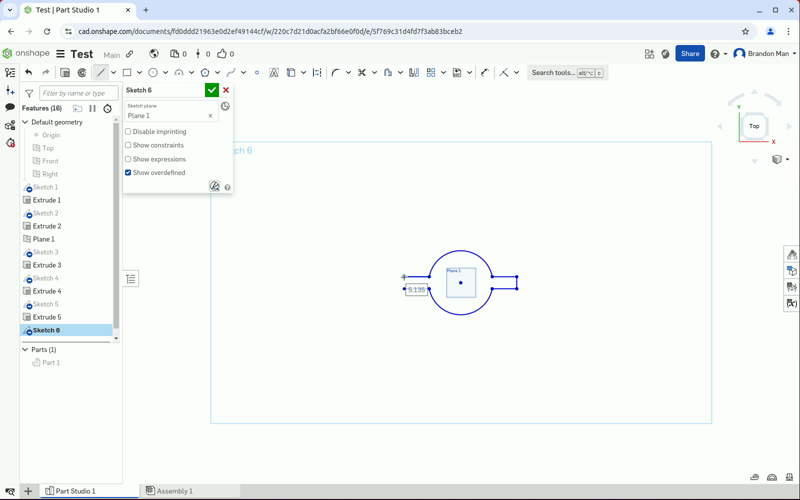
mouse_move(434, 276)
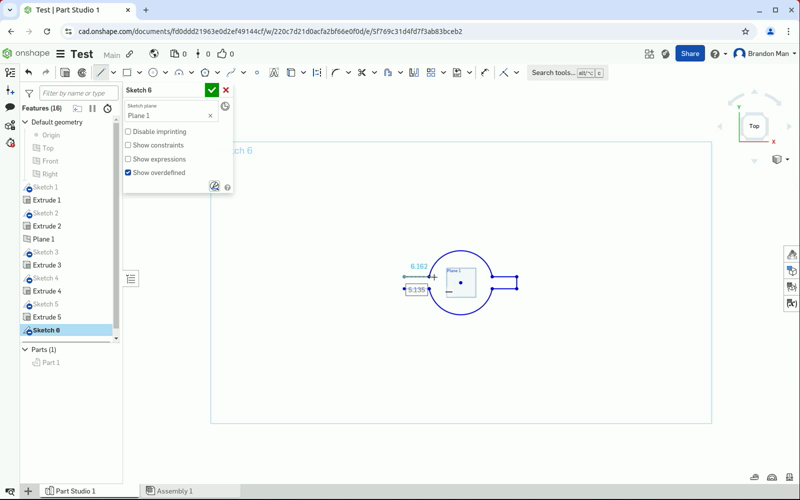
key_down(shift)
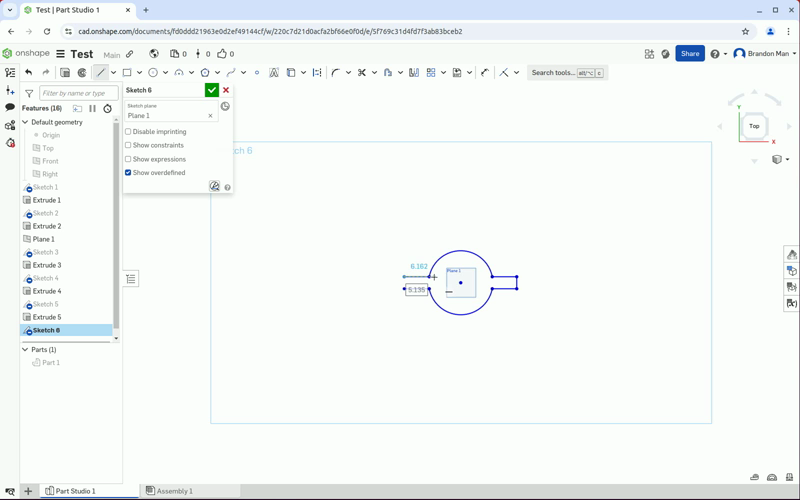
mouse_move(404, 288)
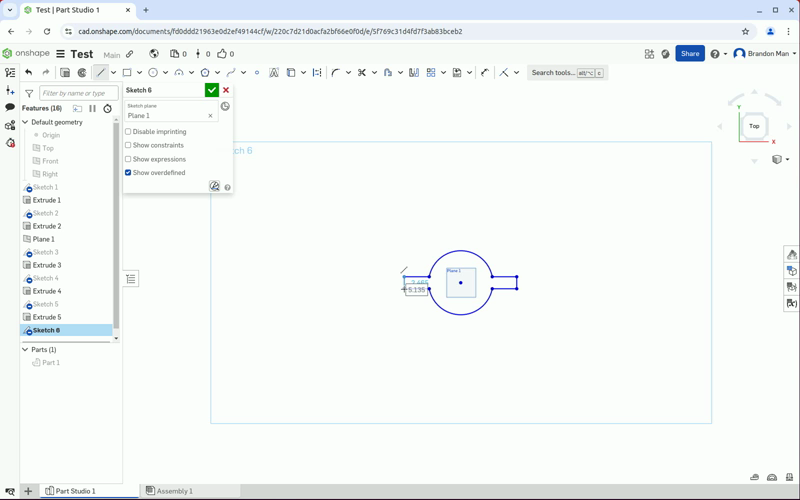
key_up(shift)
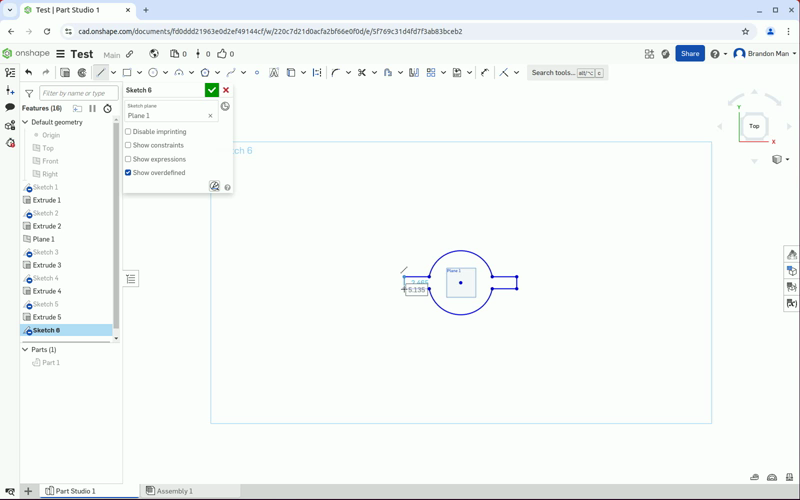
click(404, 288)
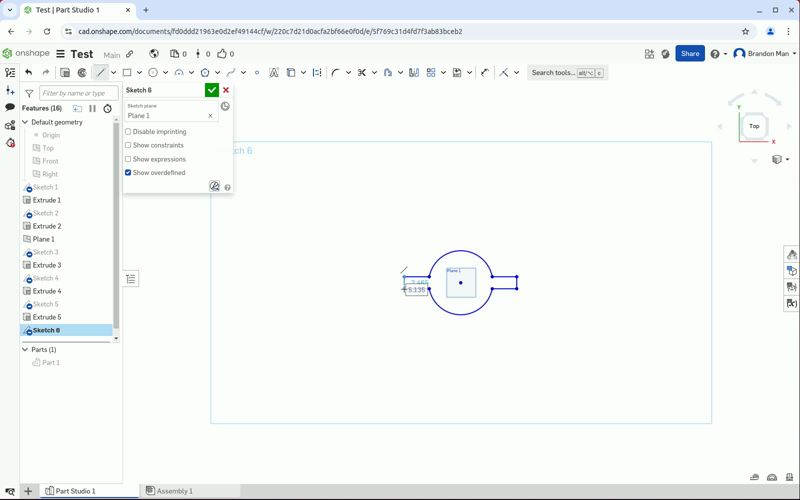
key(esc)
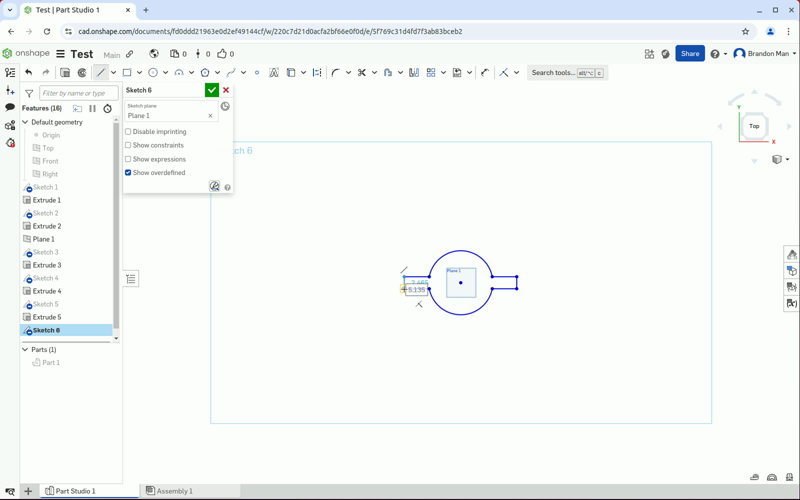
key(c)
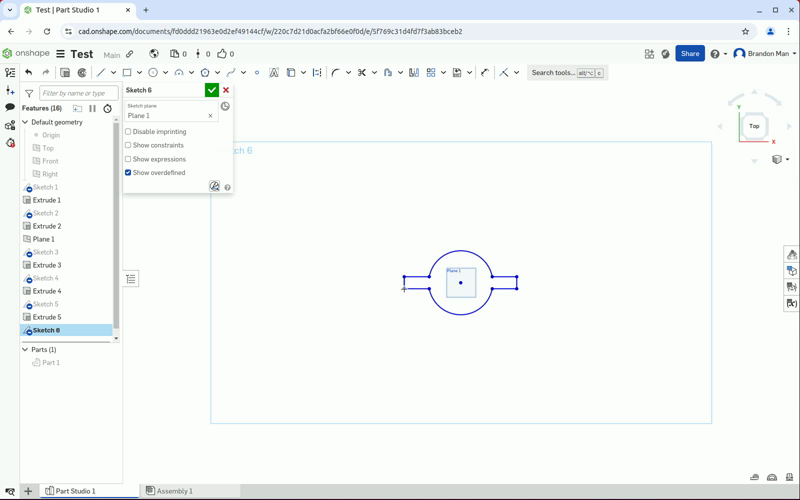
key_down(shift)
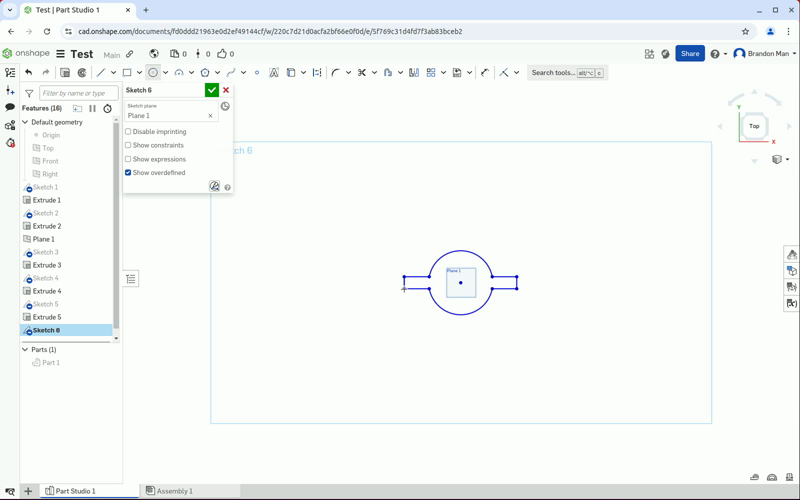
mouse_move(461, 282)
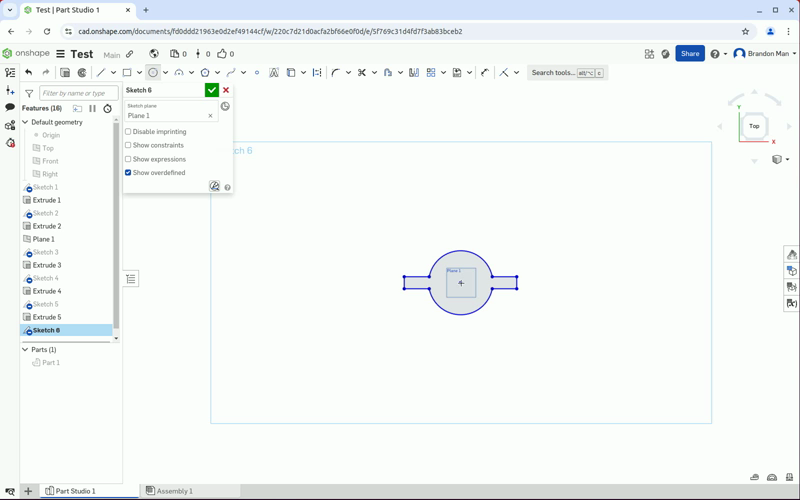
scroll(6)
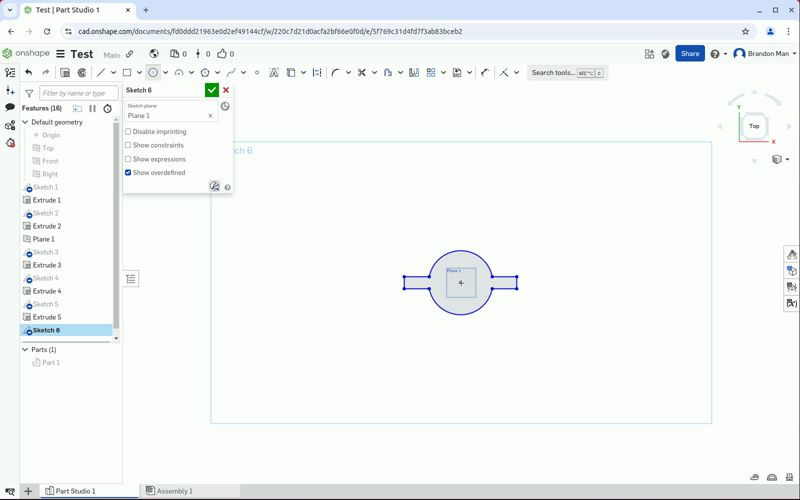
scroll(6)
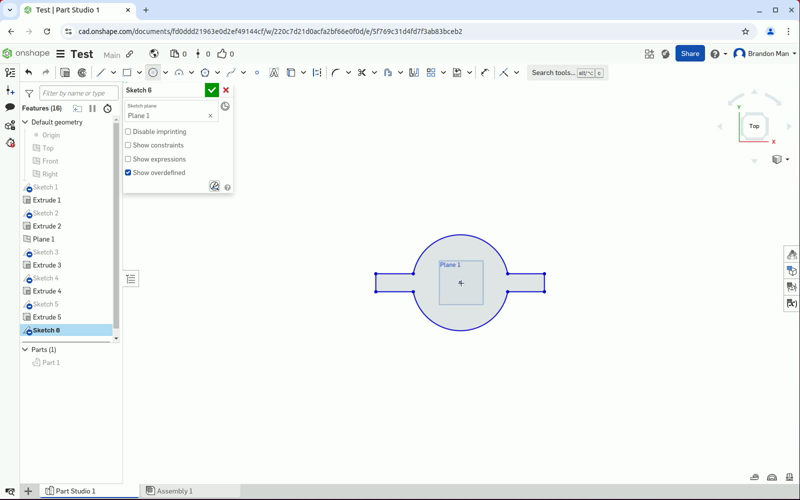
scroll(6)
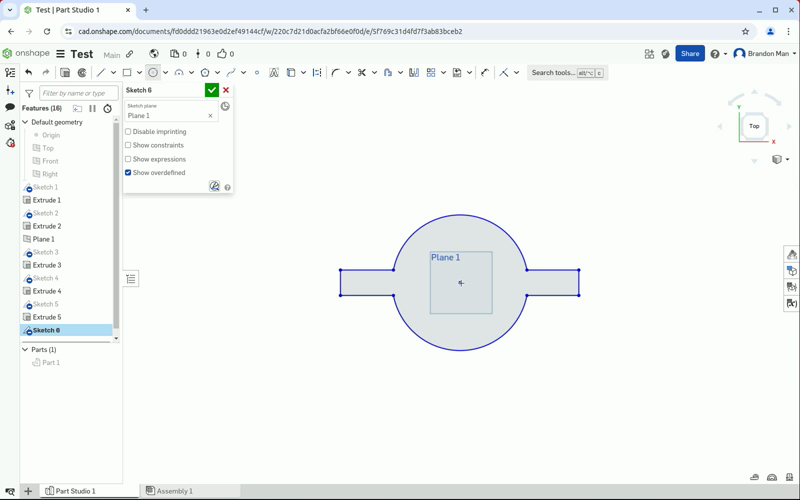
scroll(6)
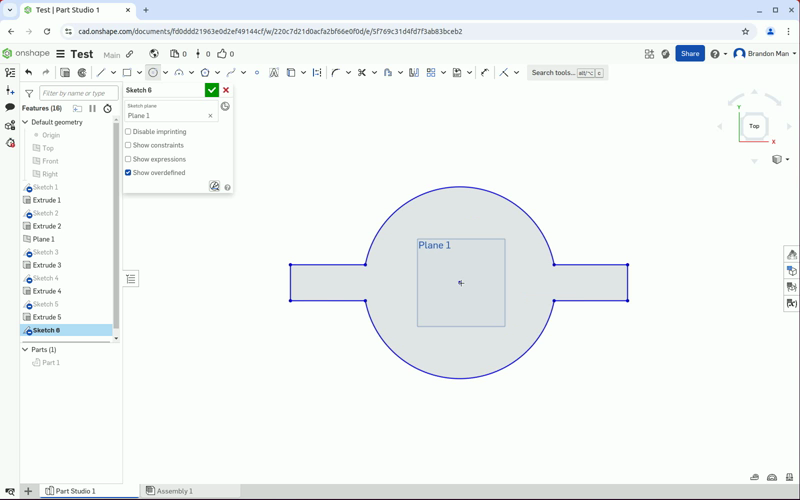
scroll(6)
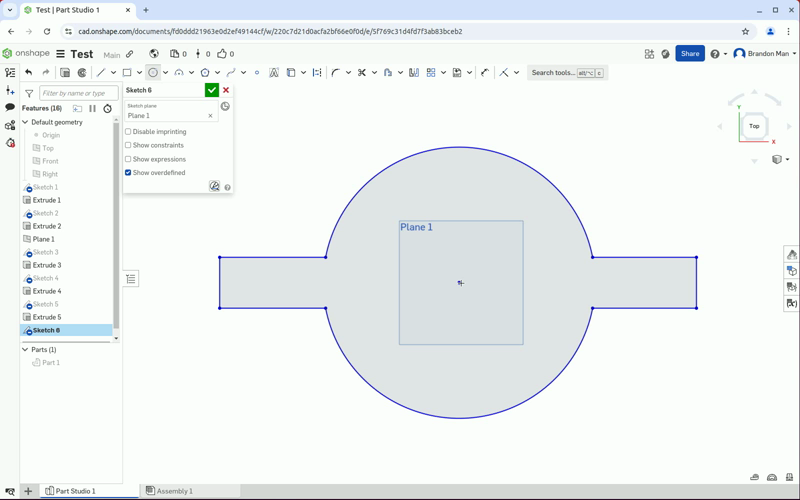
scroll(6)
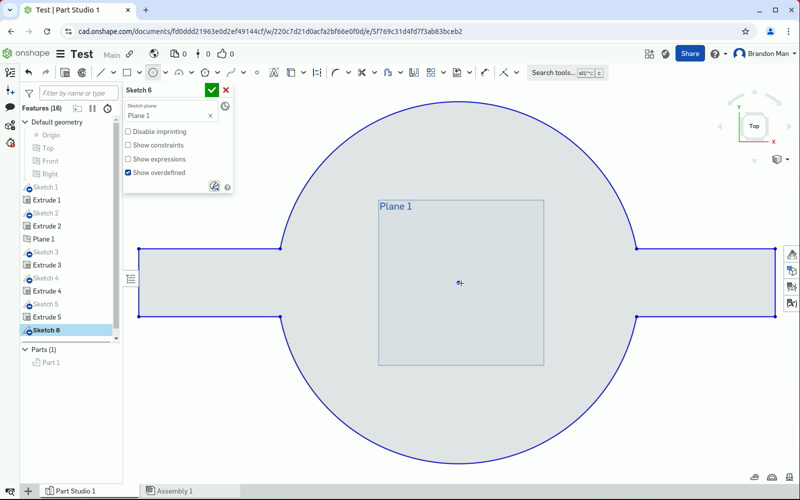
scroll(6)
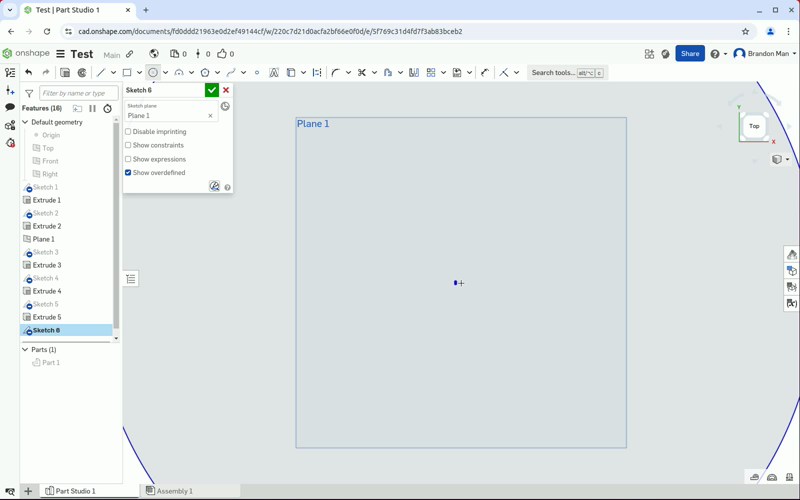
click(461, 282)
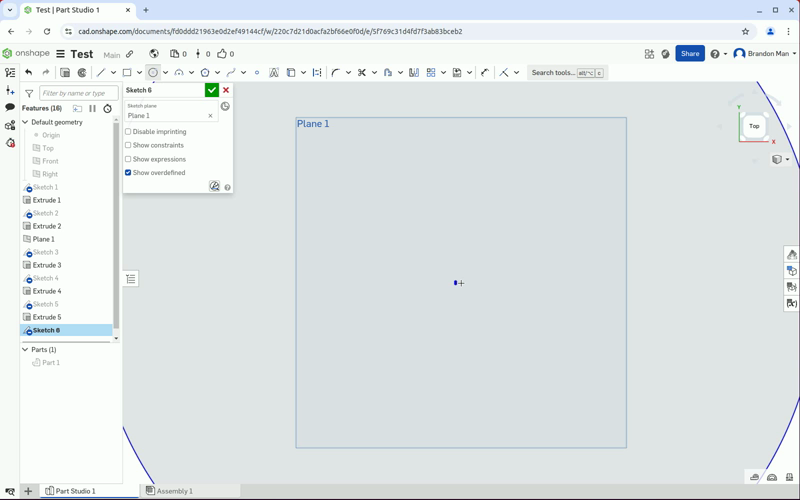
scroll(-6)
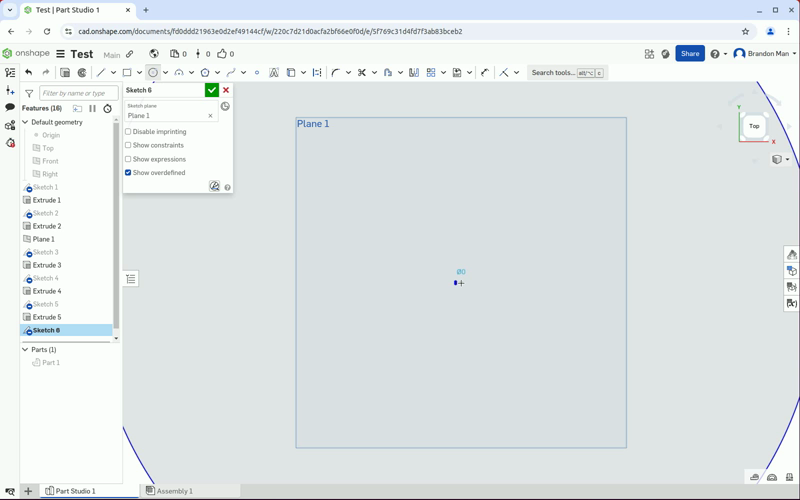
scroll(-6)
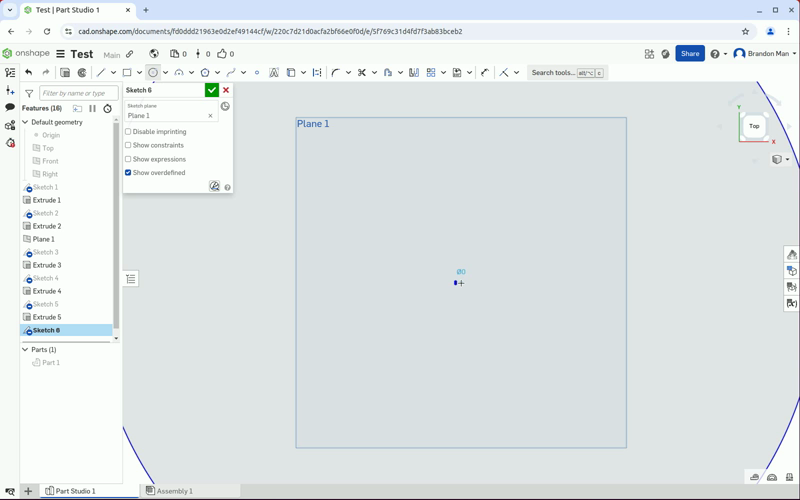
scroll(-6)
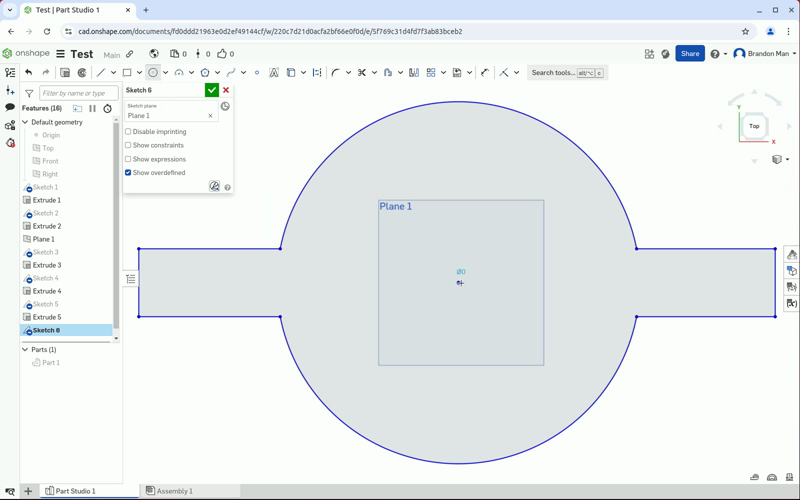
scroll(-6)
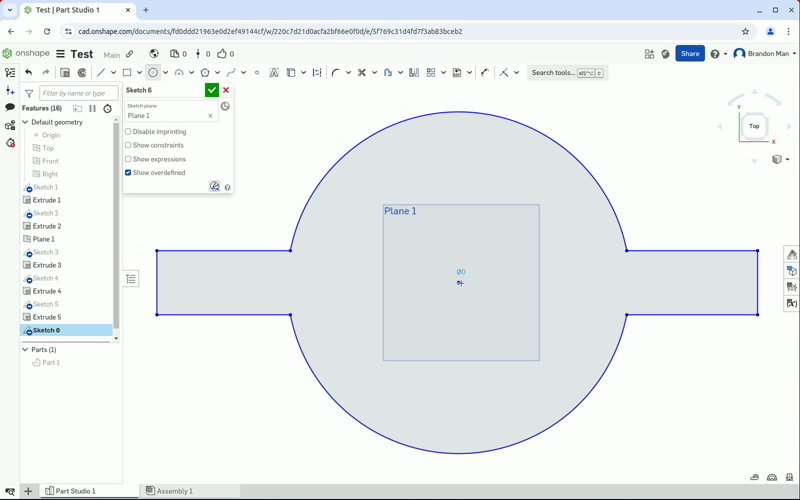
scroll(-6)
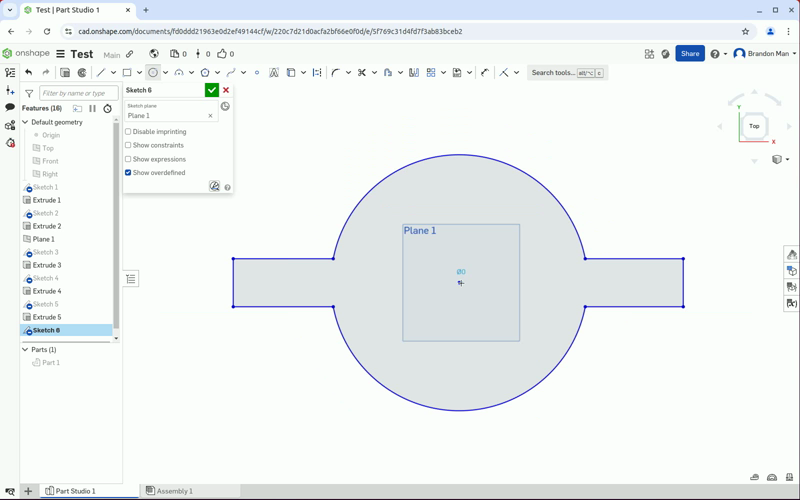
scroll(-6)
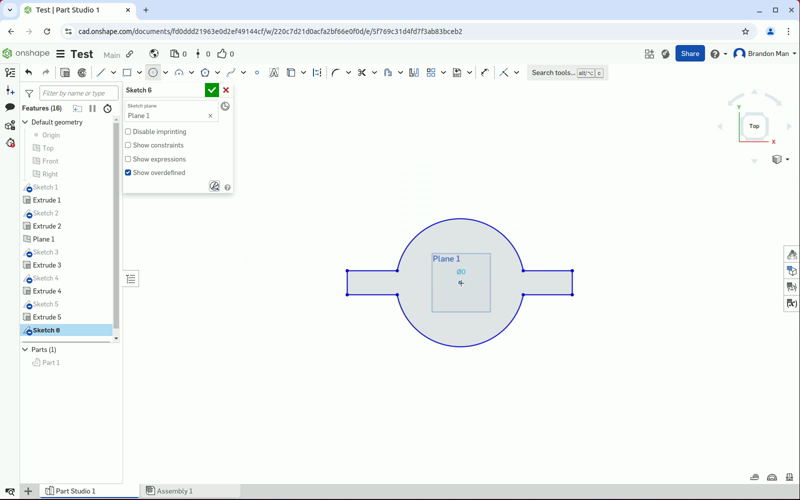
scroll(-6)
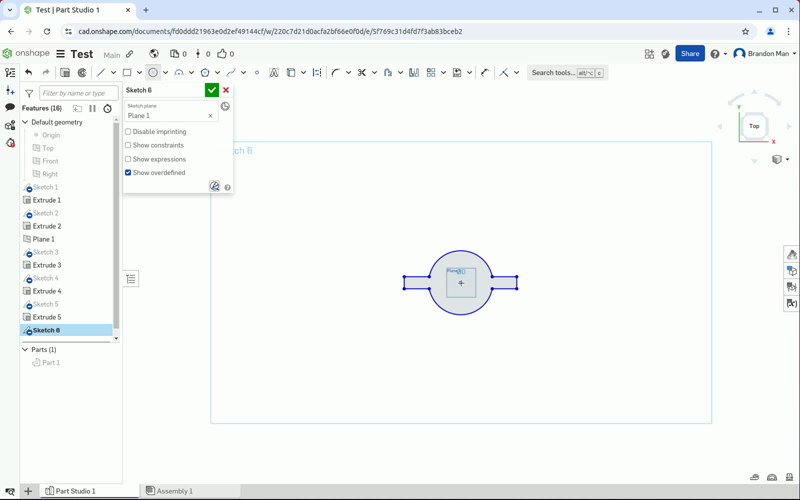
key_up(shift)
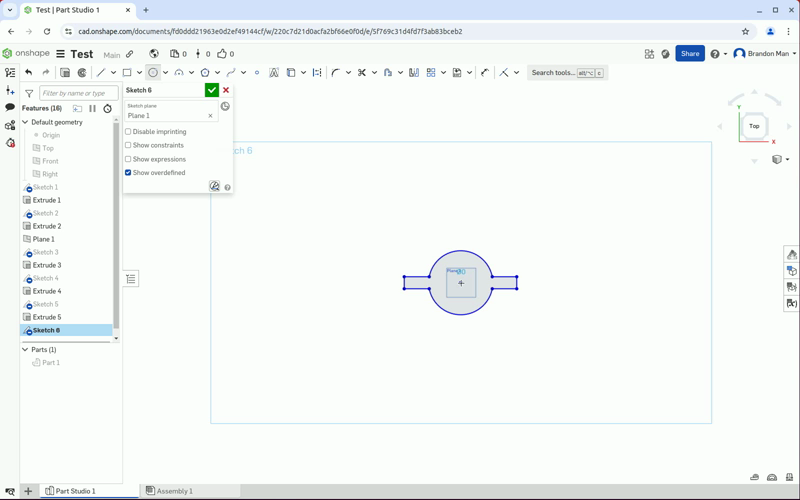
mouse_move(470, 282)
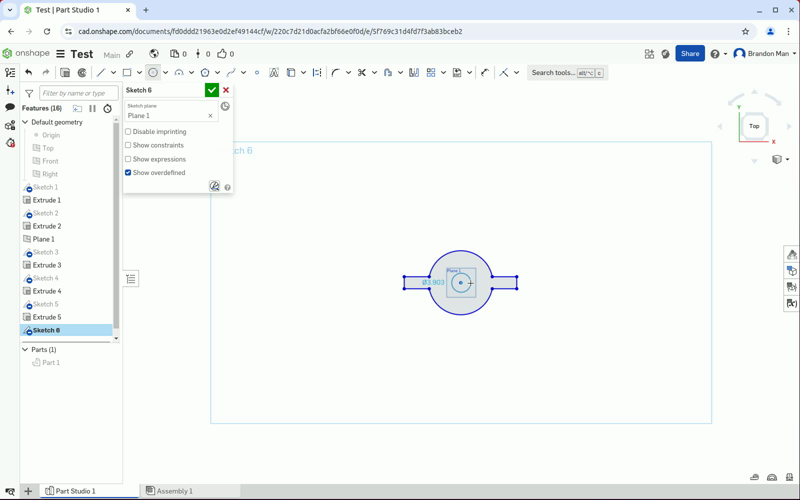
click(470, 282)
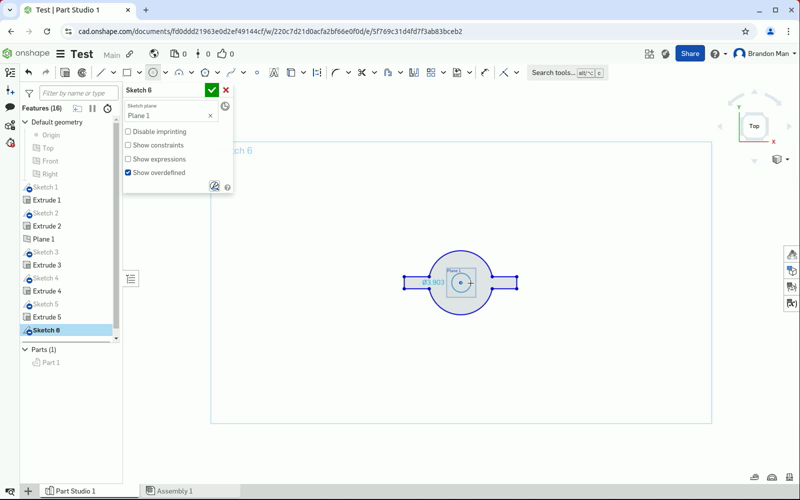
key(esc)
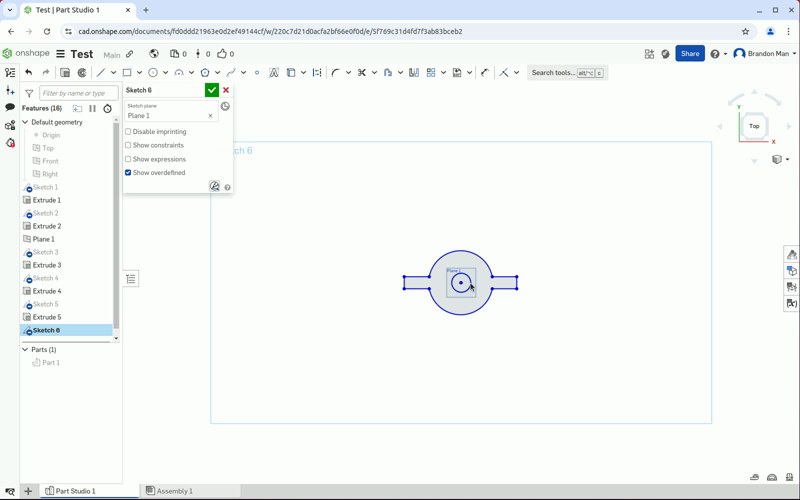
mouse_move(421, 283)
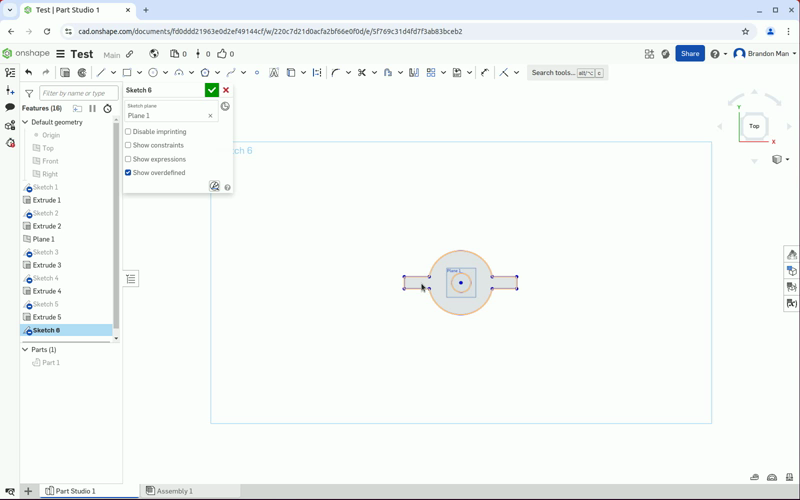
click(421, 283)
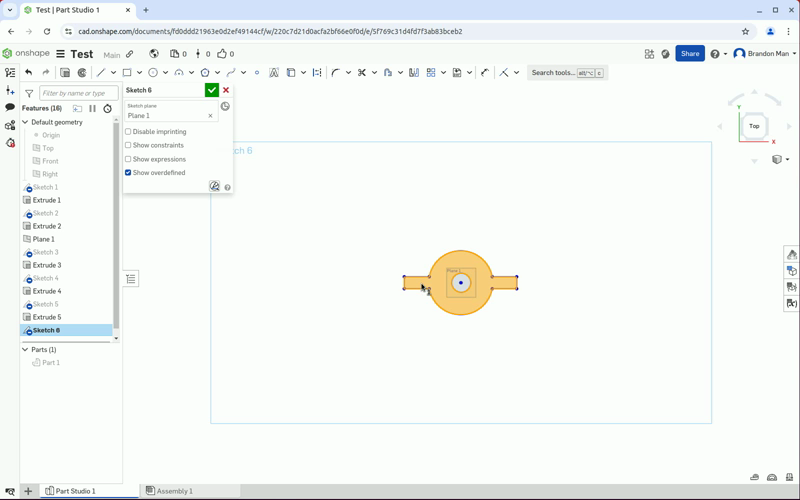
mouse_move(73, 352)
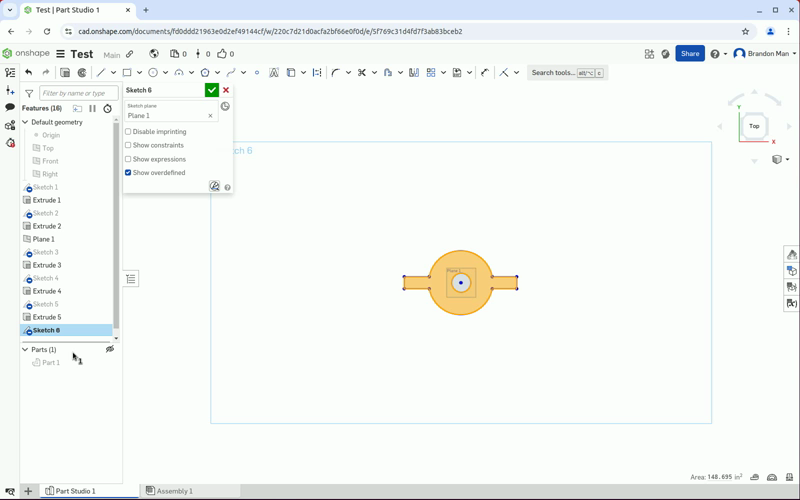
key(shift+y)
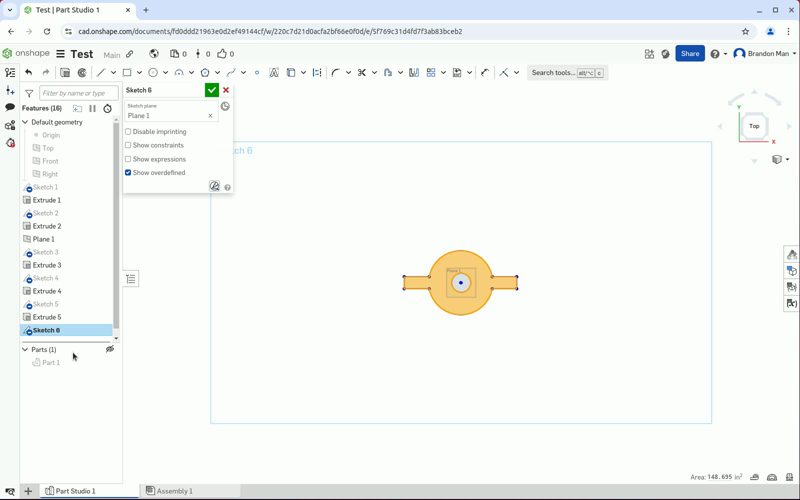
key(shift+e)
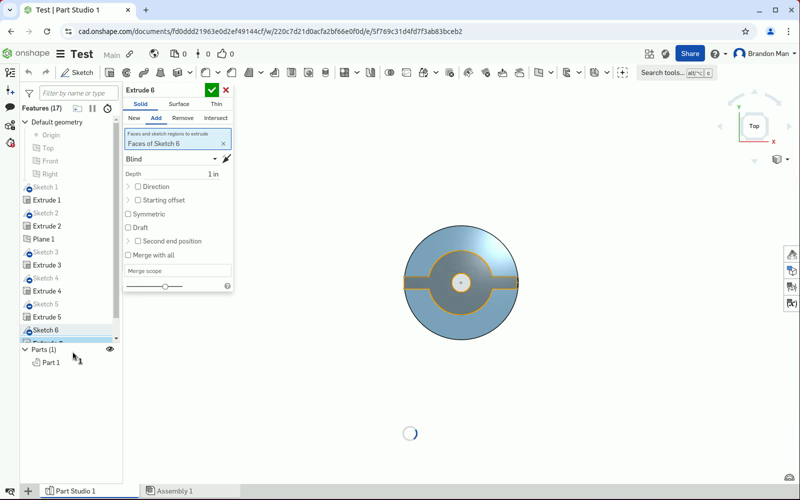
mouse_move(143, 106)
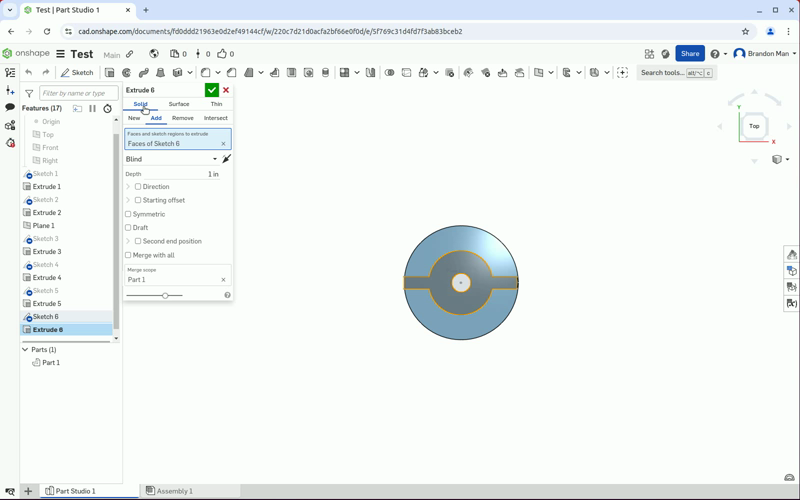
click(143, 106)
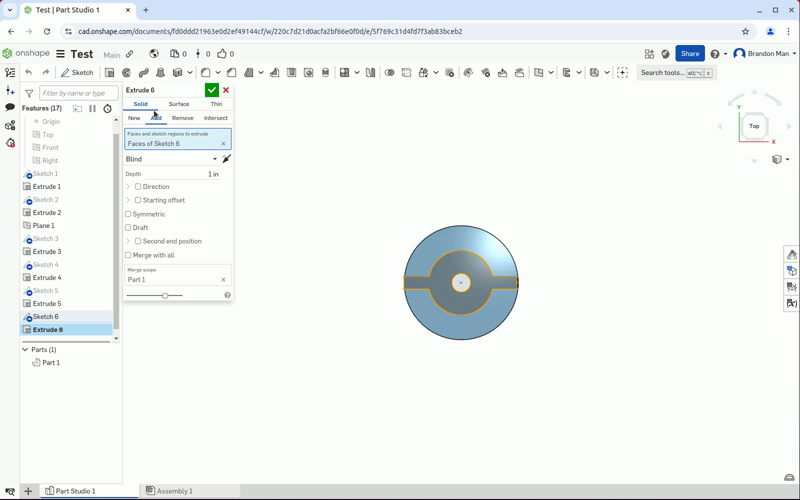
mouse_move(186, 120)
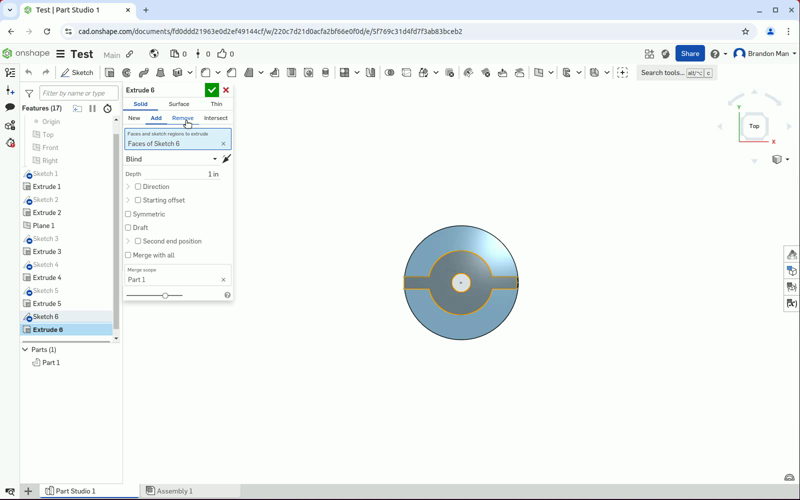
click(186, 120)
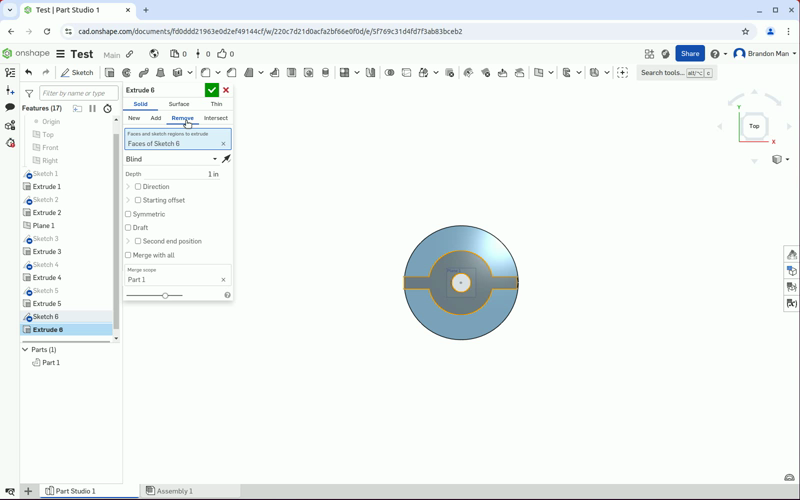
key(tab, 4)
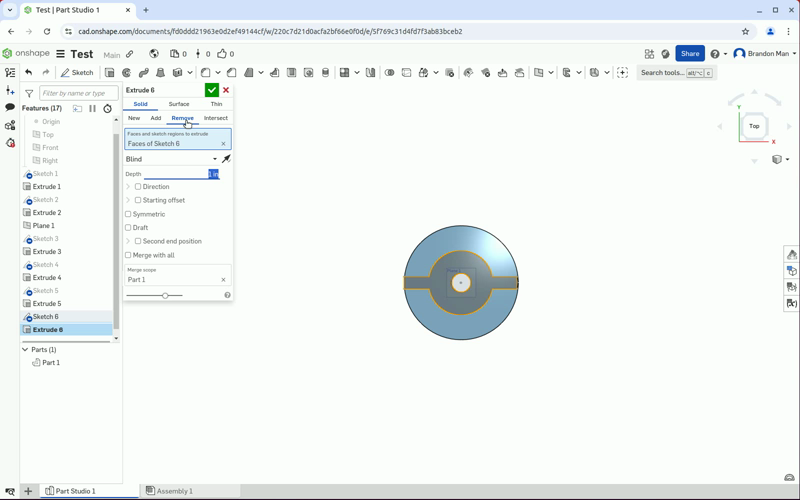
text(6.499)
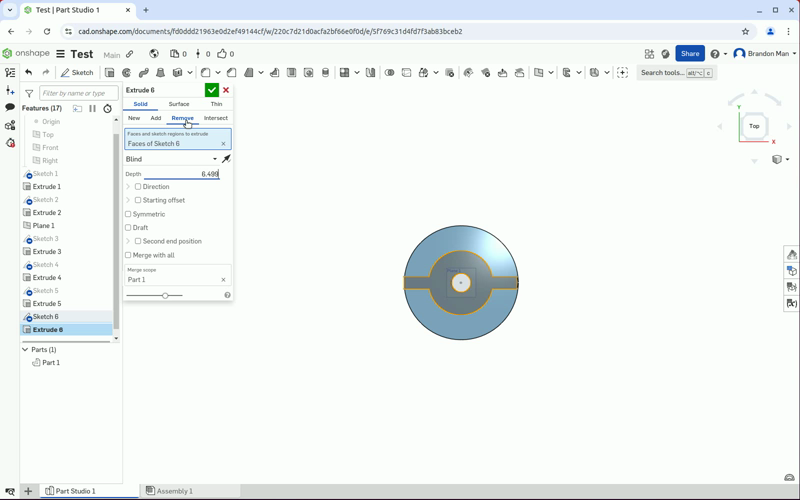
key(tab, 6)
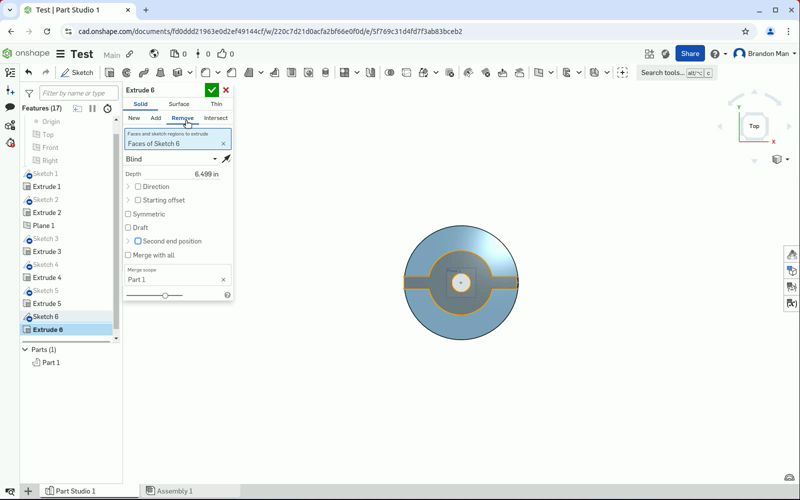
key(space)
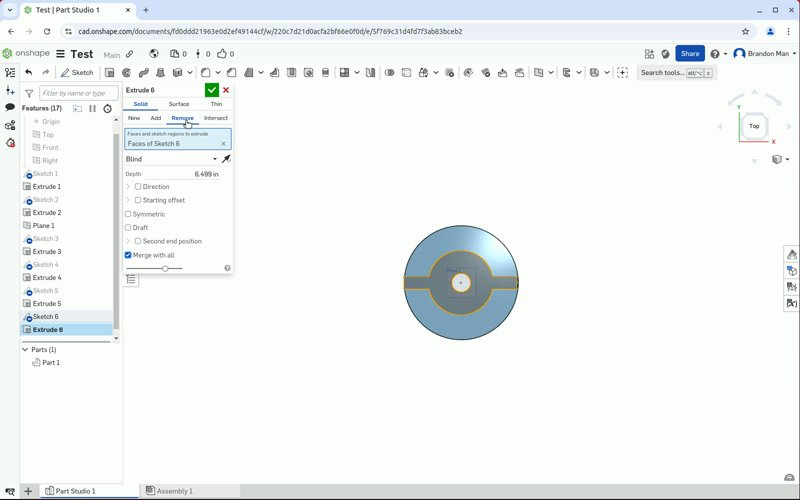
key(enter)
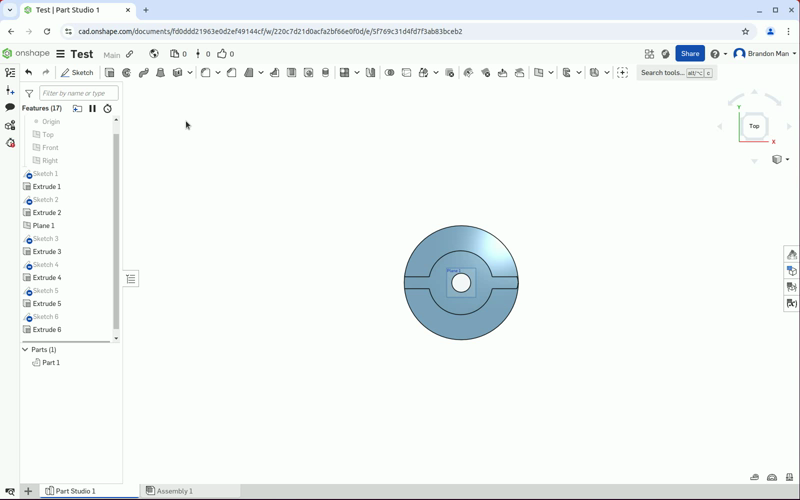
key(shift+h)
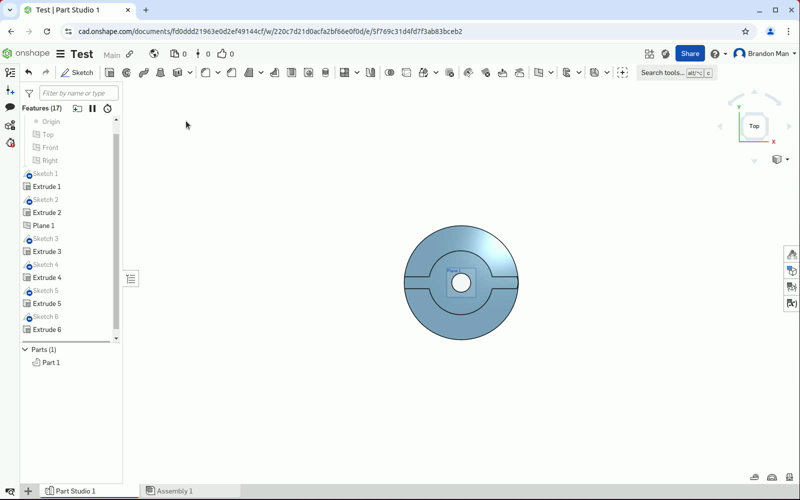
key(shift+h)
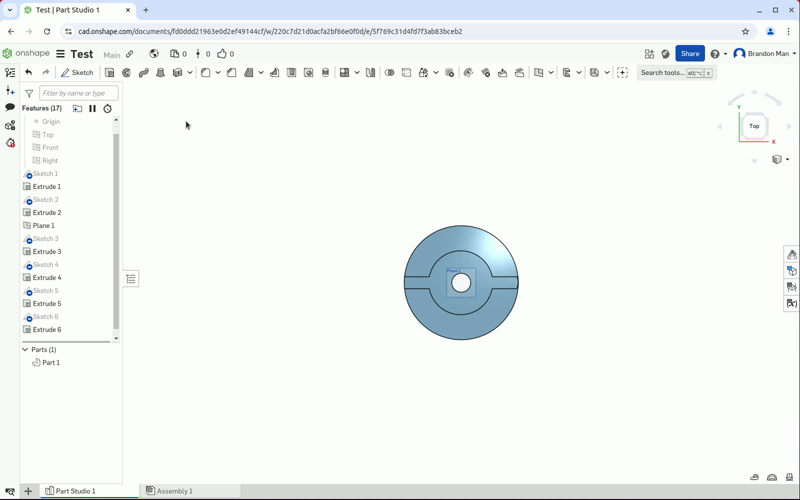
key(shift+7)
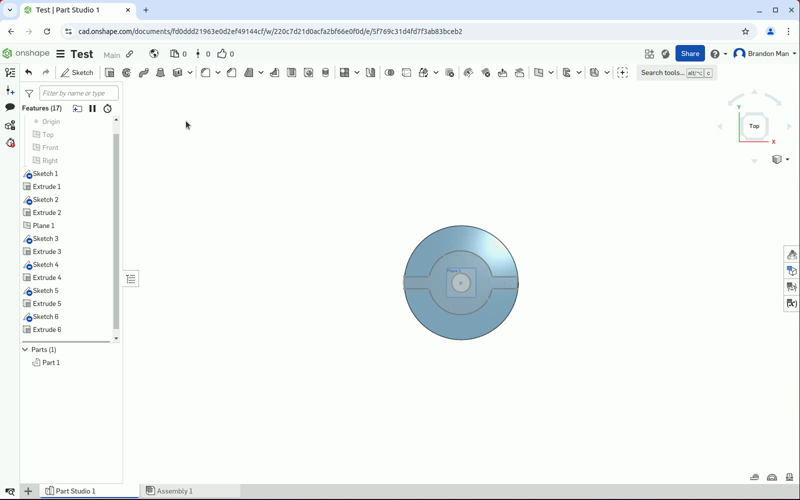
key(up, 3)
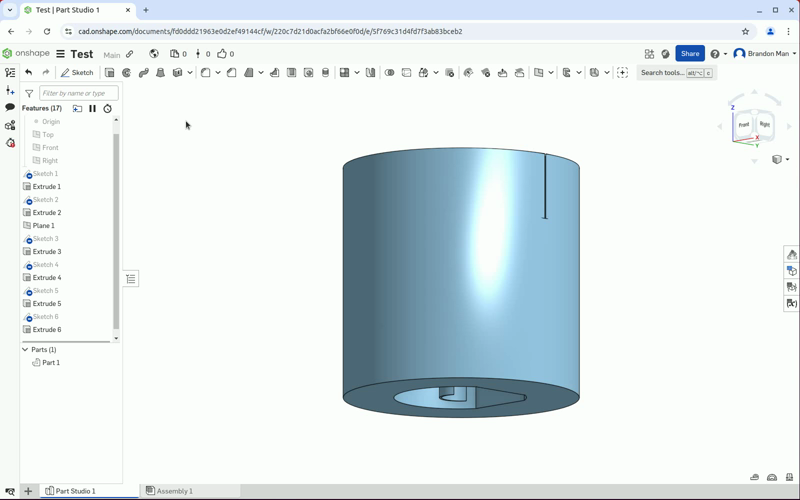
key(left, 3)
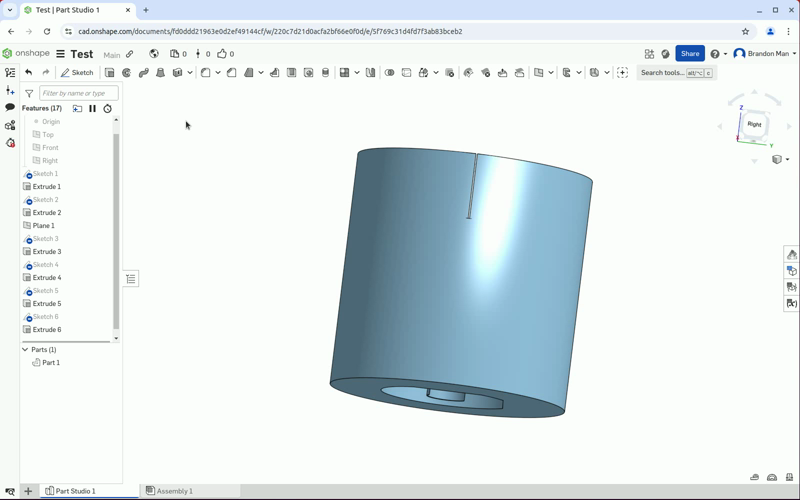
key(right, 3)
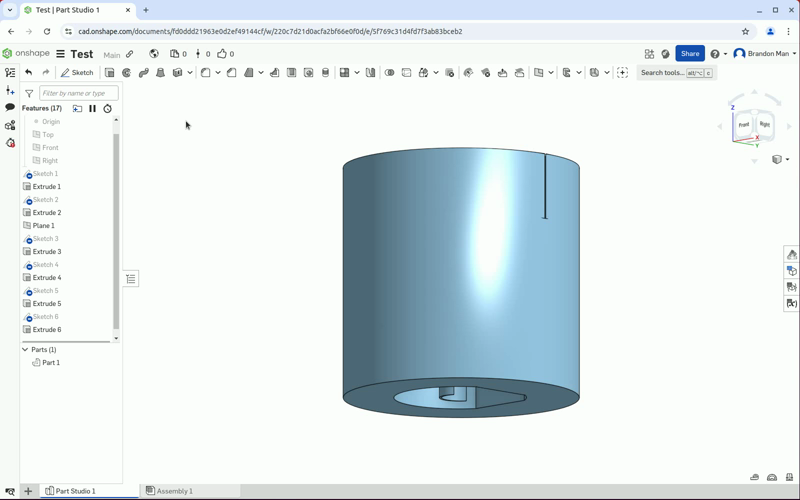
key(down, 3)
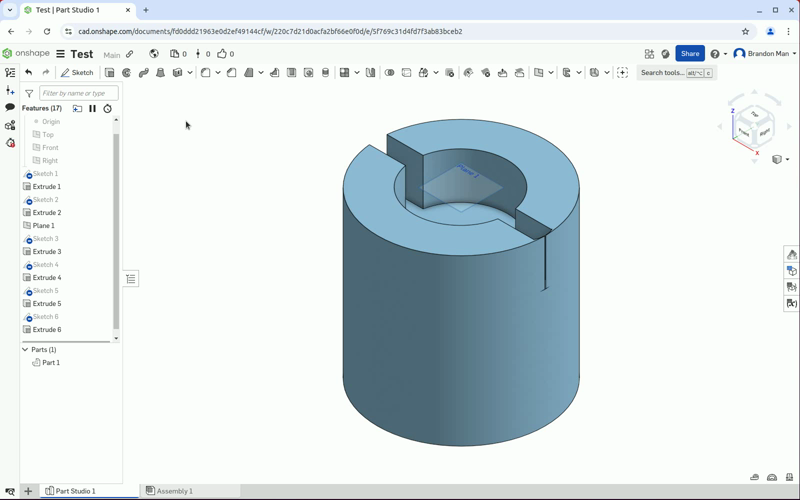
mouse_move(69, 176)
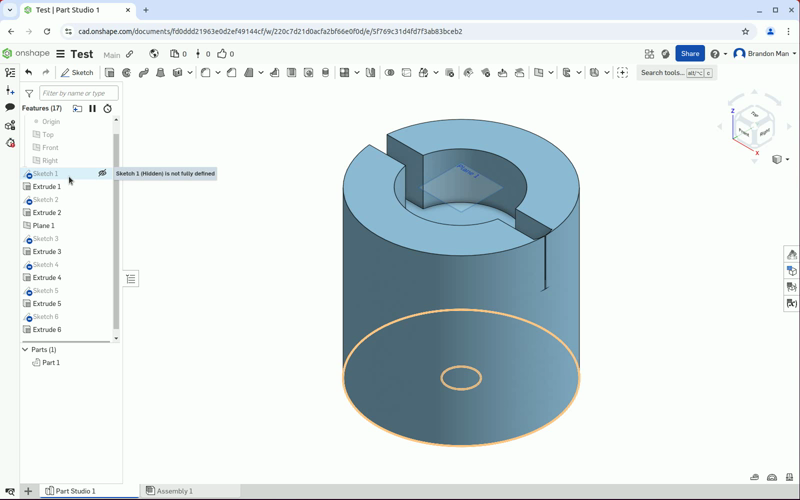
click(69, 176)